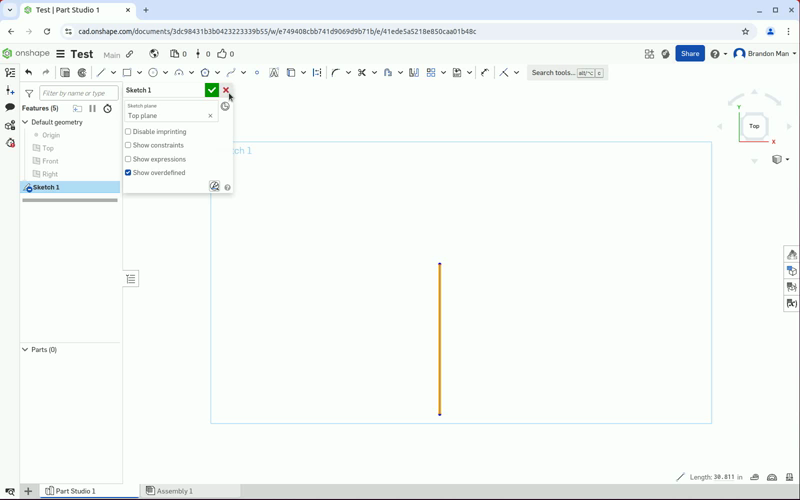
key(shift+h)
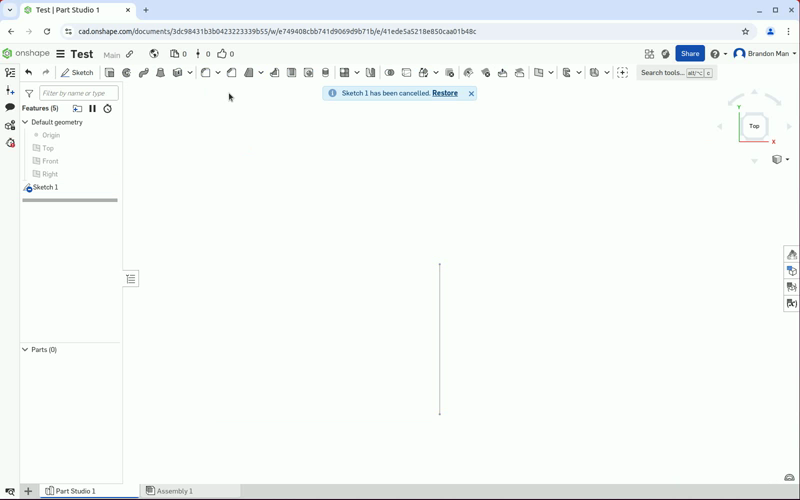
key(shift+s)
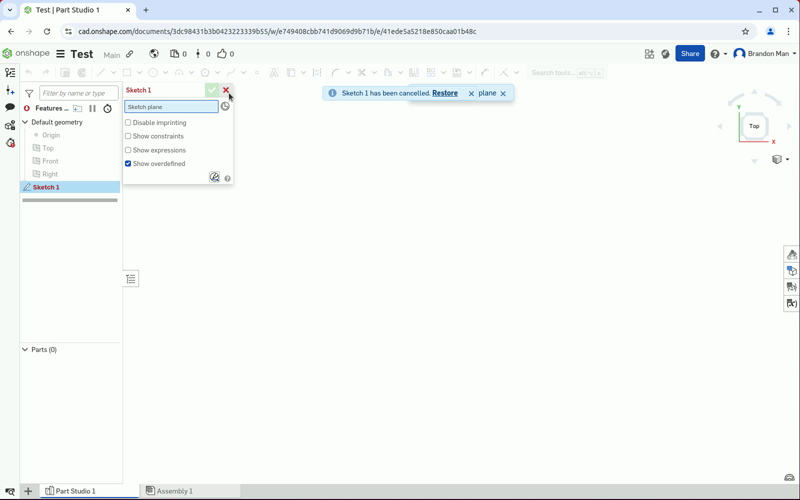
mouse_move(73, 150)
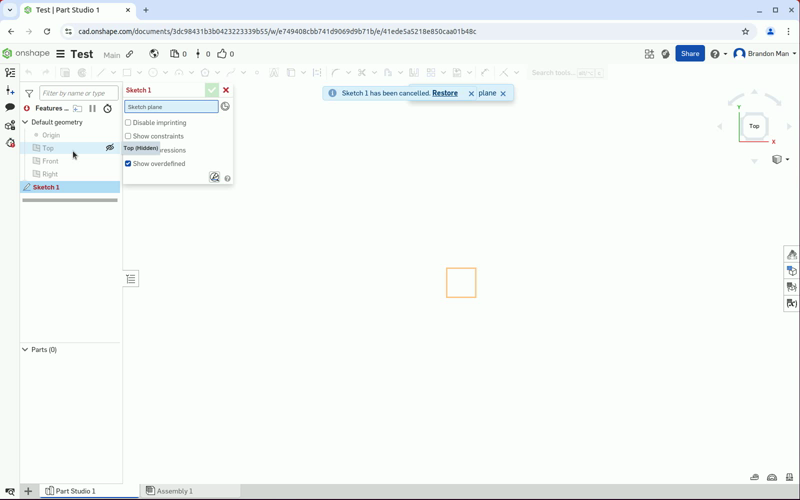
click(73, 150)
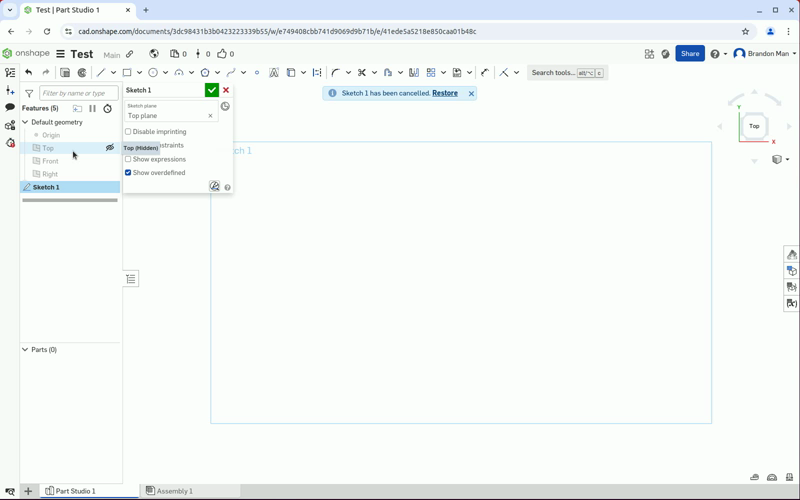
mouse_move(73, 352)
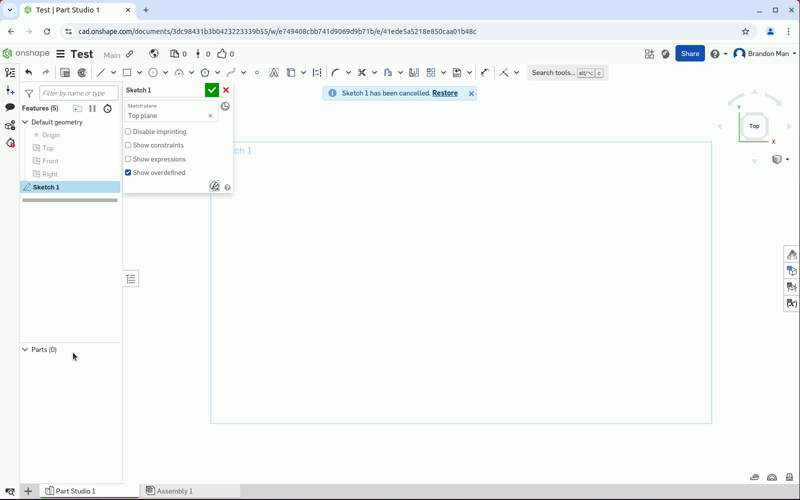
key(y)
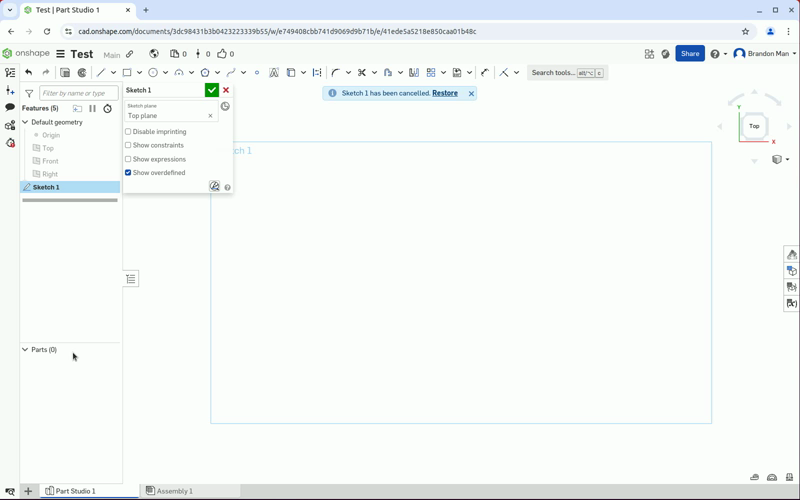
key(l)
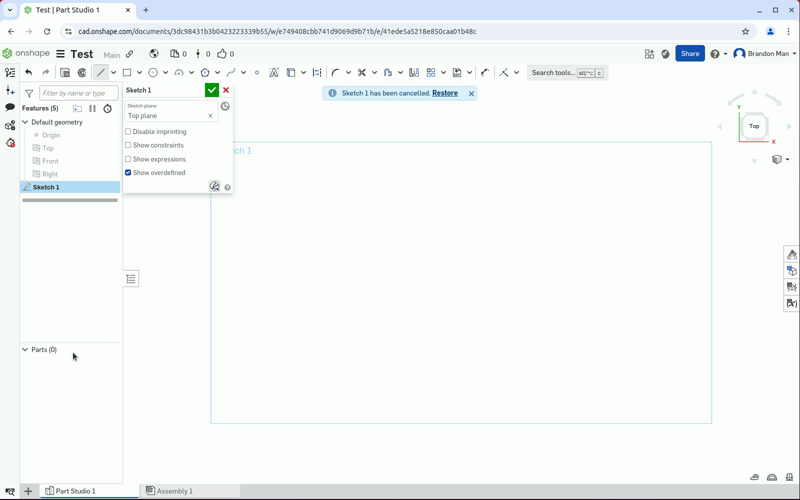
key_down(shift)
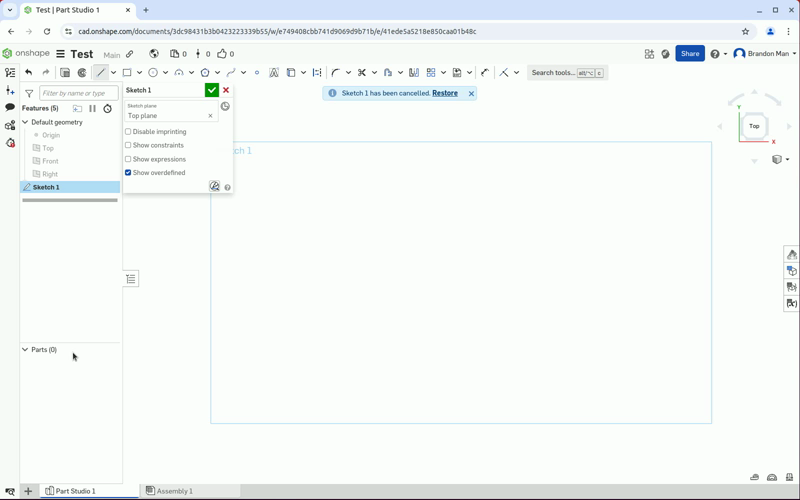
mouse_move(348, 232)
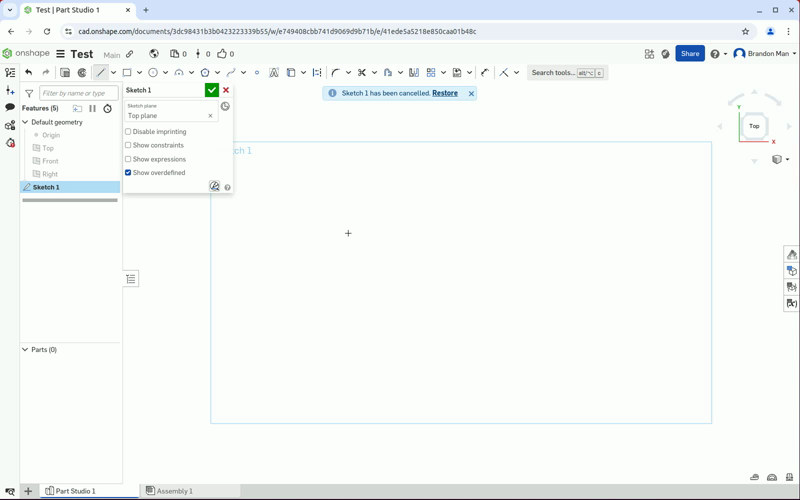
click(348, 232)
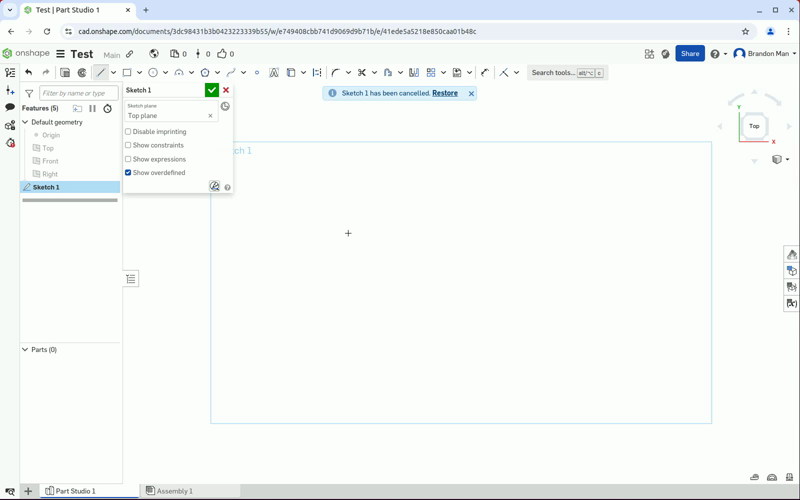
key_up(shift)
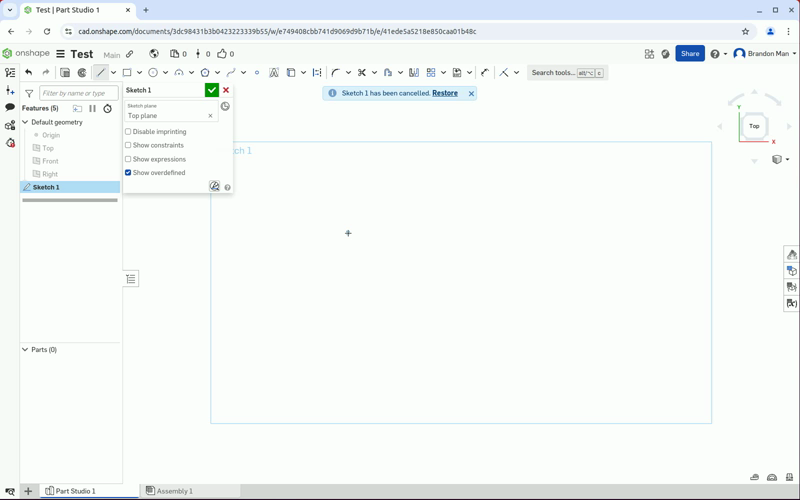
key_down(shift)
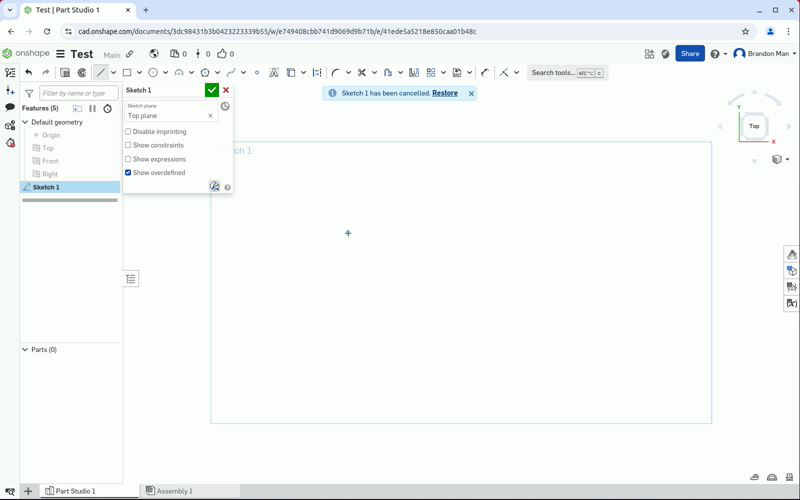
mouse_move(378, 232)
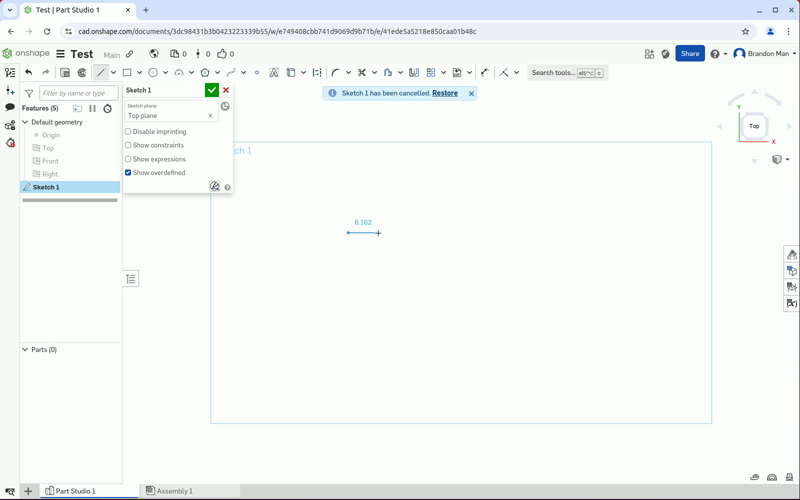
mouse_move(361, 232)
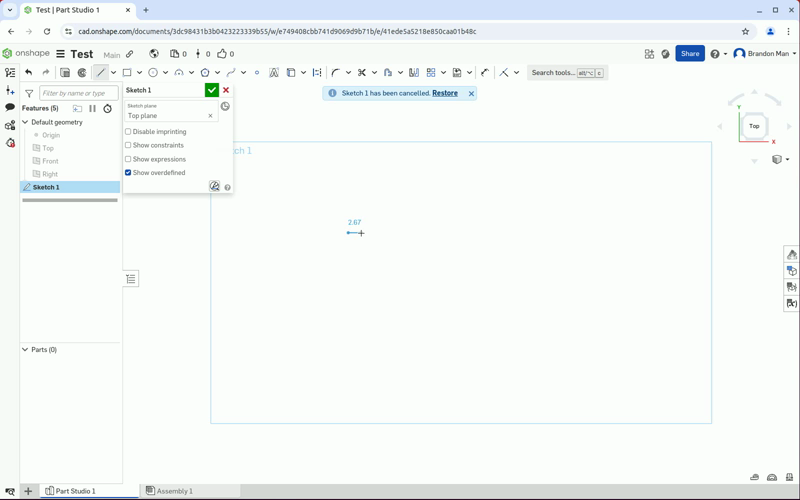
click(361, 232)
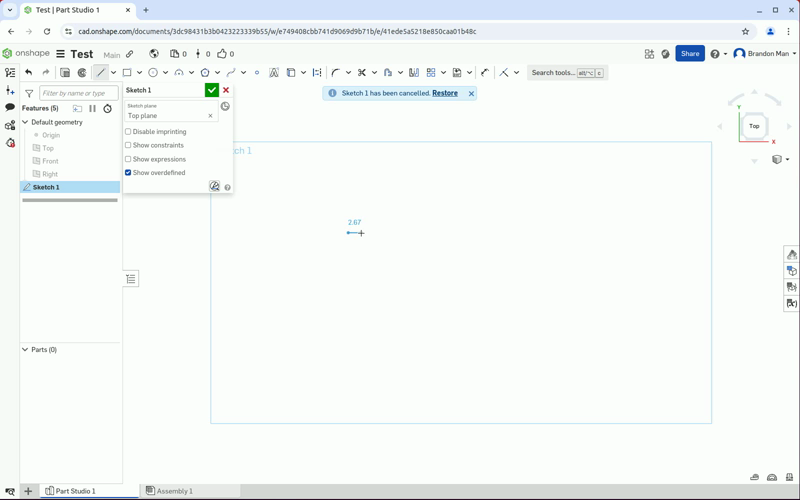
key_up(shift)
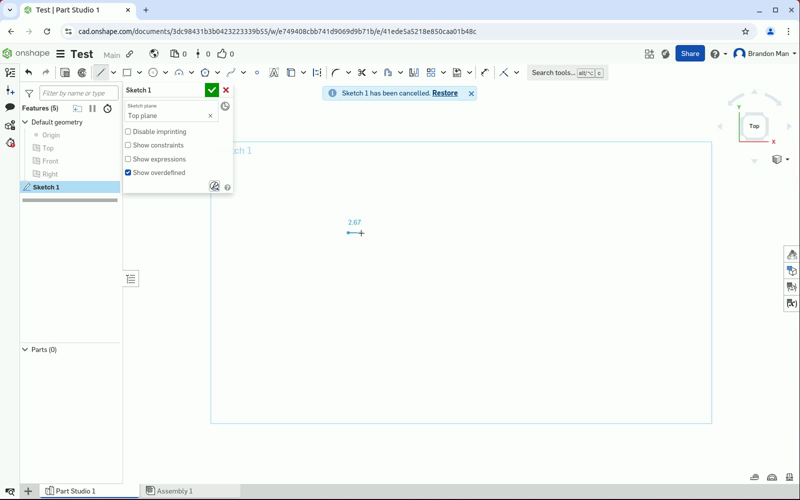
key_down(shift)
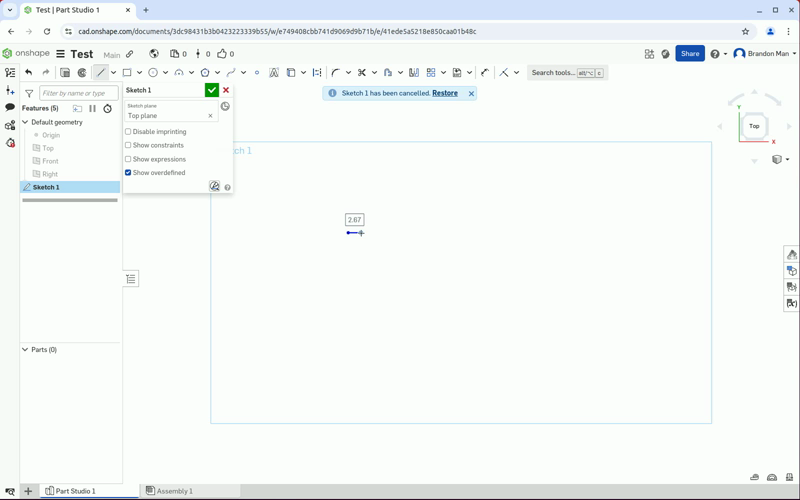
mouse_move(391, 232)
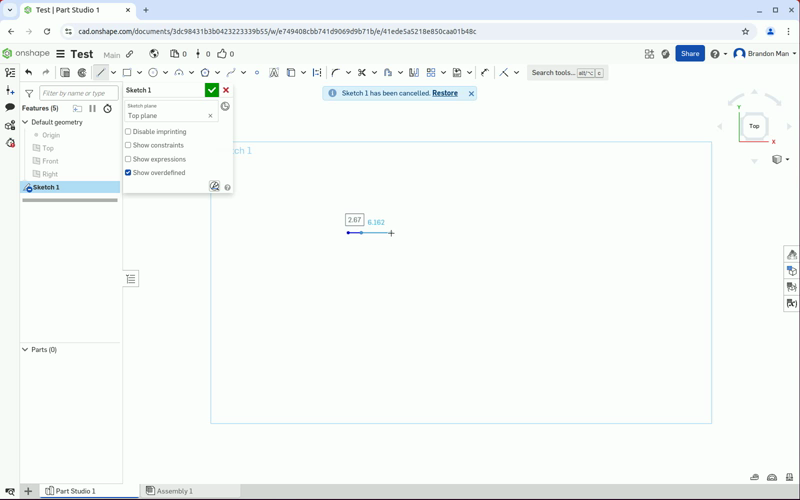
mouse_move(361, 226)
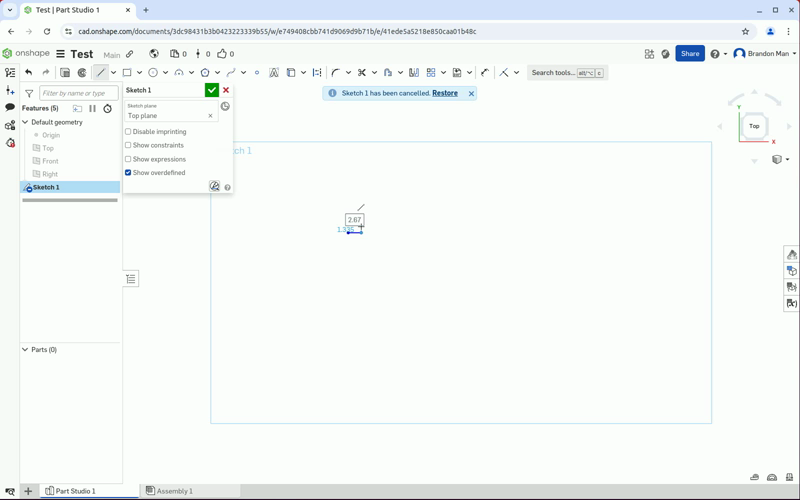
scroll(6)
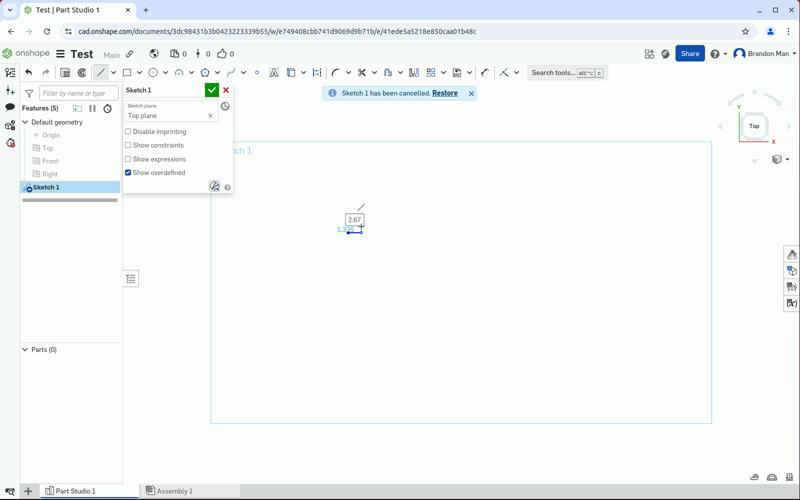
scroll(6)
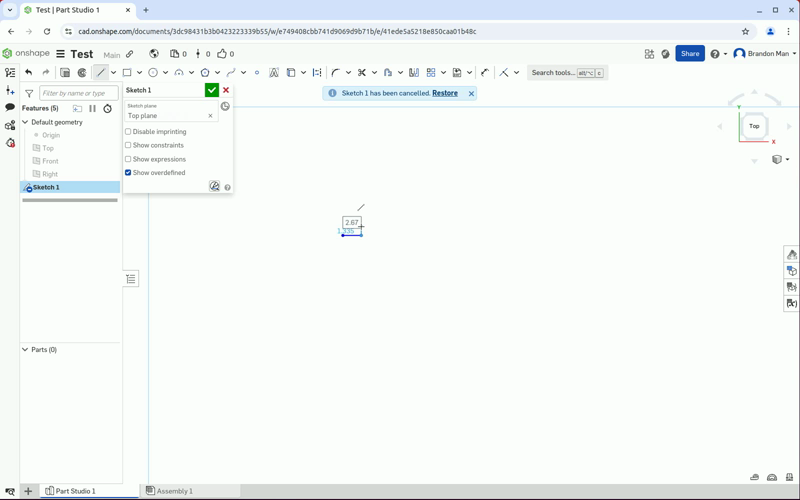
scroll(6)
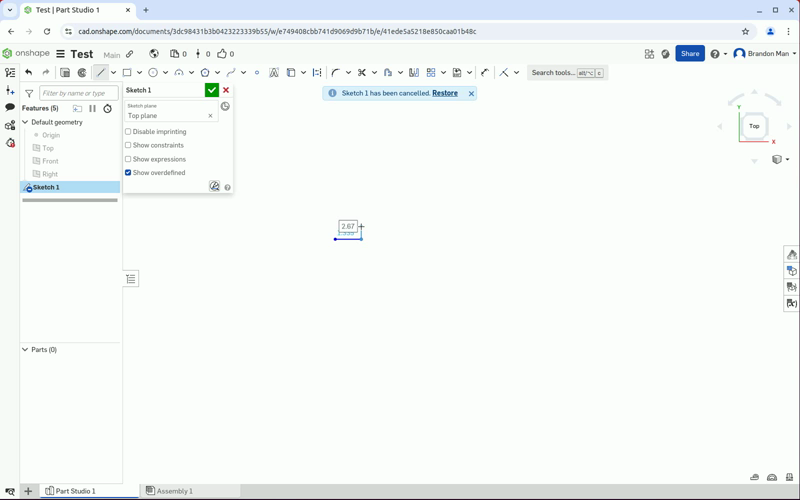
scroll(6)
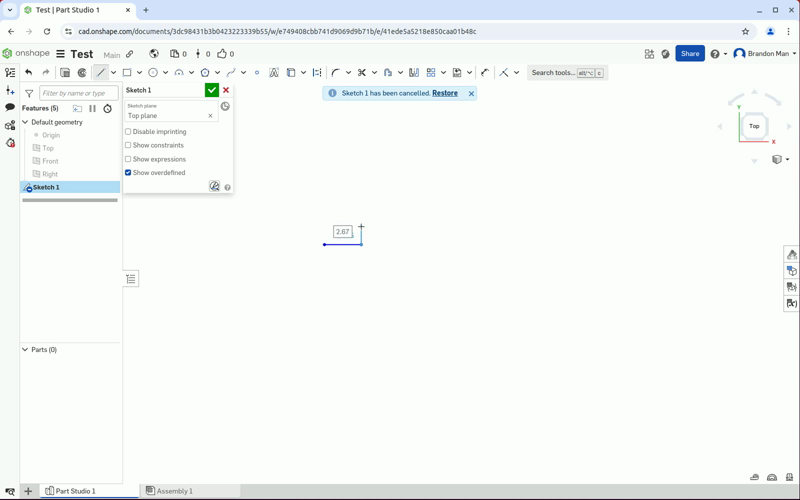
scroll(6)
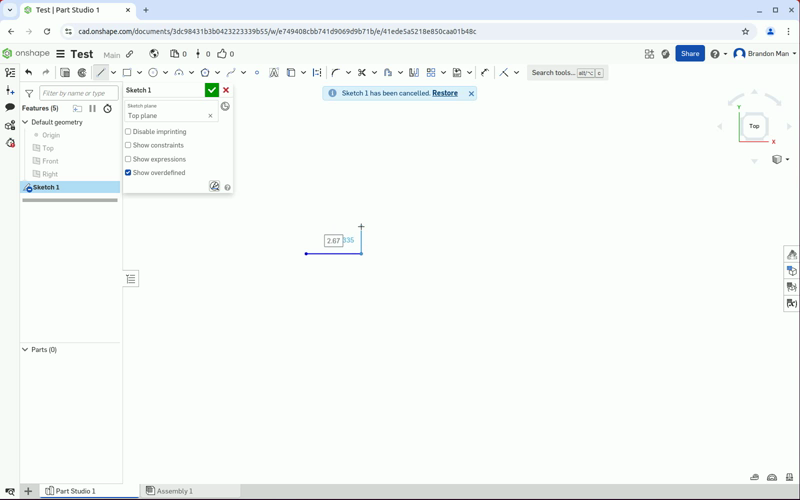
scroll(6)
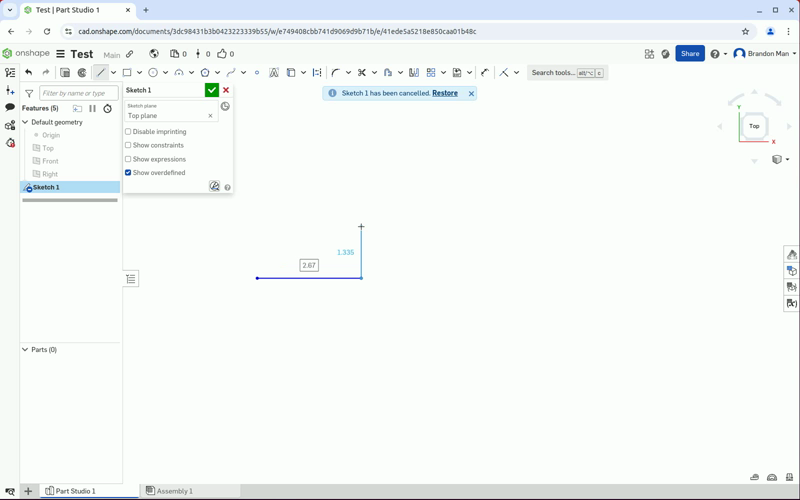
scroll(6)
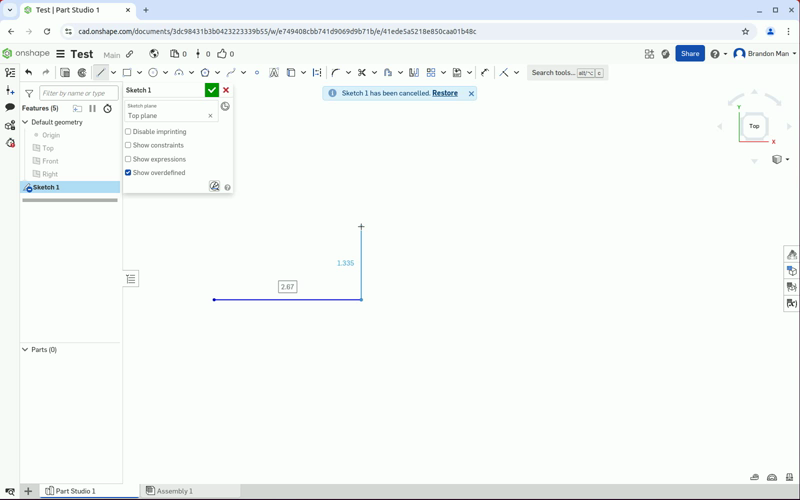
click(361, 226)
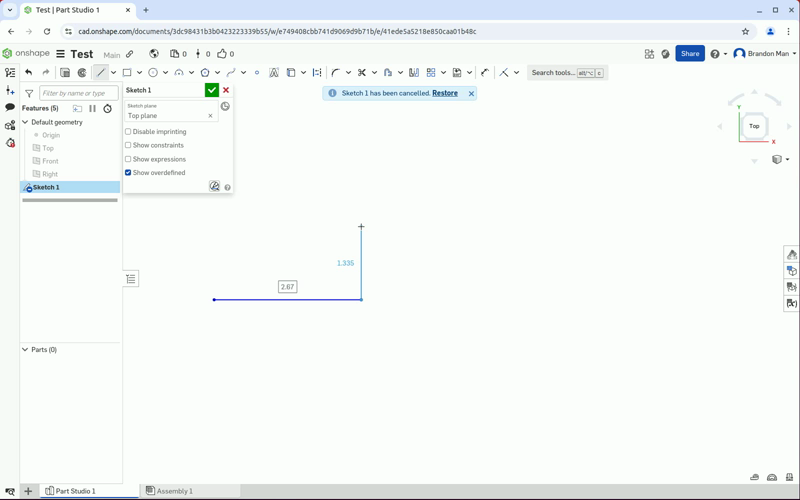
scroll(-6)
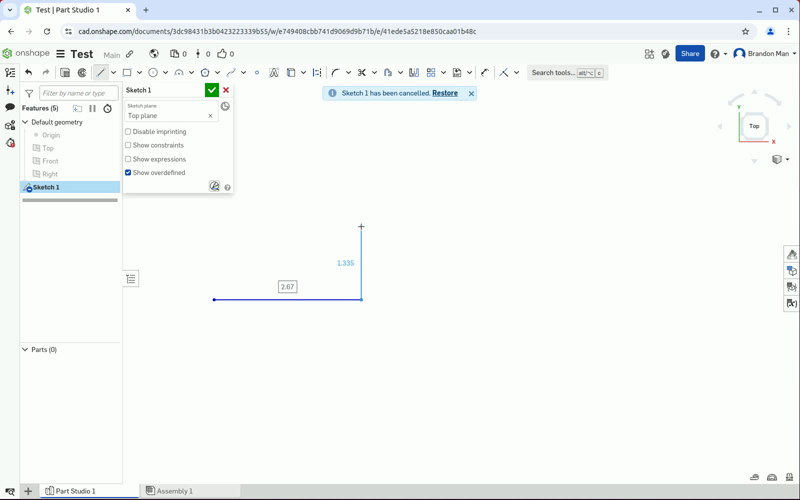
scroll(-6)
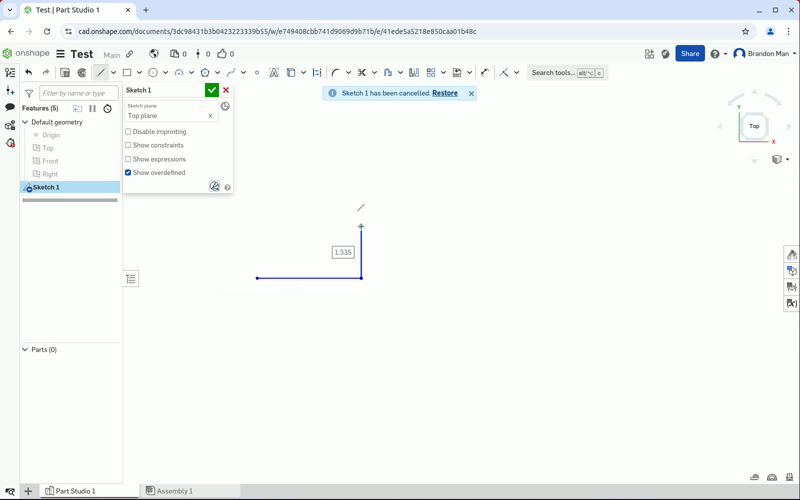
scroll(-6)
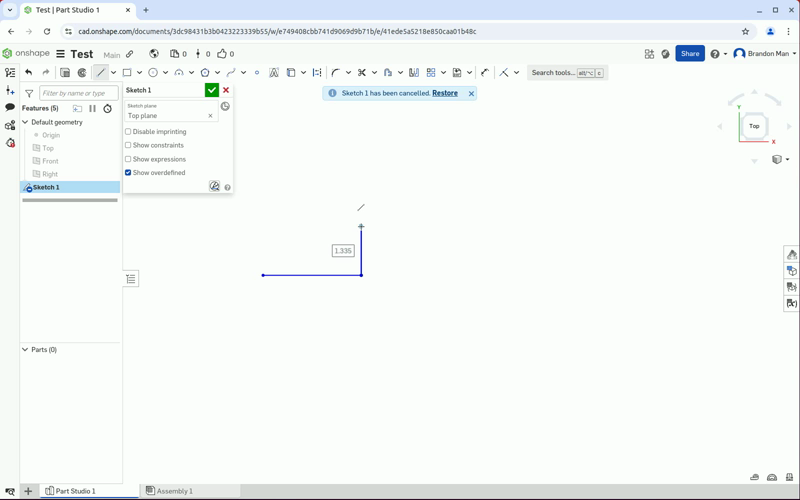
scroll(-6)
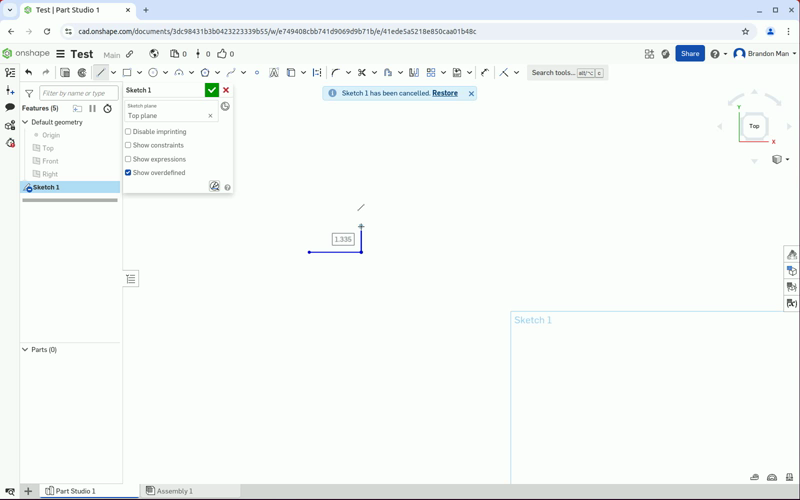
scroll(-6)
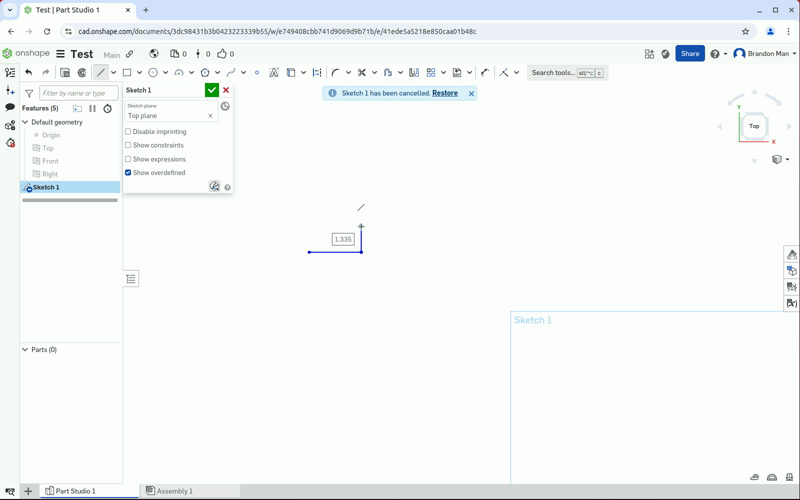
scroll(-6)
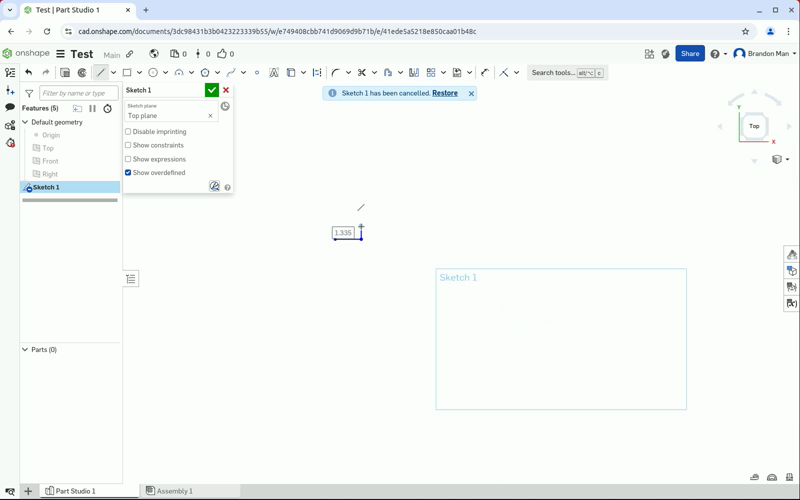
scroll(-6)
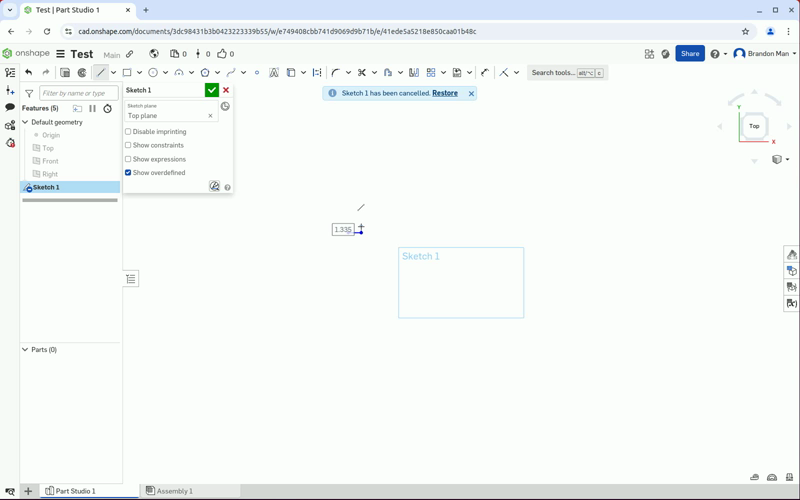
key_up(shift)
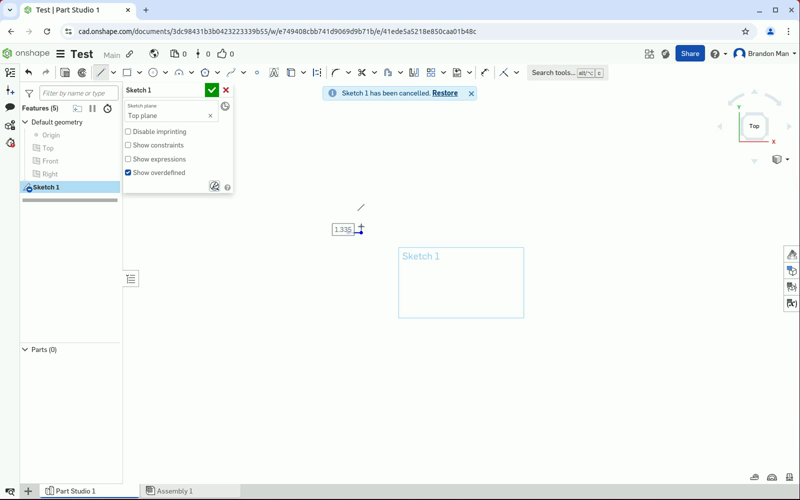
key_down(shift)
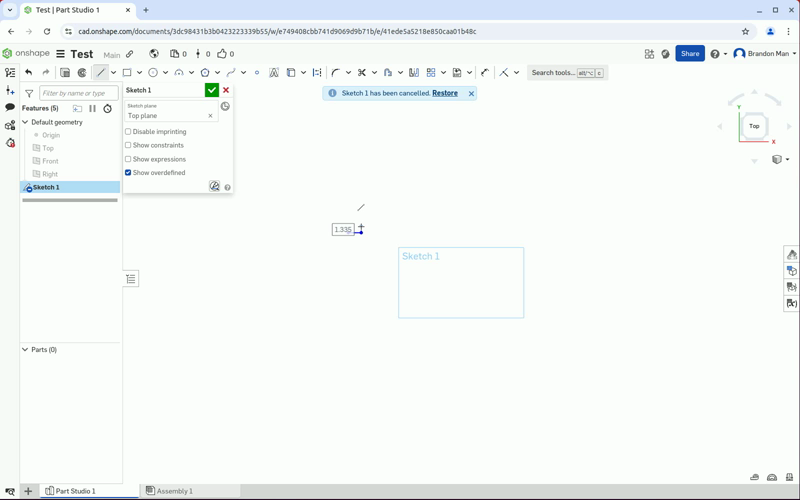
mouse_move(391, 226)
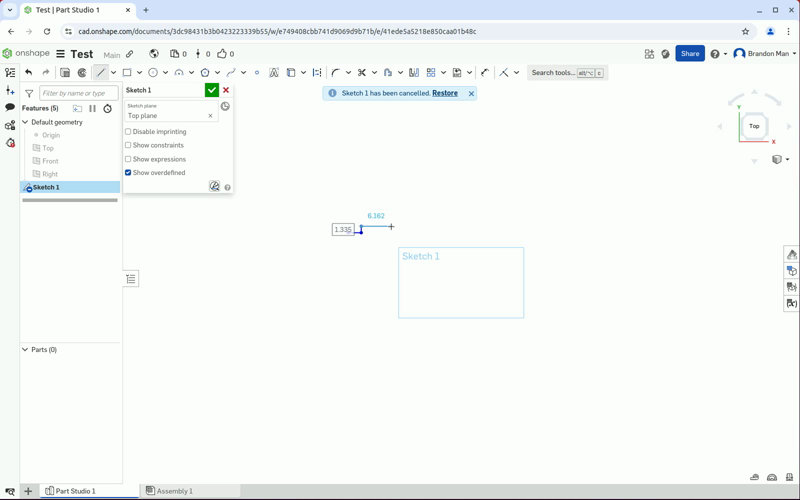
mouse_move(348, 226)
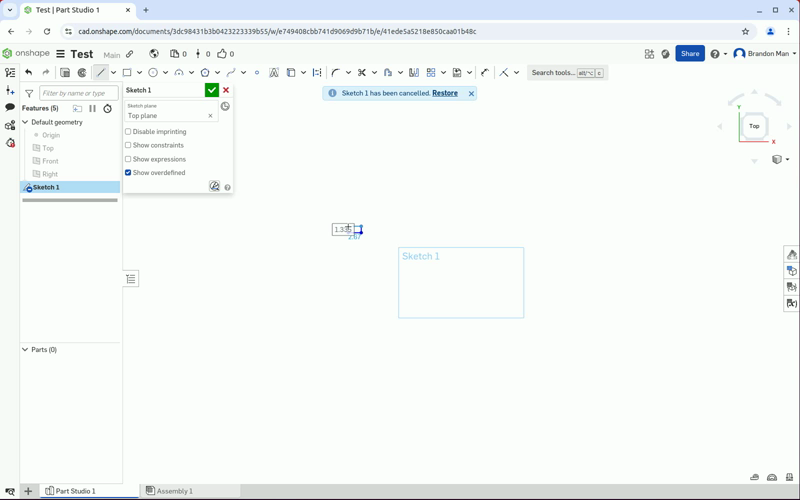
click(348, 226)
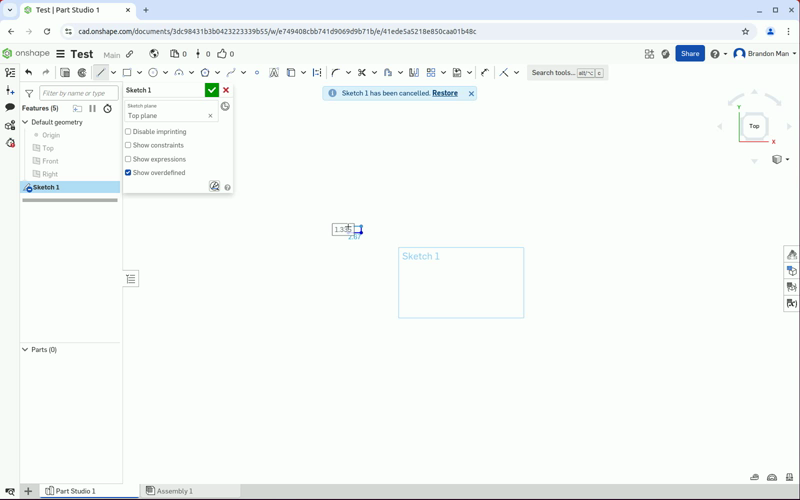
key_up(shift)
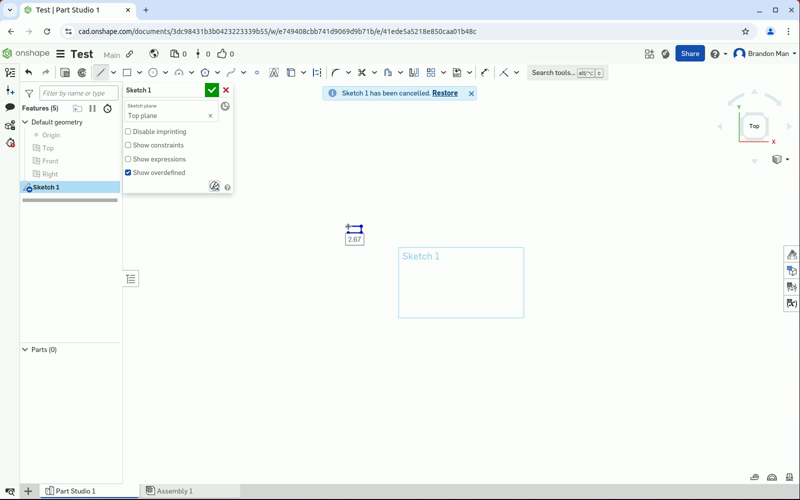
mouse_move(378, 226)
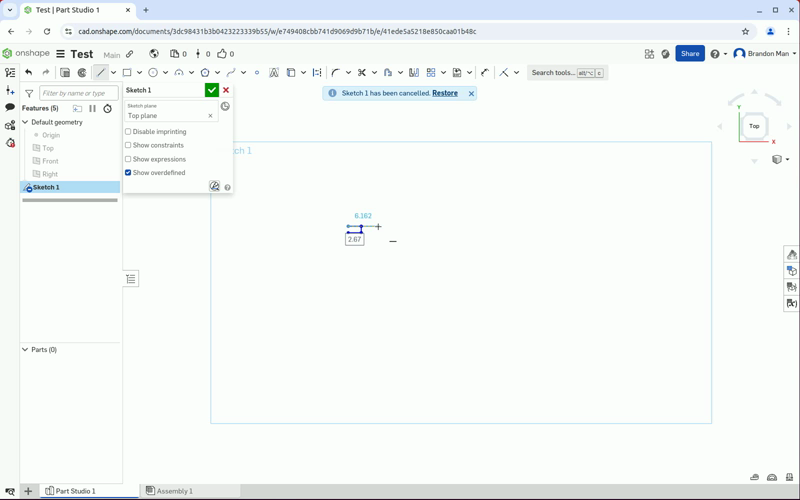
key_down(shift)
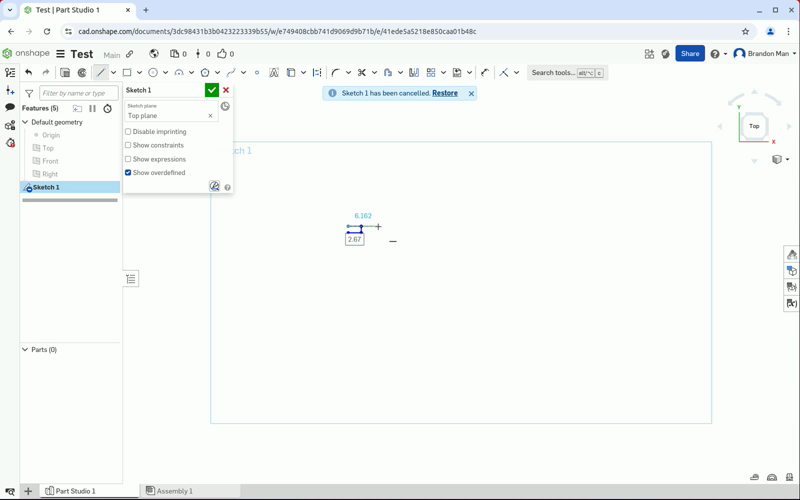
mouse_move(348, 232)
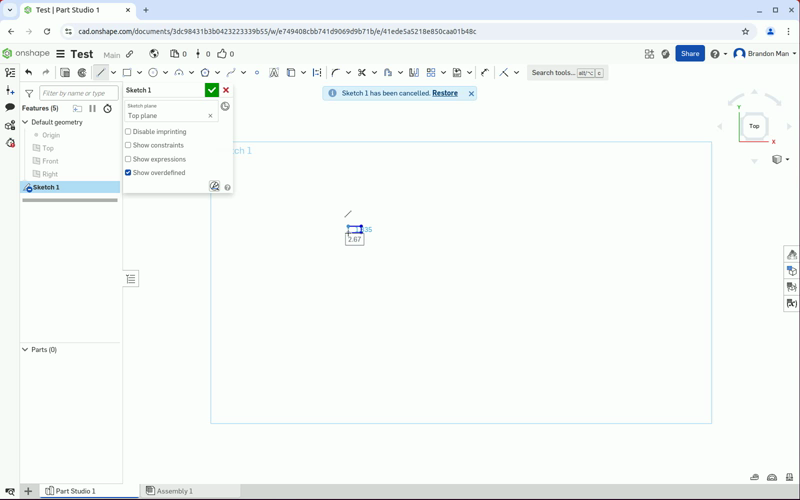
scroll(6)
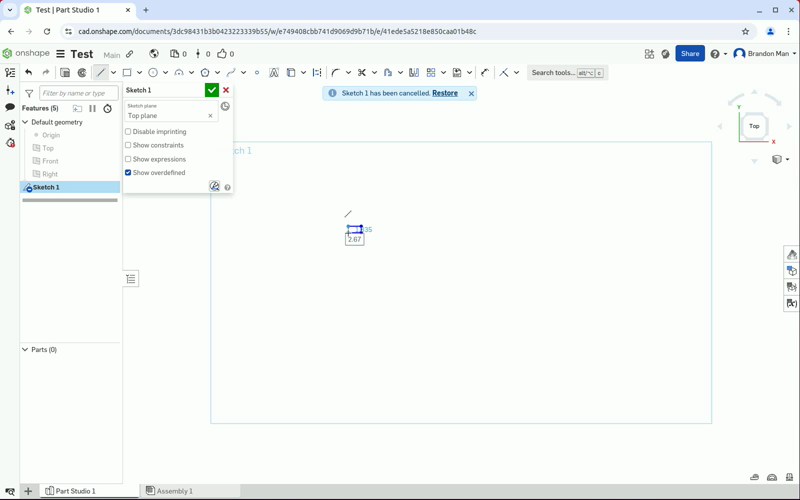
scroll(6)
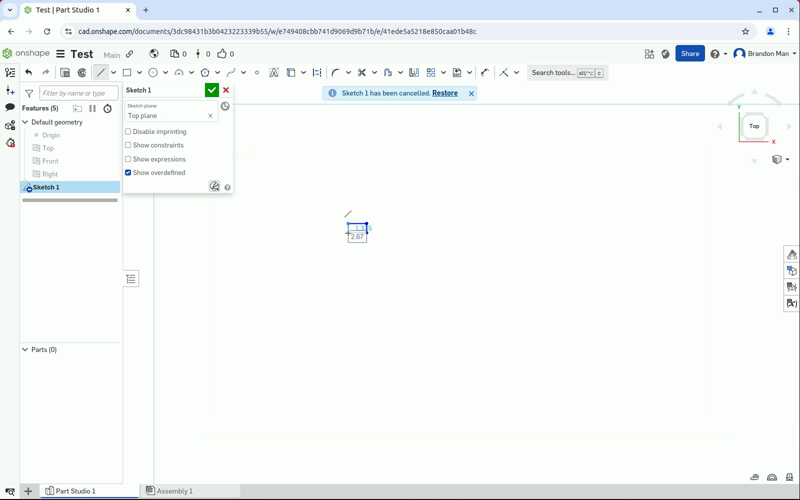
scroll(6)
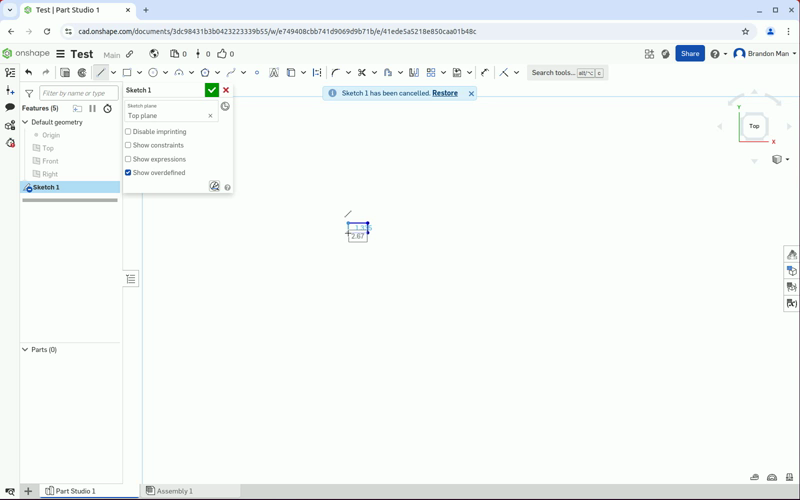
scroll(6)
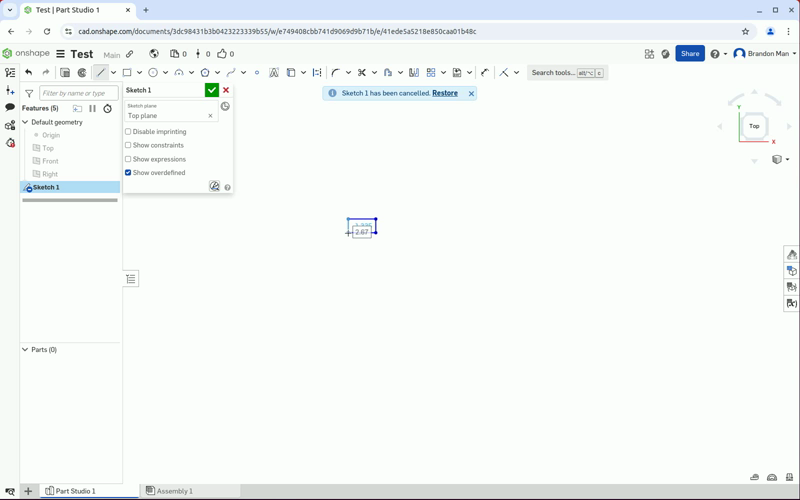
scroll(6)
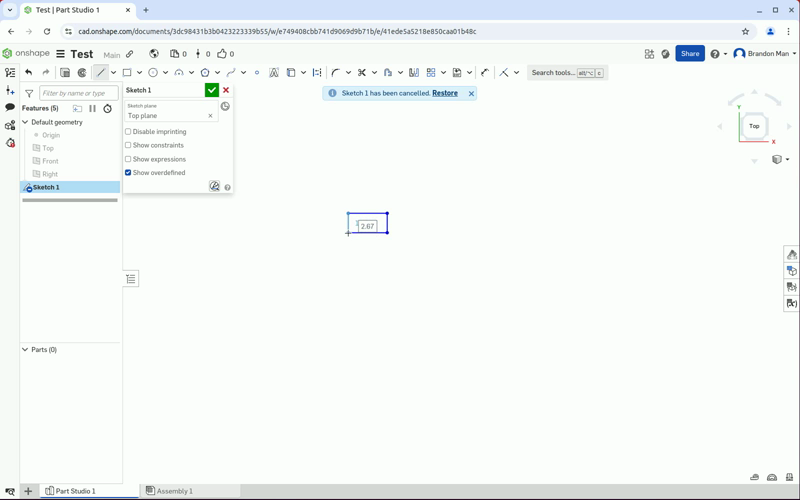
scroll(6)
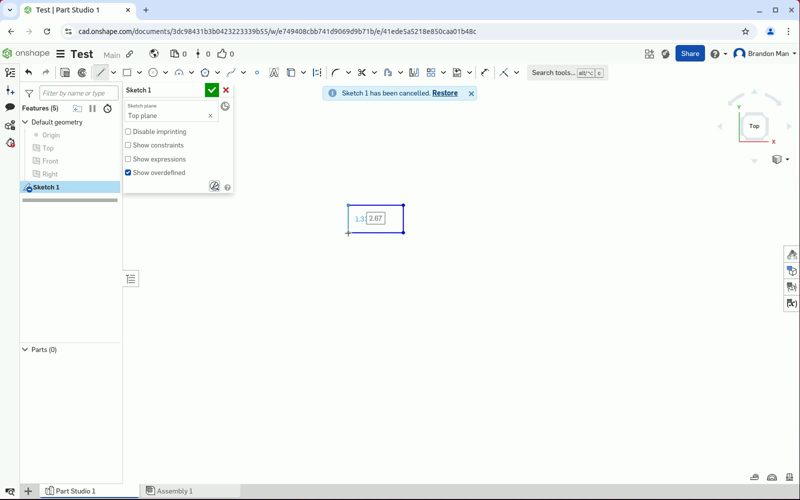
scroll(6)
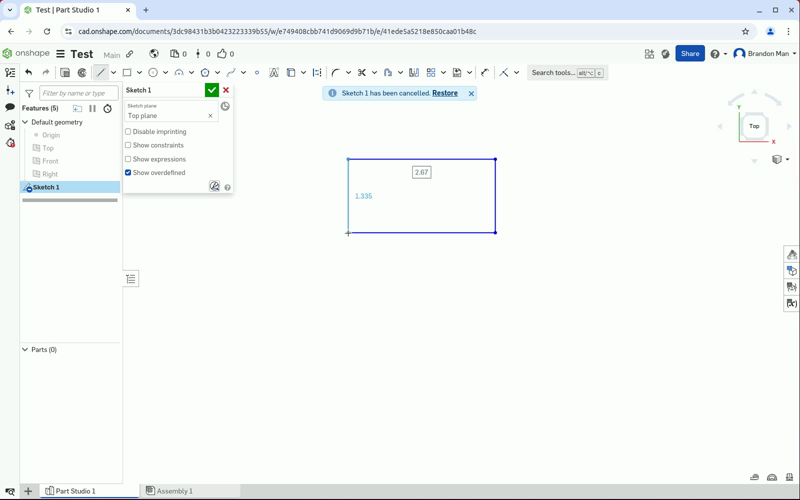
key_up(shift)
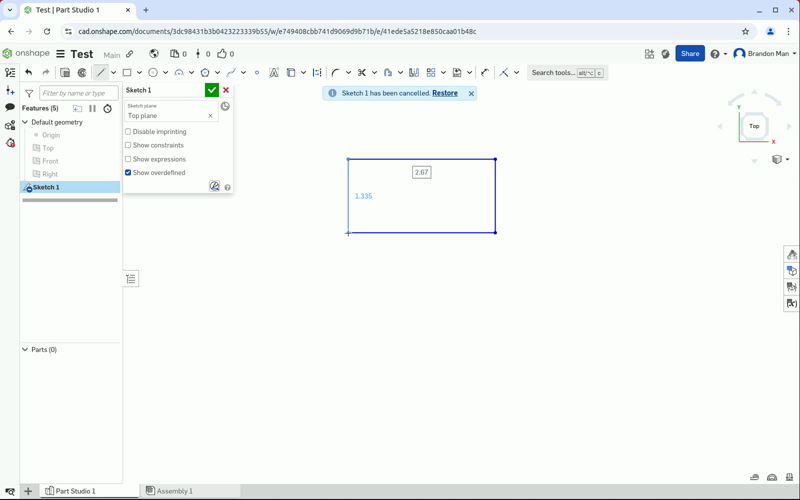
click(348, 232)
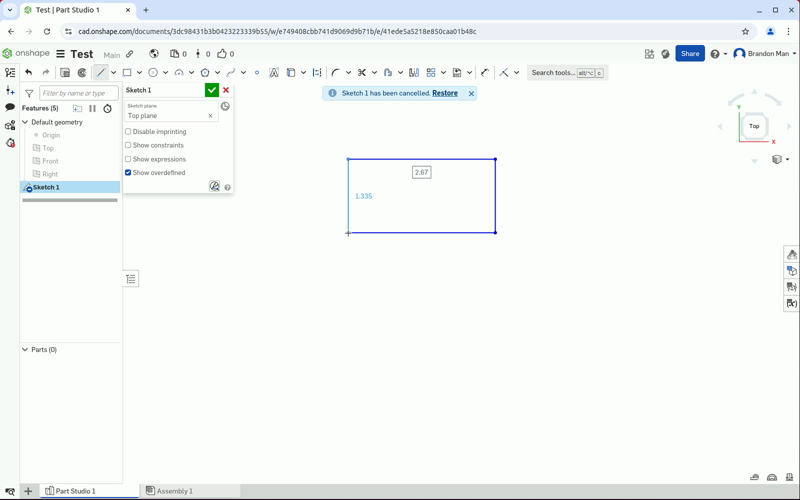
scroll(-6)
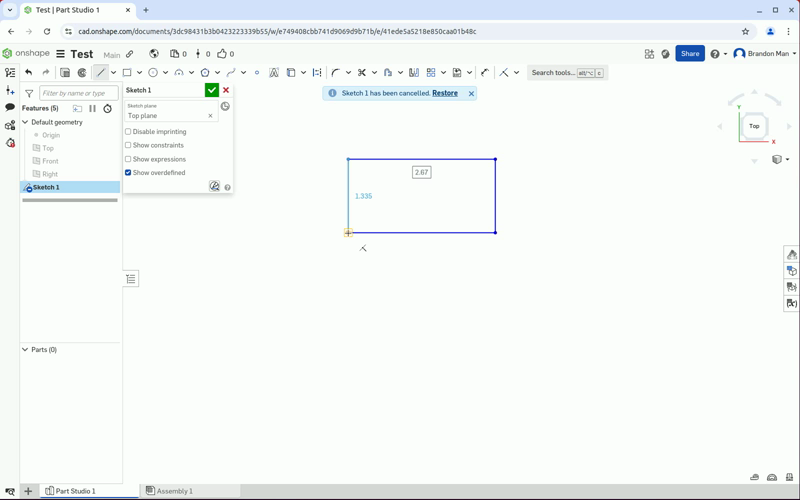
scroll(-6)
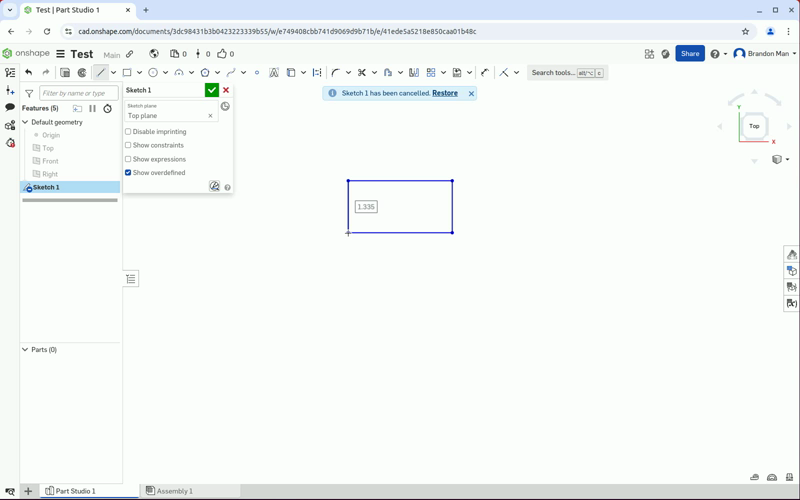
scroll(-6)
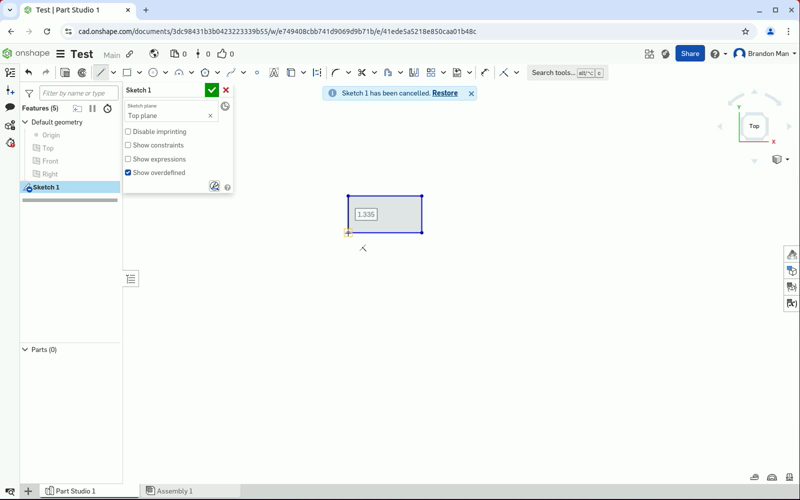
scroll(-6)
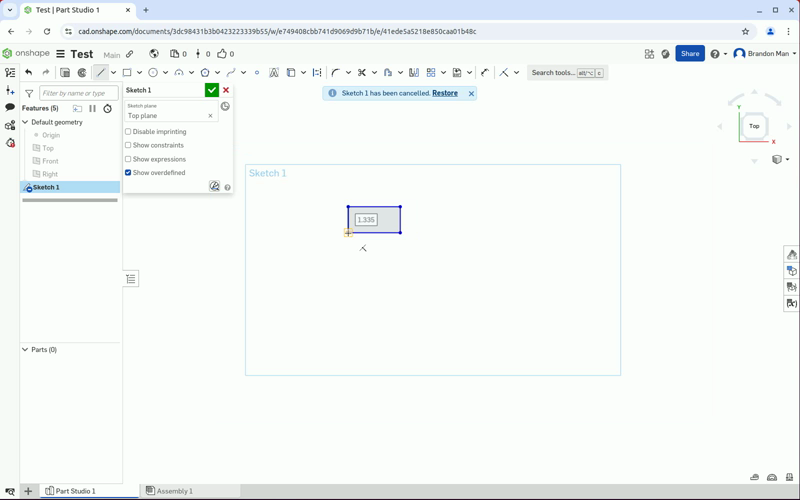
scroll(-6)
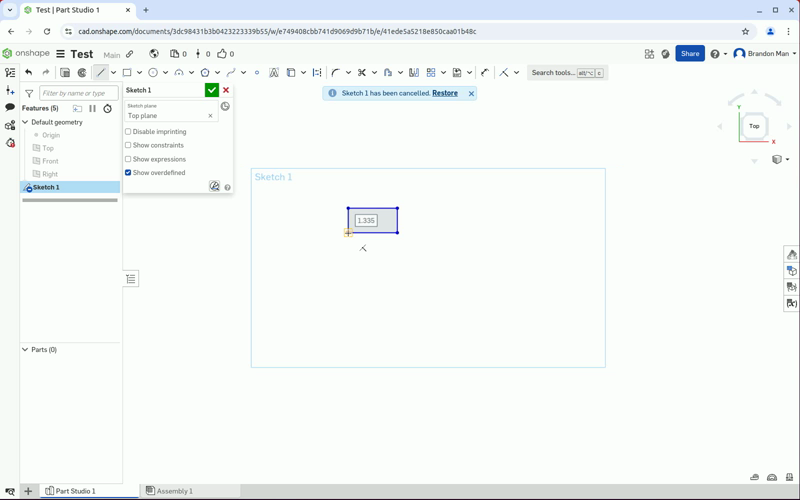
scroll(-6)
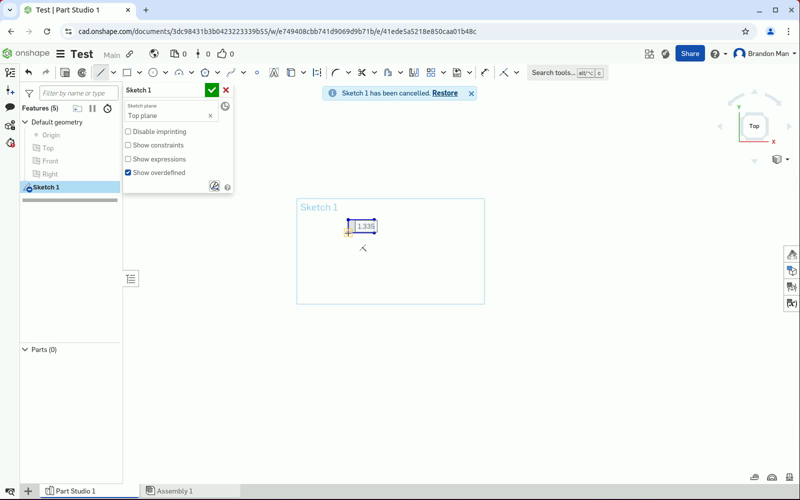
scroll(-6)
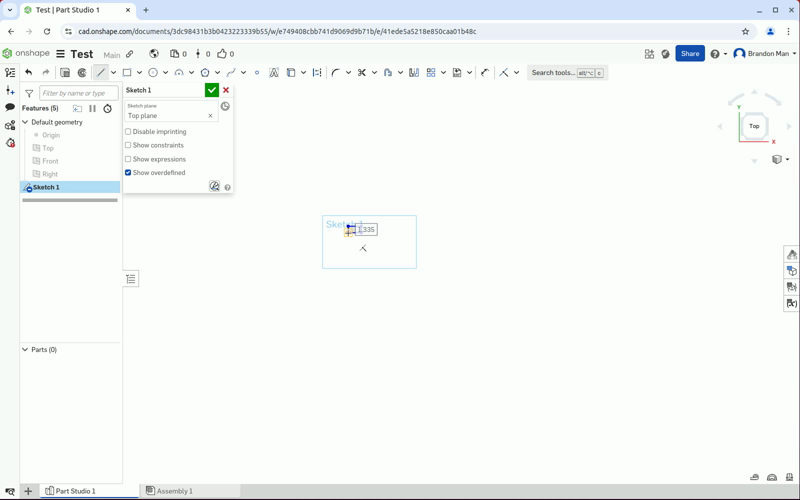
key(esc)
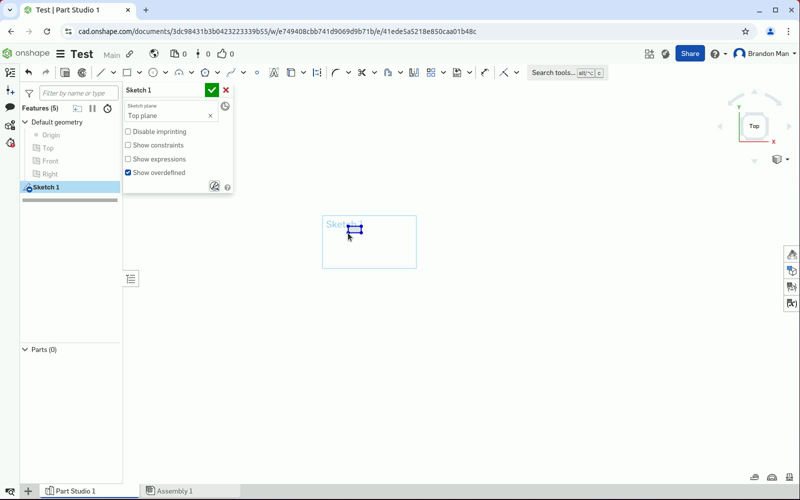
mouse_move(350, 231)
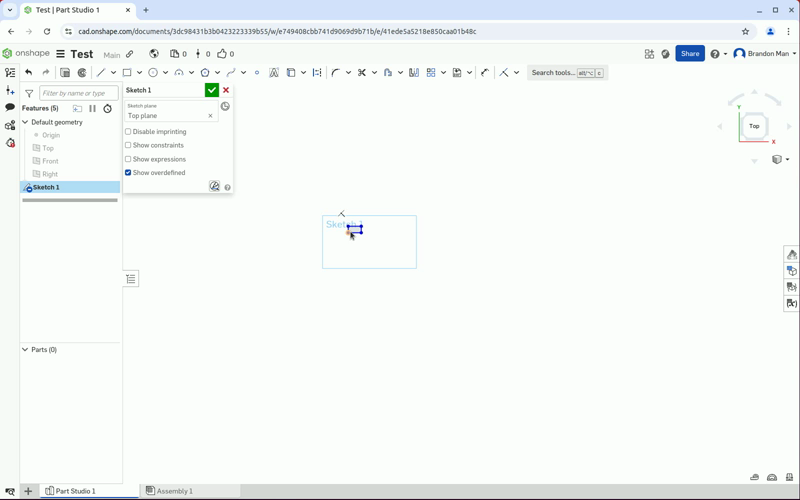
scroll(6)
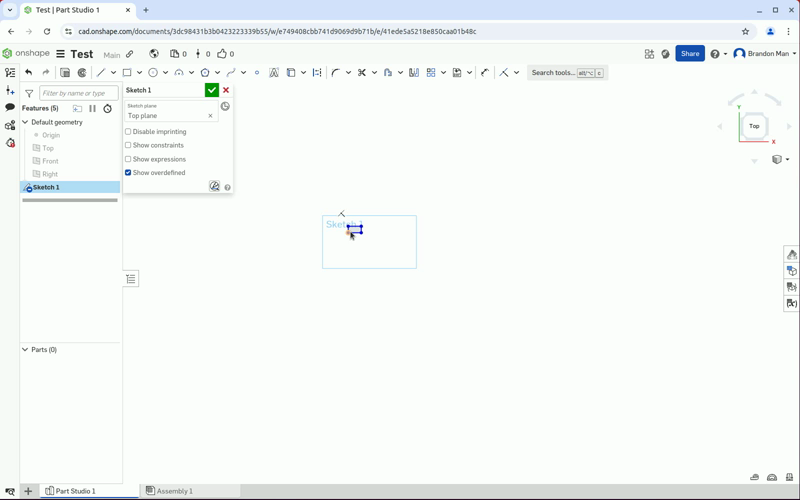
scroll(6)
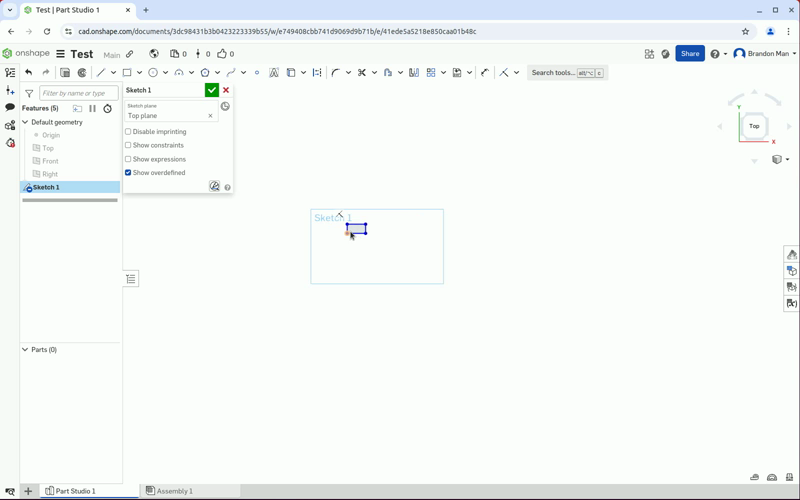
scroll(6)
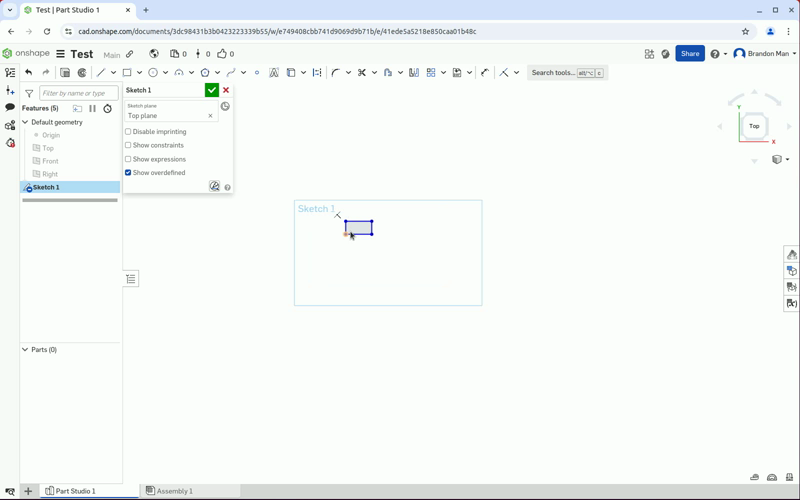
scroll(6)
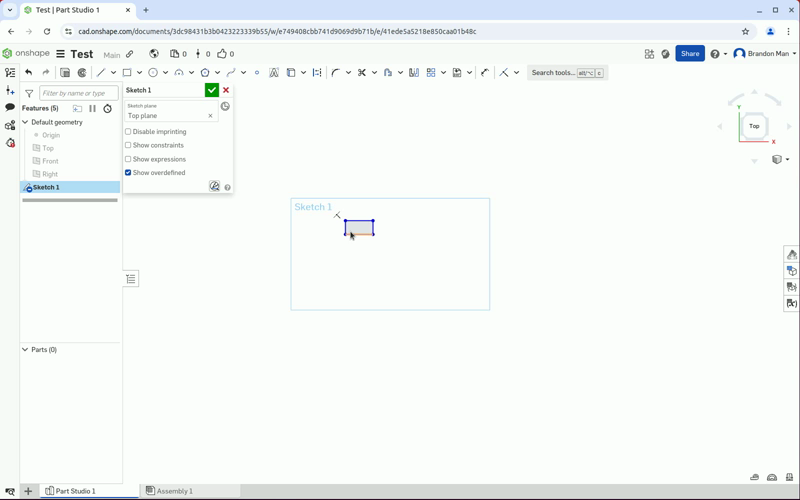
scroll(6)
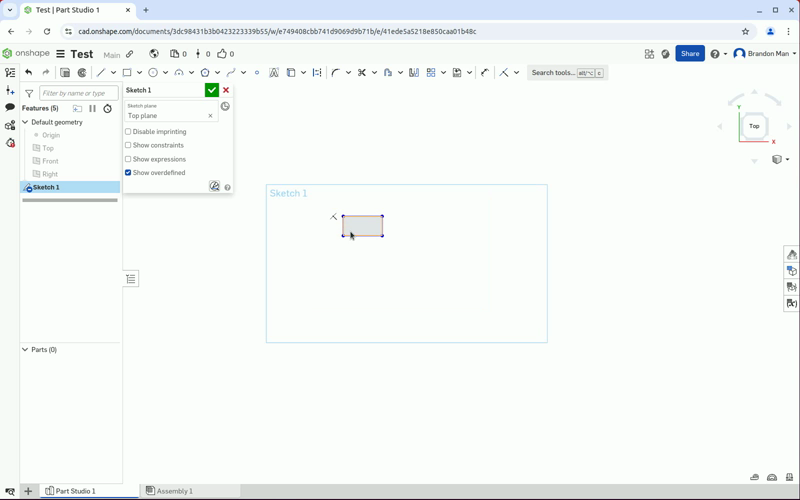
scroll(6)
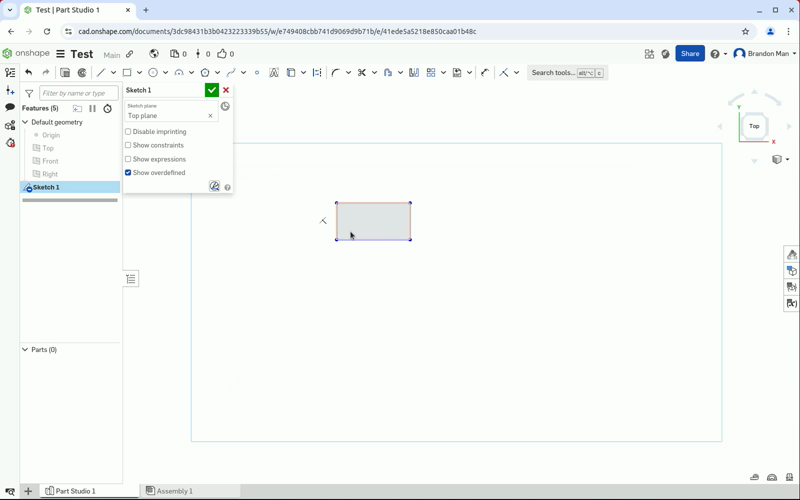
scroll(6)
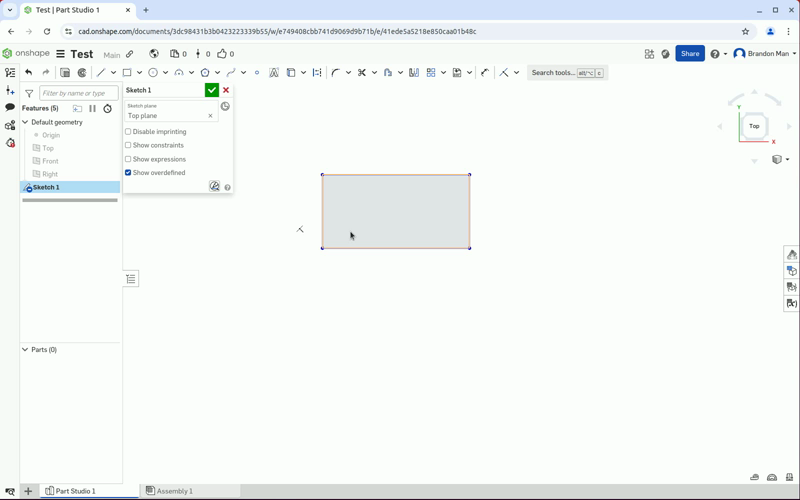
click(350, 231)
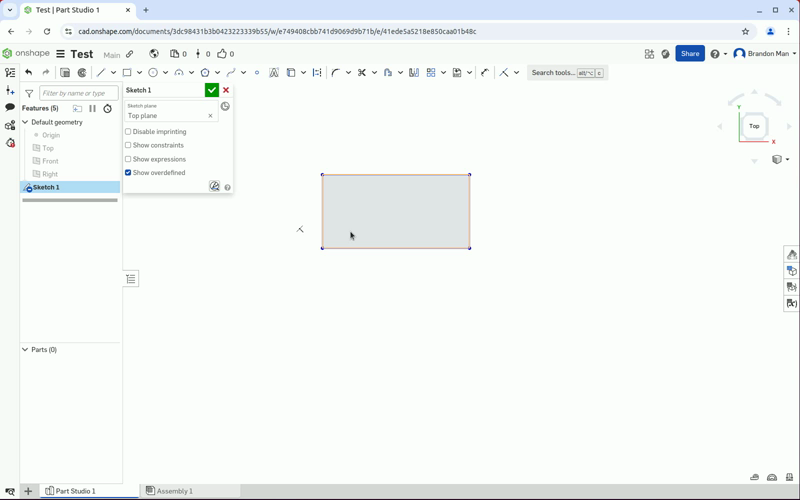
scroll(-6)
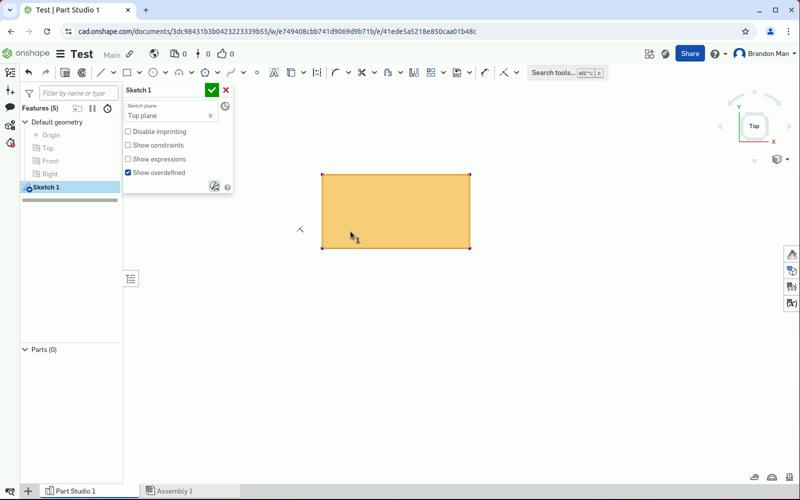
scroll(-6)
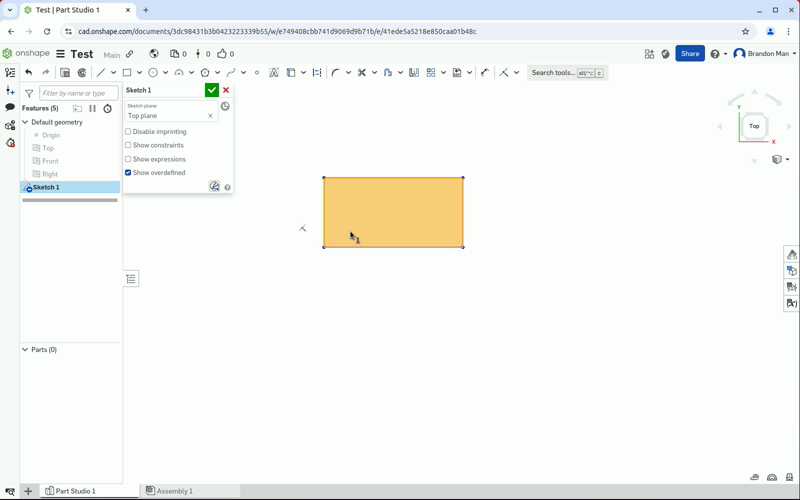
scroll(-6)
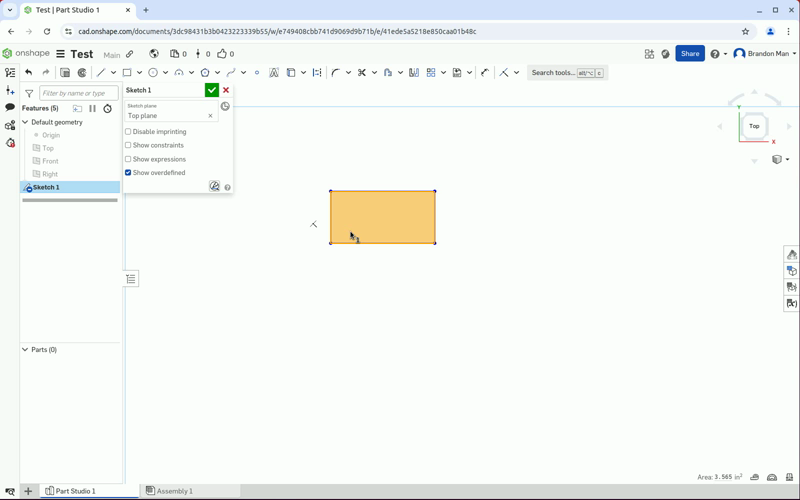
scroll(-6)
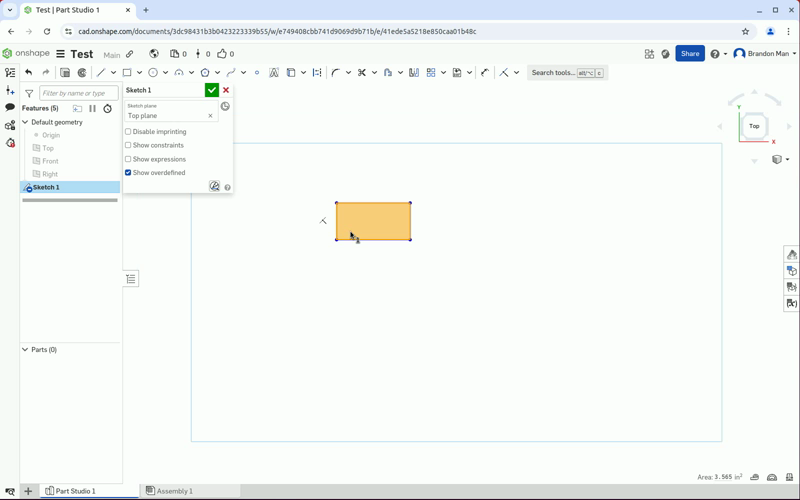
scroll(-6)
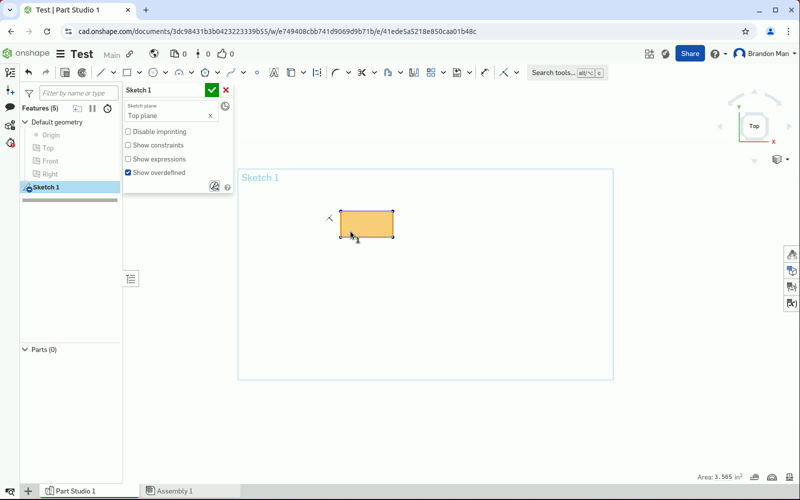
scroll(-6)
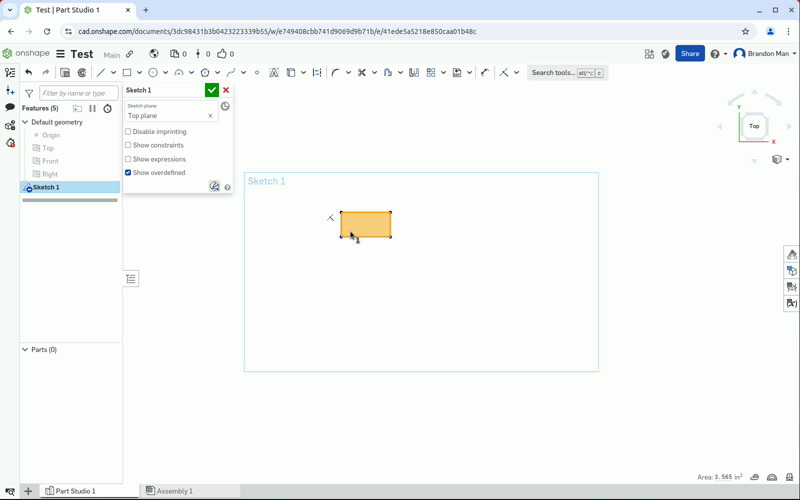
scroll(-6)
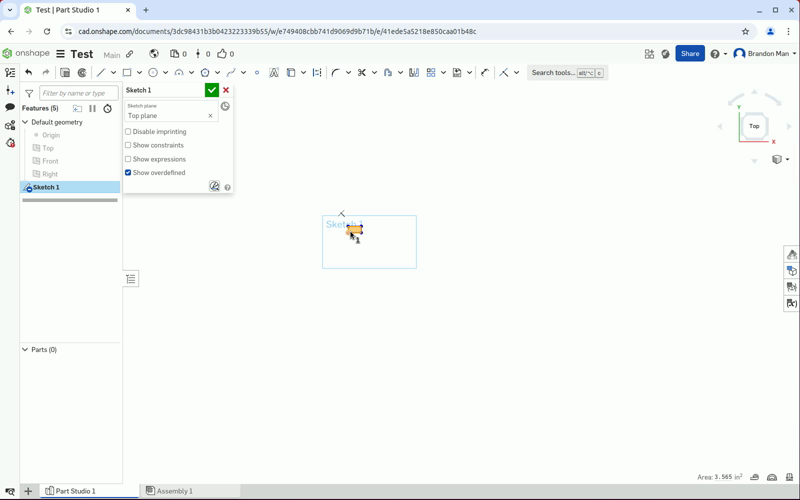
mouse_move(73, 352)
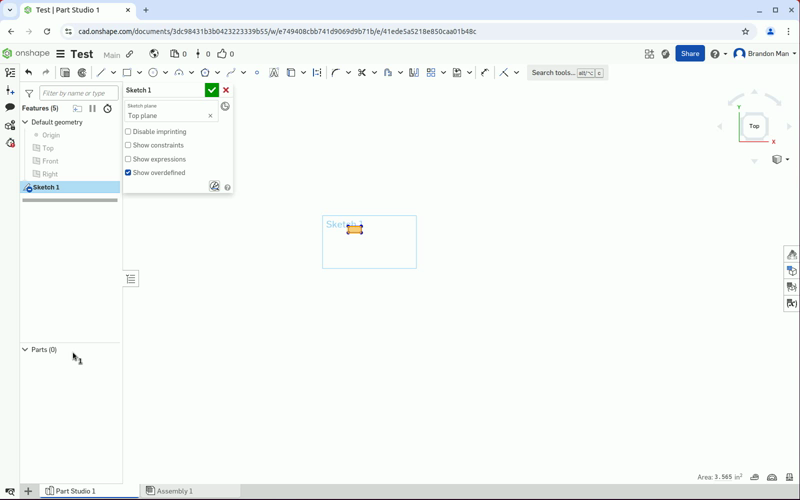
key(shift+y)
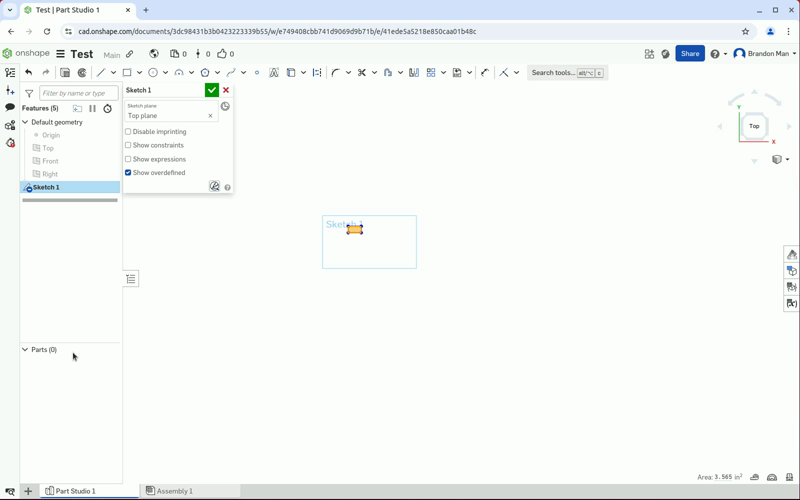
key(shift+e)
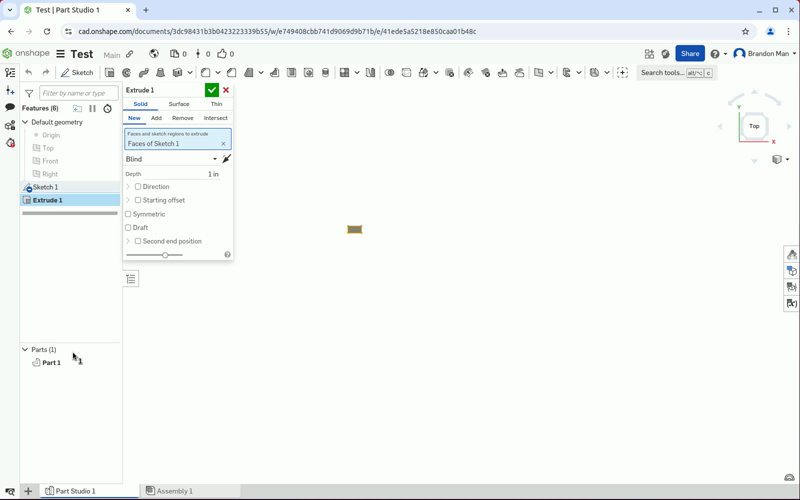
mouse_move(143, 106)
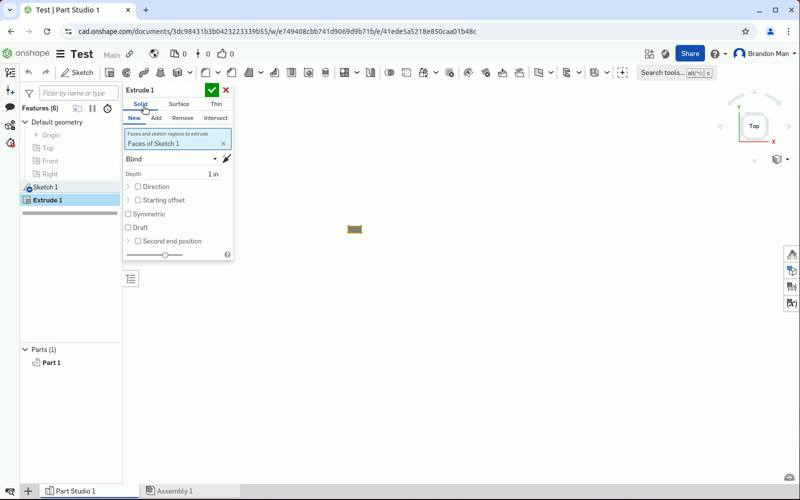
click(143, 106)
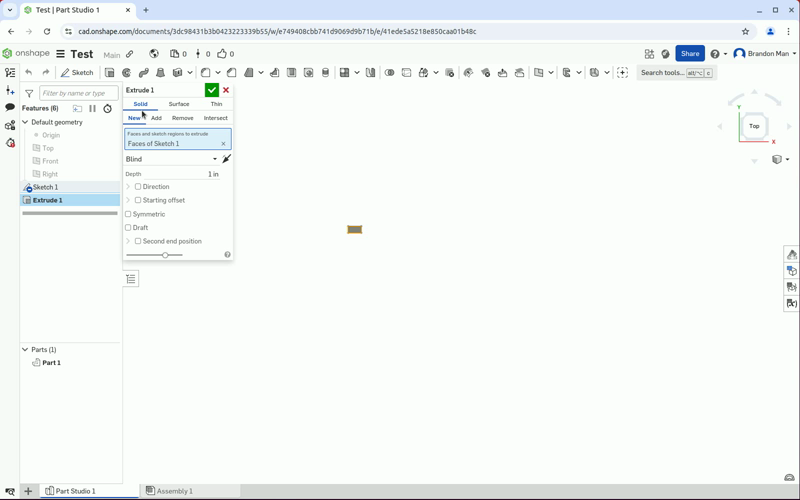
mouse_move(137, 120)
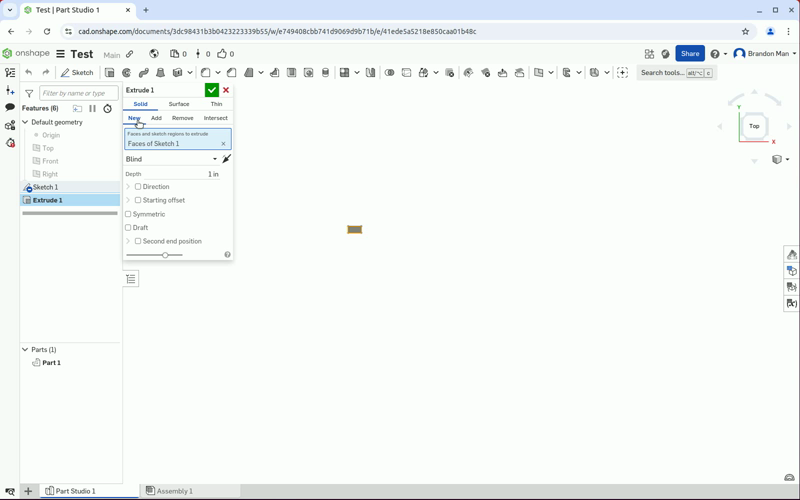
click(137, 120)
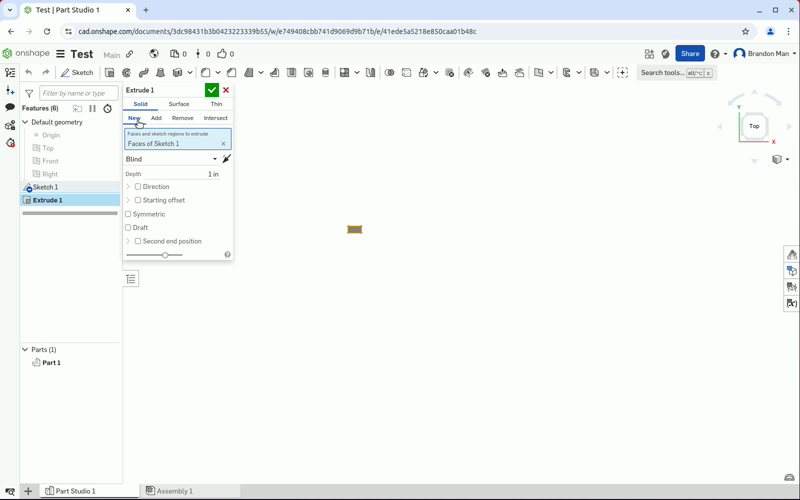
key(tab, 4)
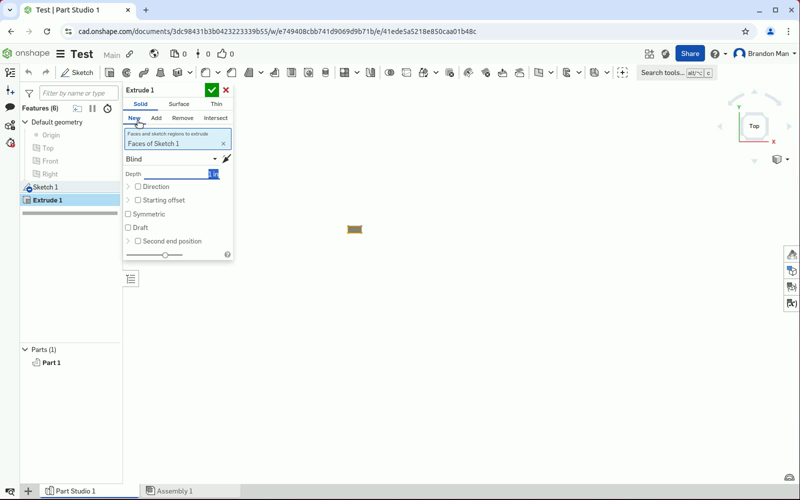
text(16.368)
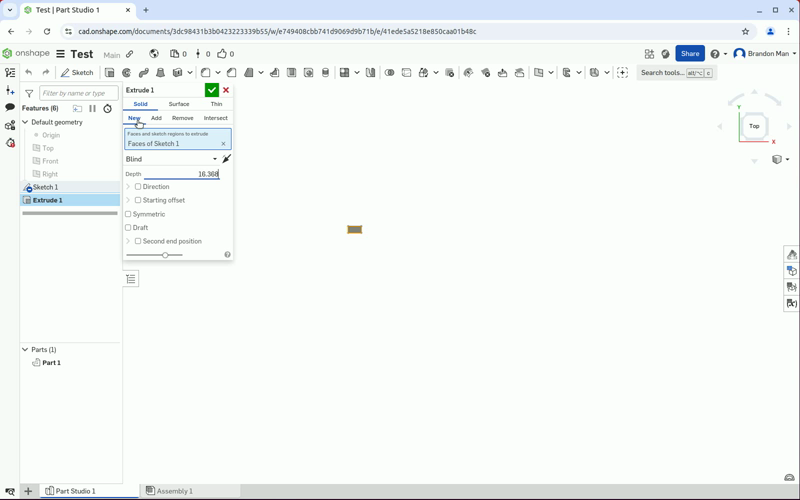
key(enter)
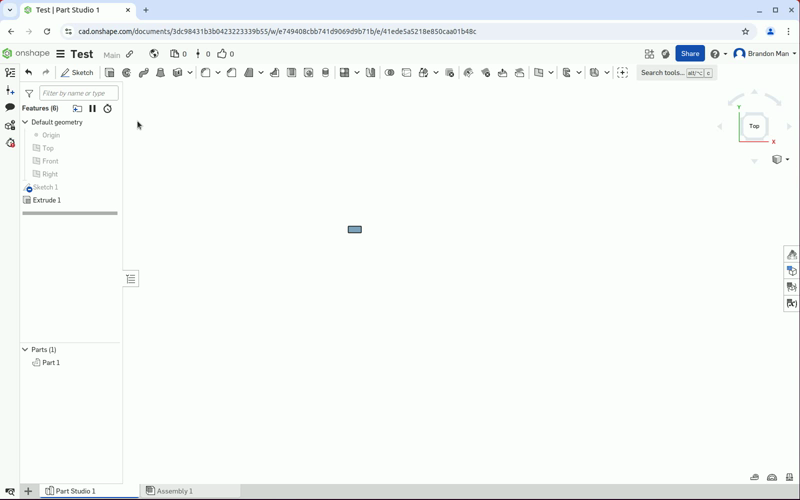
key(shift+h)
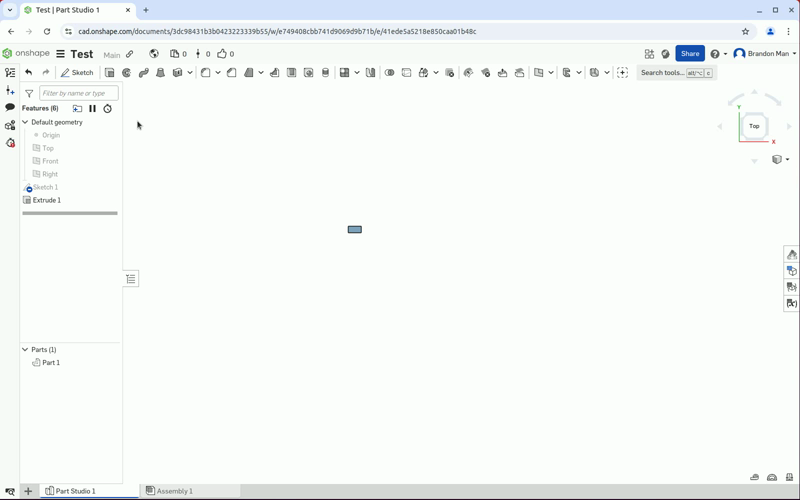
key(shift+h)
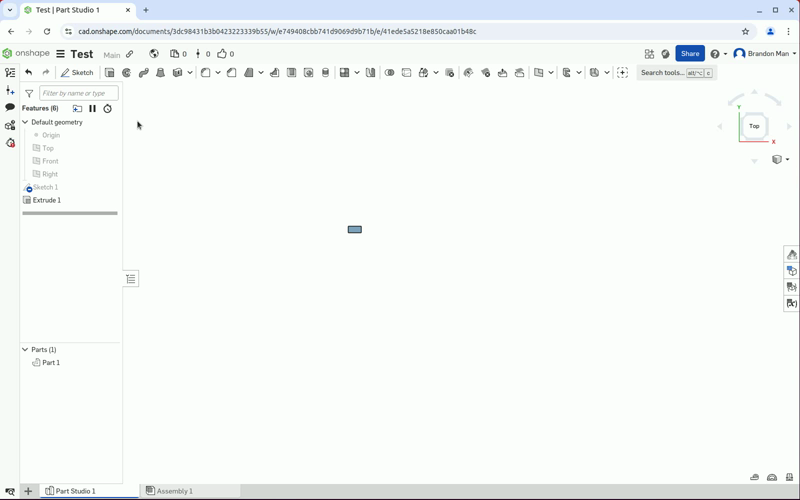
mouse_move(73, 189)
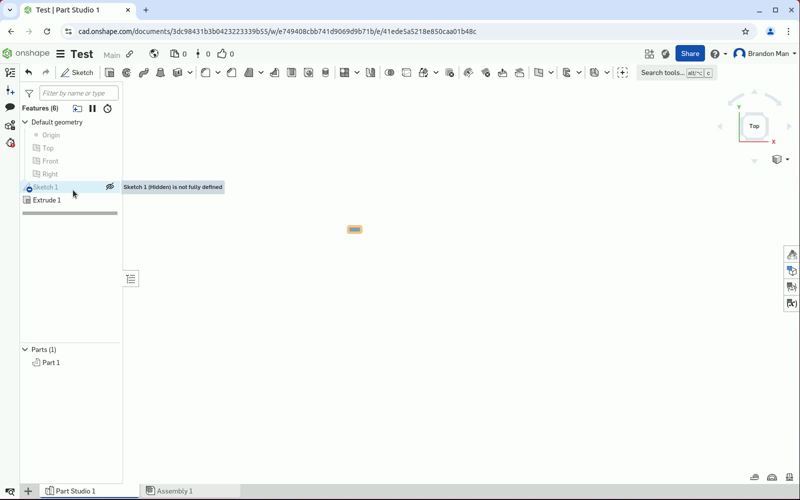
click(73, 189)
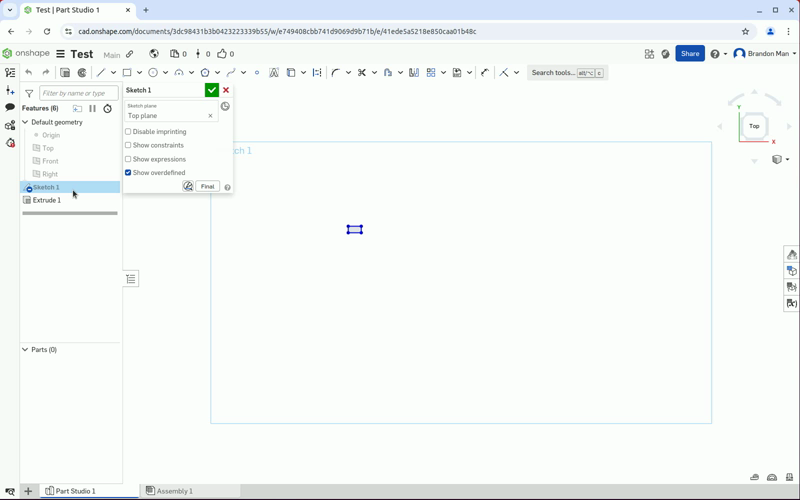
mouse_move(229, 92)
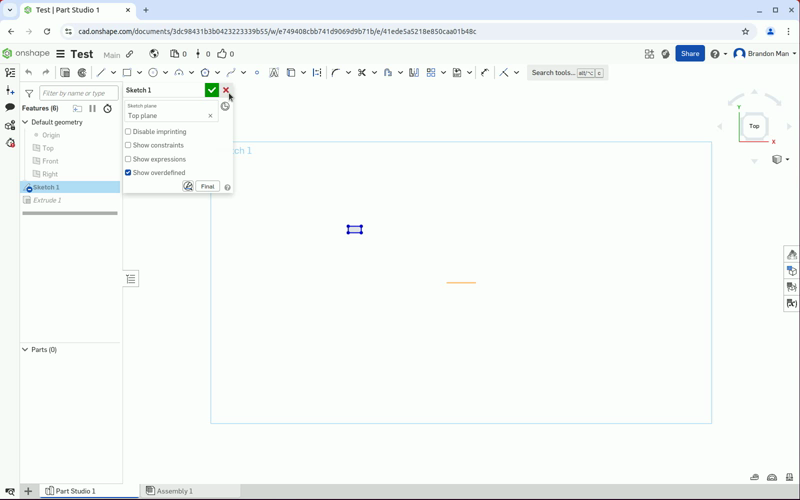
click(229, 92)
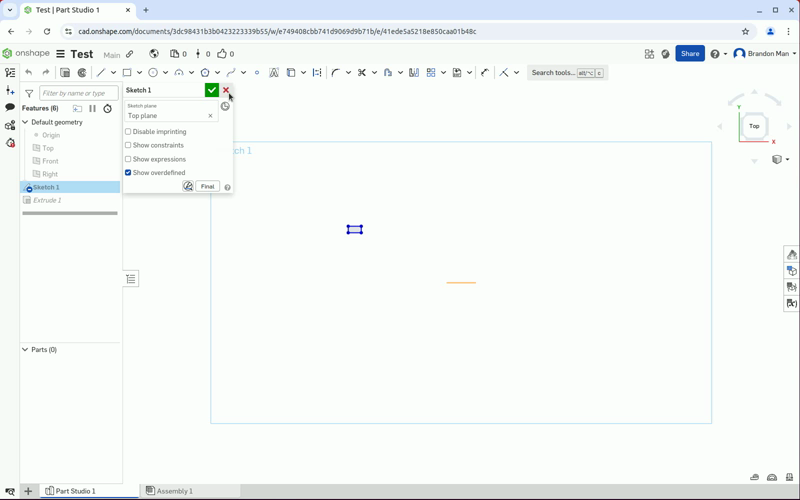
key(shift+s)
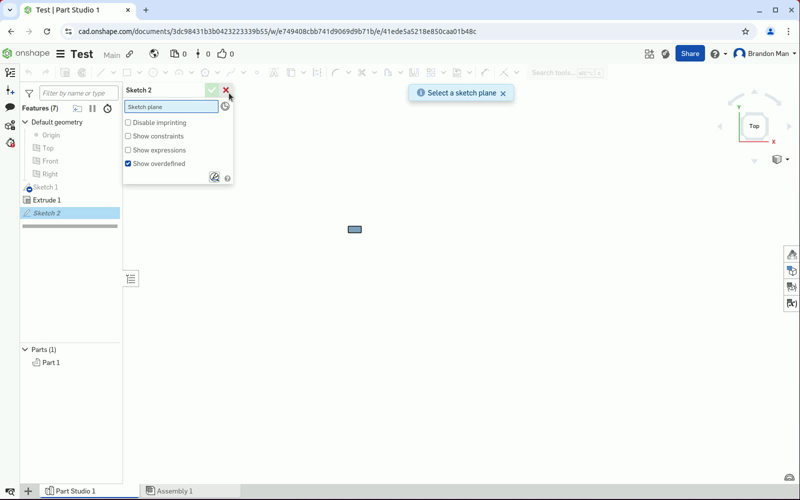
mouse_move(73, 150)
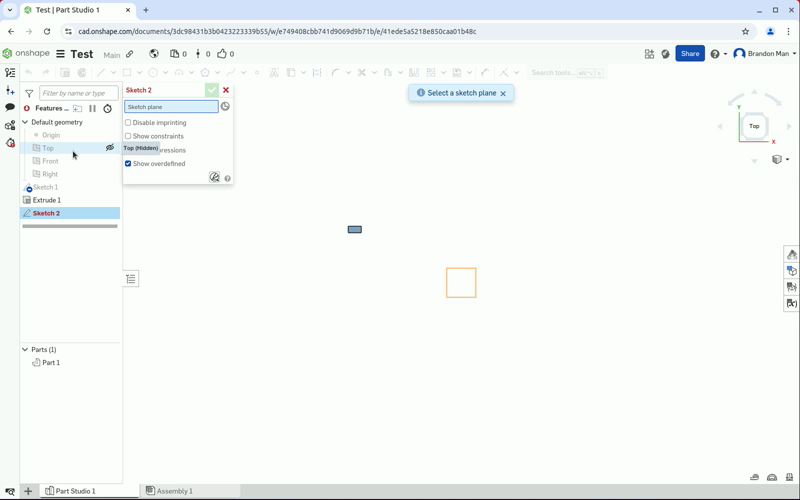
click(73, 150)
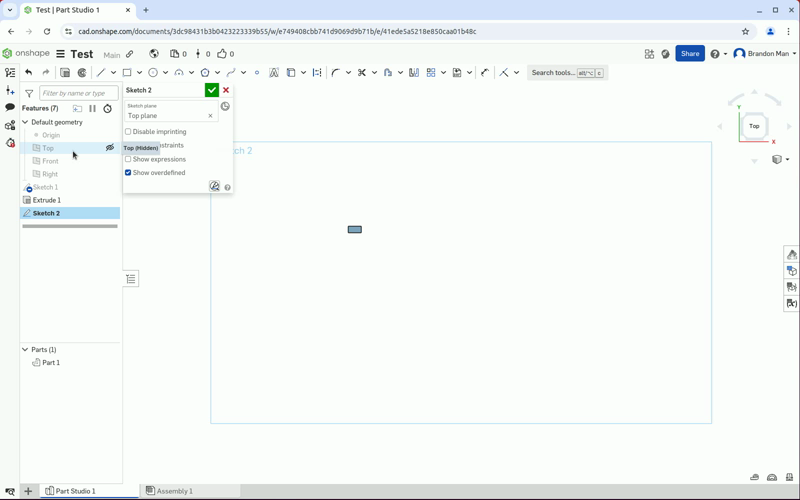
mouse_move(73, 352)
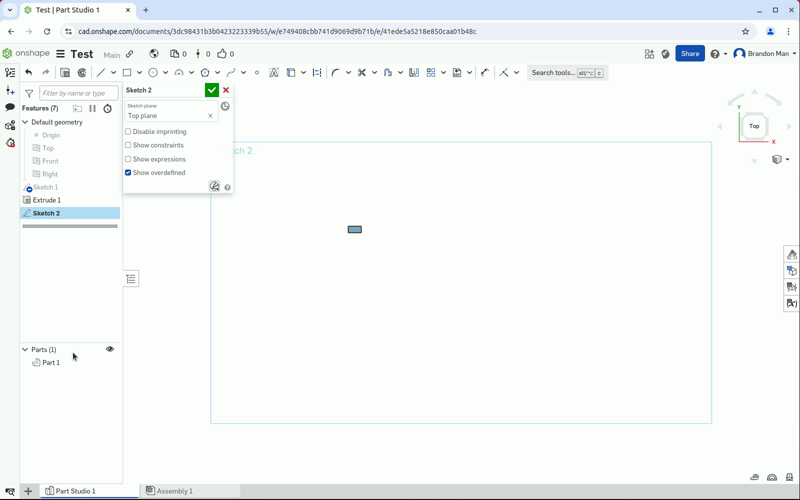
key(y)
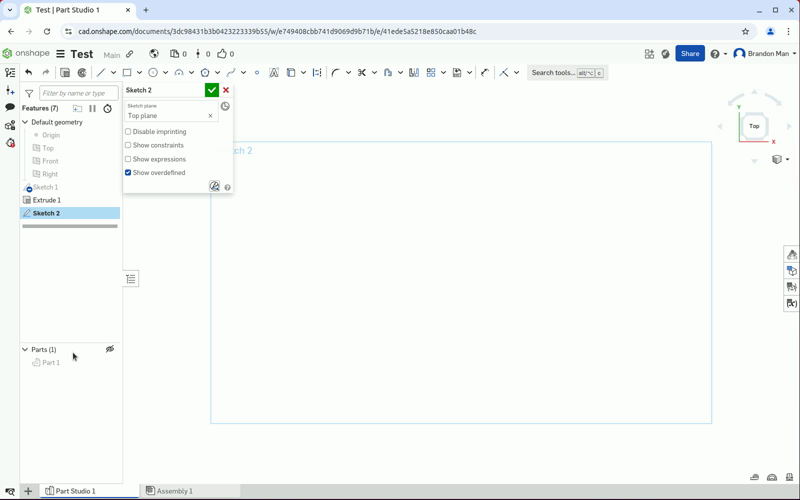
key(l)
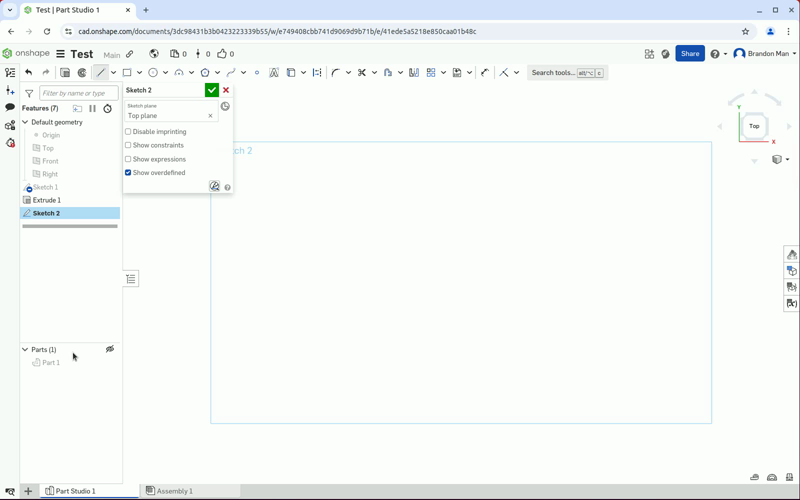
key_down(shift)
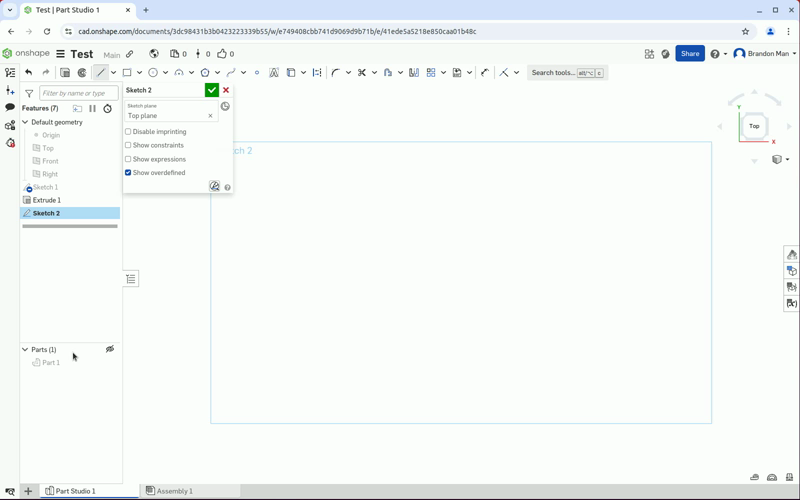
mouse_move(561, 232)
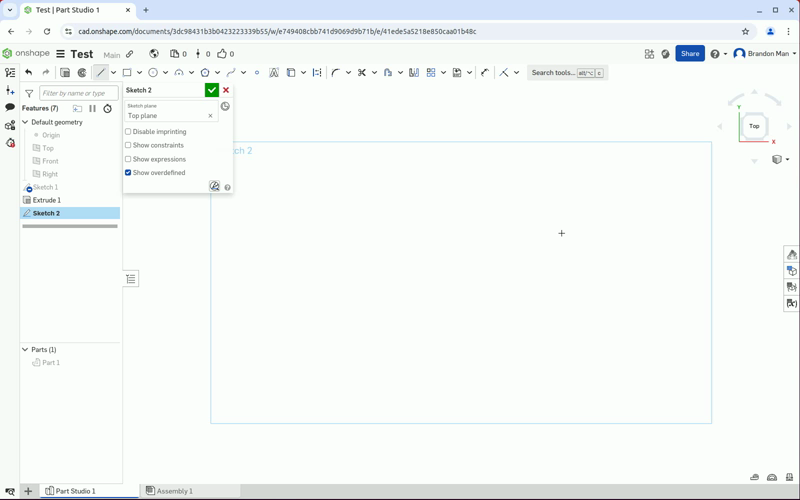
click(561, 232)
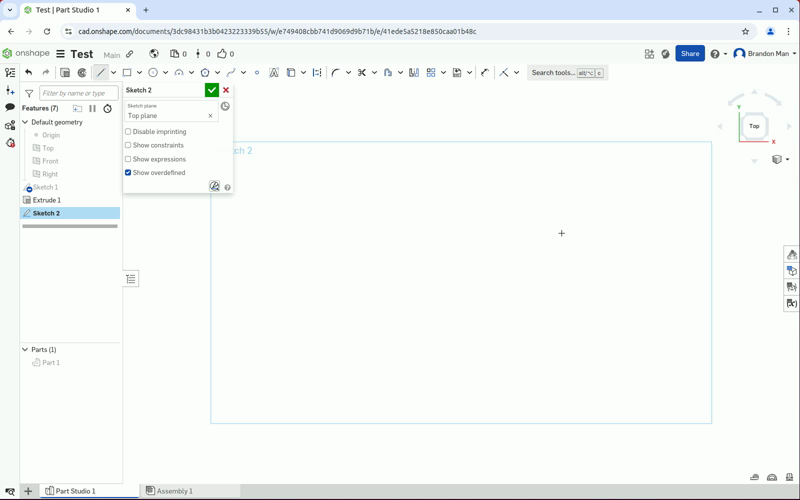
key_up(shift)
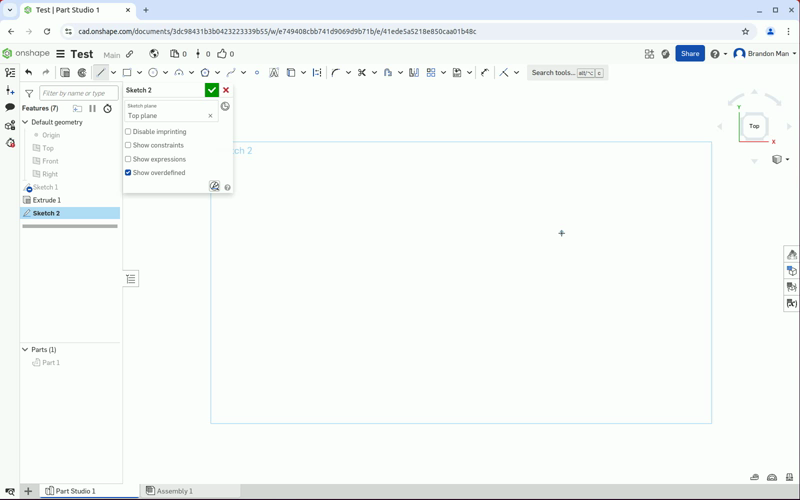
key_down(shift)
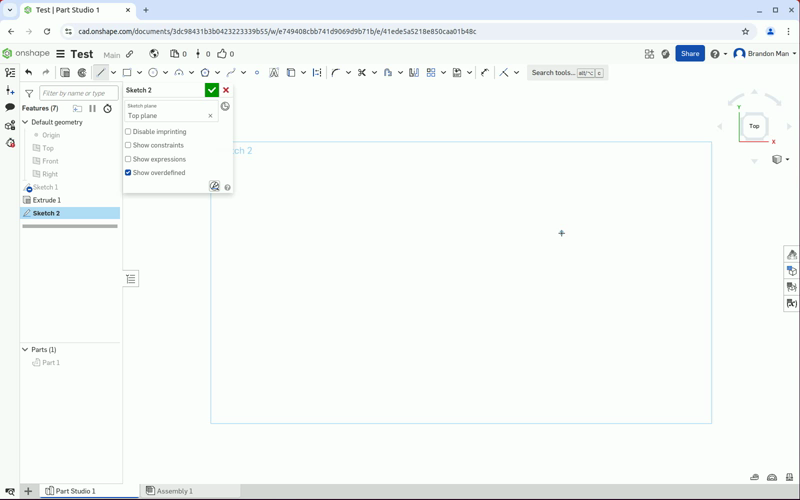
mouse_move(589, 232)
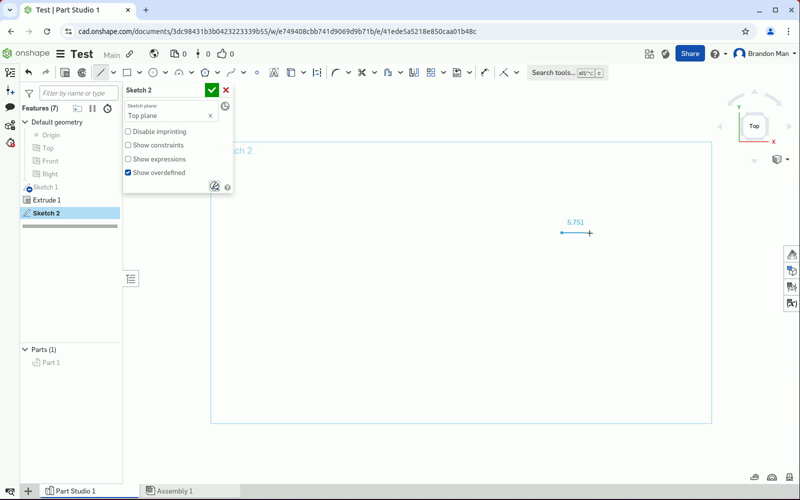
mouse_move(574, 232)
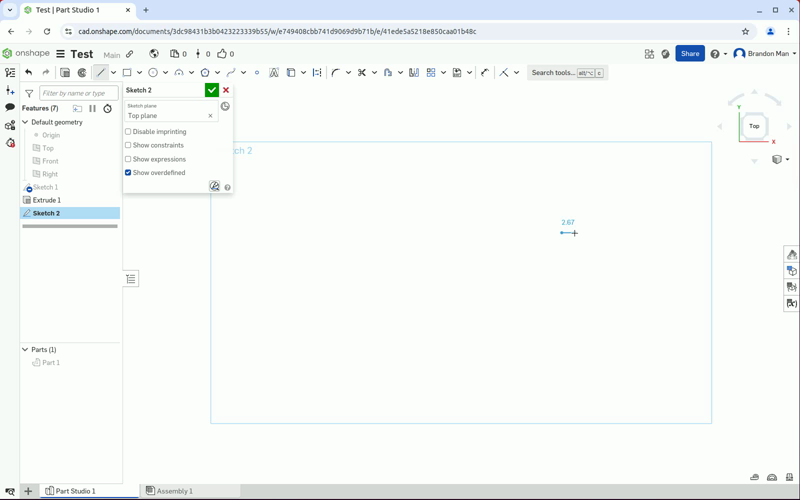
click(574, 232)
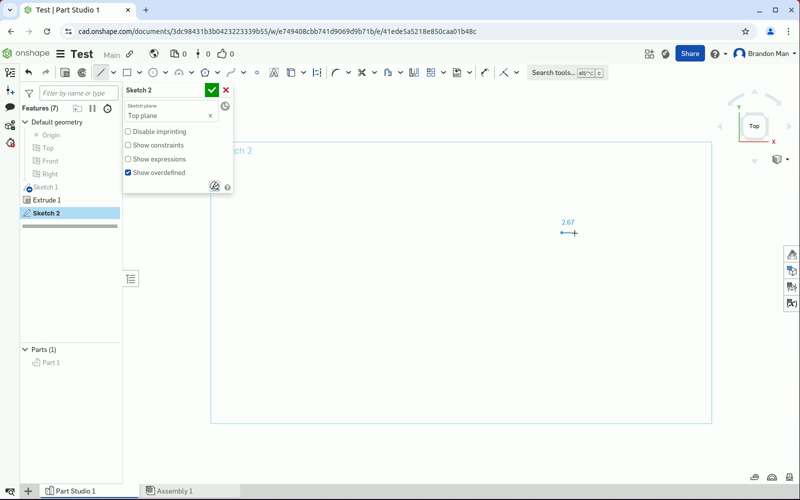
key_up(shift)
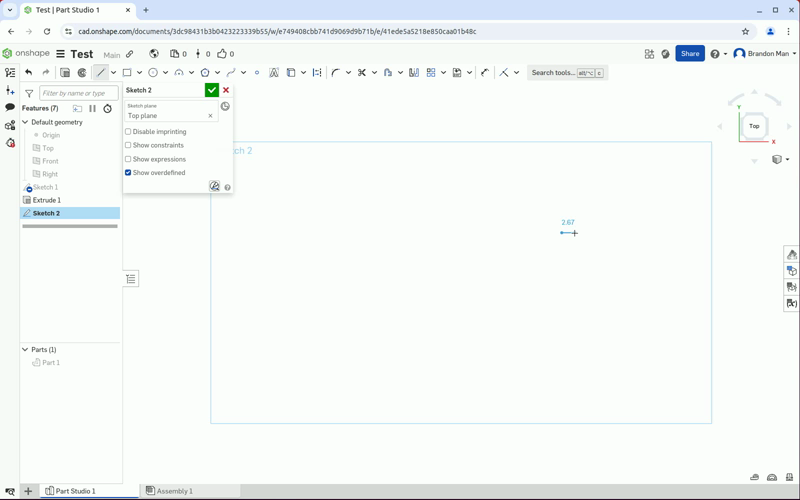
key_down(shift)
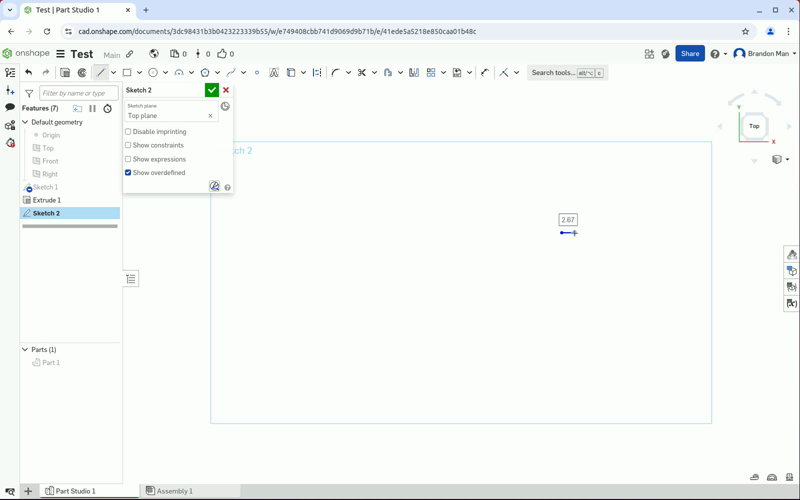
mouse_move(589, 232)
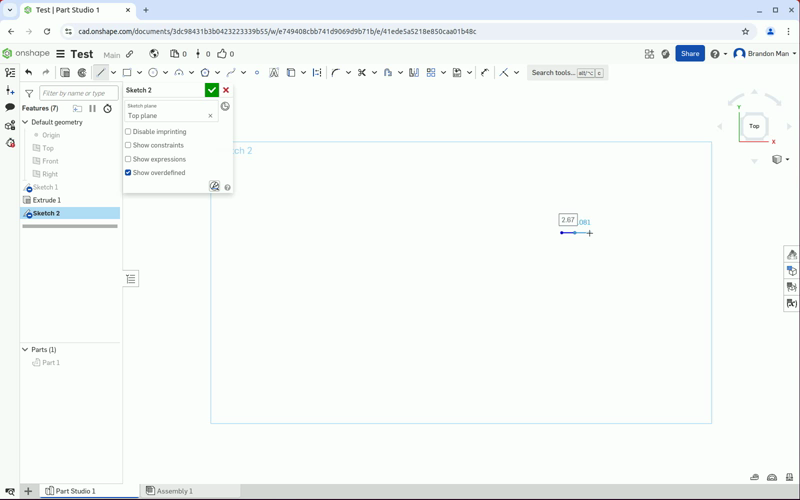
mouse_move(574, 226)
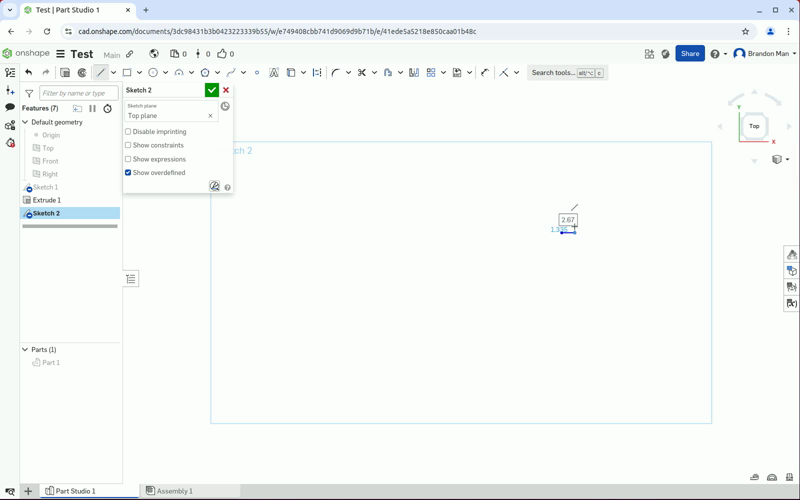
scroll(6)
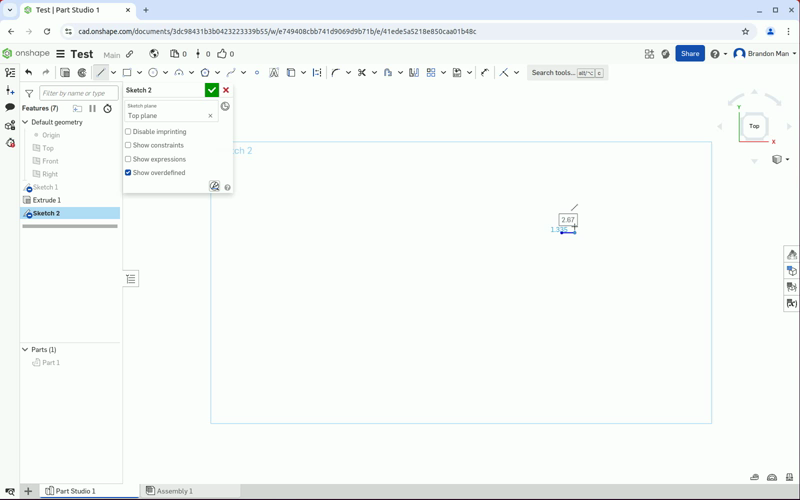
scroll(6)
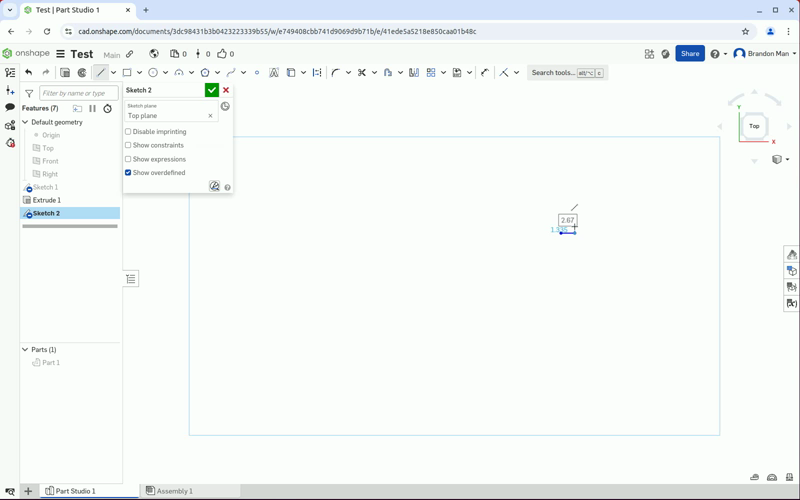
scroll(6)
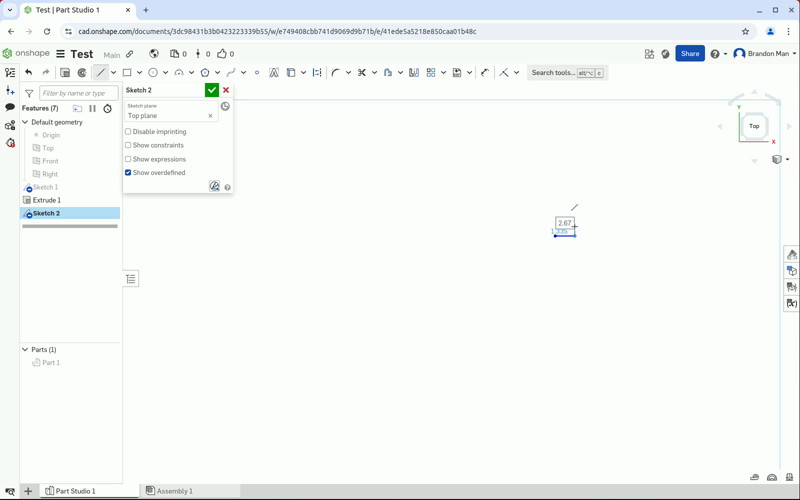
scroll(6)
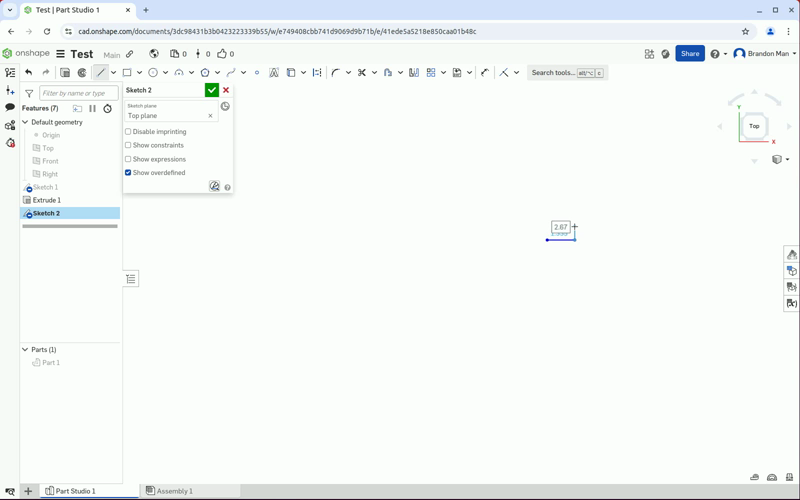
scroll(6)
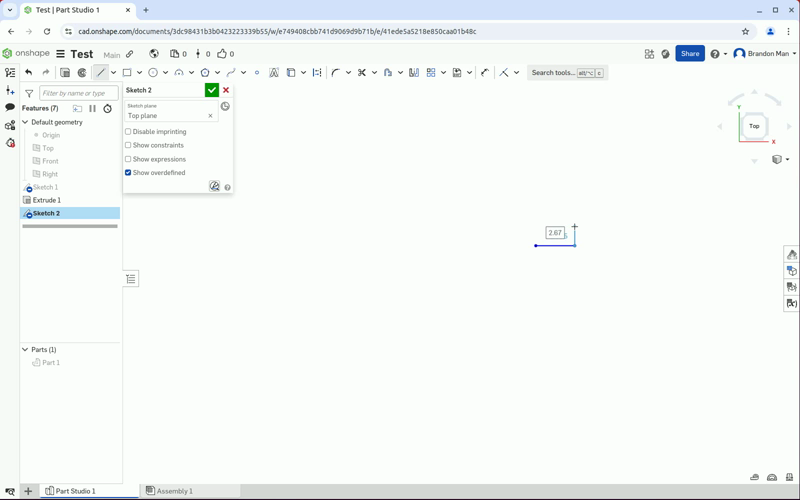
scroll(6)
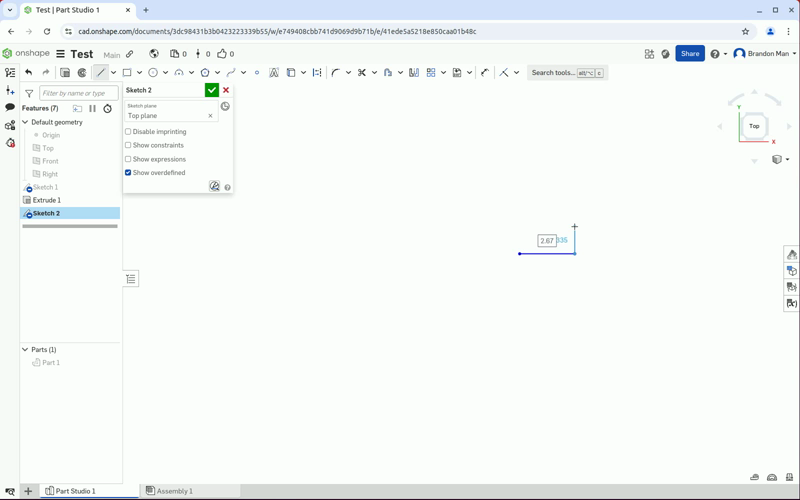
scroll(6)
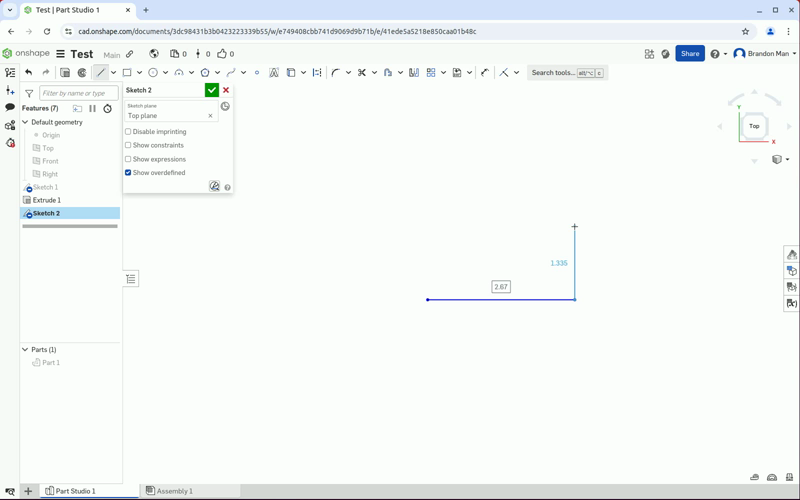
click(574, 226)
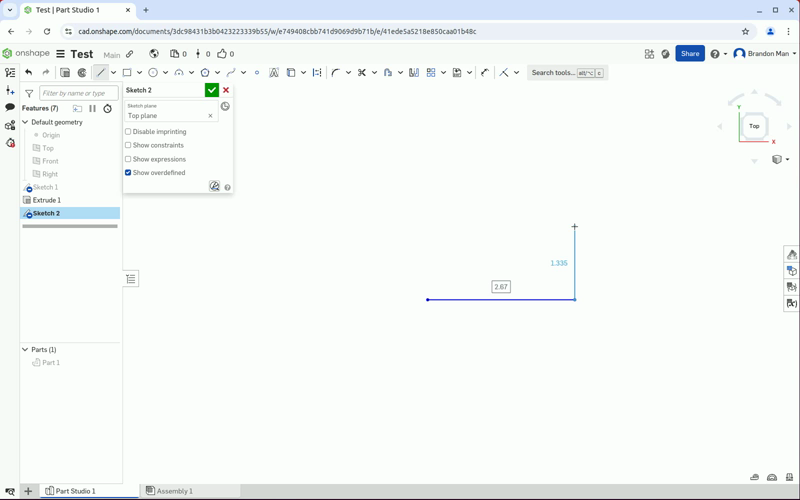
scroll(-6)
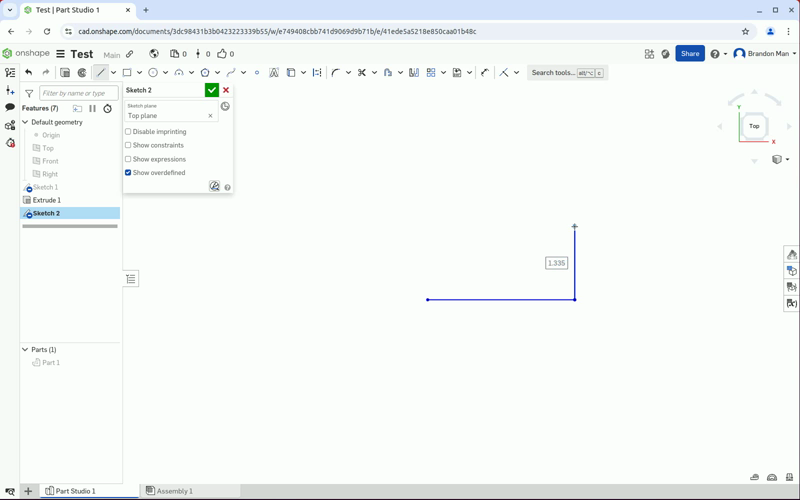
scroll(-6)
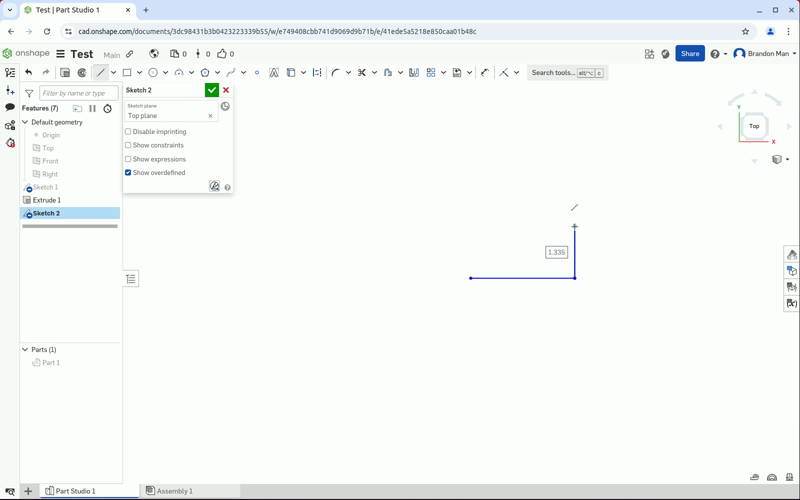
scroll(-6)
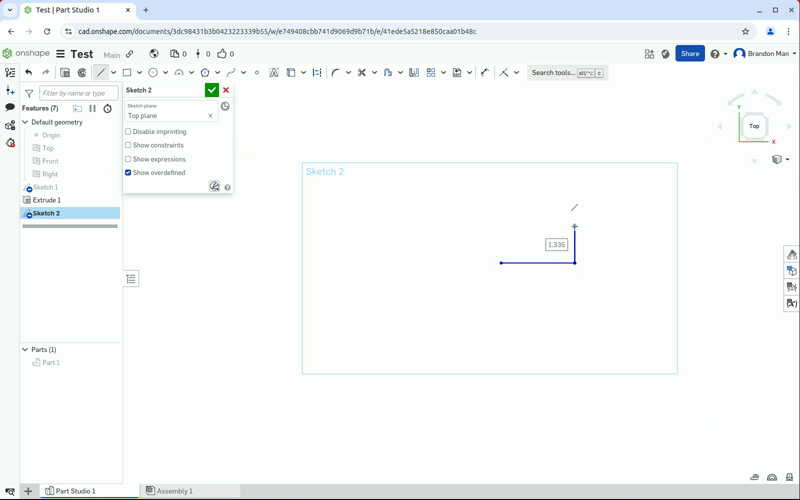
scroll(-6)
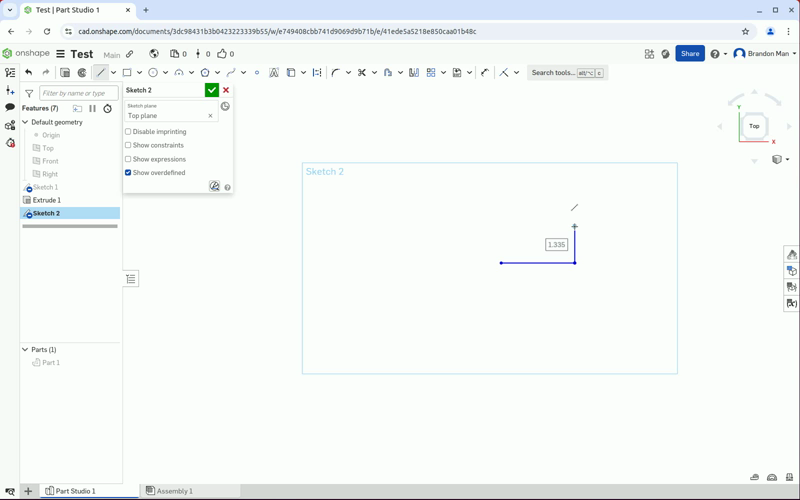
scroll(-6)
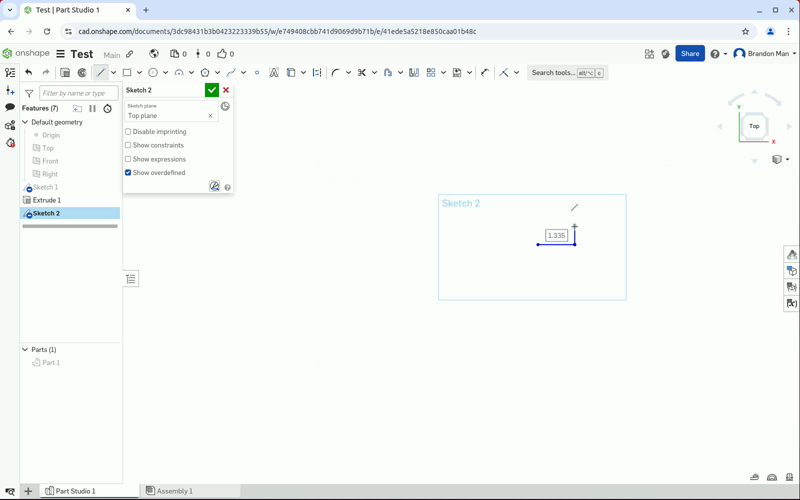
scroll(-6)
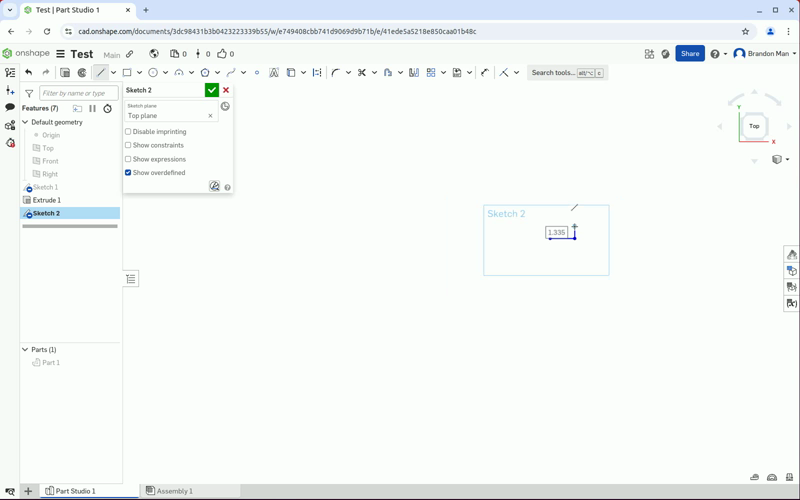
scroll(-6)
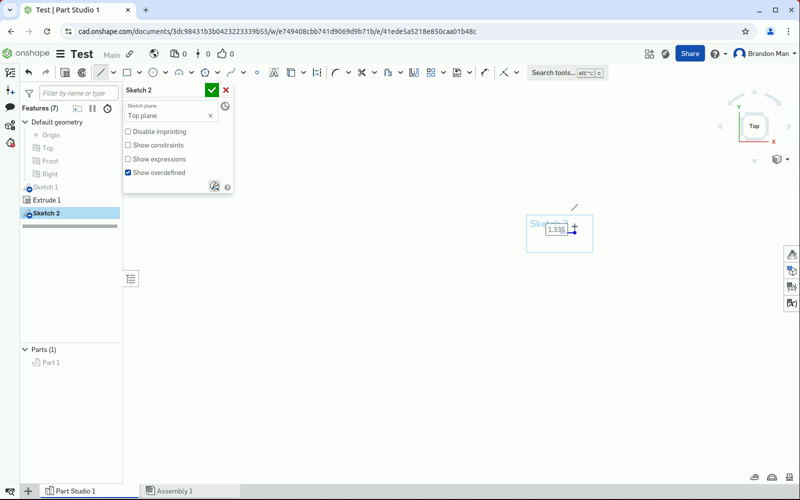
key_up(shift)
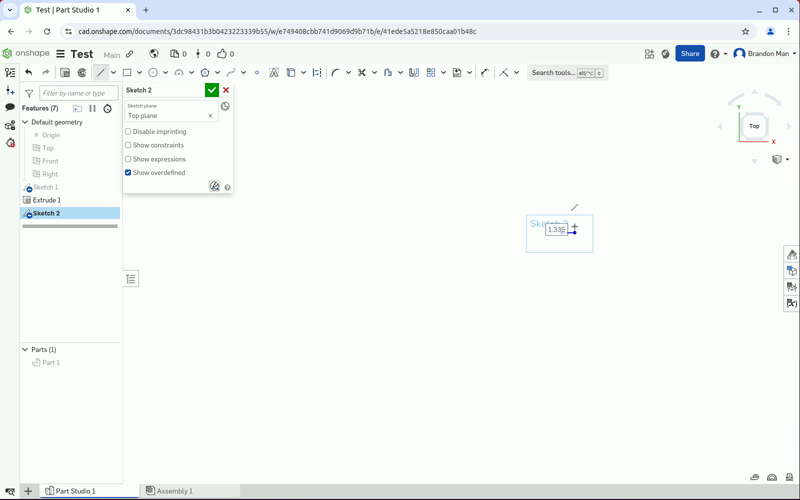
key_down(shift)
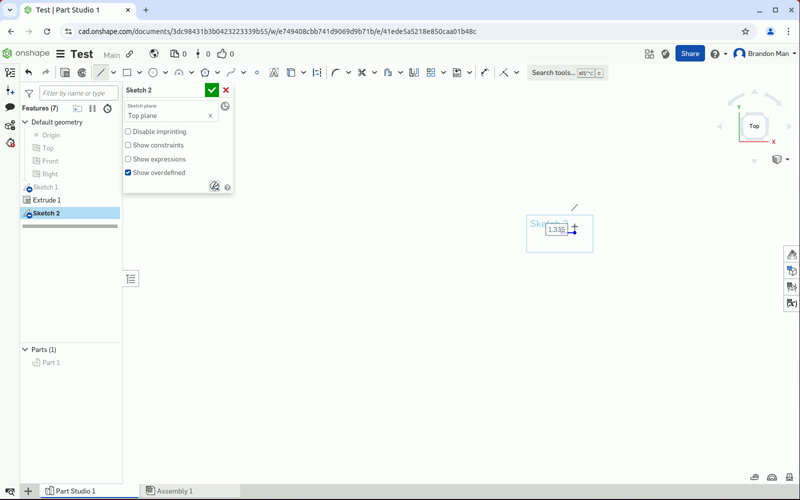
mouse_move(589, 226)
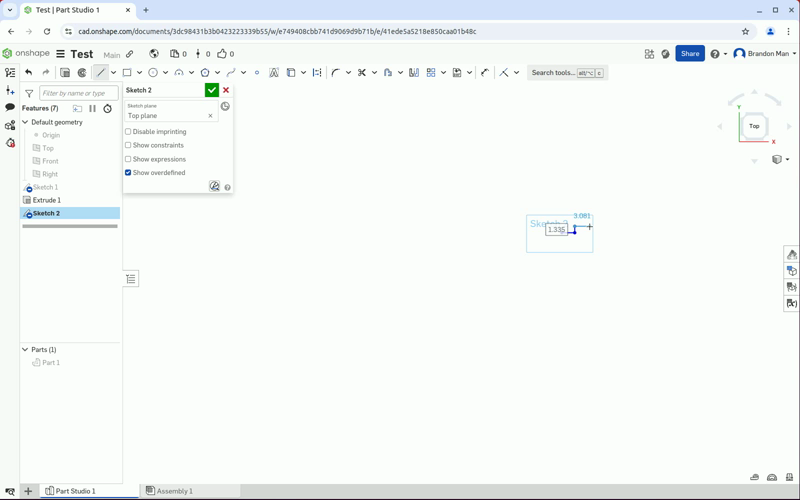
mouse_move(561, 226)
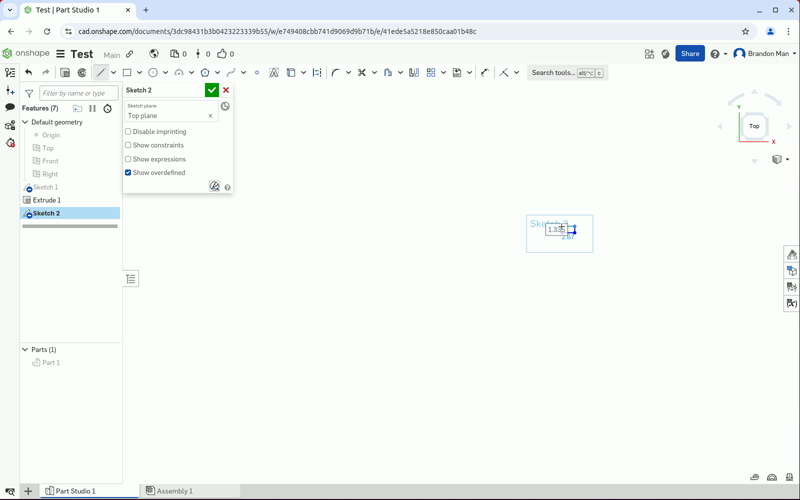
click(561, 226)
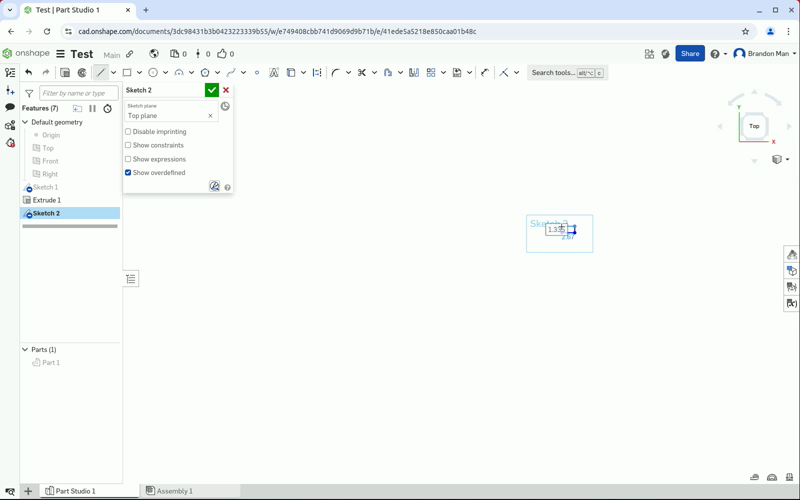
key_up(shift)
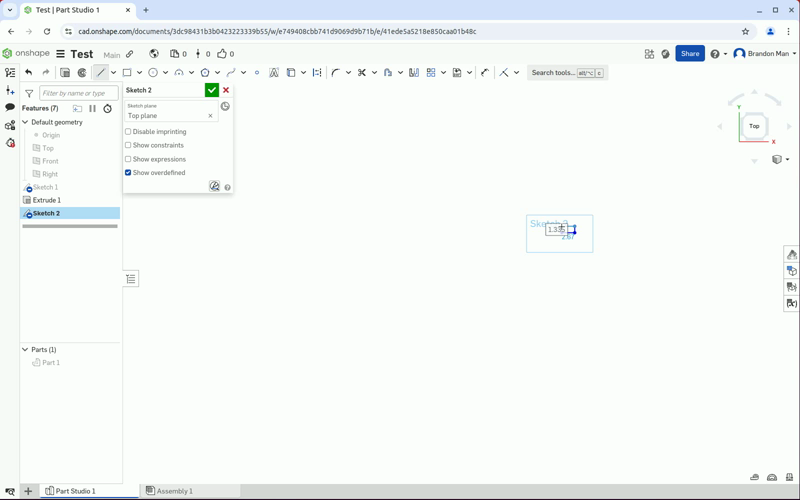
mouse_move(589, 226)
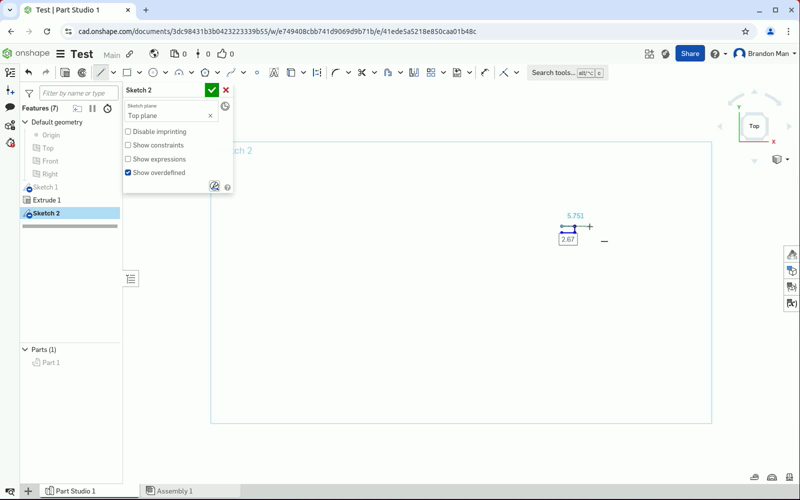
key_down(shift)
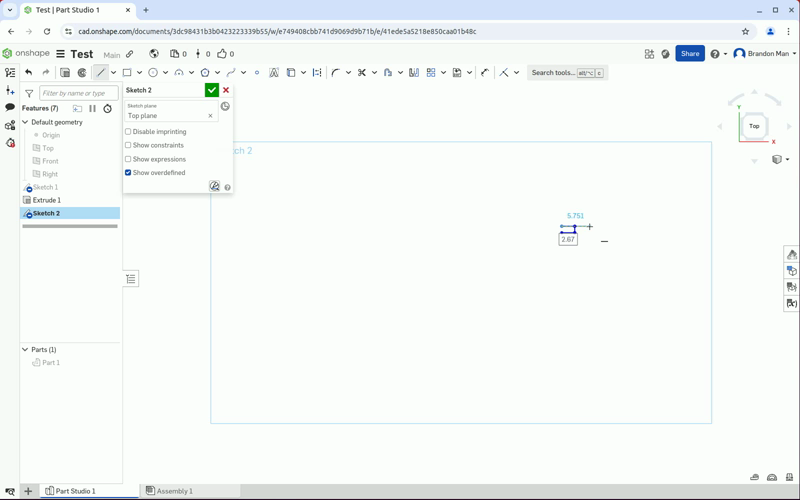
mouse_move(561, 232)
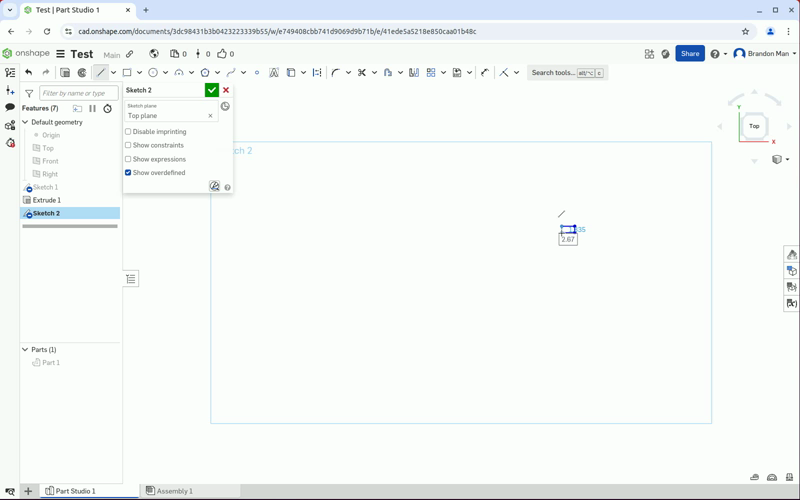
scroll(6)
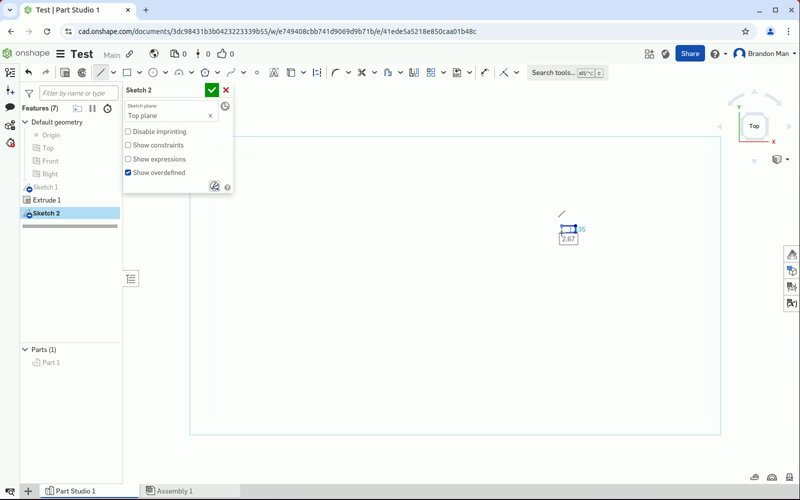
scroll(6)
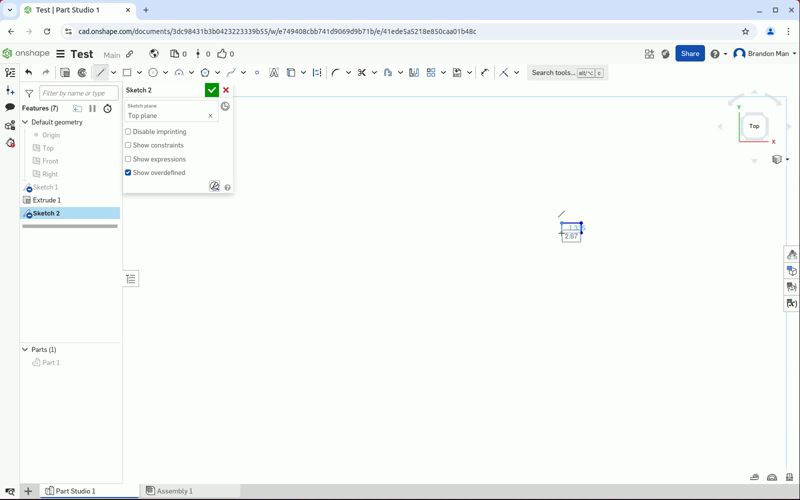
scroll(6)
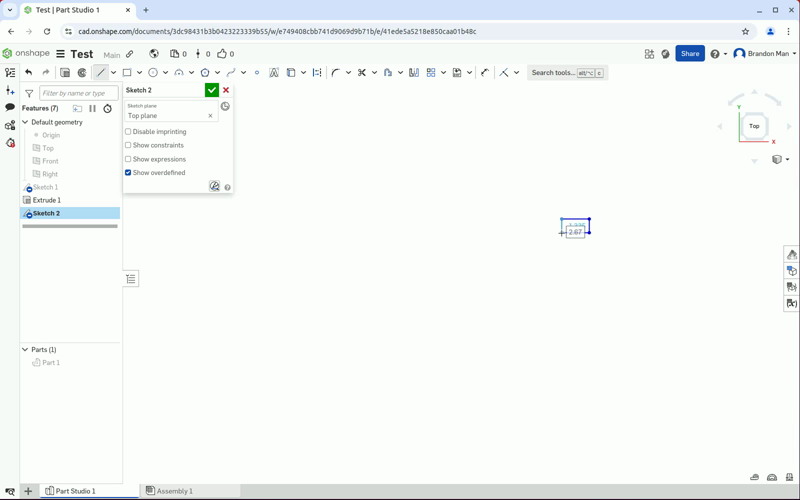
scroll(6)
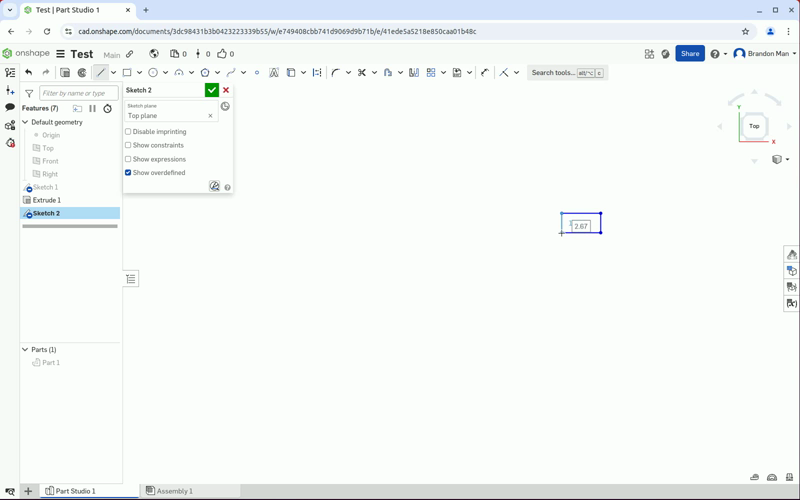
scroll(6)
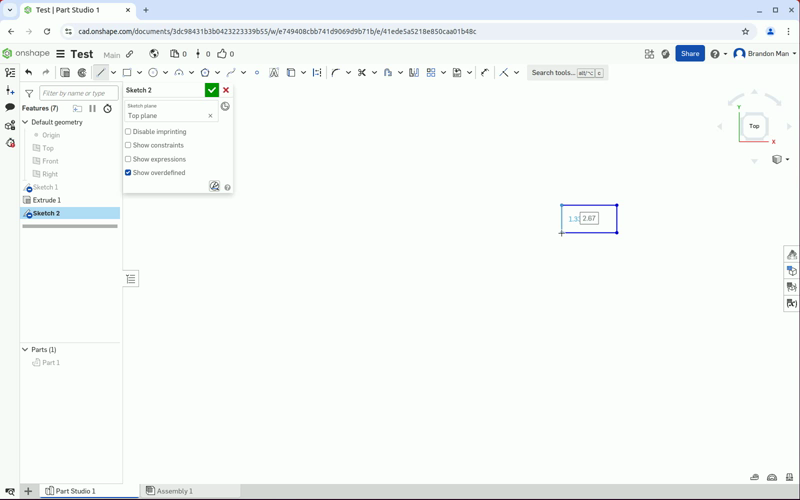
scroll(6)
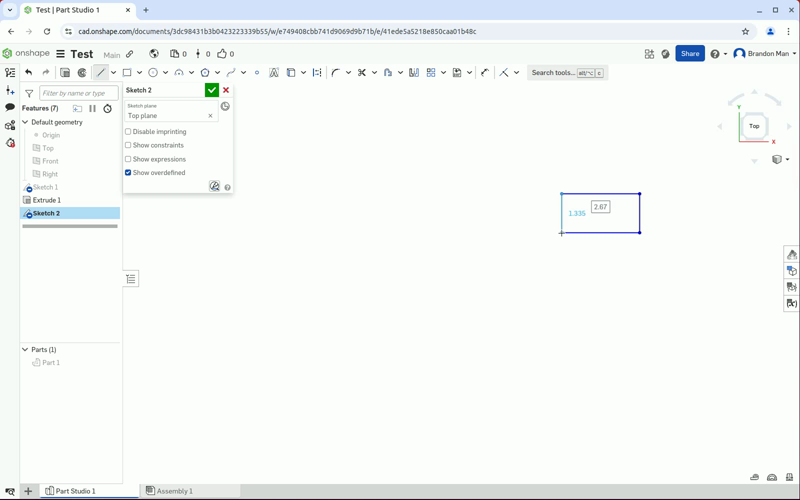
scroll(6)
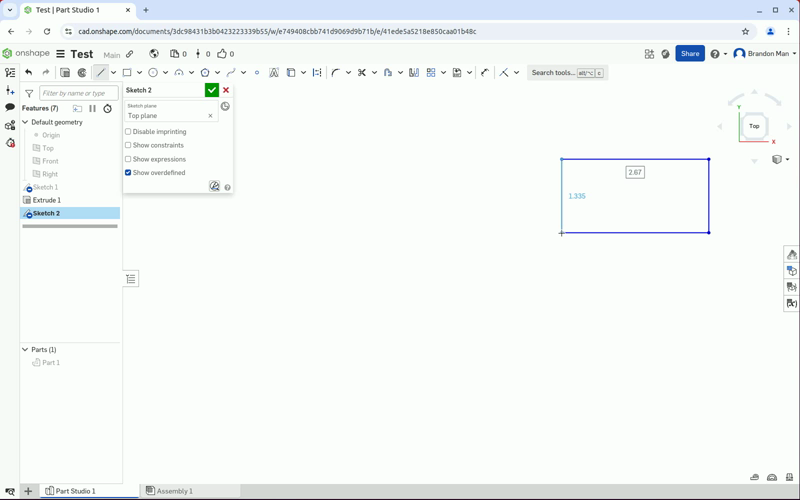
key_up(shift)
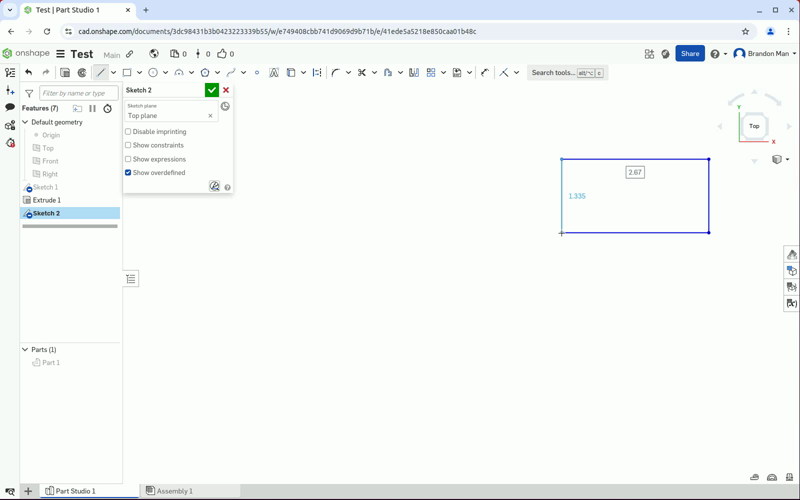
click(561, 232)
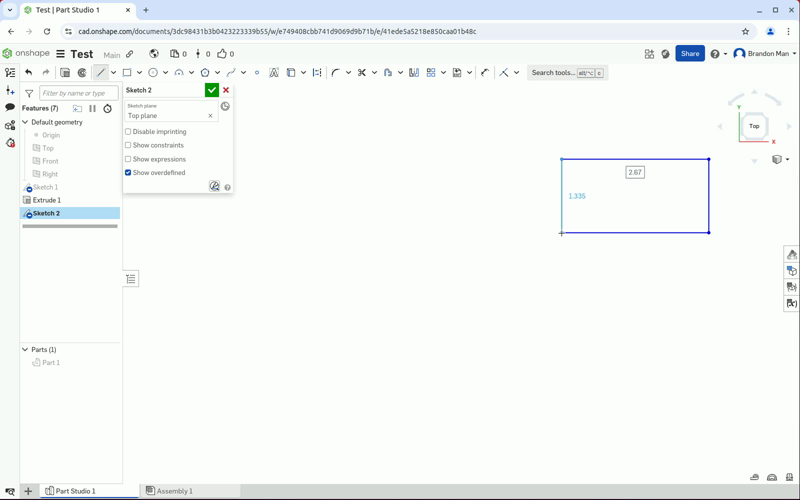
scroll(-6)
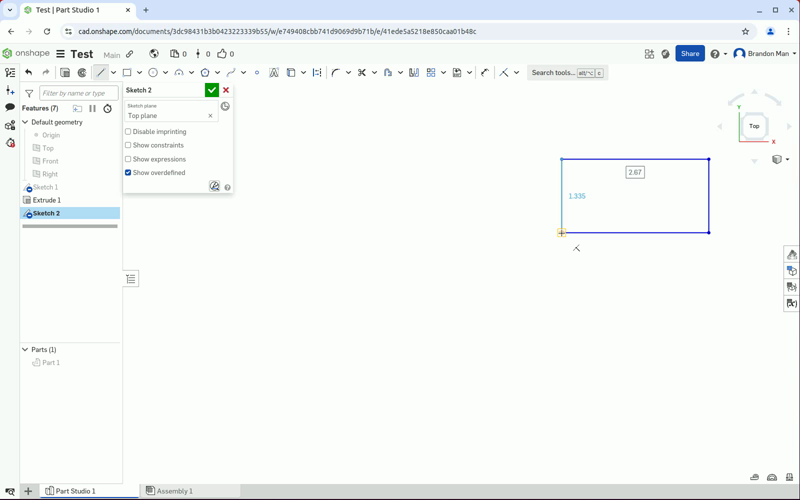
scroll(-6)
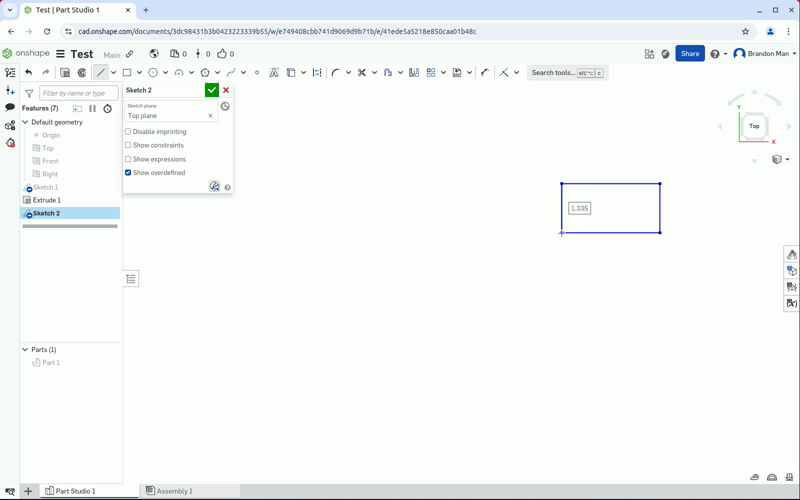
scroll(-6)
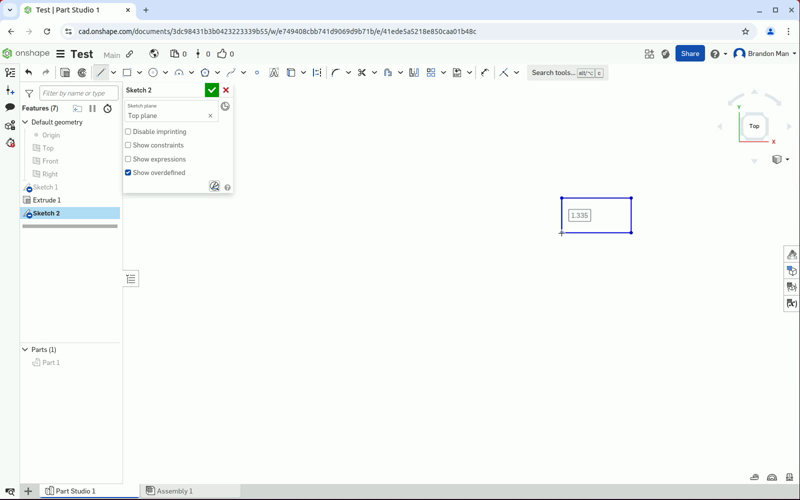
scroll(-6)
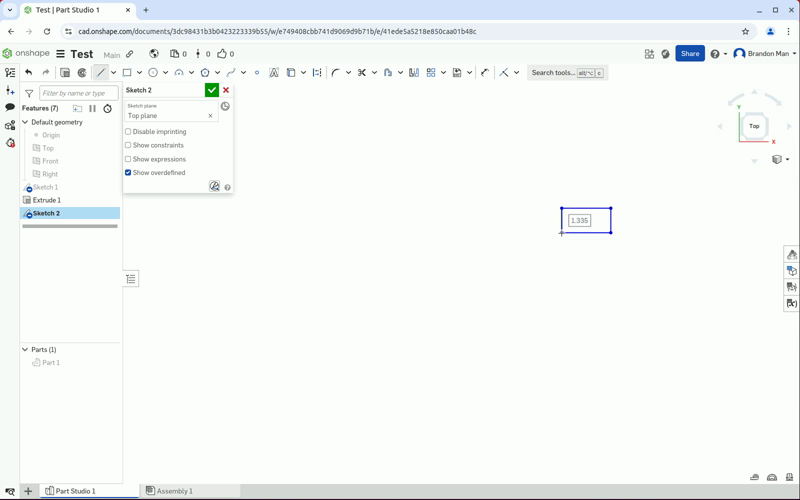
scroll(-6)
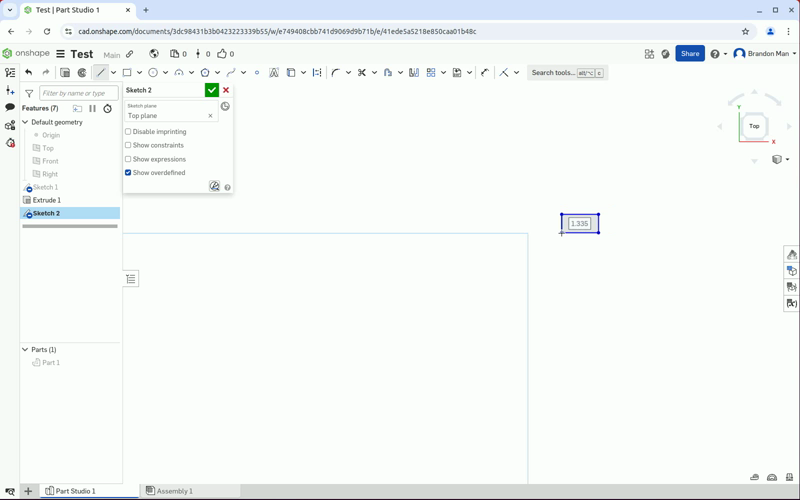
scroll(-6)
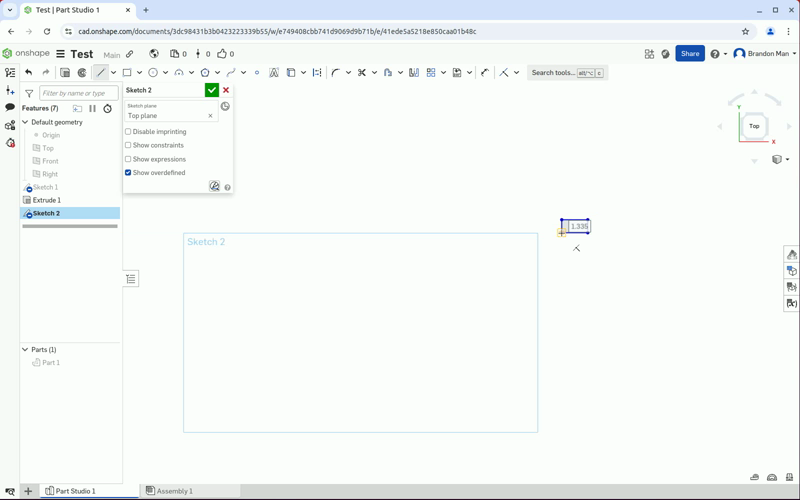
scroll(-6)
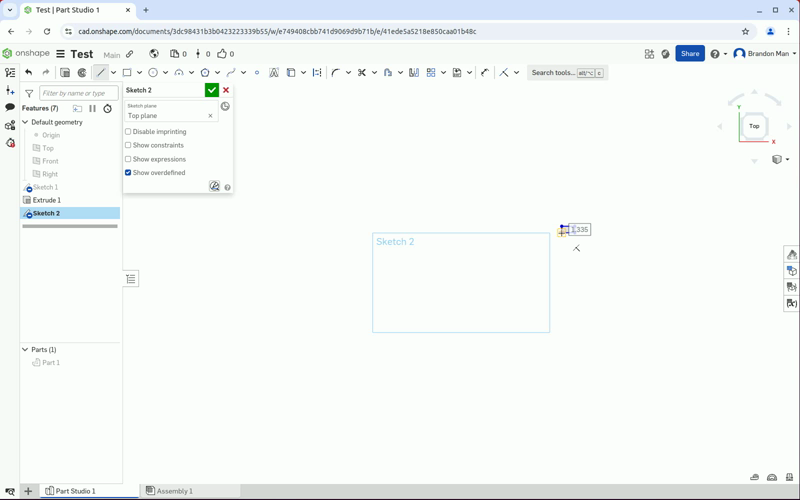
key(esc)
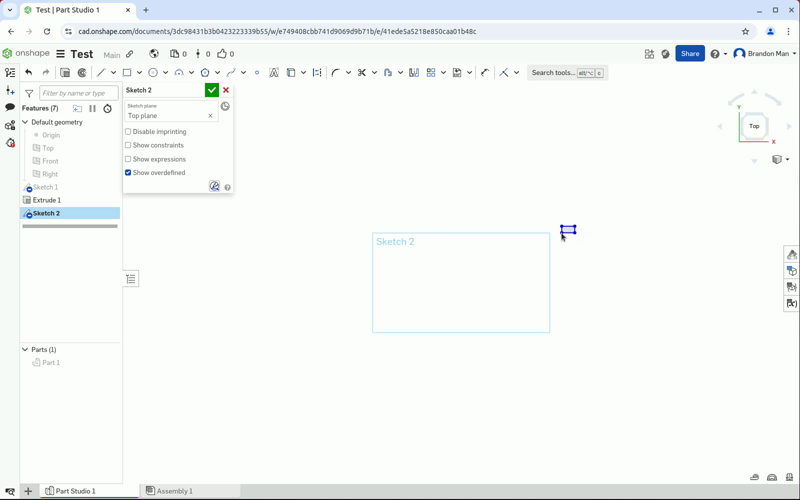
mouse_move(562, 226)
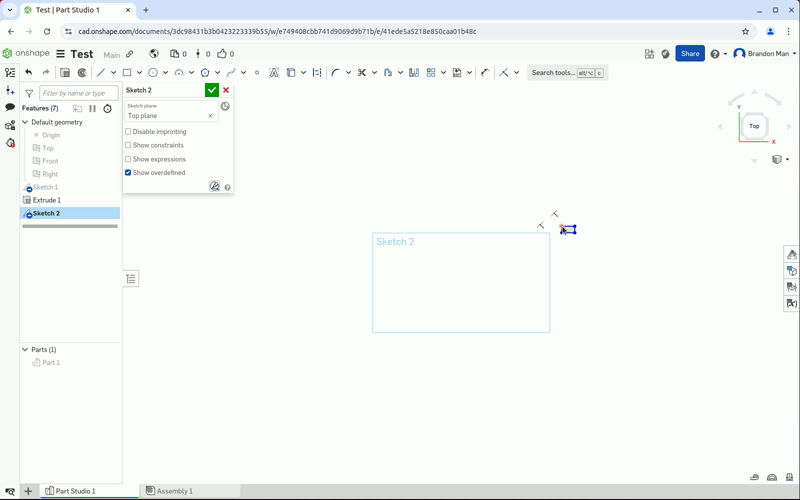
scroll(6)
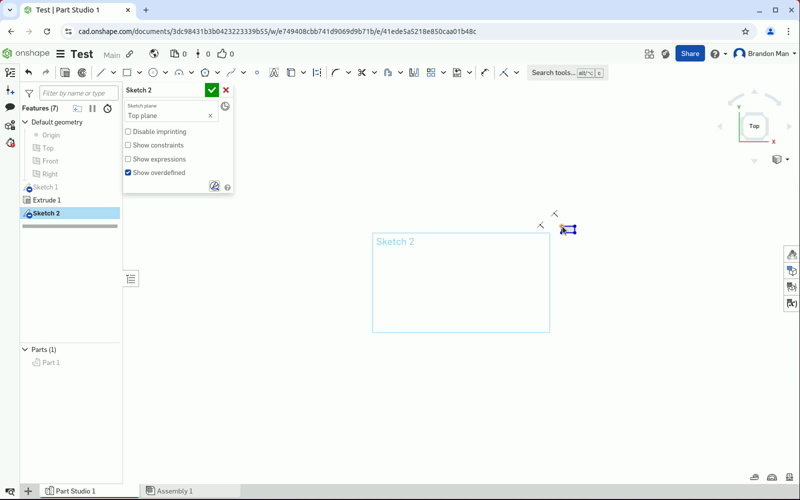
scroll(6)
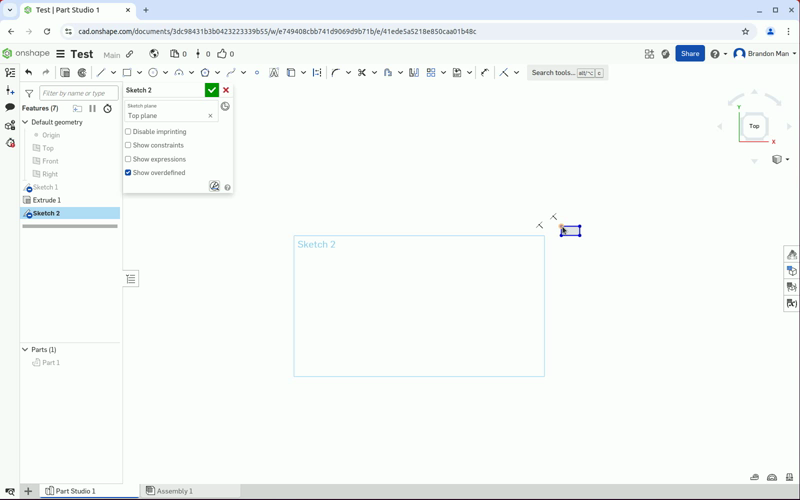
scroll(6)
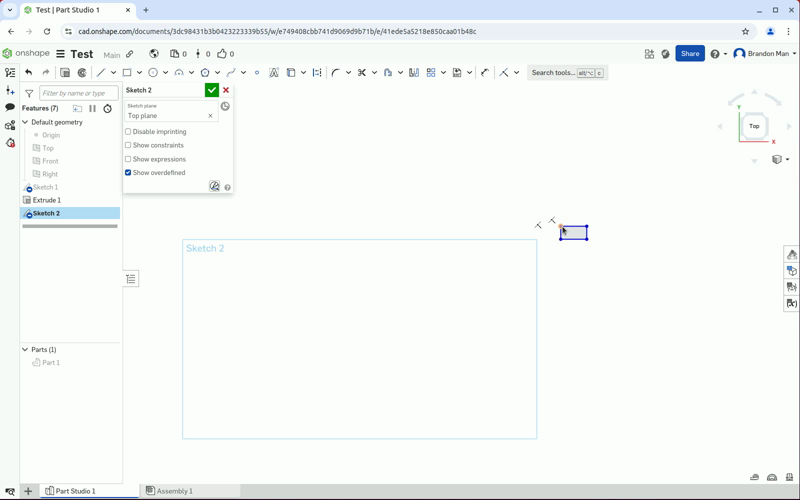
scroll(6)
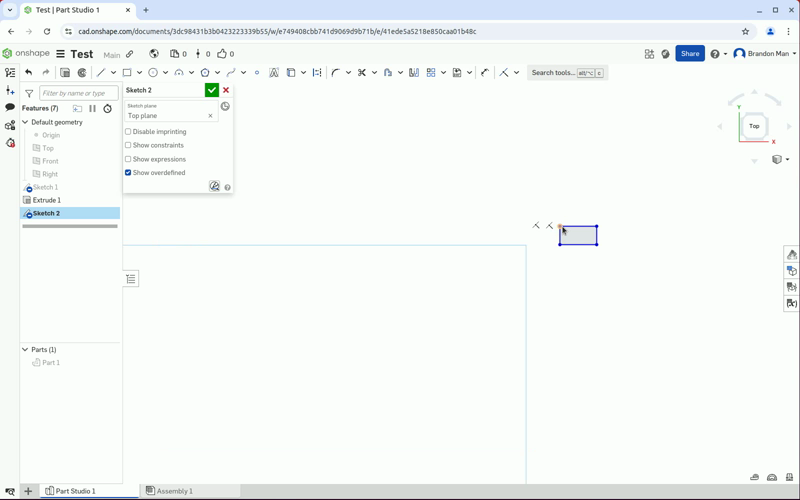
scroll(6)
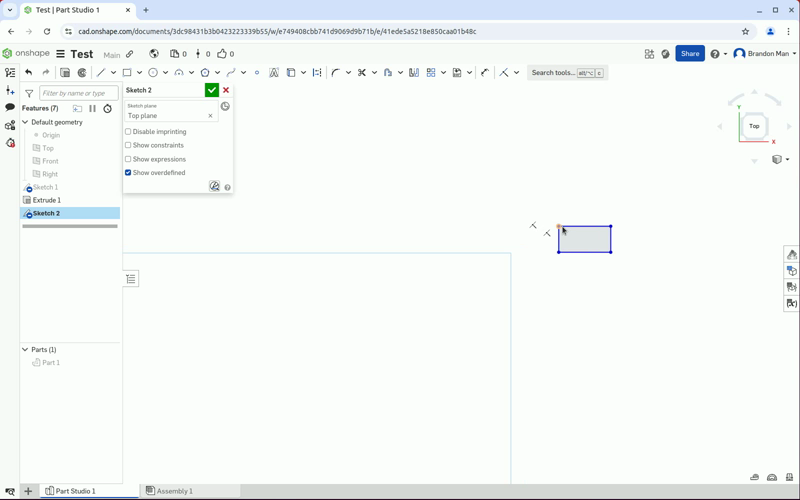
scroll(6)
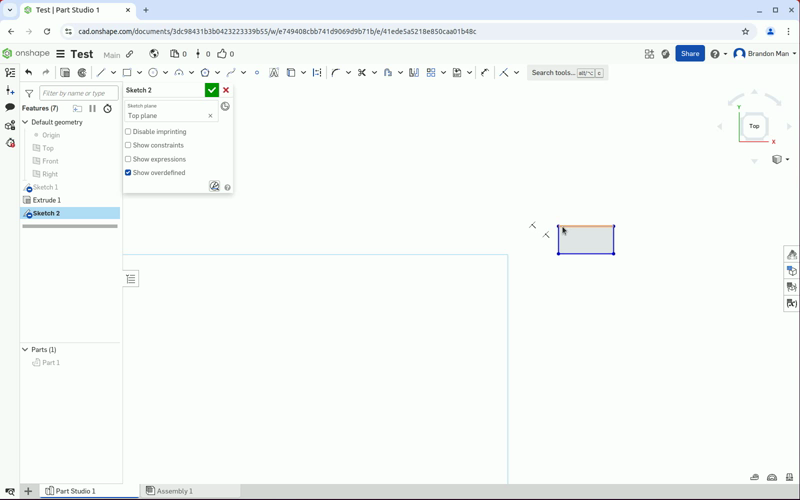
scroll(6)
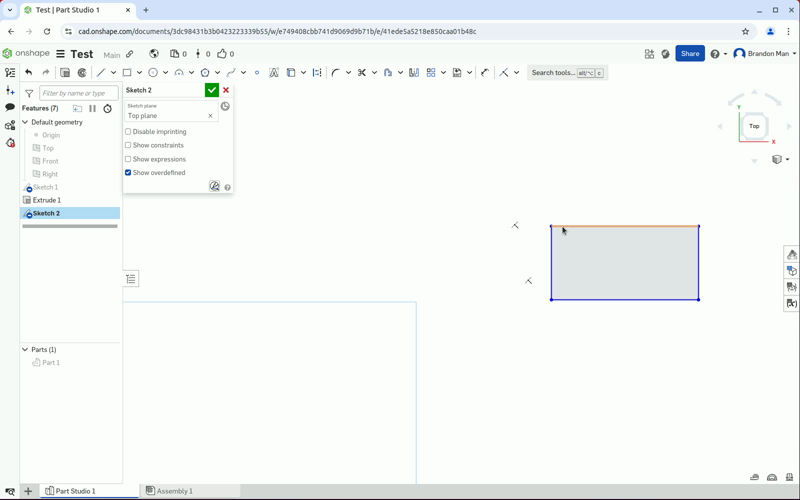
click(562, 226)
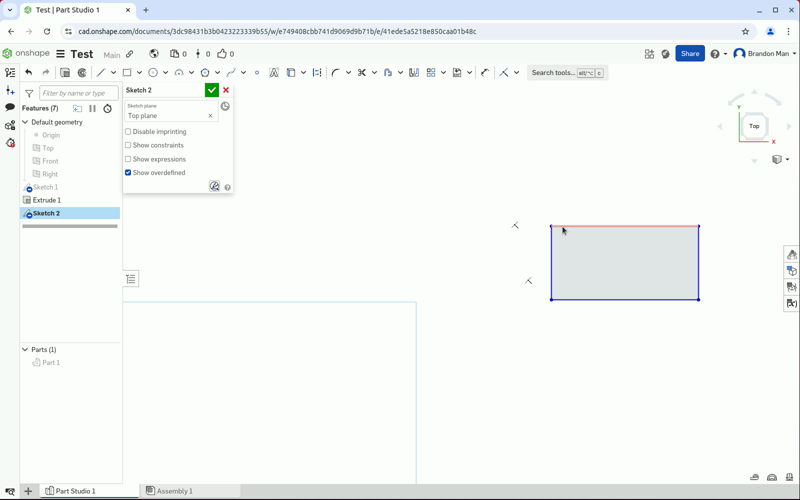
scroll(-6)
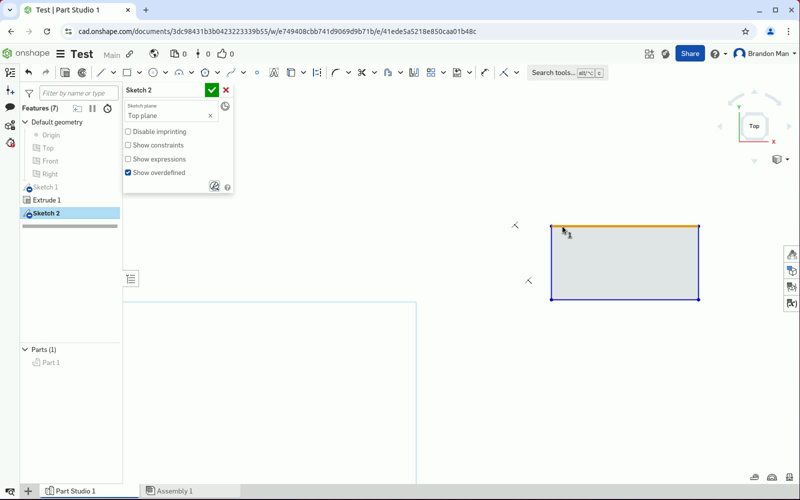
scroll(-6)
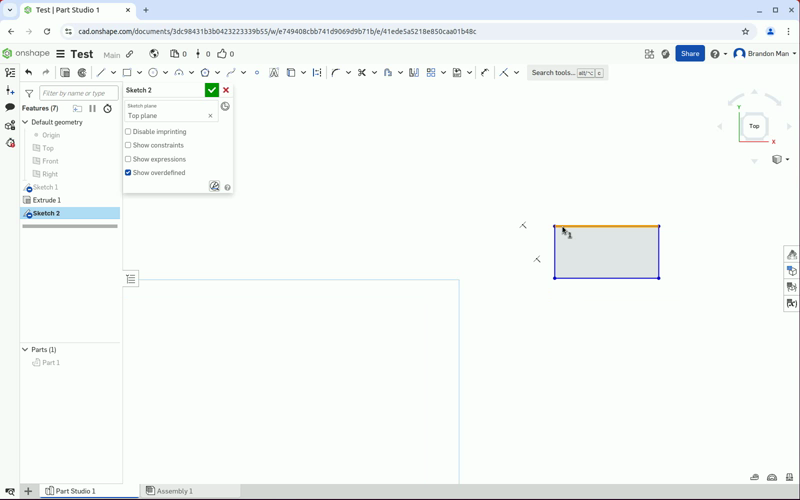
scroll(-6)
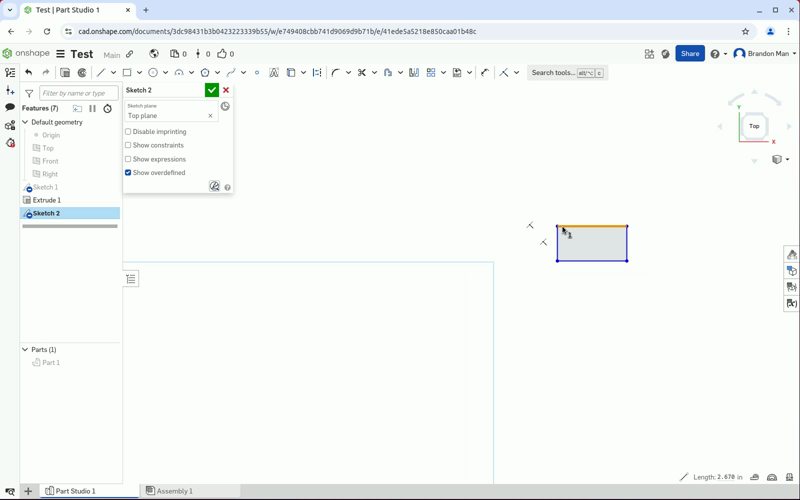
scroll(-6)
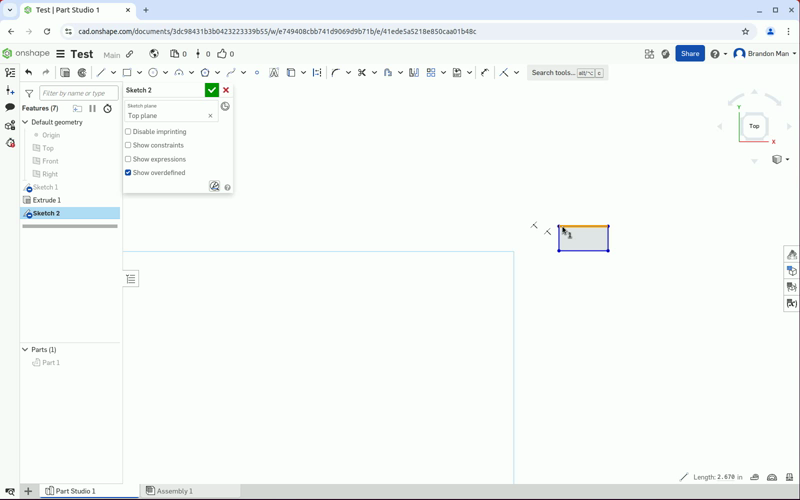
scroll(-6)
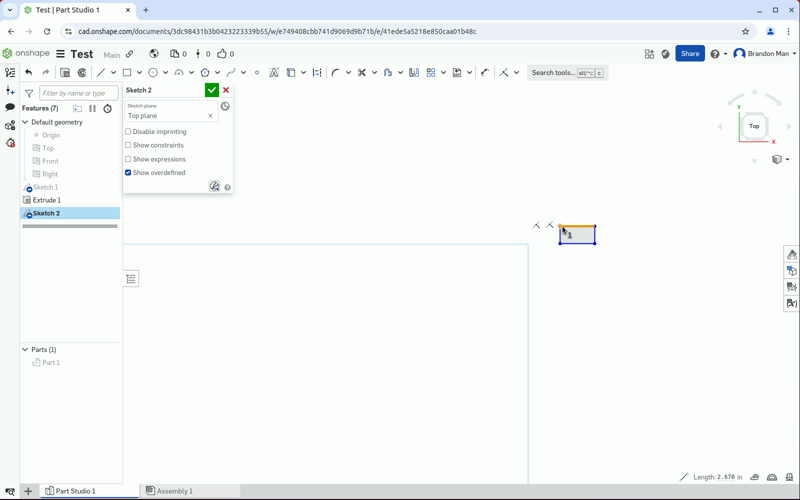
scroll(-6)
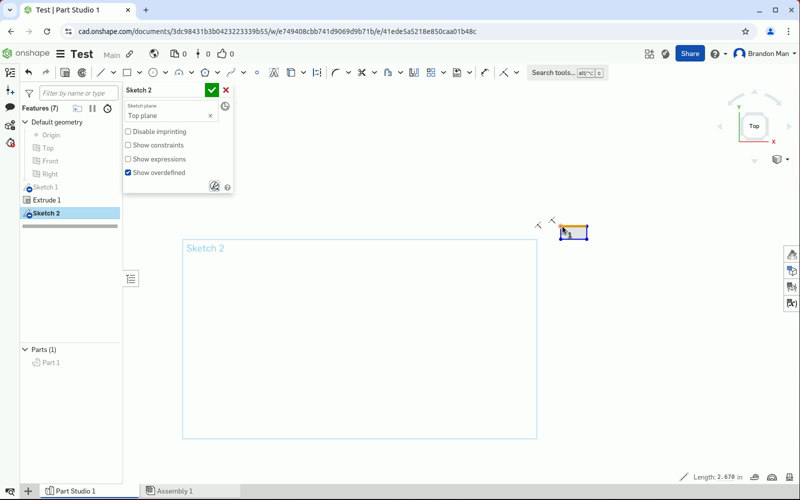
scroll(-6)
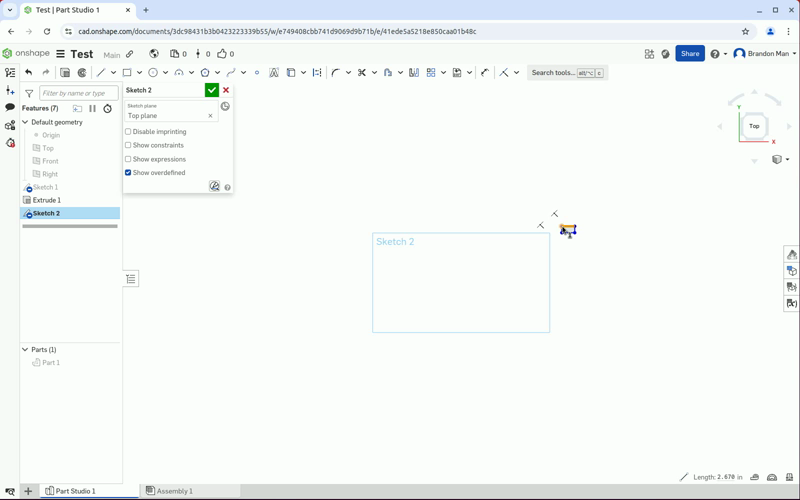
mouse_move(73, 352)
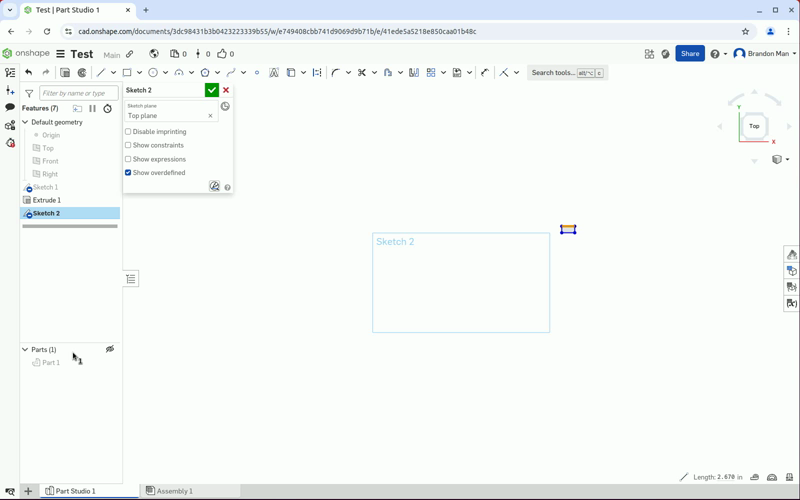
key(shift+y)
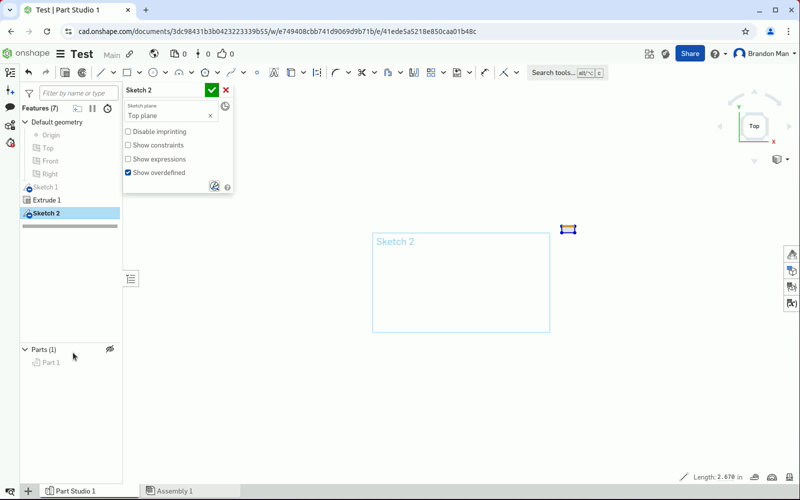
key(shift+e)
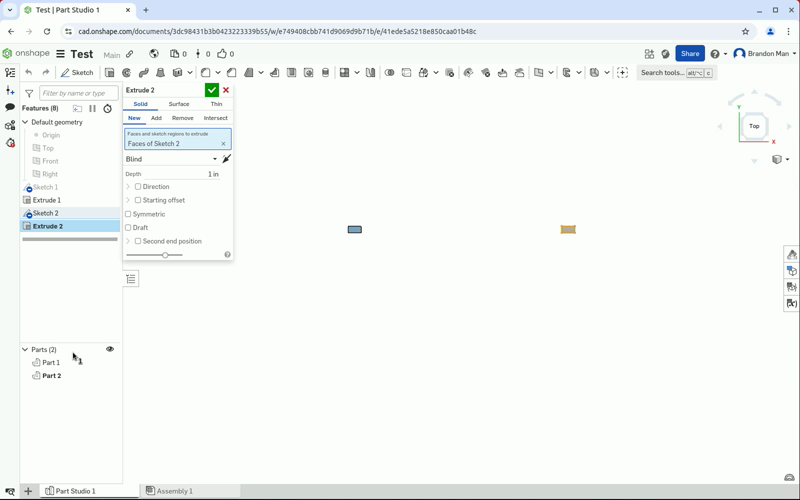
mouse_move(143, 106)
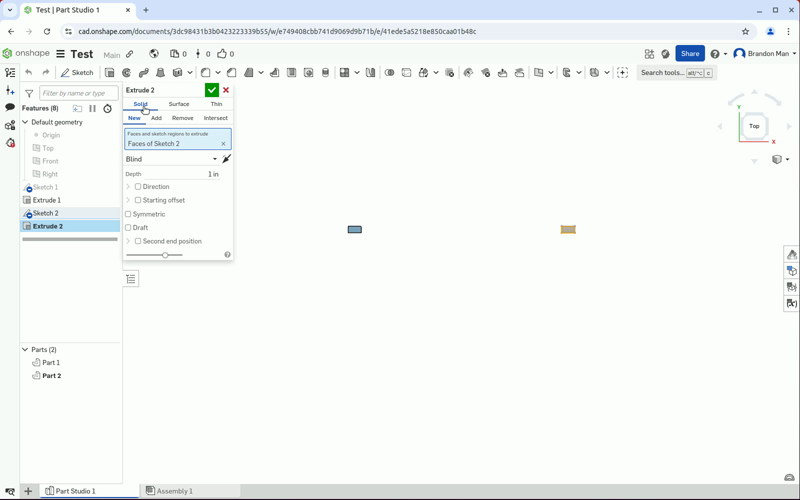
click(143, 106)
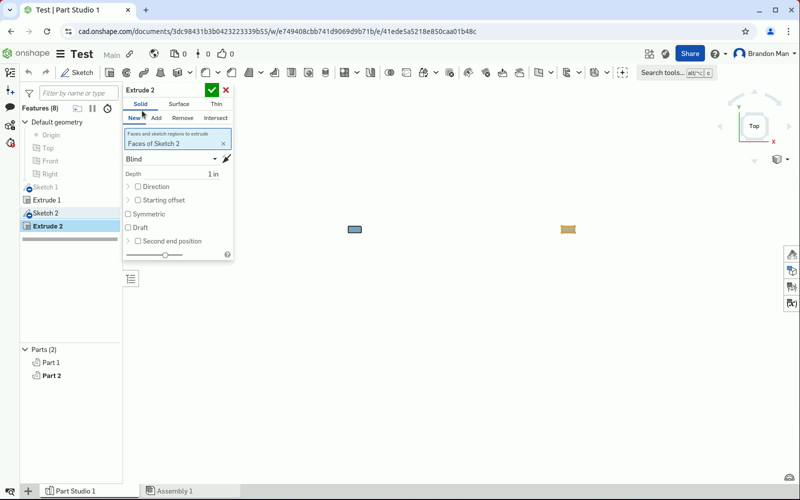
mouse_move(137, 120)
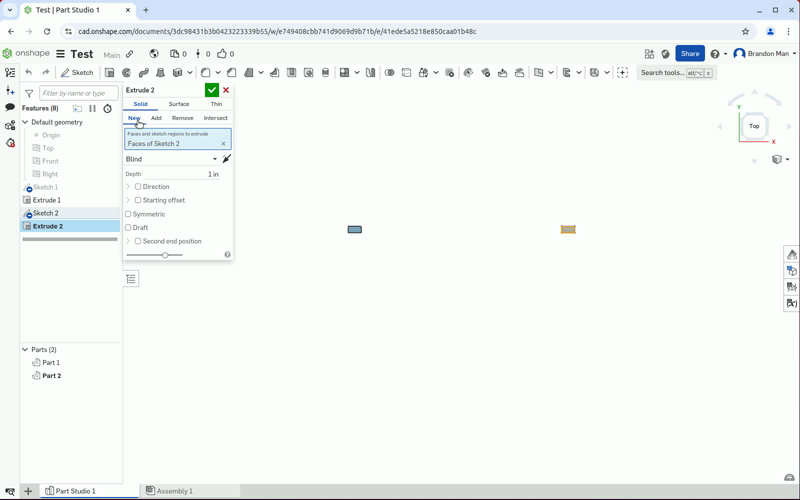
click(137, 120)
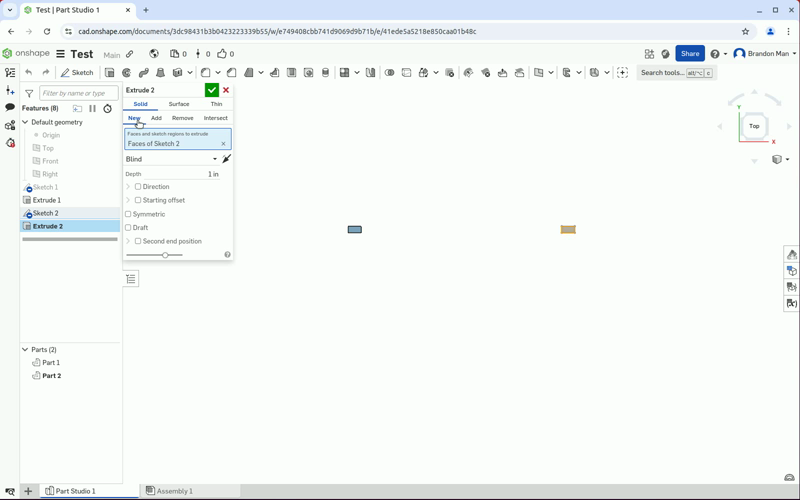
key(tab, 4)
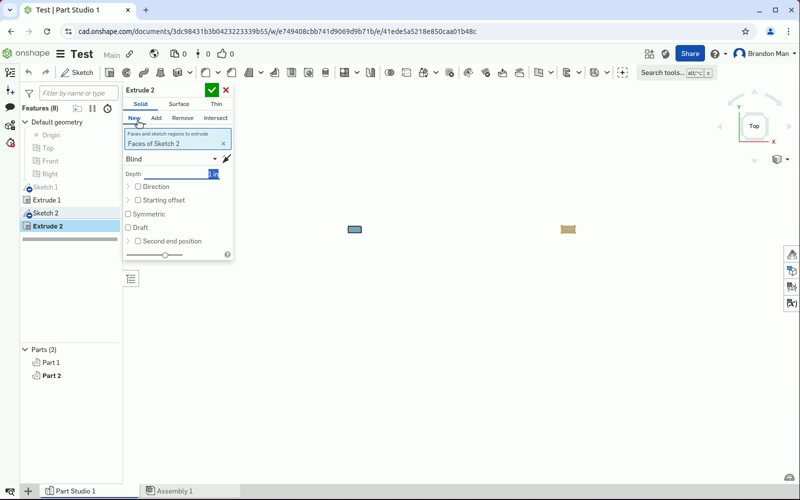
text(16.368)
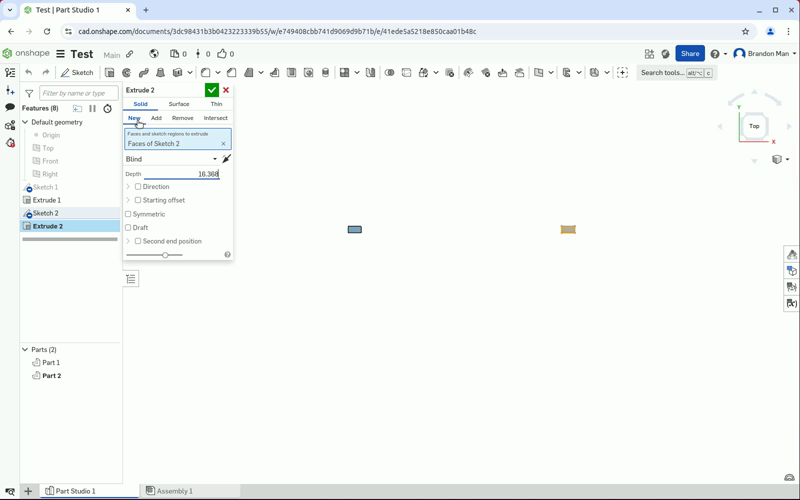
key(enter)
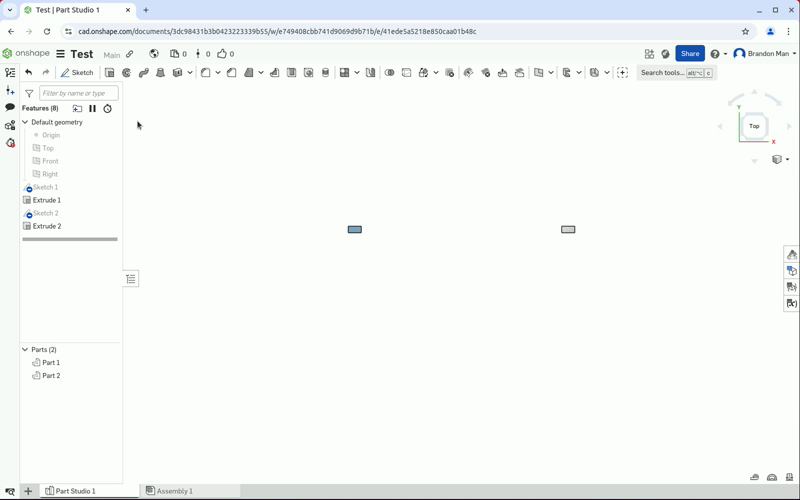
key(shift+h)
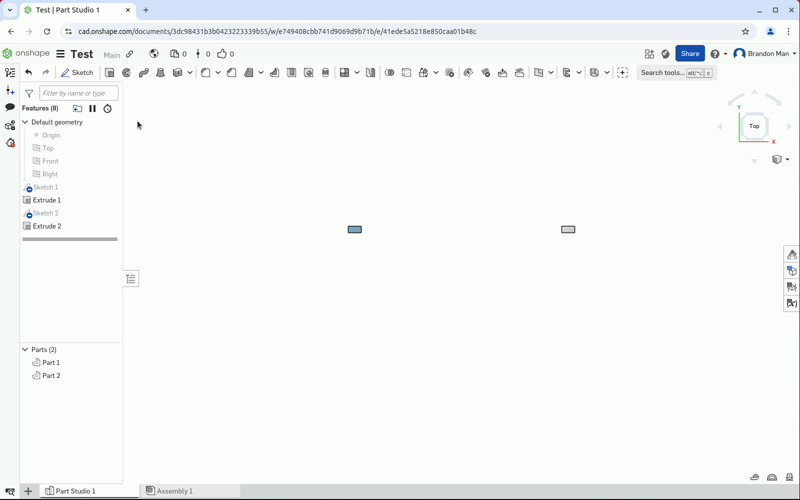
key(shift+h)
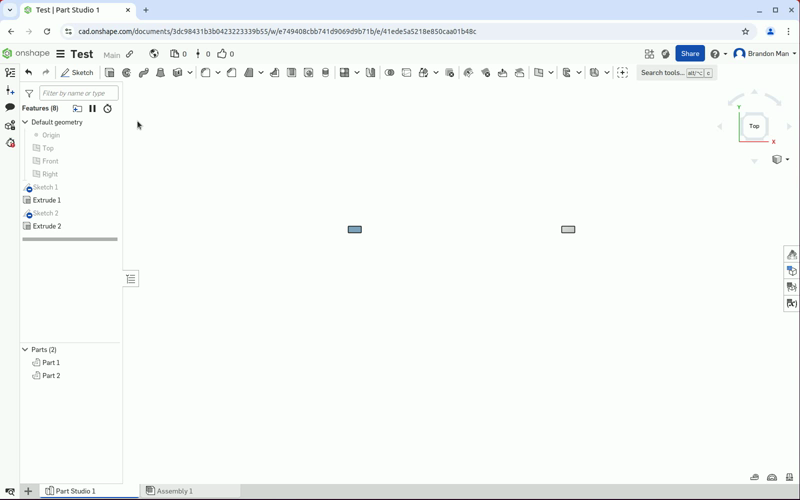
mouse_move(73, 189)
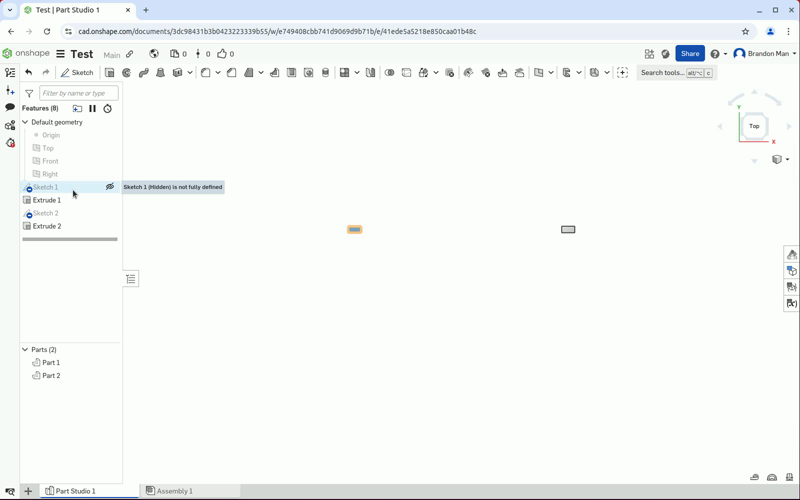
click(73, 189)
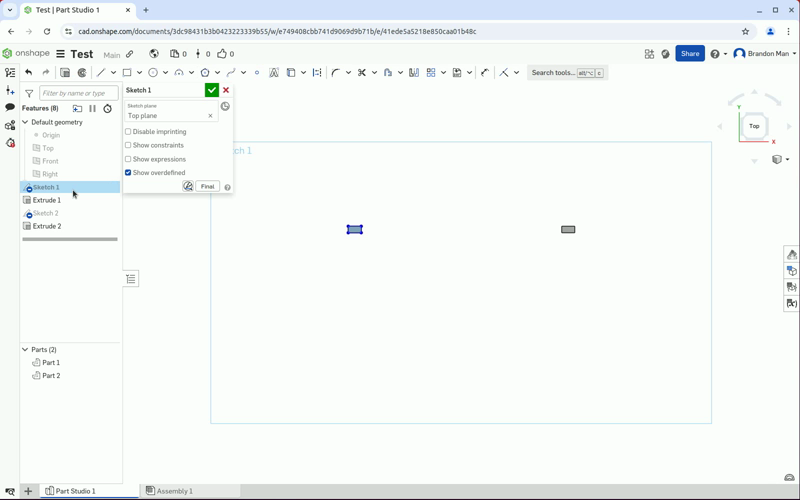
mouse_move(229, 92)
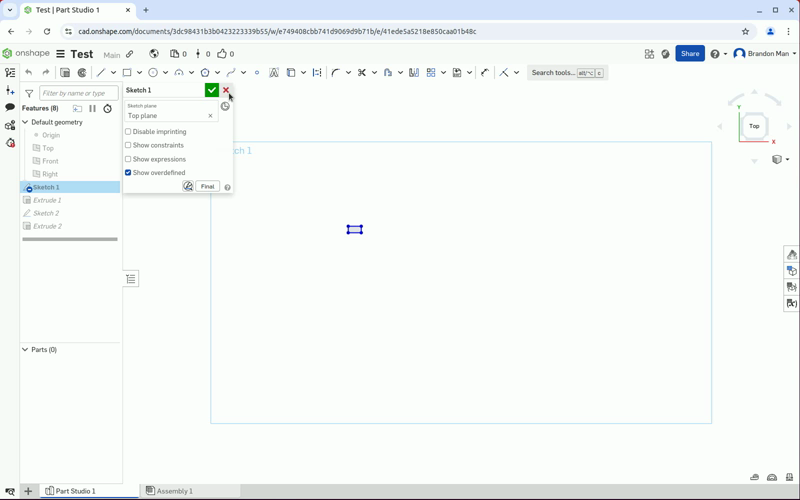
click(229, 92)
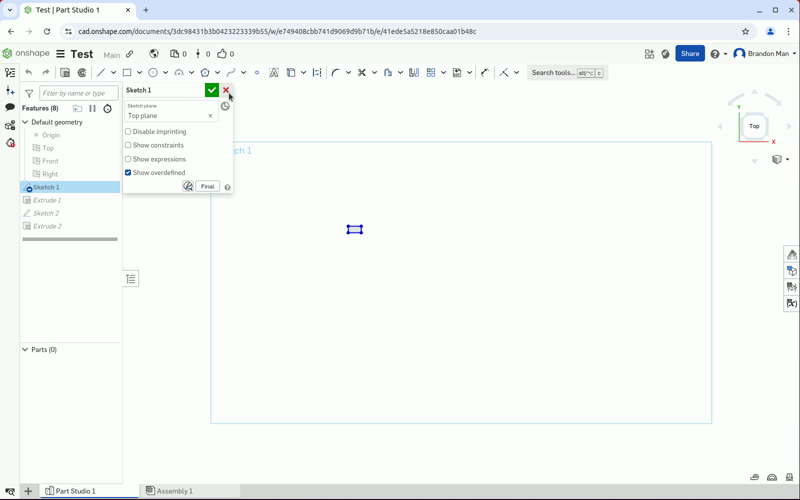
key(shift+s)
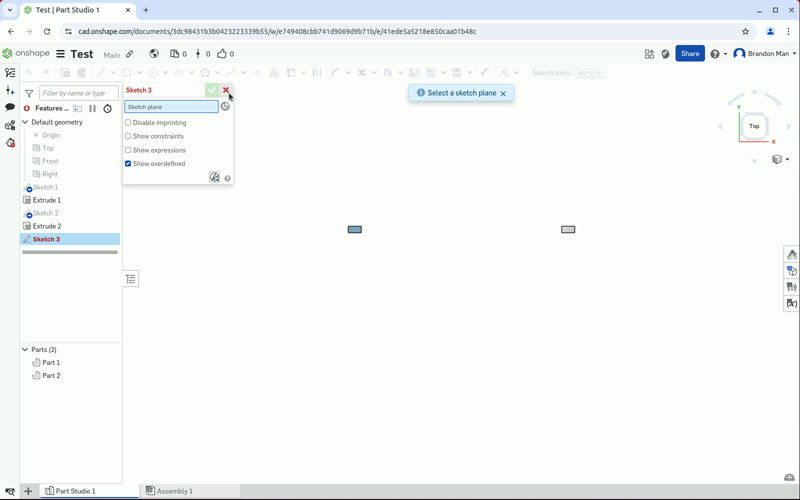
mouse_move(73, 150)
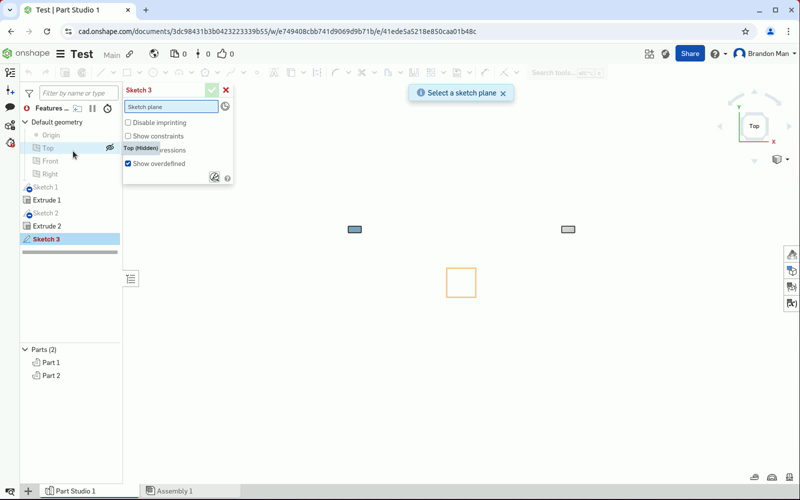
click(73, 150)
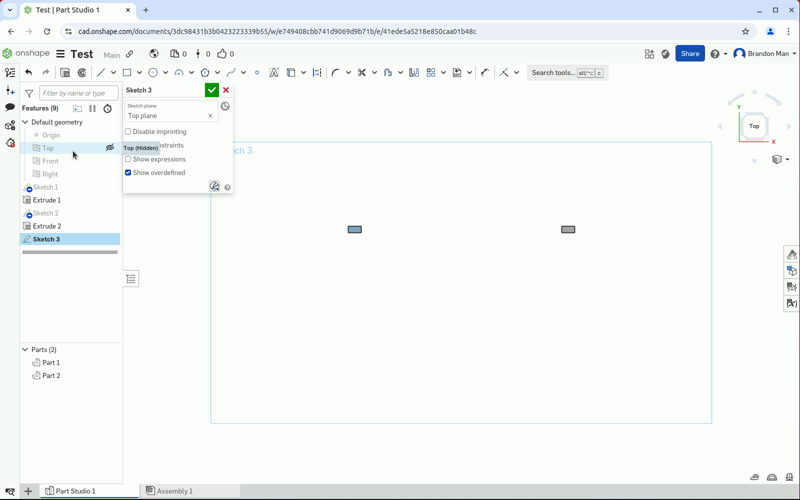
mouse_move(73, 352)
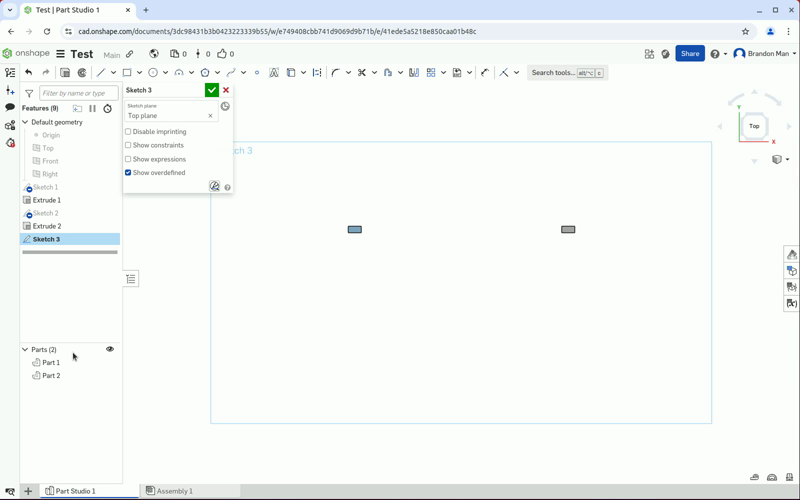
key(y)
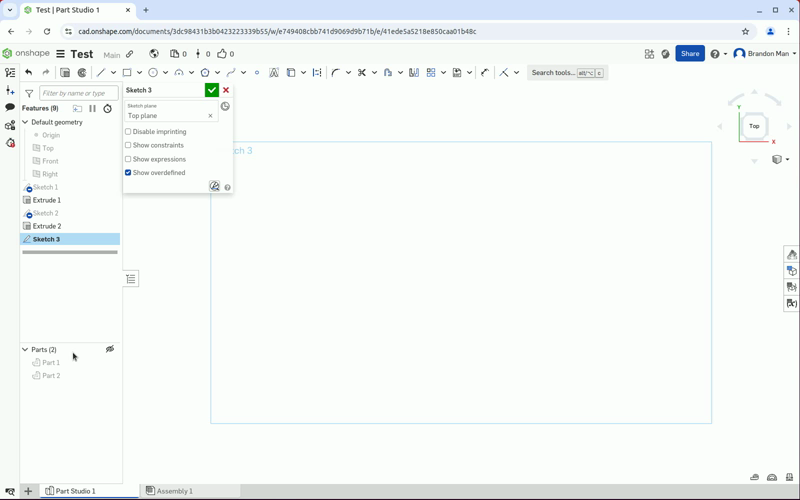
key(l)
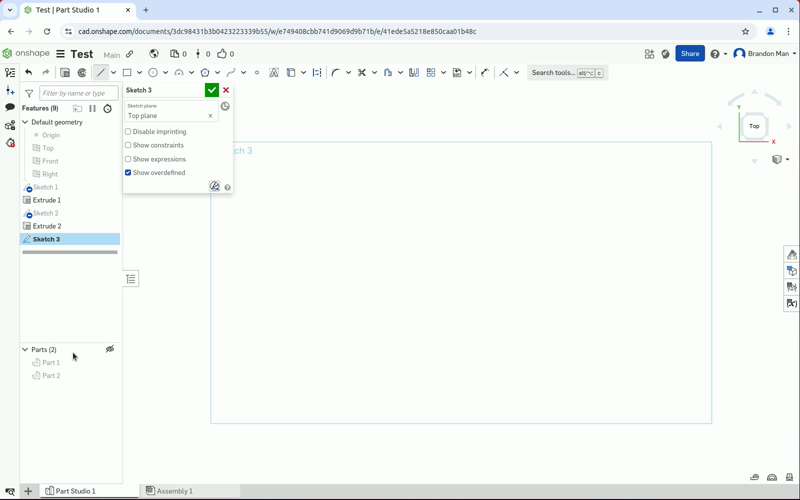
key_down(shift)
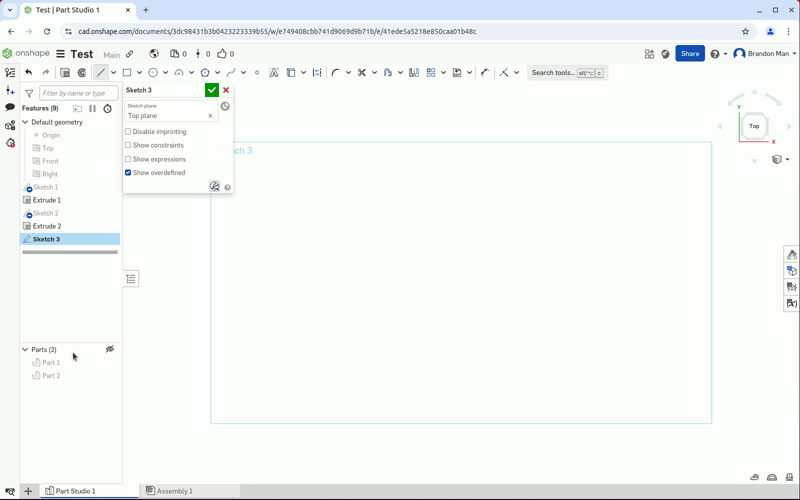
mouse_move(561, 339)
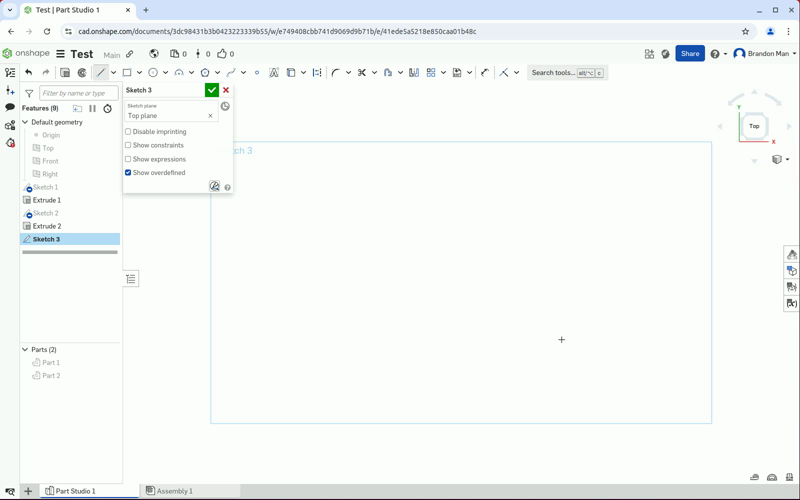
click(561, 339)
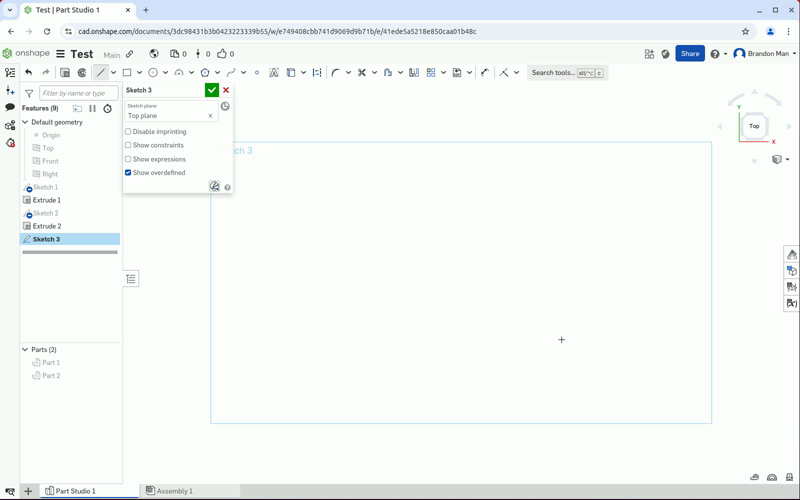
key_up(shift)
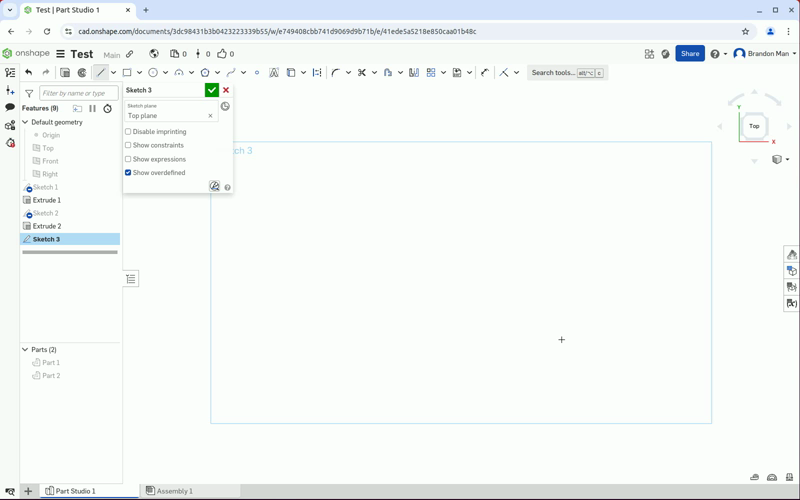
key_down(shift)
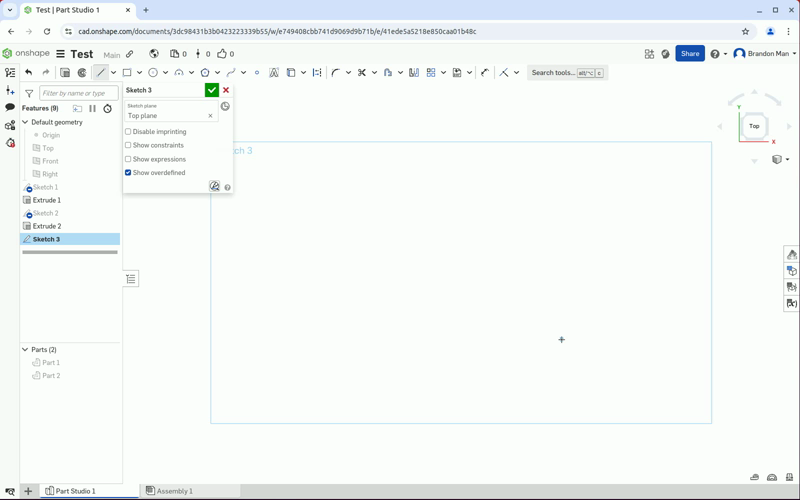
mouse_move(589, 339)
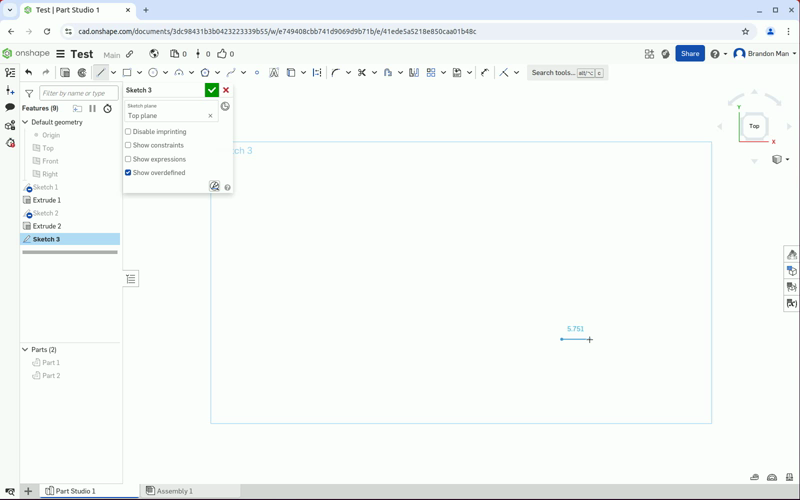
mouse_move(574, 339)
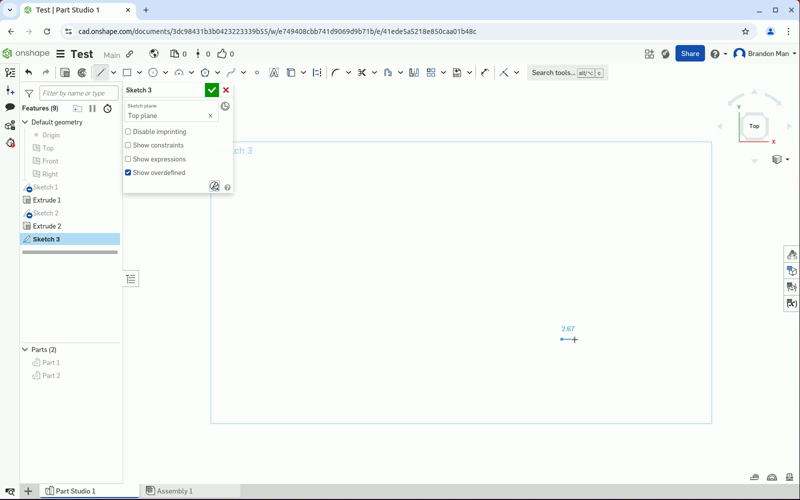
click(574, 339)
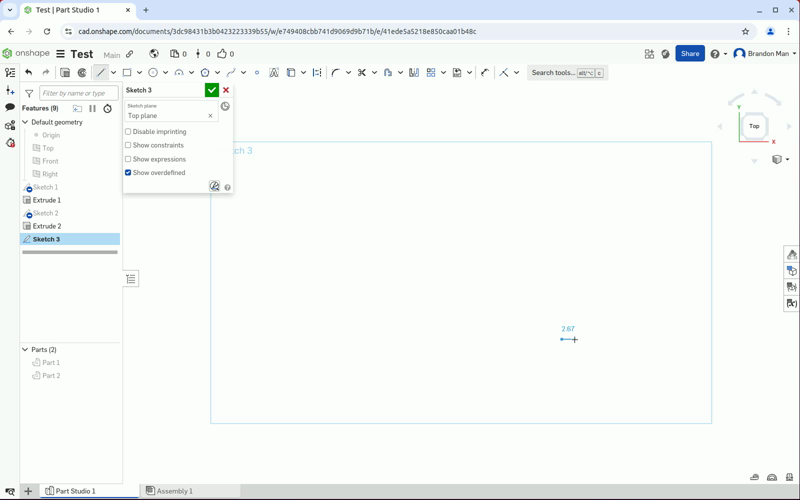
key_up(shift)
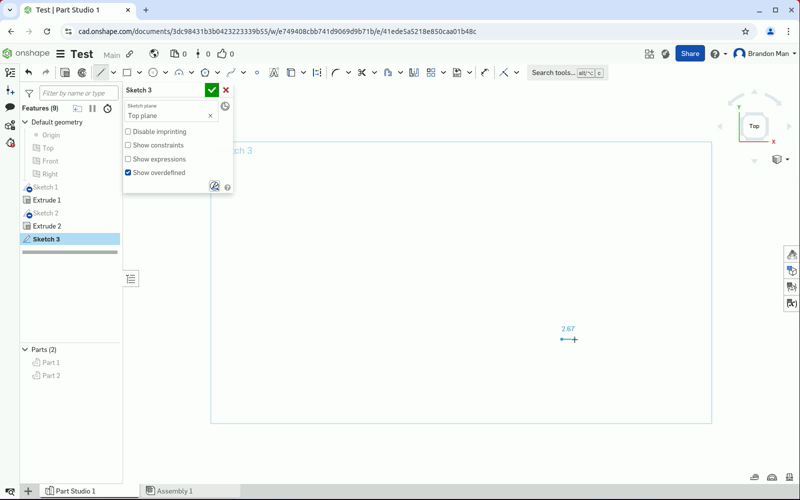
key_down(shift)
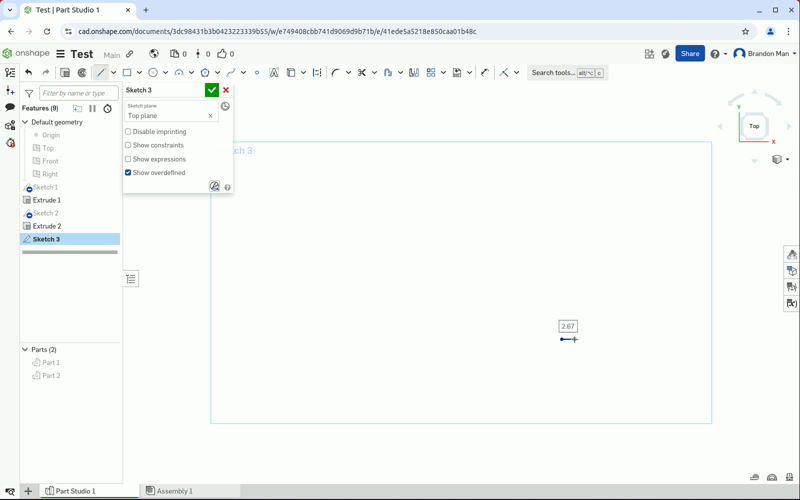
mouse_move(589, 339)
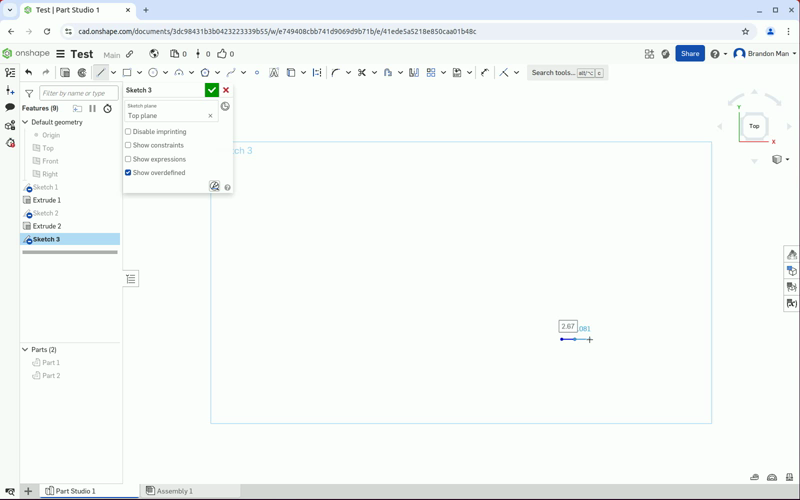
mouse_move(574, 332)
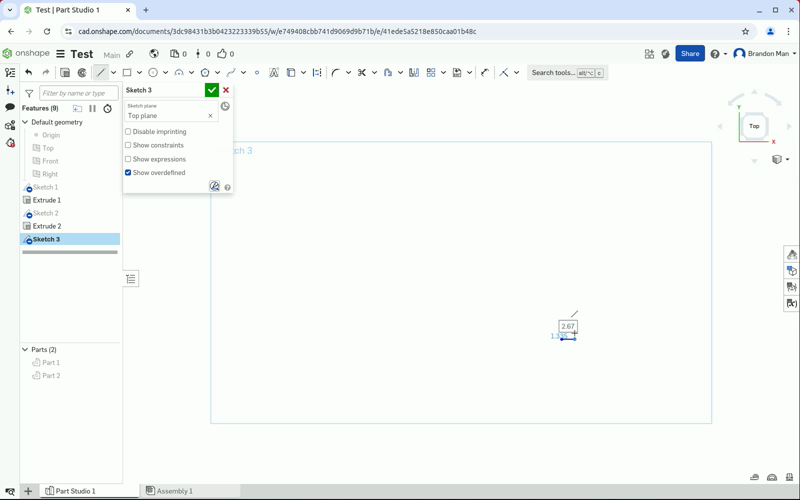
scroll(6)
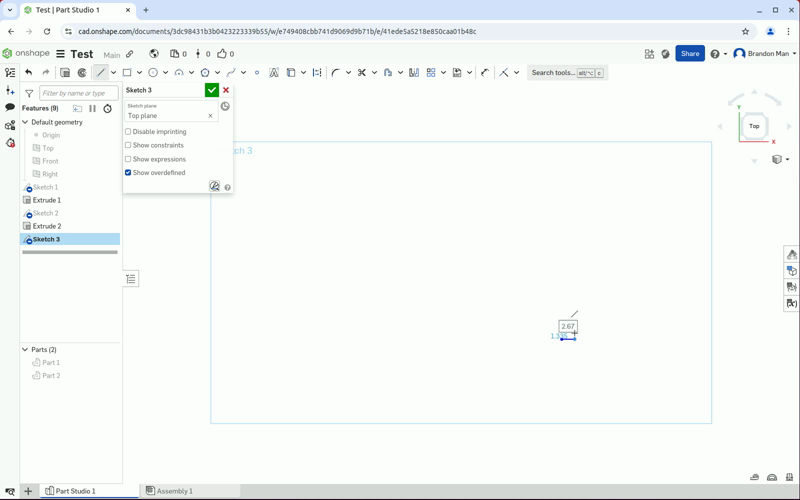
scroll(6)
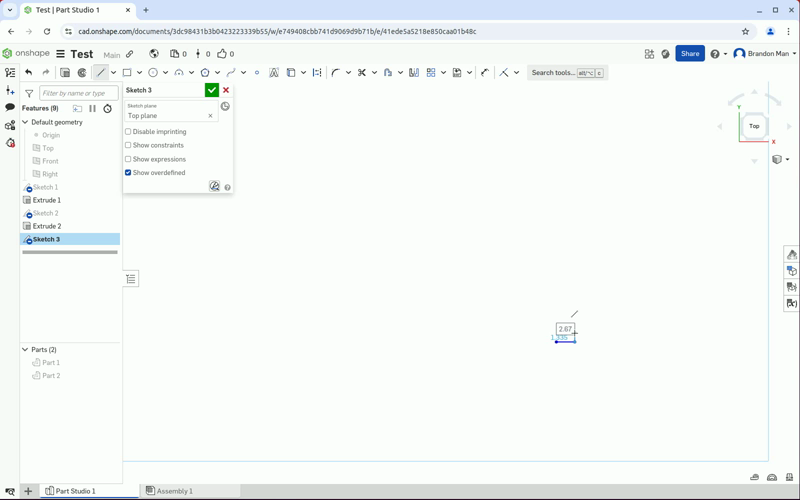
scroll(6)
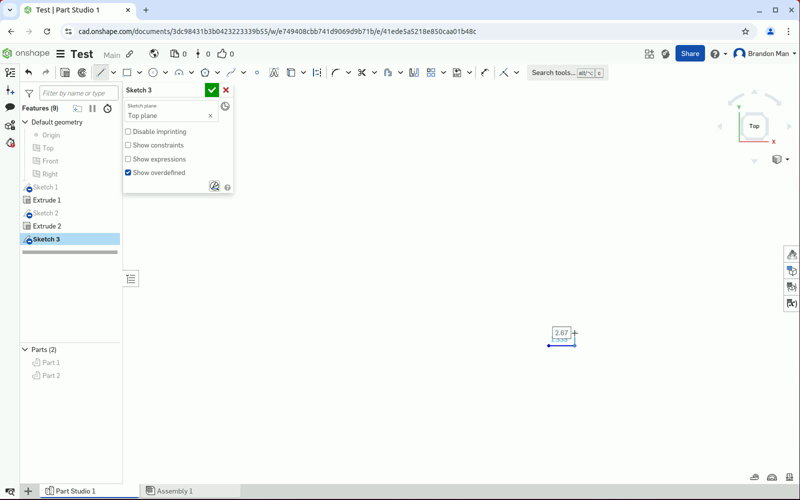
scroll(6)
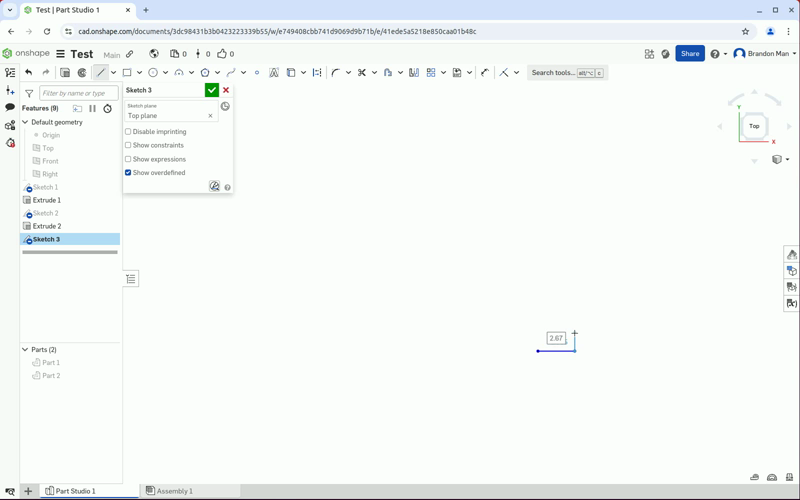
scroll(6)
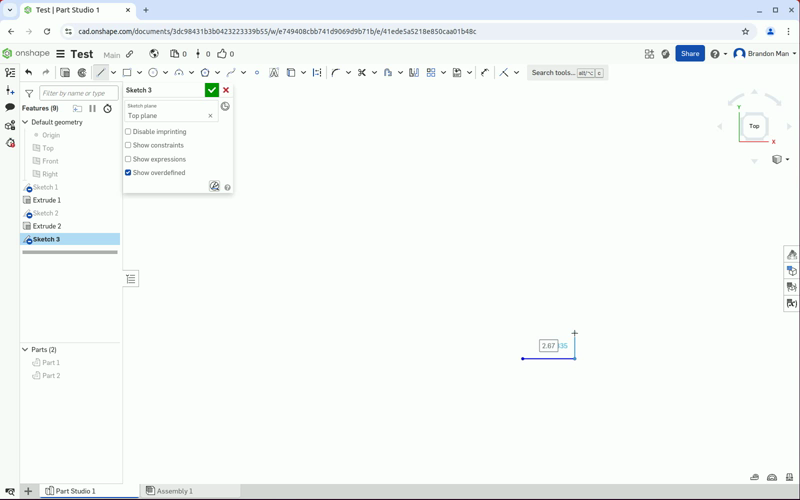
scroll(6)
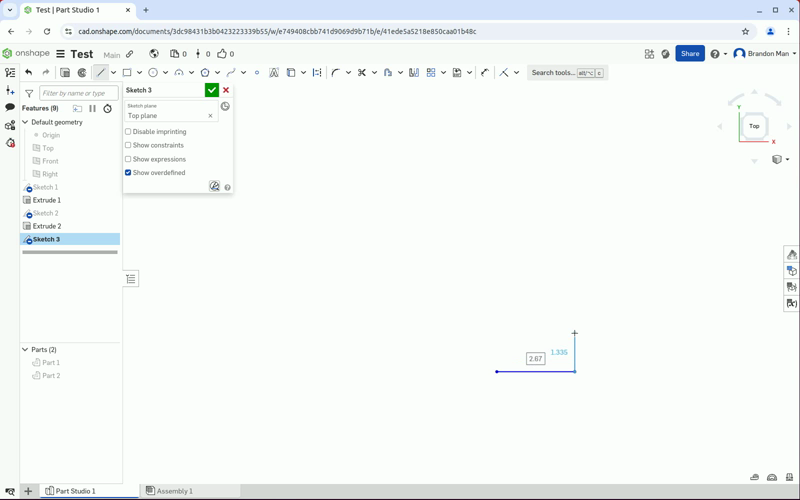
scroll(6)
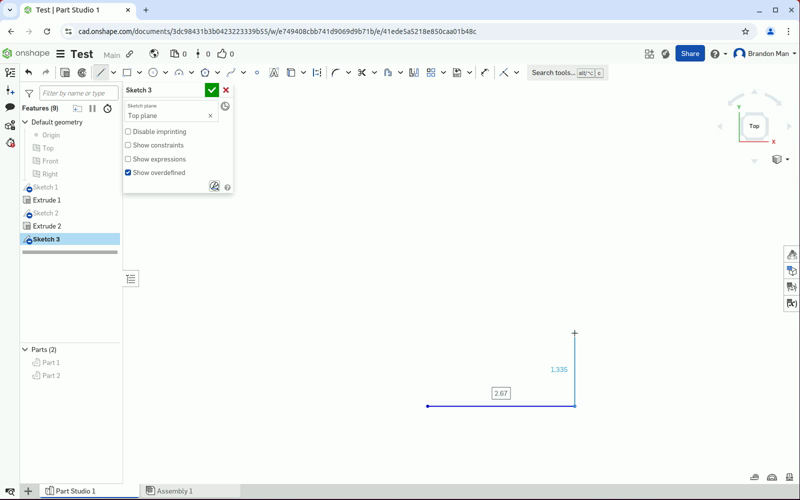
click(574, 332)
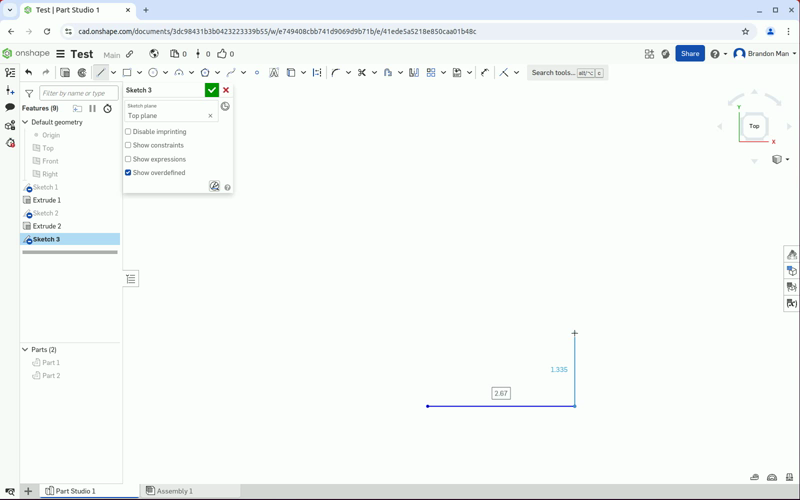
scroll(-6)
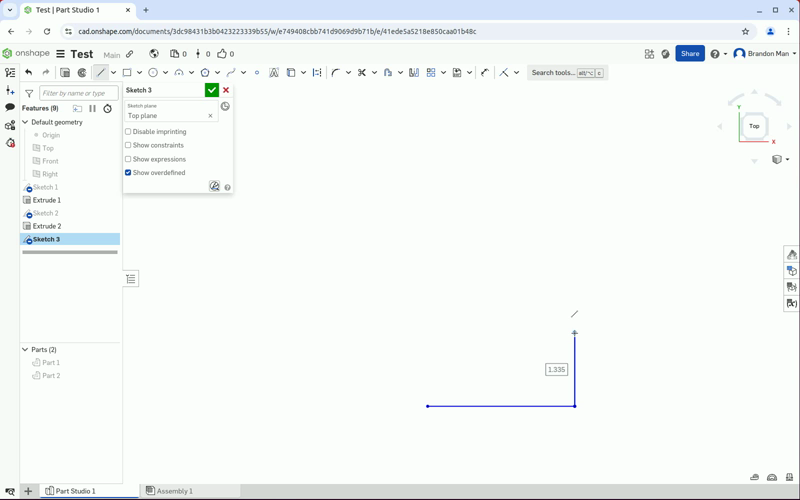
scroll(-6)
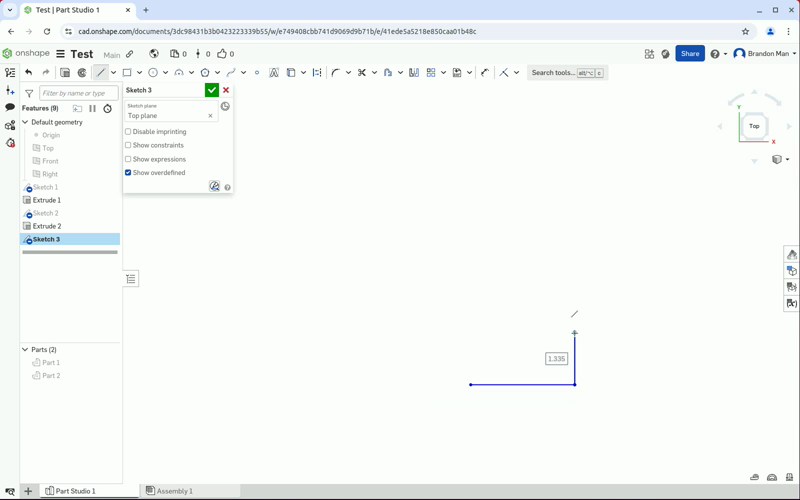
scroll(-6)
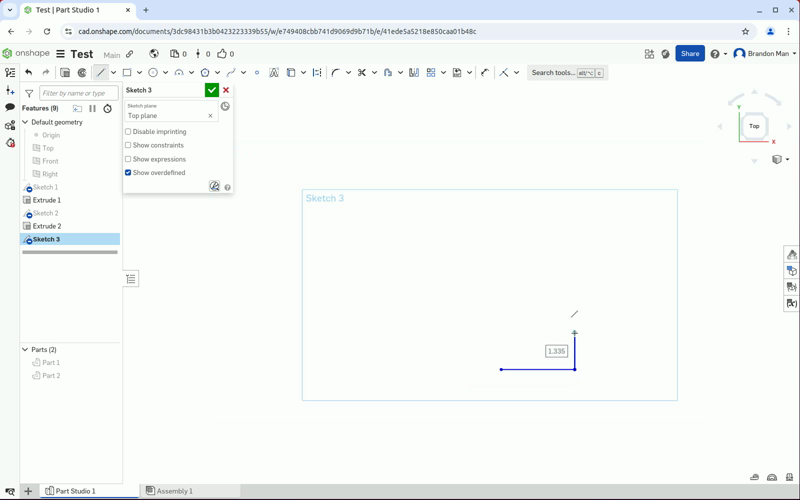
scroll(-6)
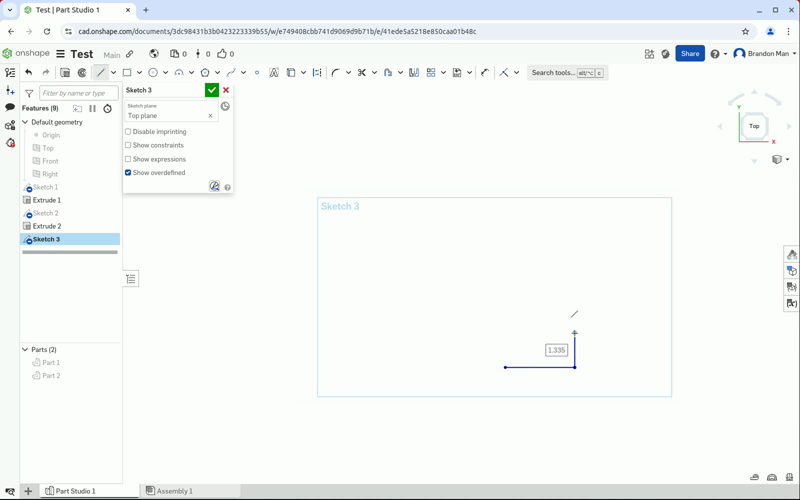
scroll(-6)
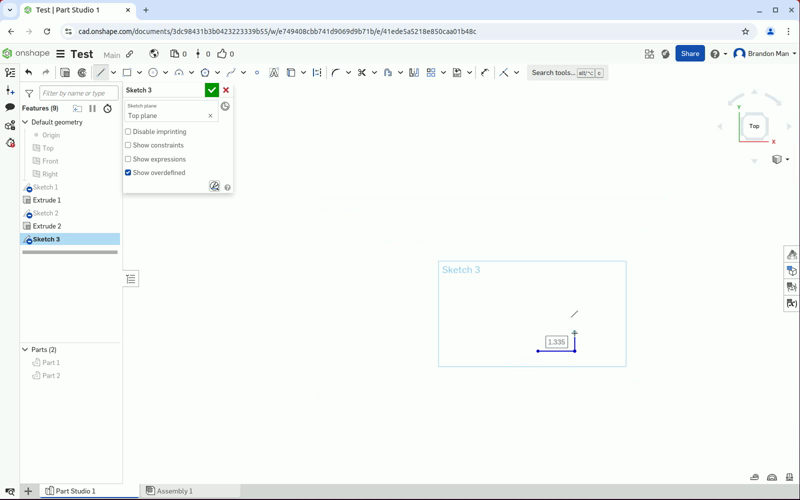
scroll(-6)
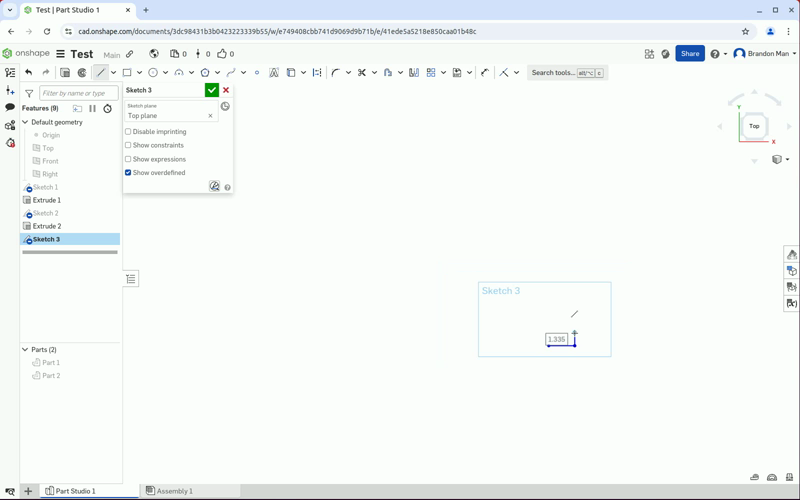
scroll(-6)
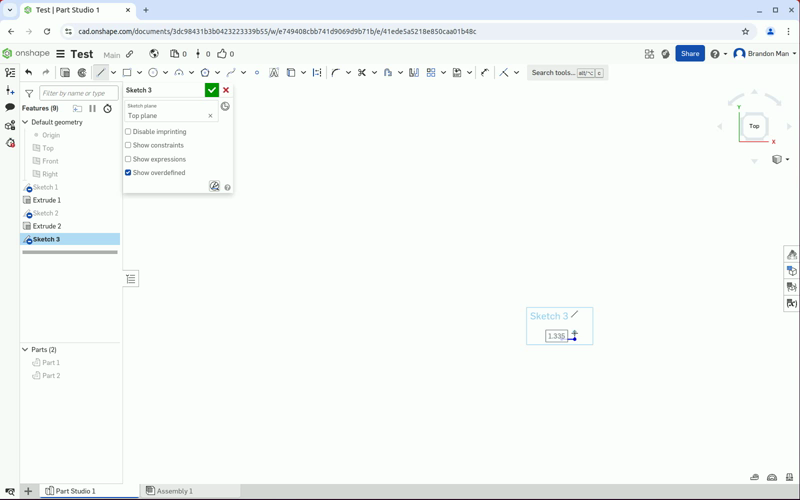
key_up(shift)
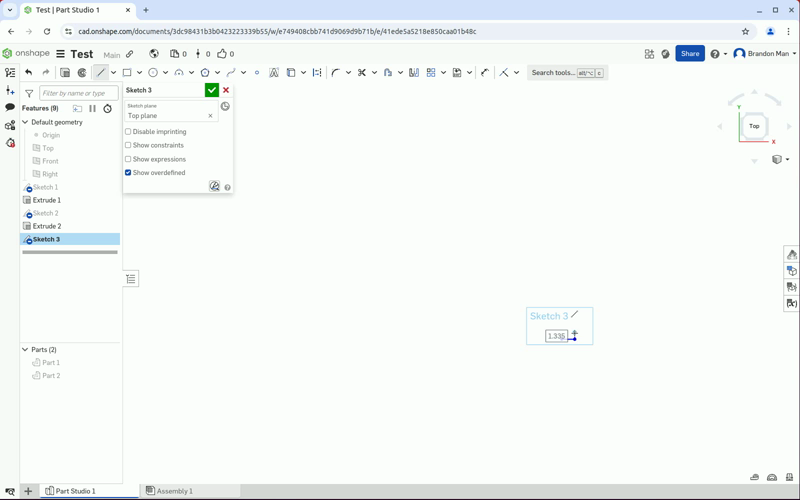
key_down(shift)
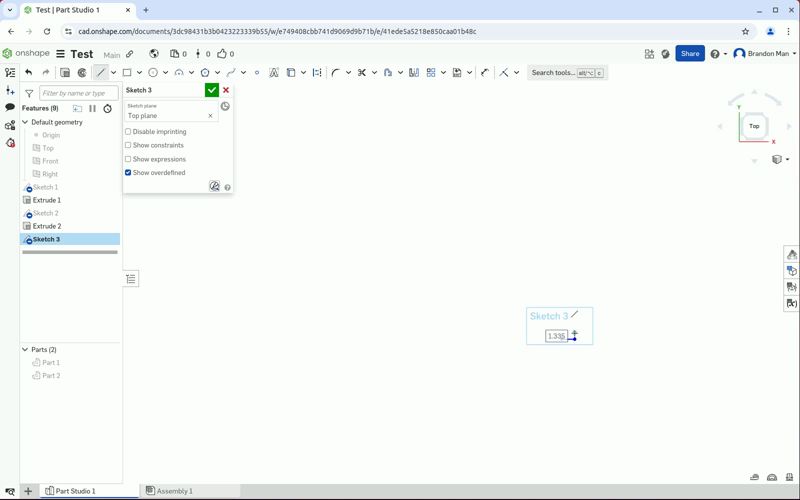
mouse_move(589, 332)
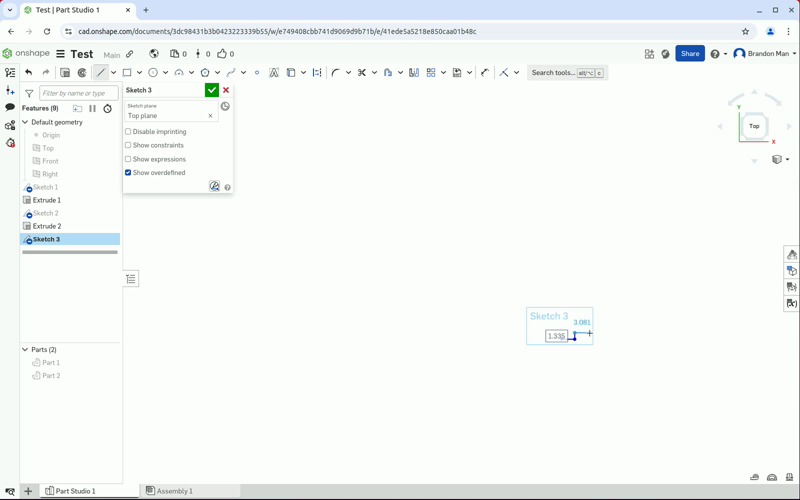
mouse_move(561, 332)
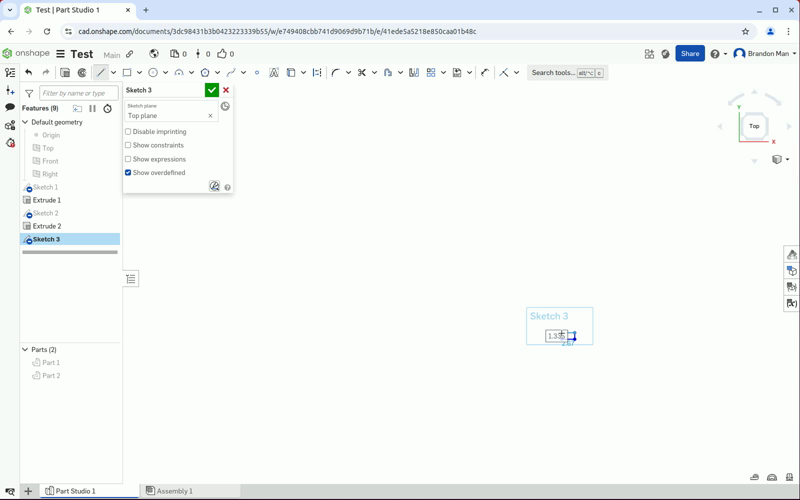
click(561, 332)
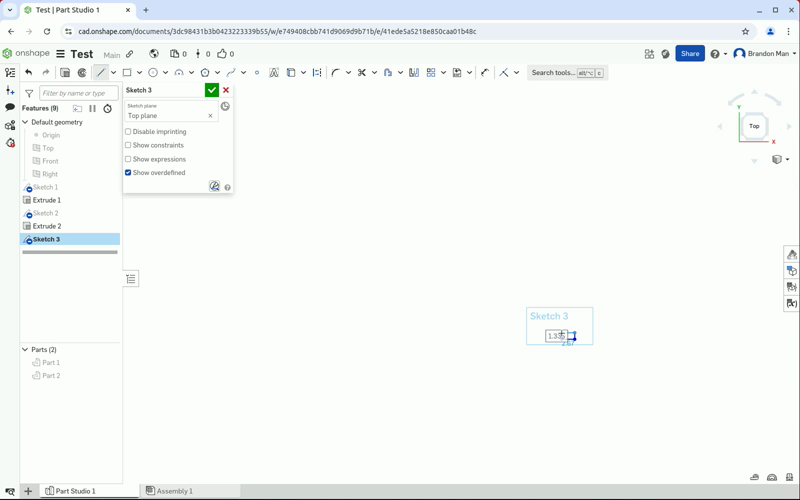
key_up(shift)
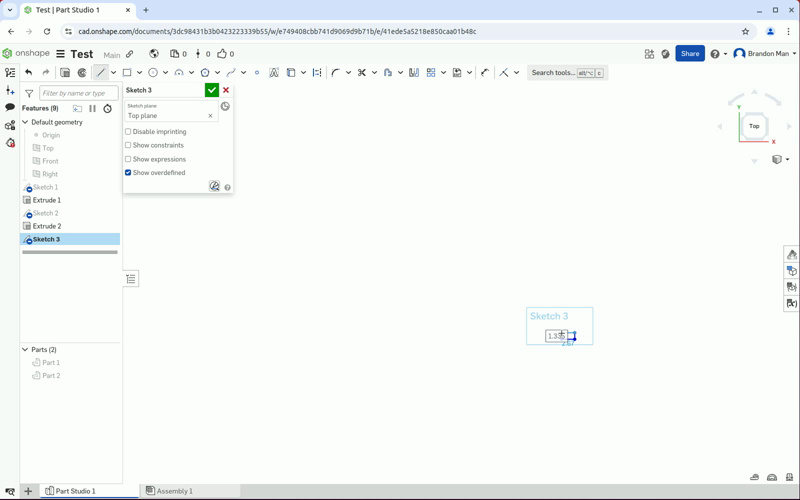
mouse_move(589, 332)
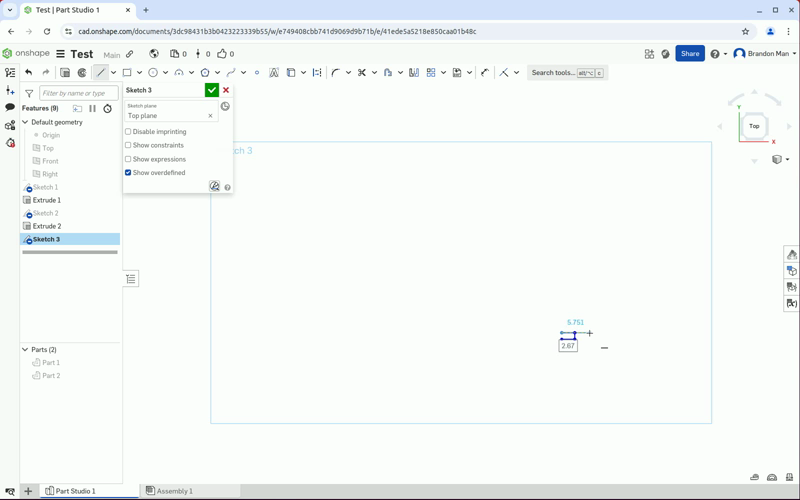
key_down(shift)
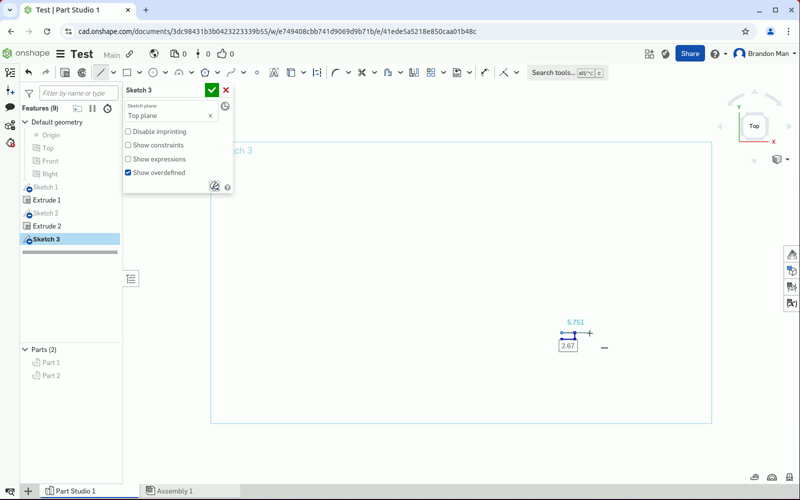
mouse_move(561, 339)
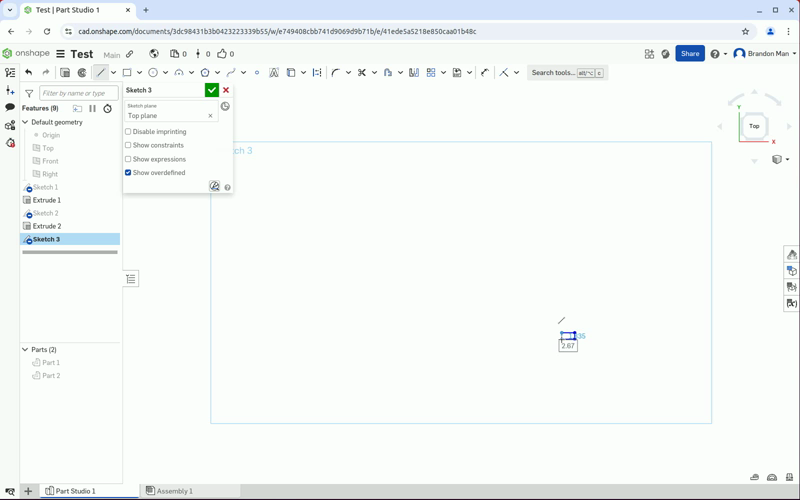
scroll(6)
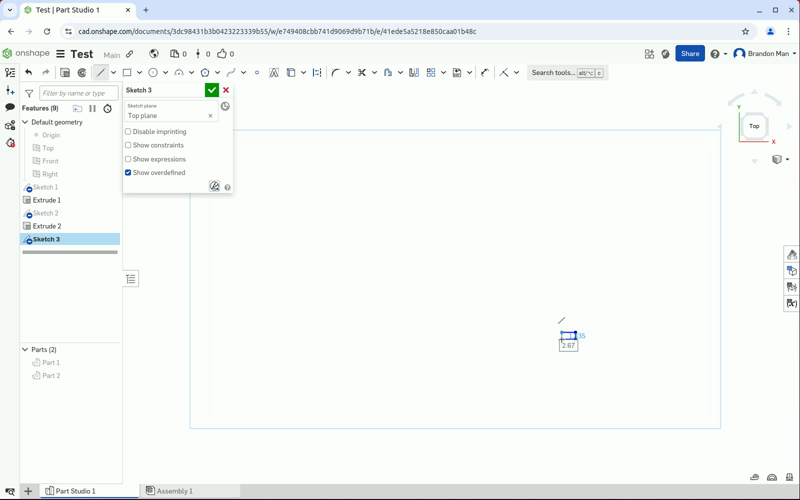
scroll(6)
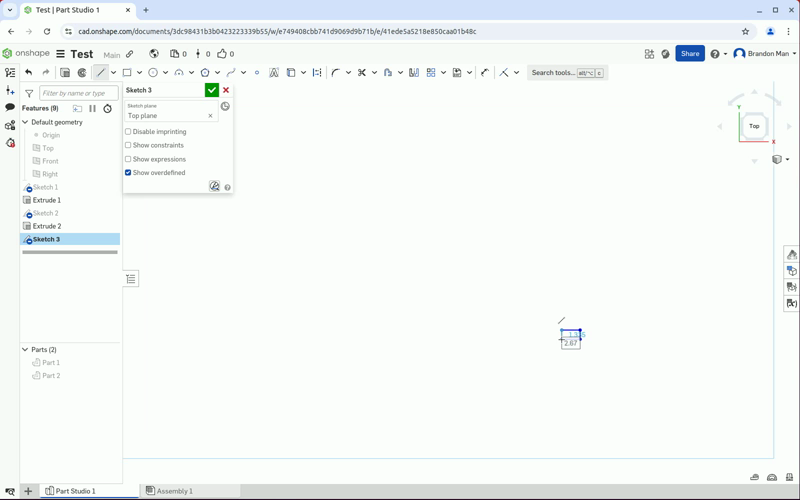
scroll(6)
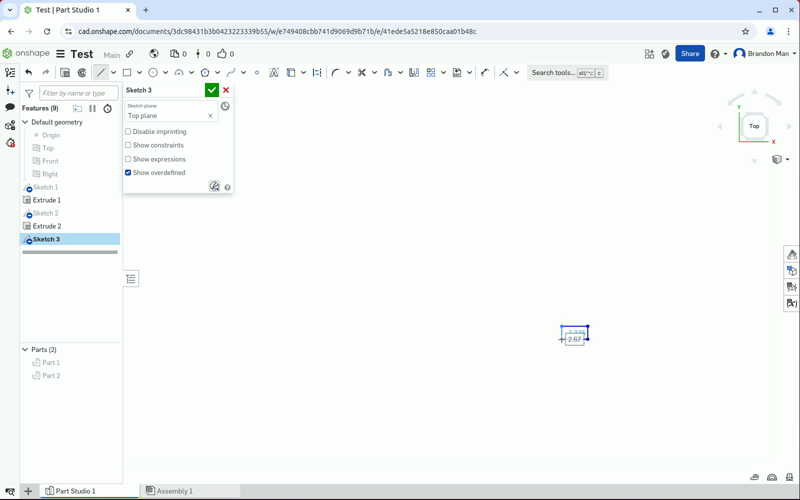
scroll(6)
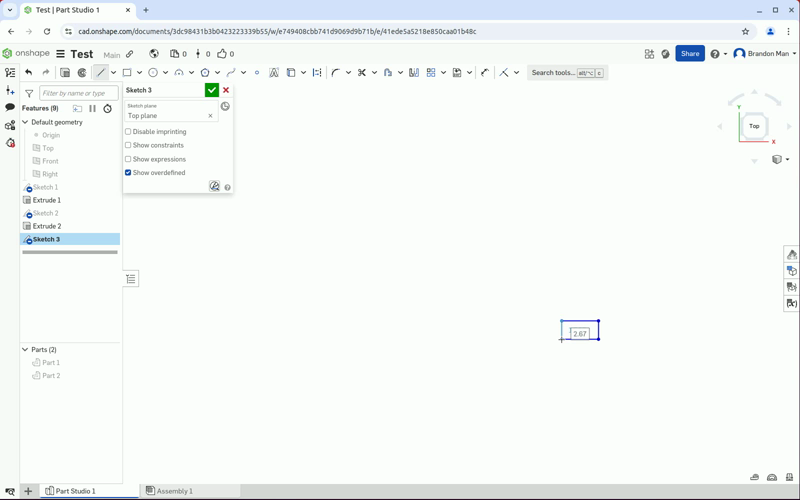
scroll(6)
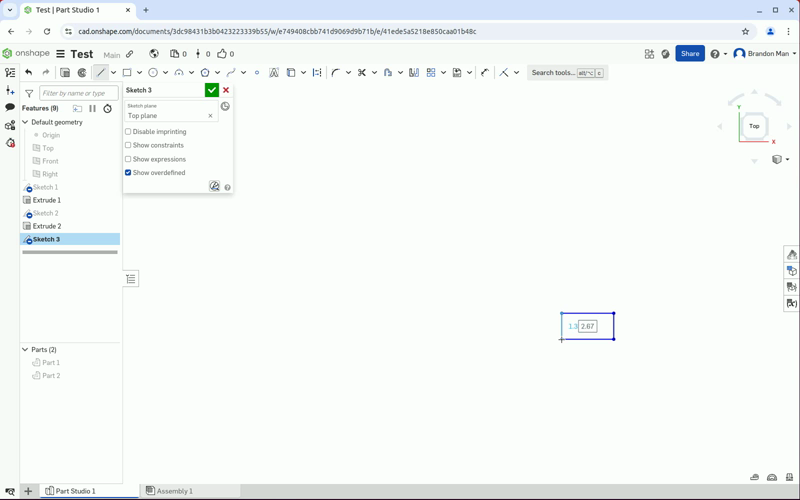
scroll(6)
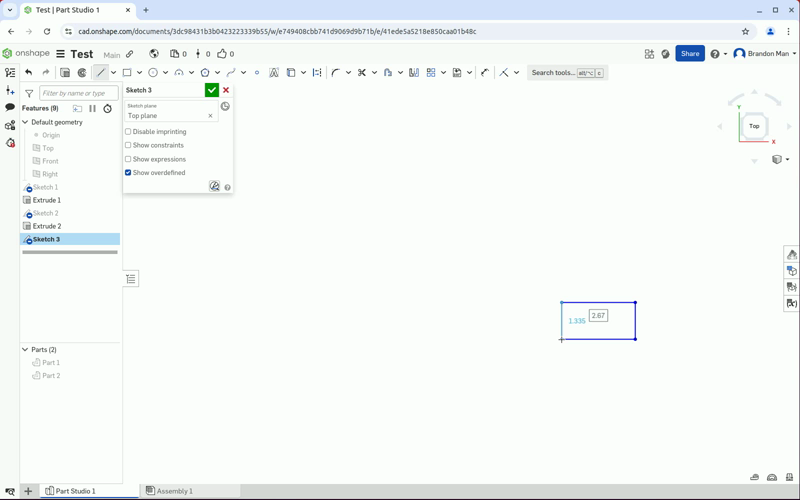
scroll(6)
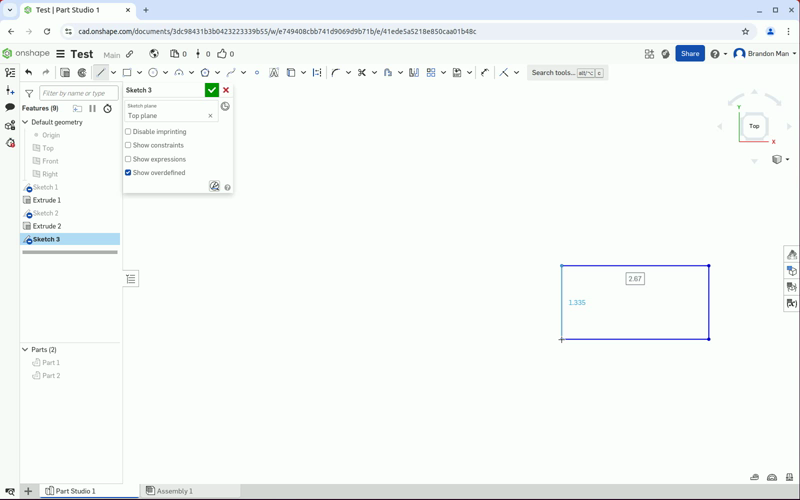
key_up(shift)
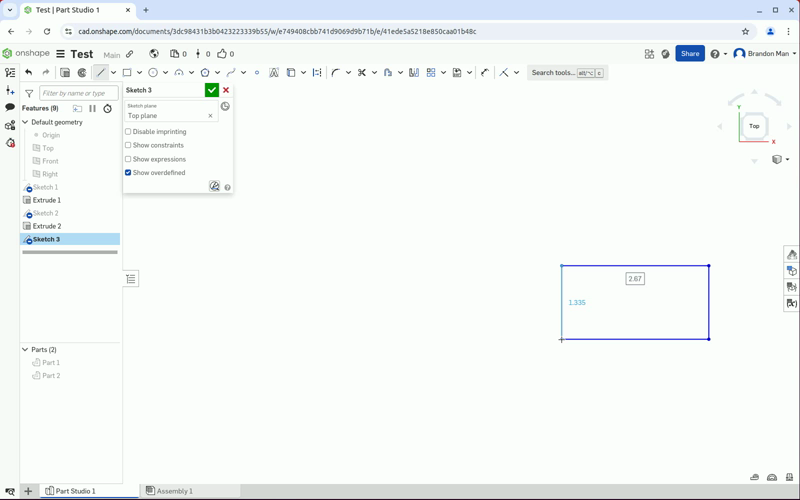
click(561, 339)
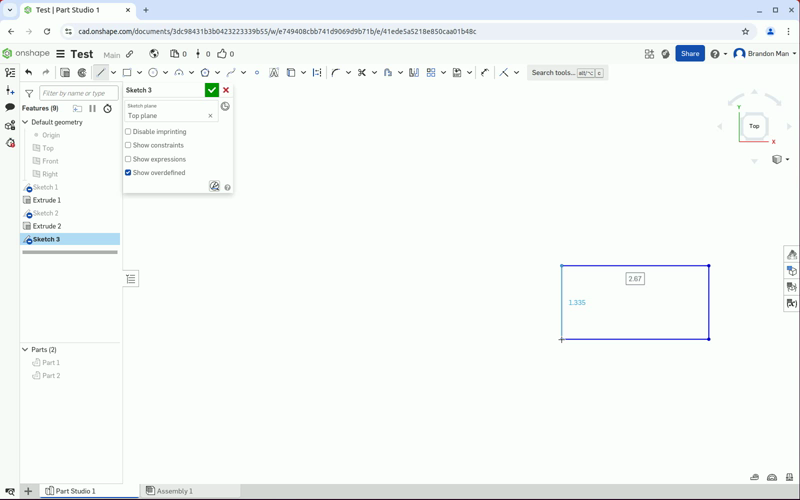
scroll(-6)
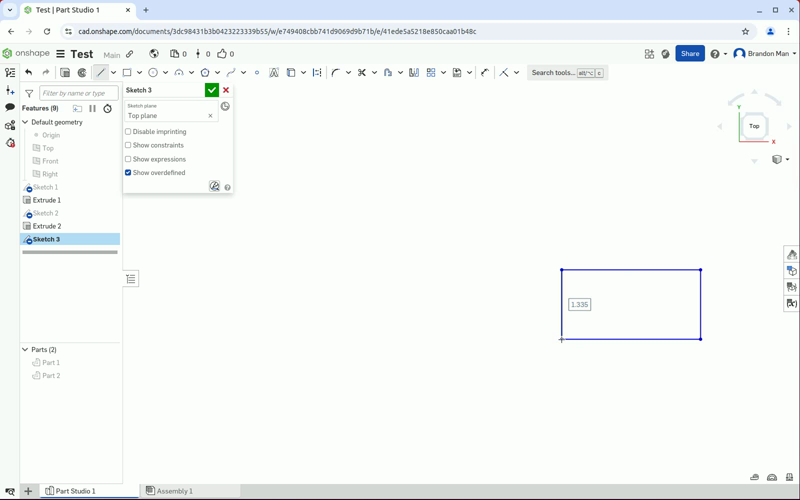
scroll(-6)
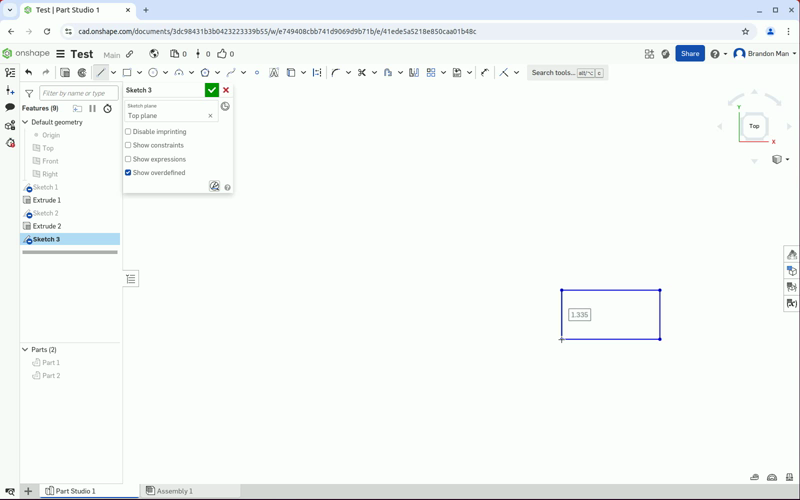
scroll(-6)
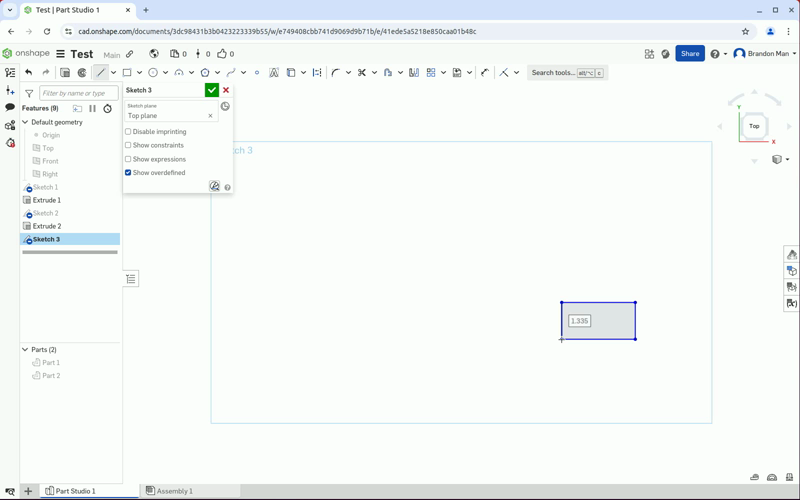
scroll(-6)
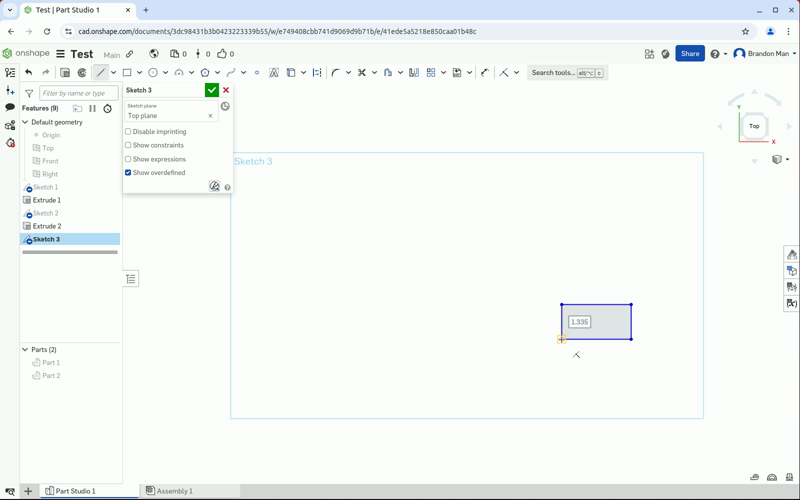
scroll(-6)
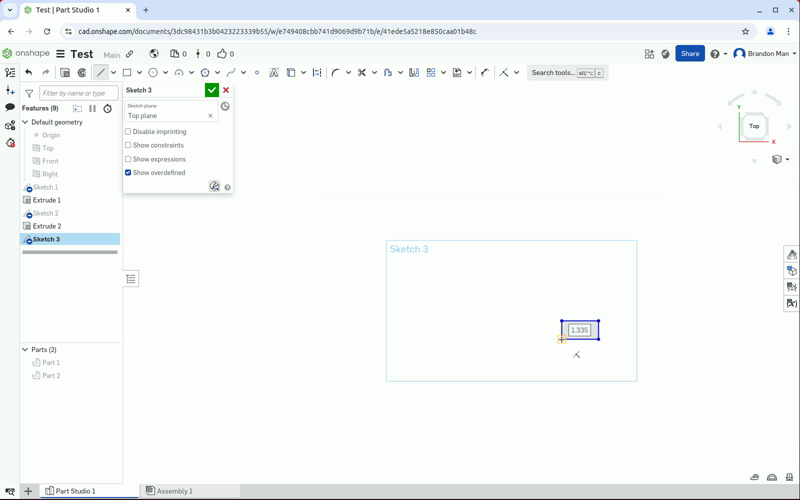
scroll(-6)
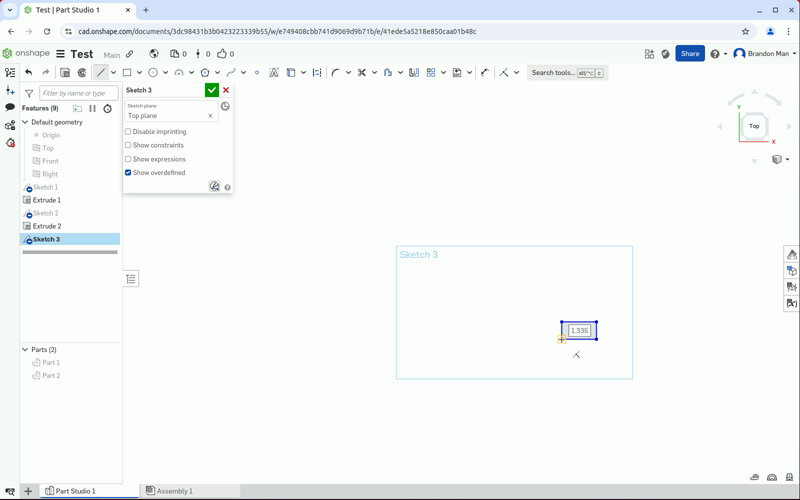
scroll(-6)
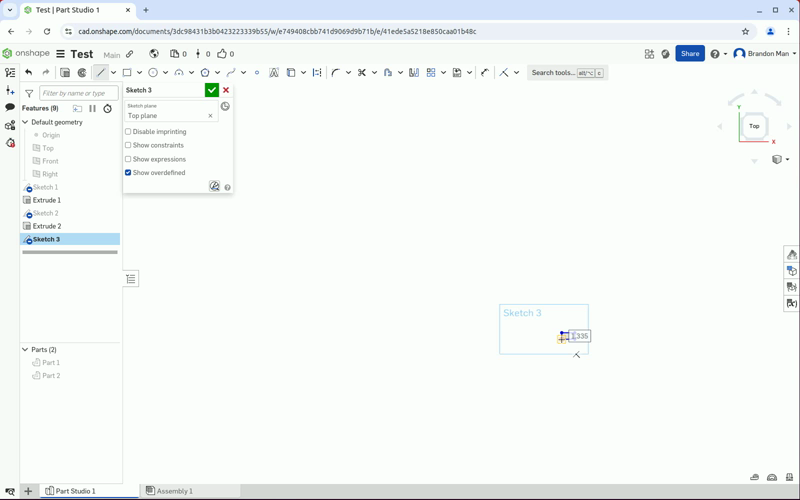
key(esc)
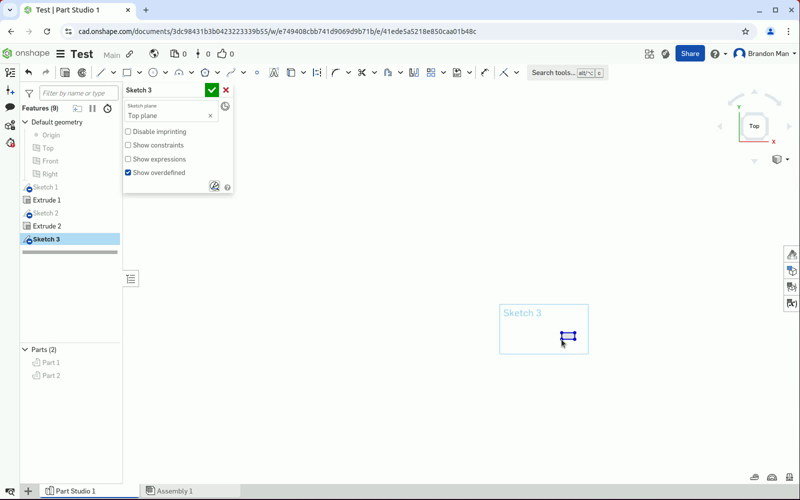
mouse_move(568, 339)
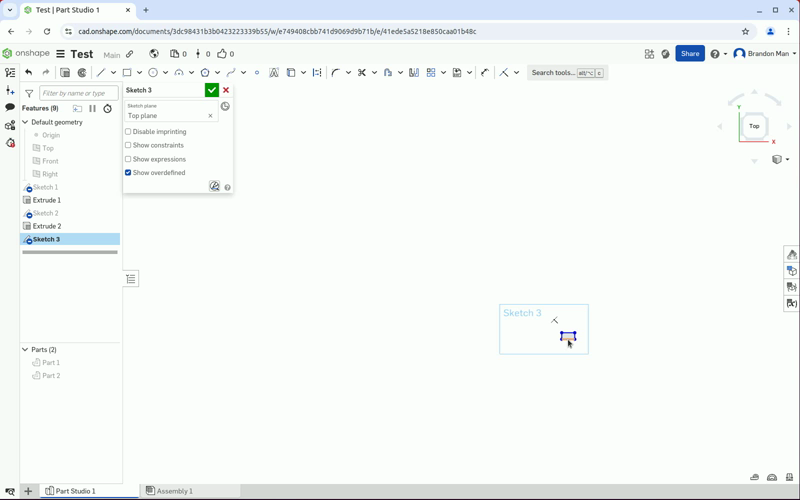
scroll(6)
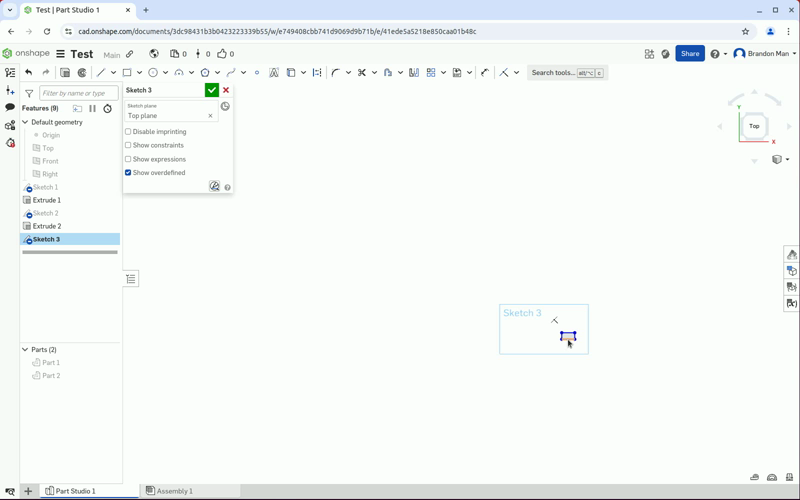
scroll(6)
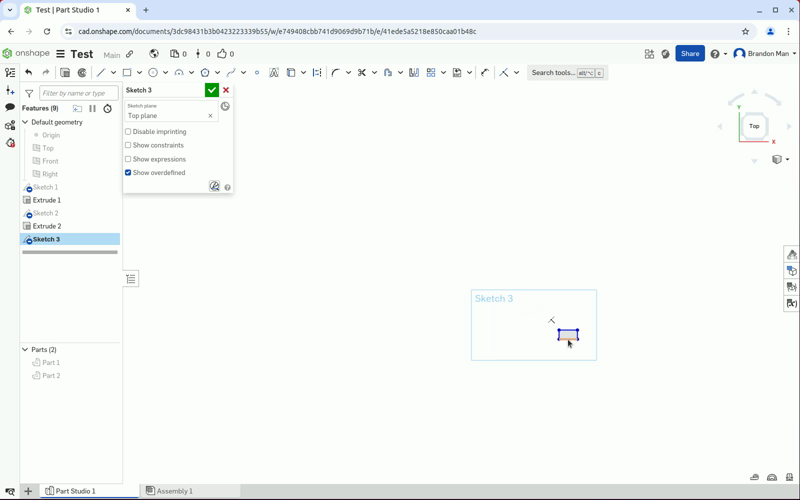
scroll(6)
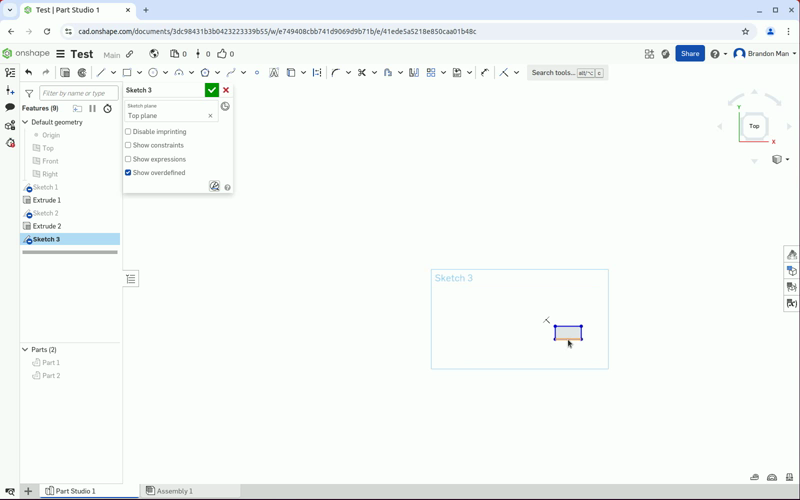
scroll(6)
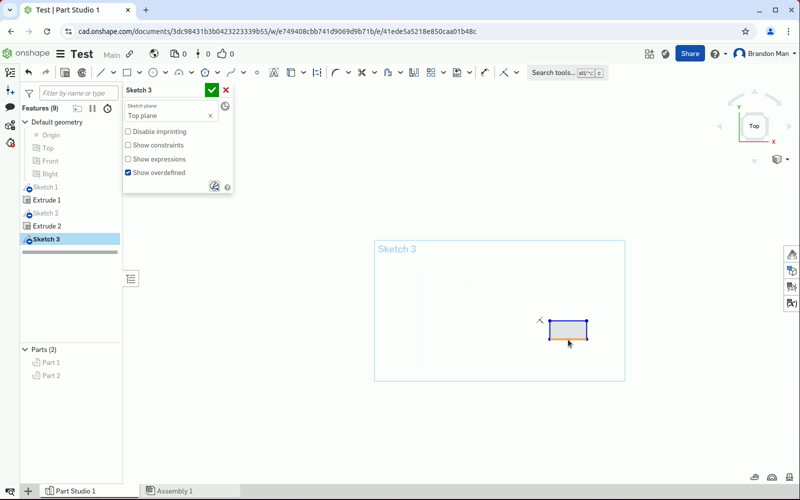
scroll(6)
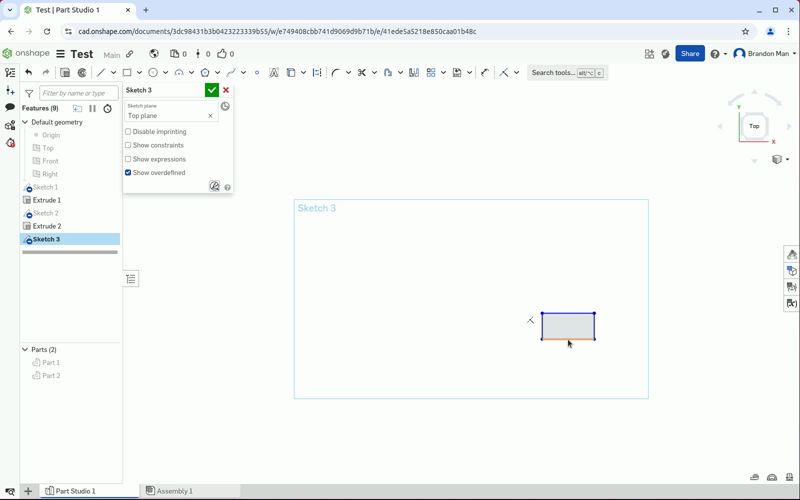
scroll(6)
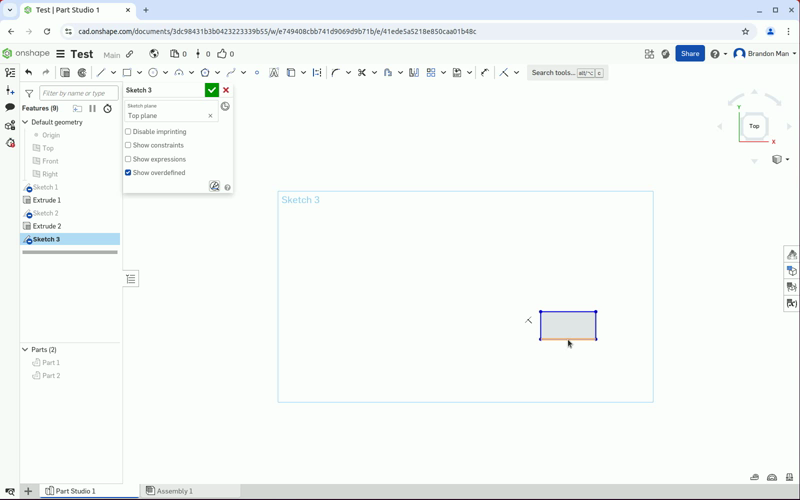
scroll(6)
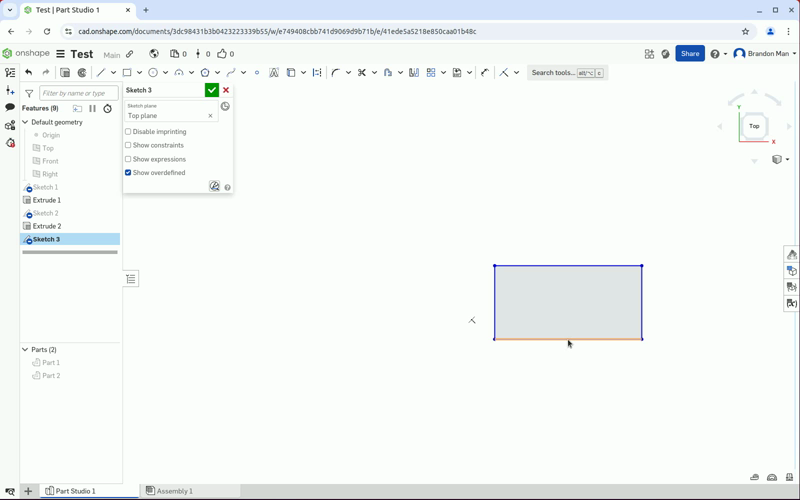
click(568, 339)
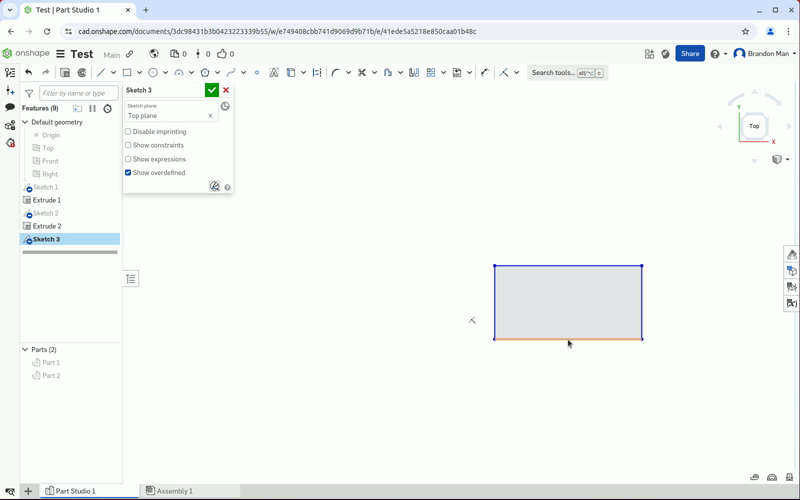
scroll(-6)
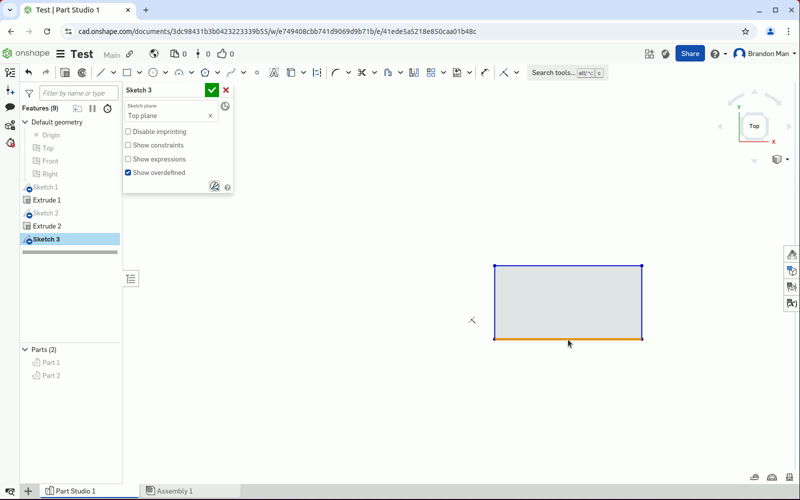
scroll(-6)
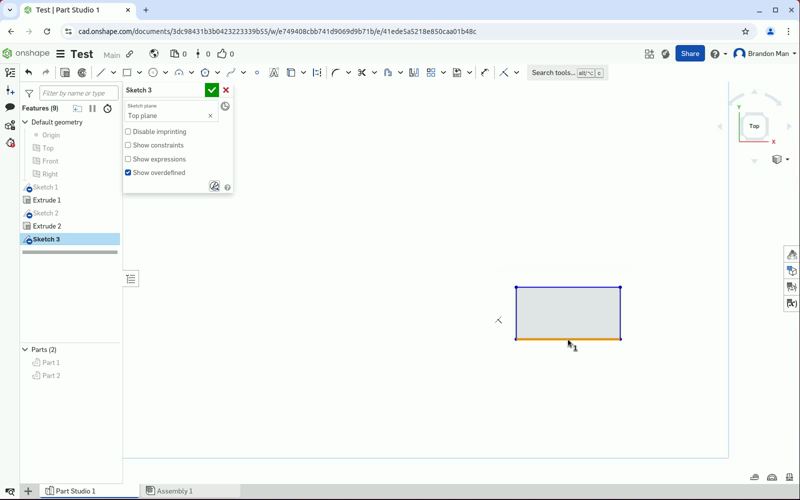
scroll(-6)
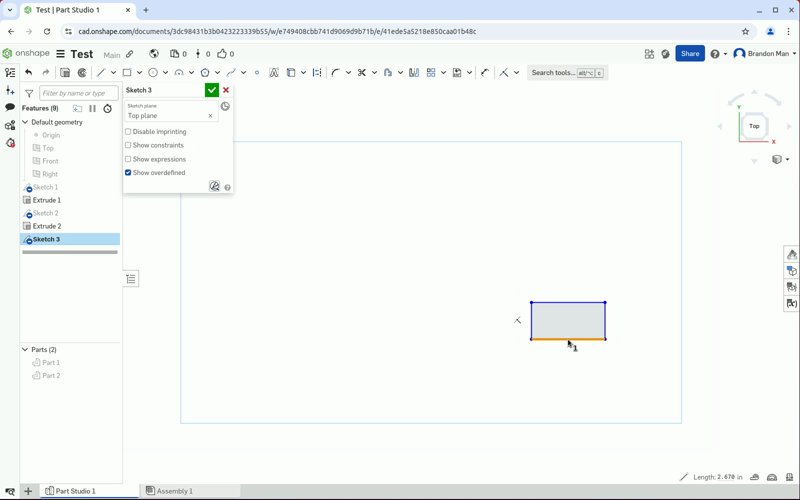
scroll(-6)
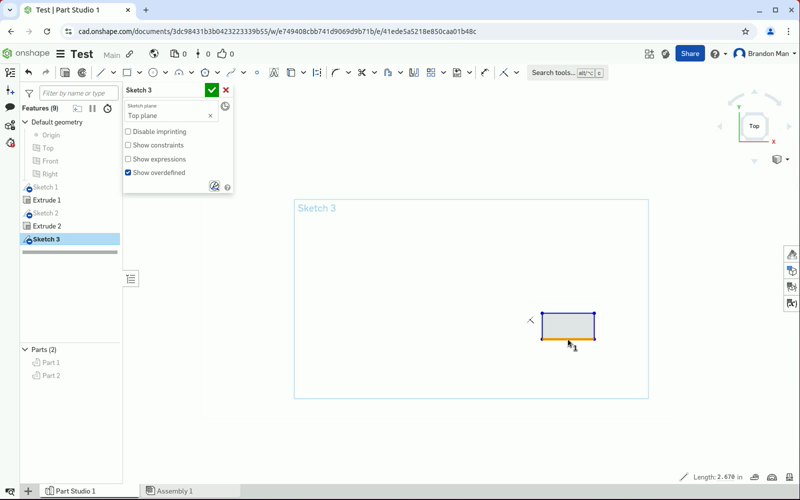
scroll(-6)
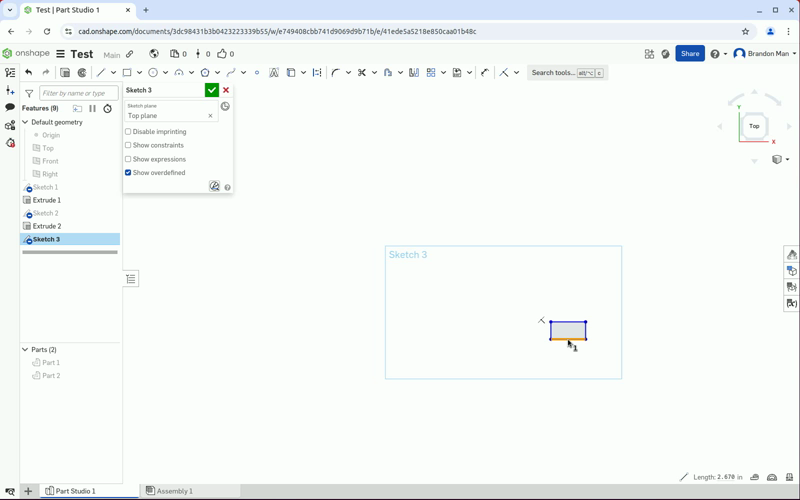
scroll(-6)
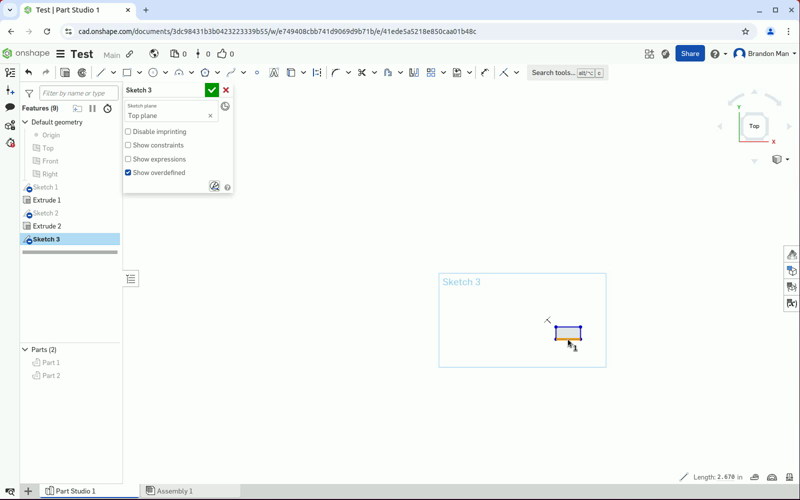
scroll(-6)
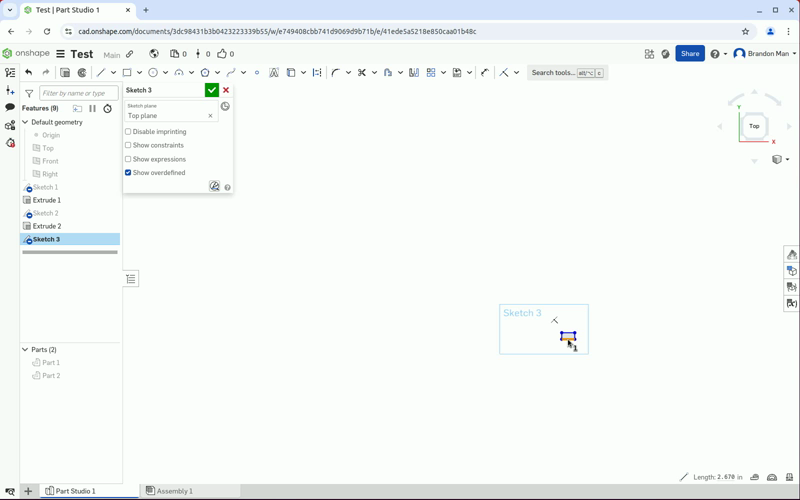
mouse_move(73, 352)
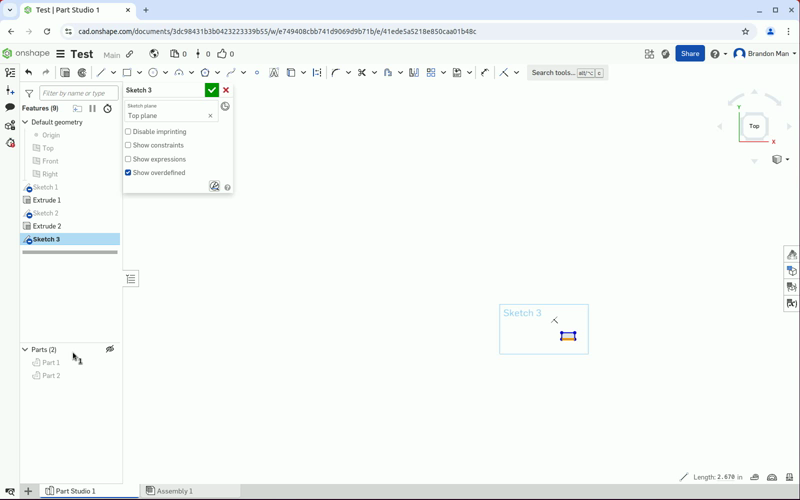
key(shift+y)
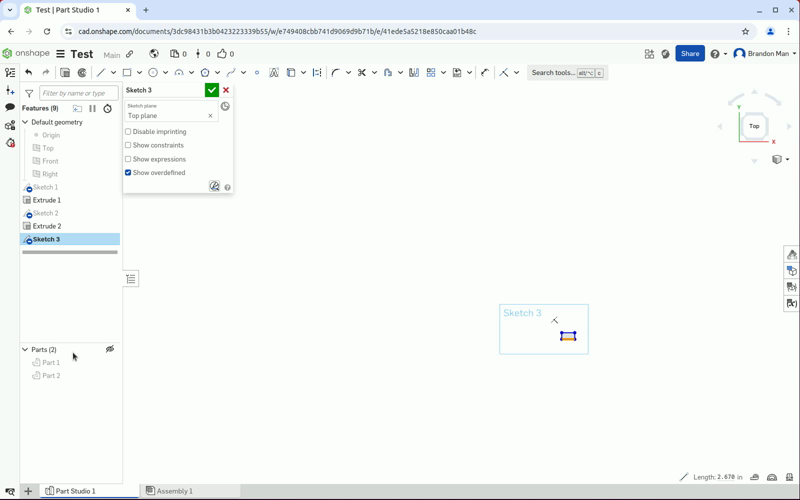
key(shift+e)
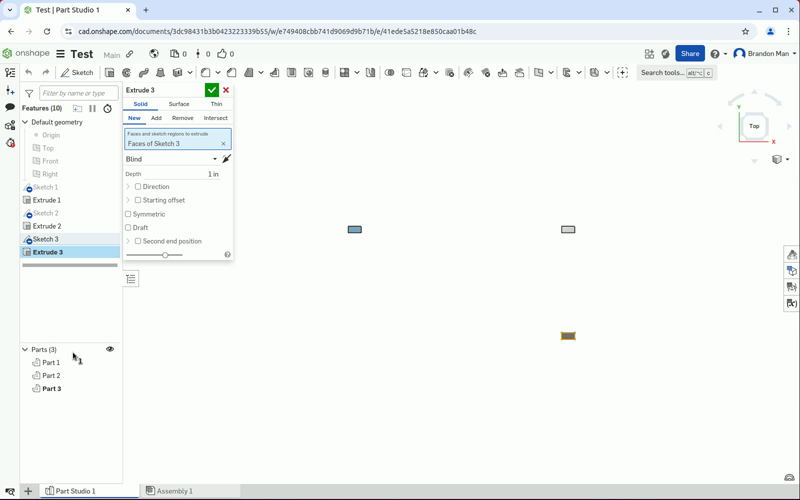
mouse_move(143, 106)
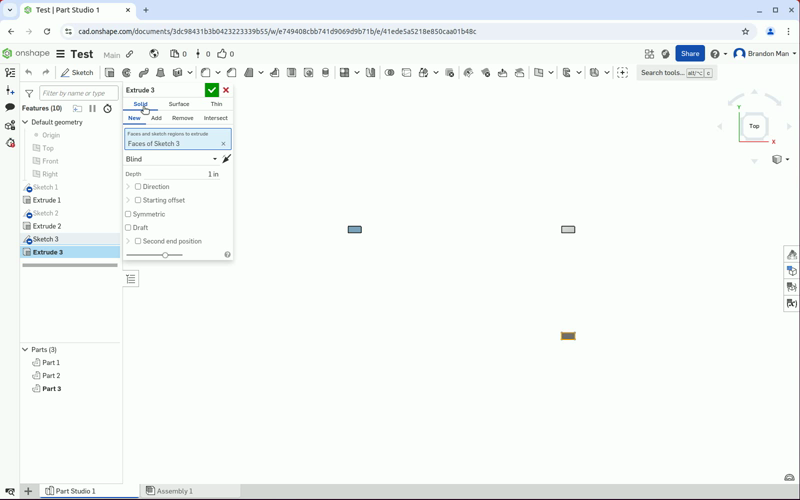
click(143, 106)
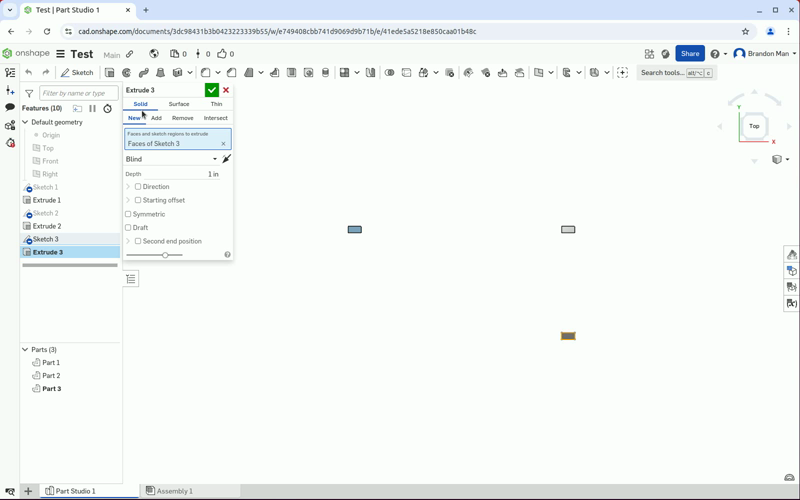
mouse_move(137, 120)
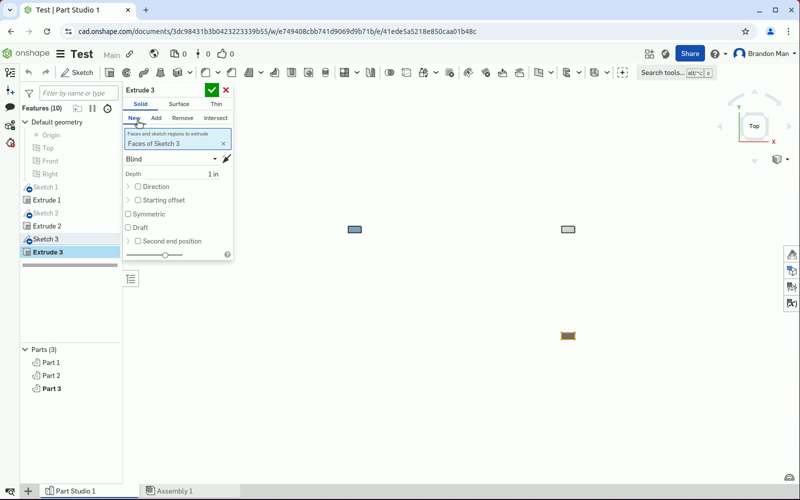
click(137, 120)
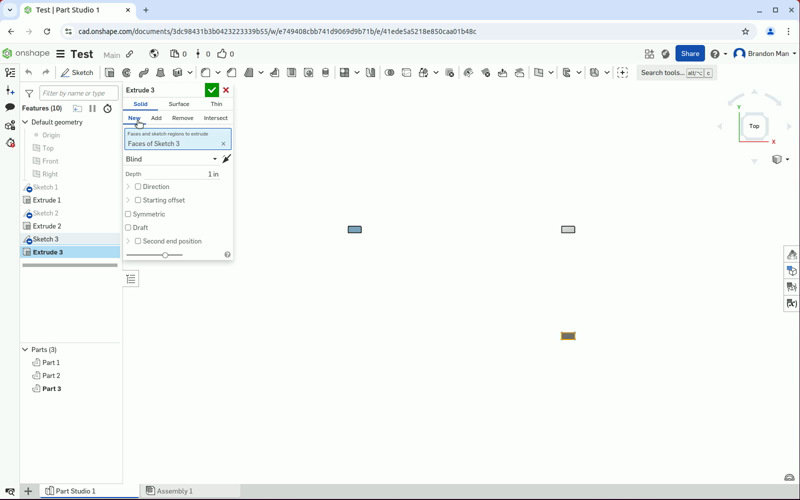
key(tab, 4)
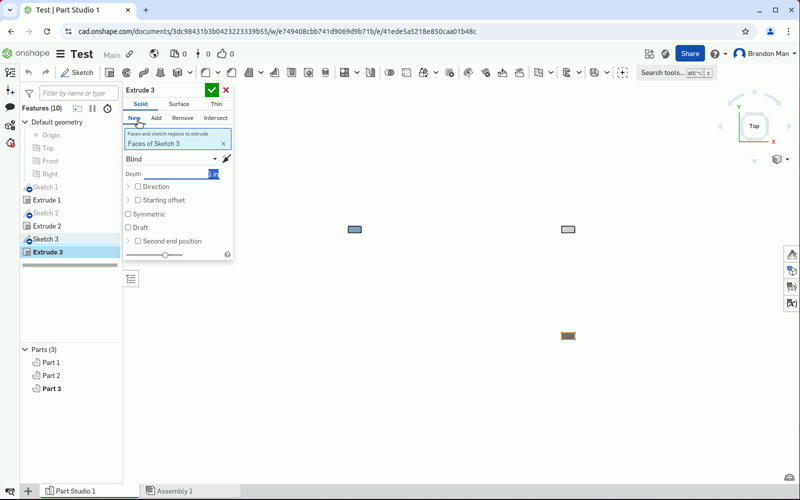
text(16.368)
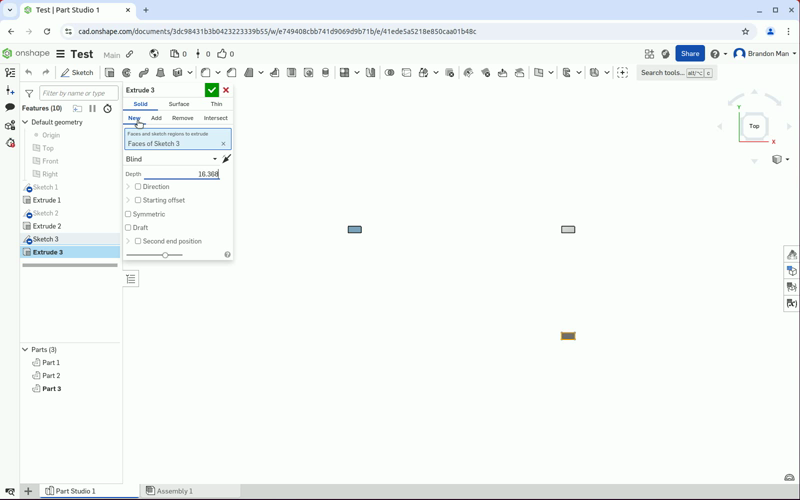
key(enter)
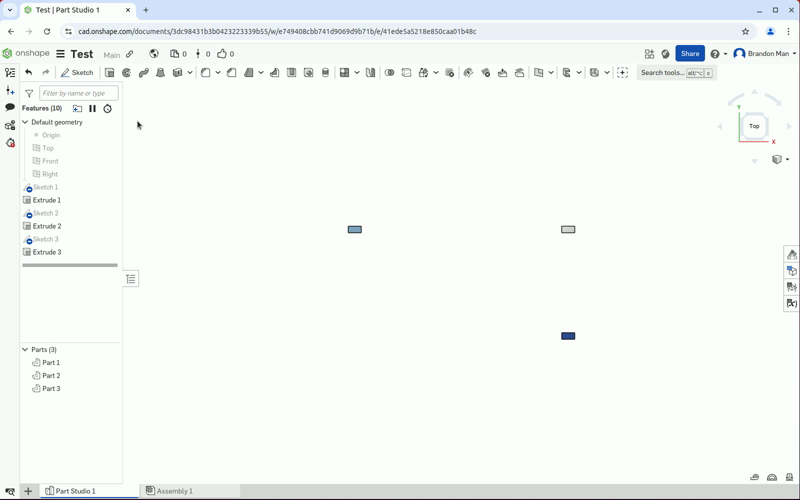
key(shift+h)
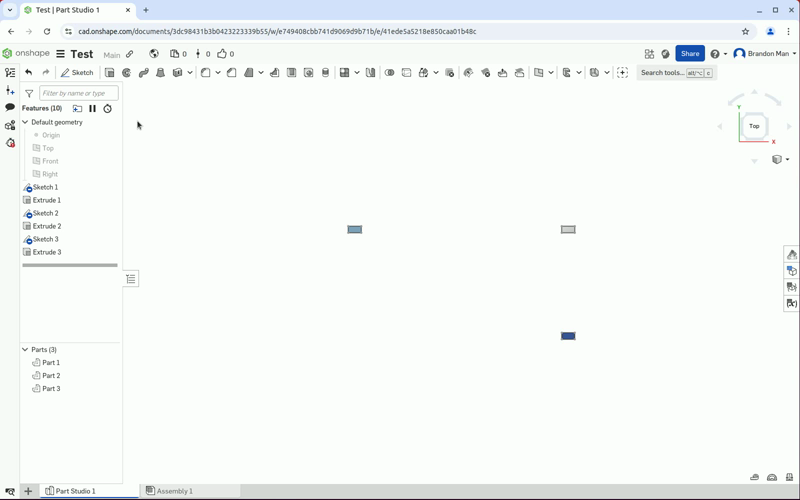
key(shift+h)
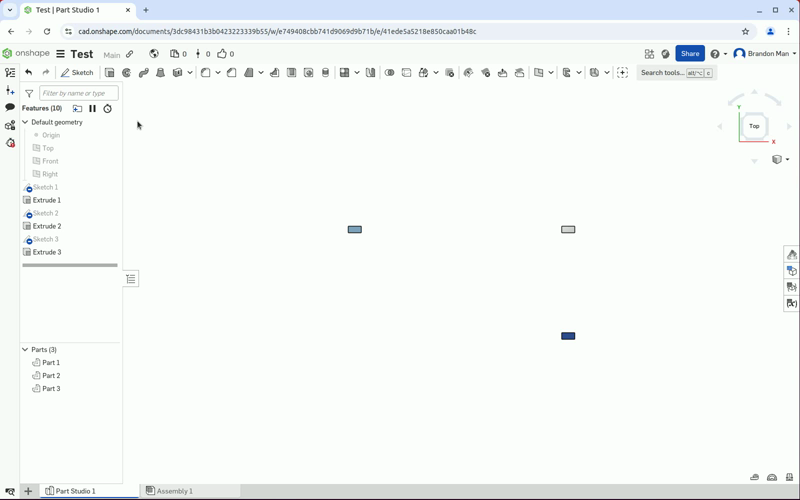
mouse_move(73, 189)
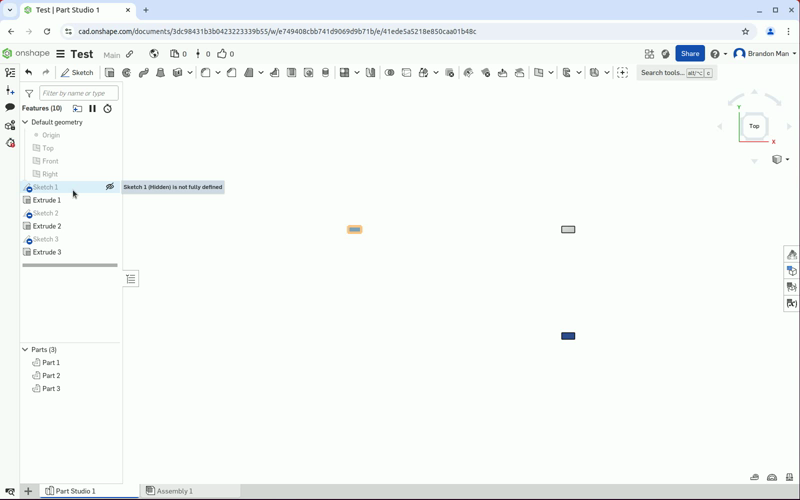
click(73, 189)
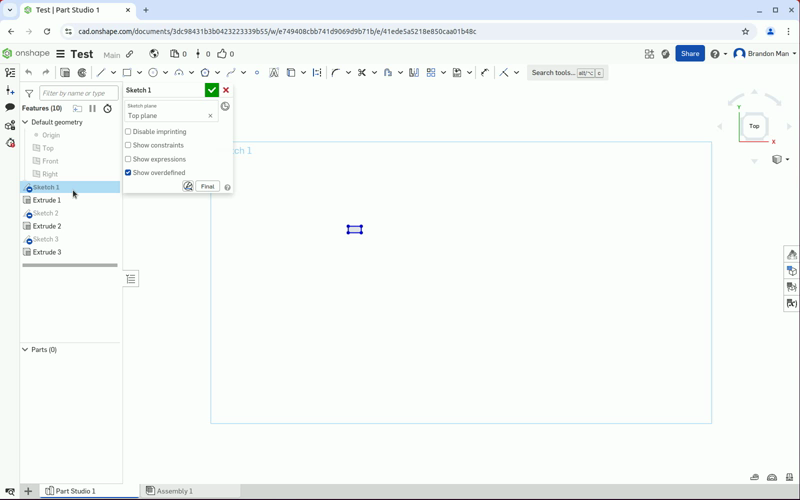
mouse_move(229, 92)
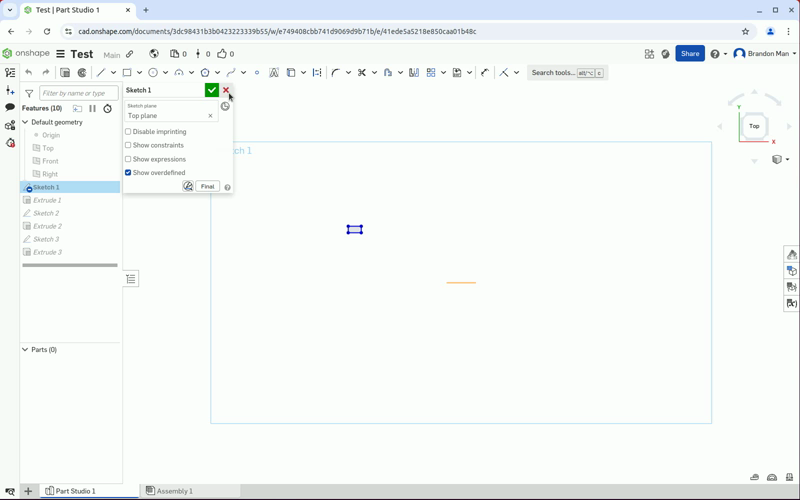
click(229, 92)
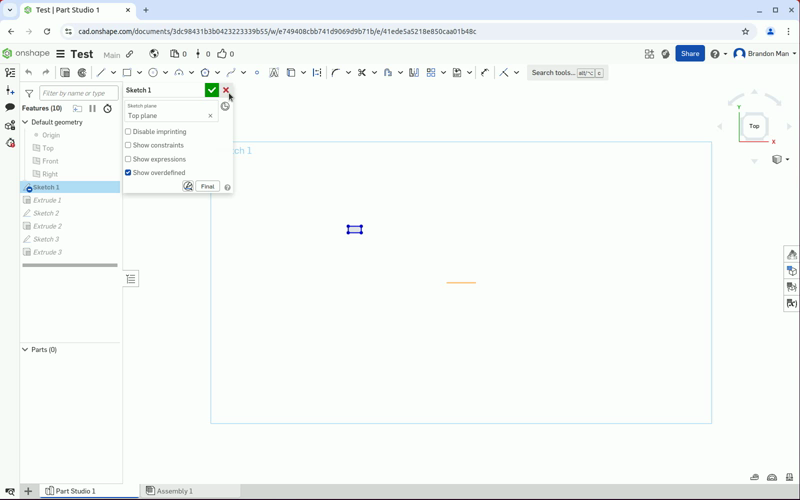
key(shift+s)
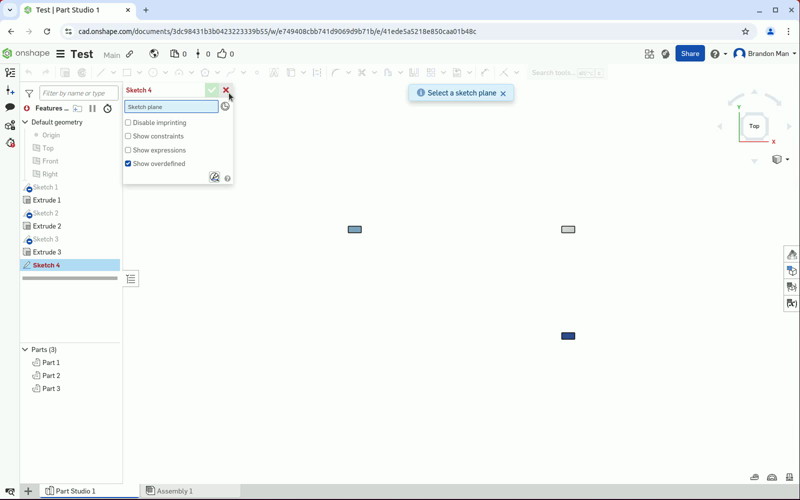
mouse_move(73, 150)
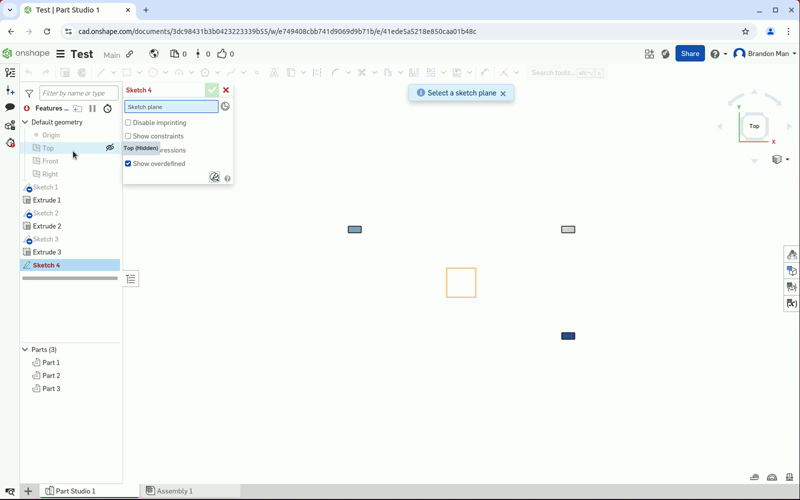
click(73, 150)
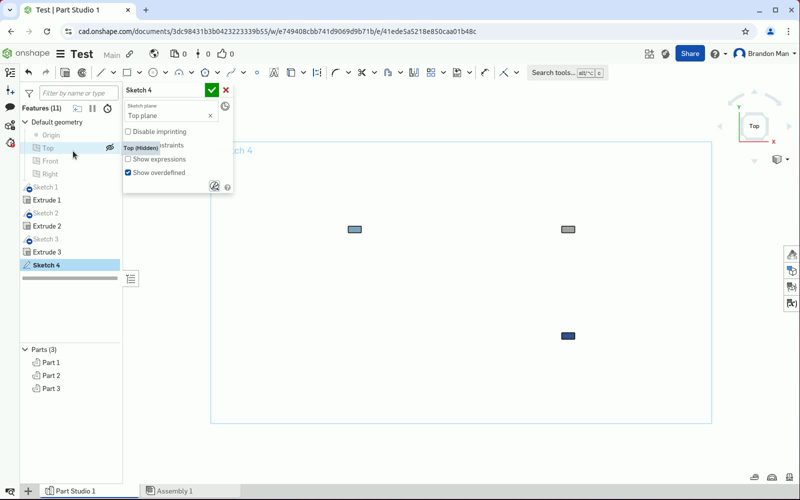
mouse_move(73, 352)
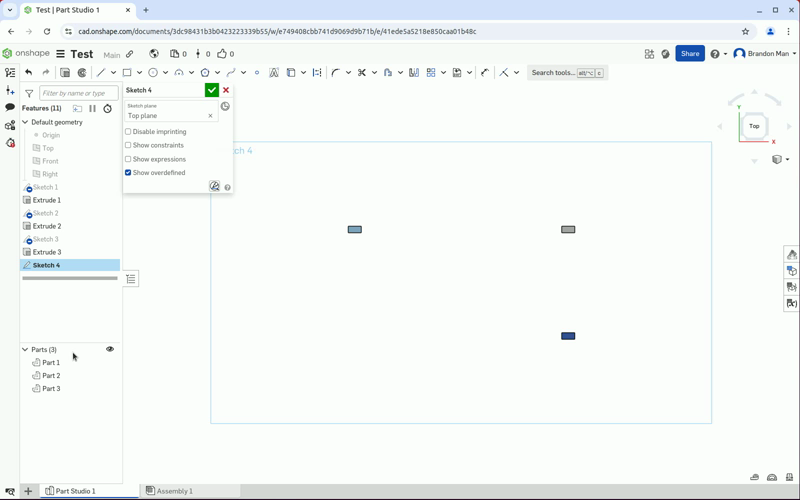
key(y)
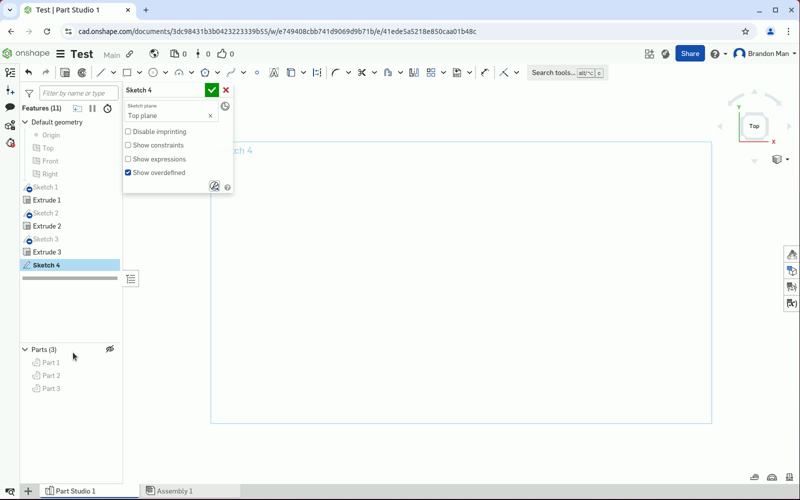
key(l)
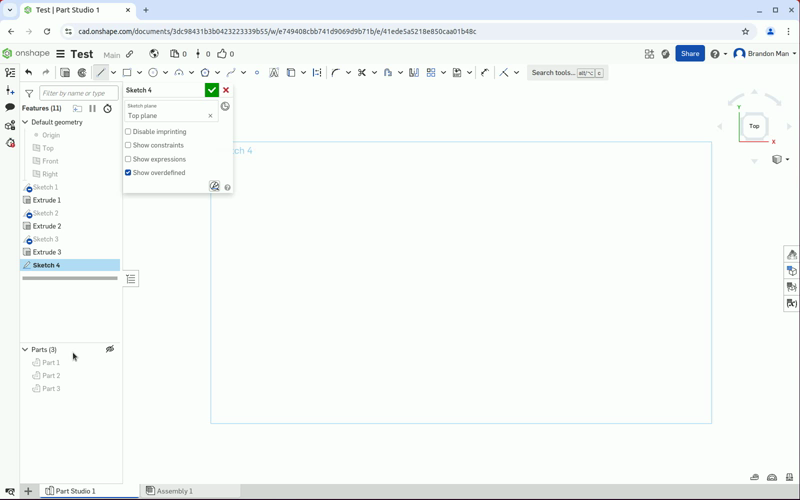
key_down(shift)
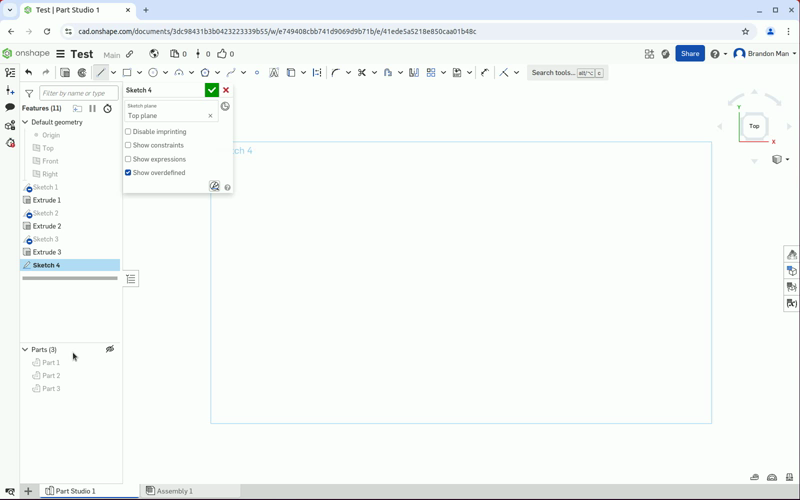
mouse_move(348, 339)
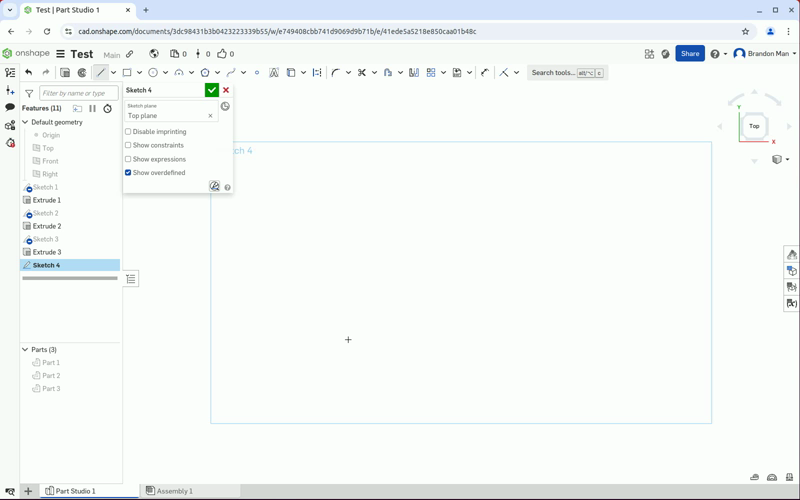
click(348, 339)
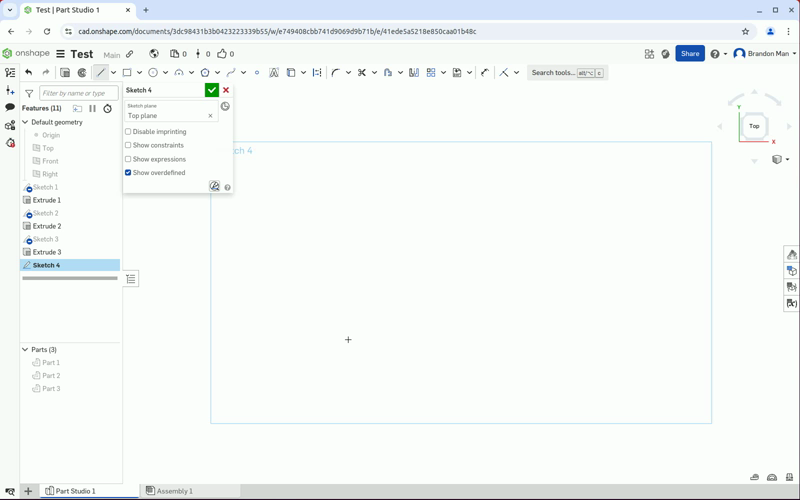
key_up(shift)
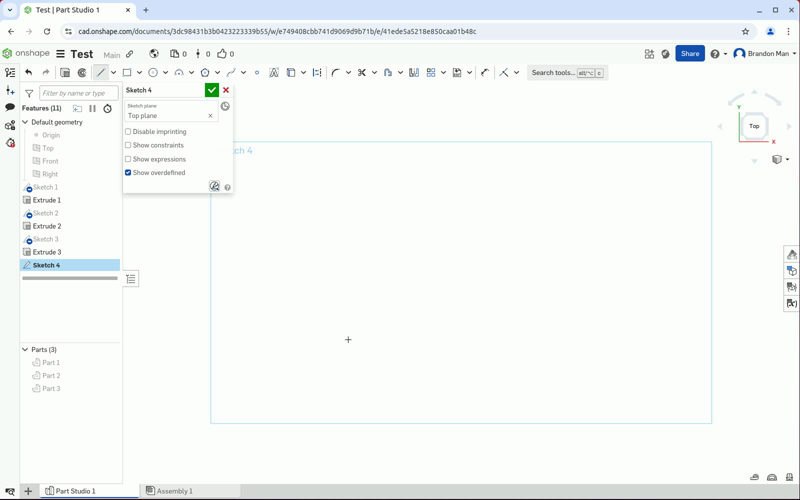
key_down(shift)
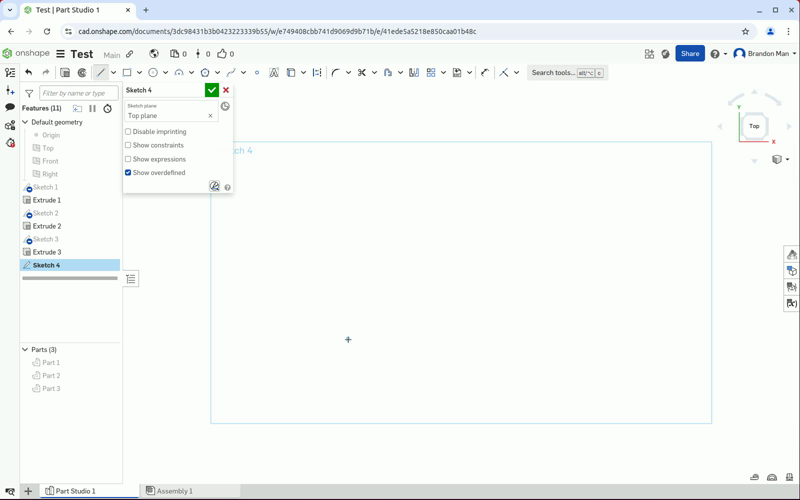
mouse_move(378, 339)
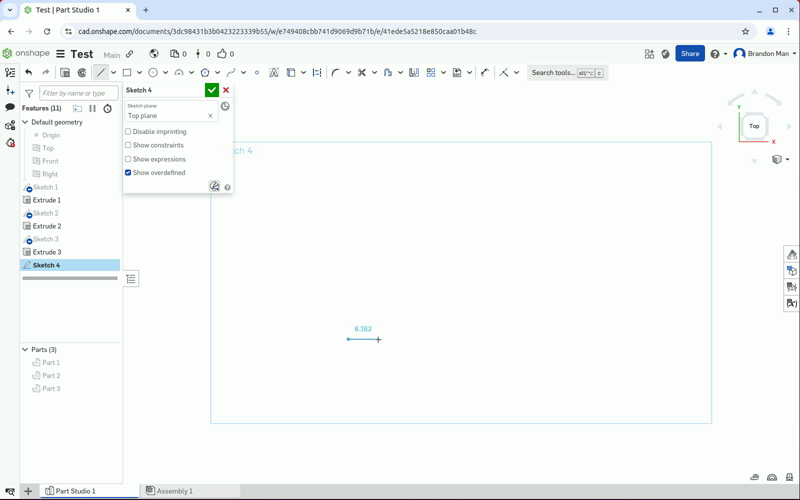
mouse_move(361, 339)
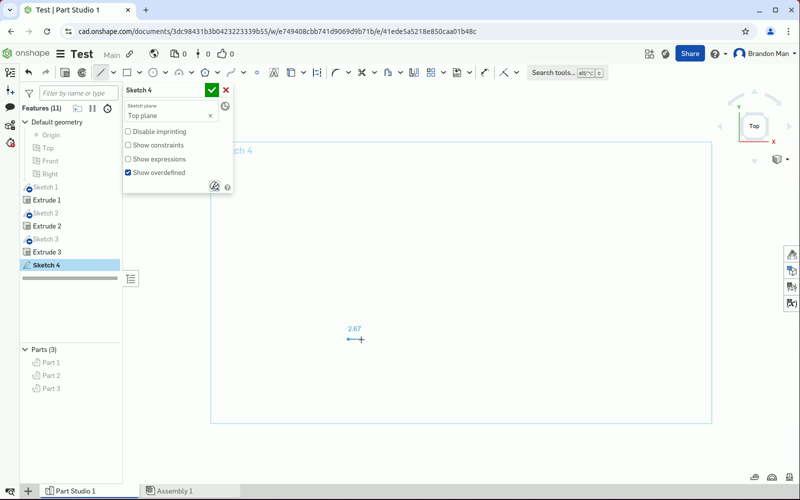
click(361, 339)
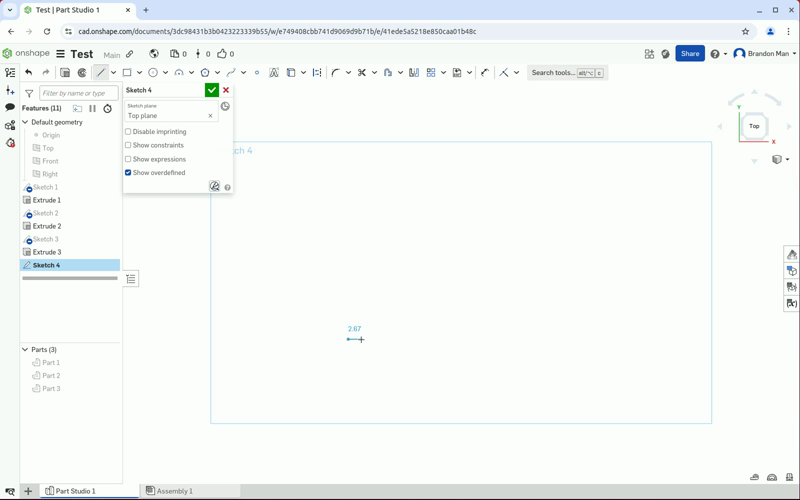
key_up(shift)
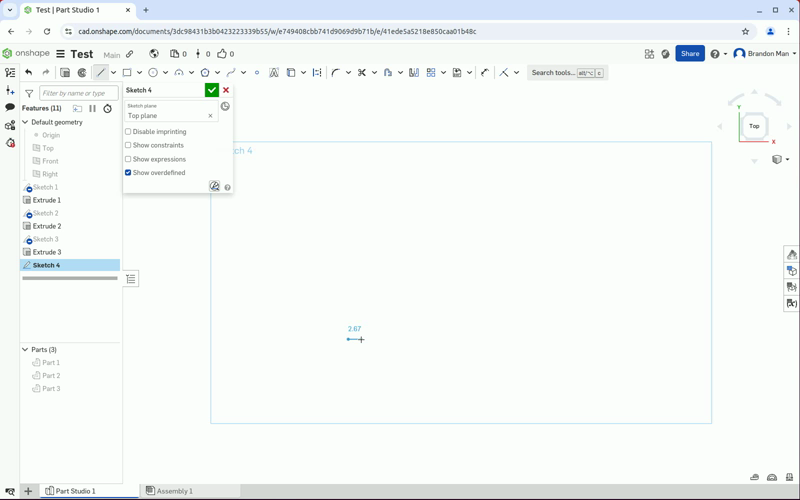
key_down(shift)
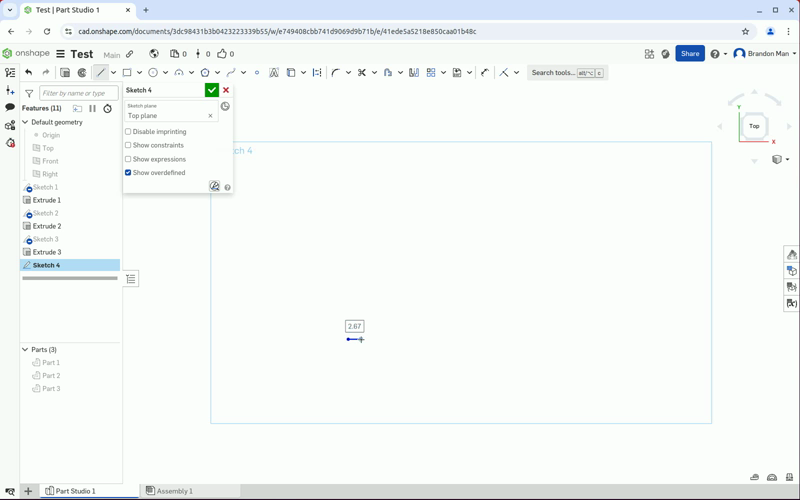
mouse_move(391, 339)
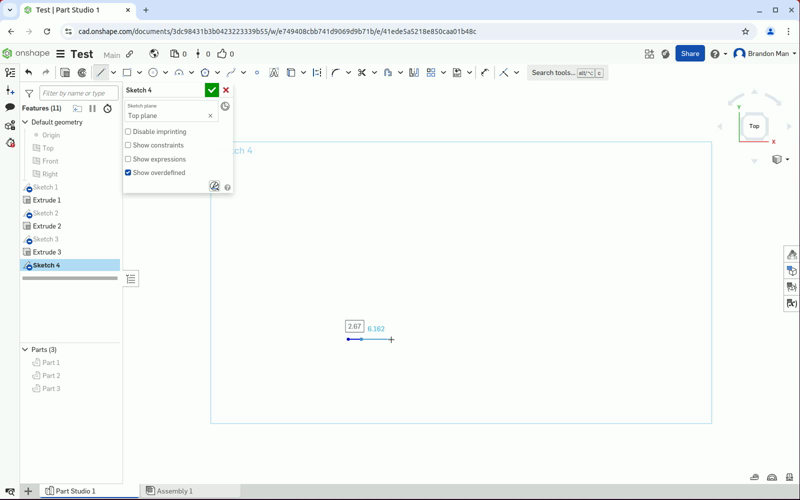
mouse_move(361, 332)
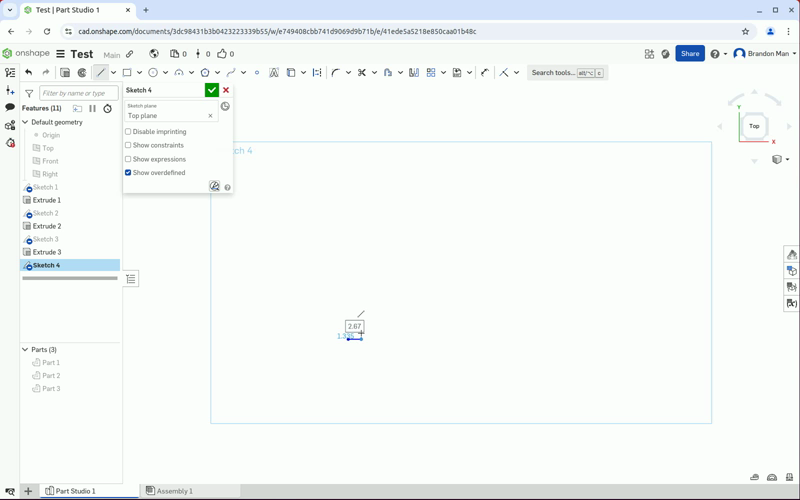
scroll(6)
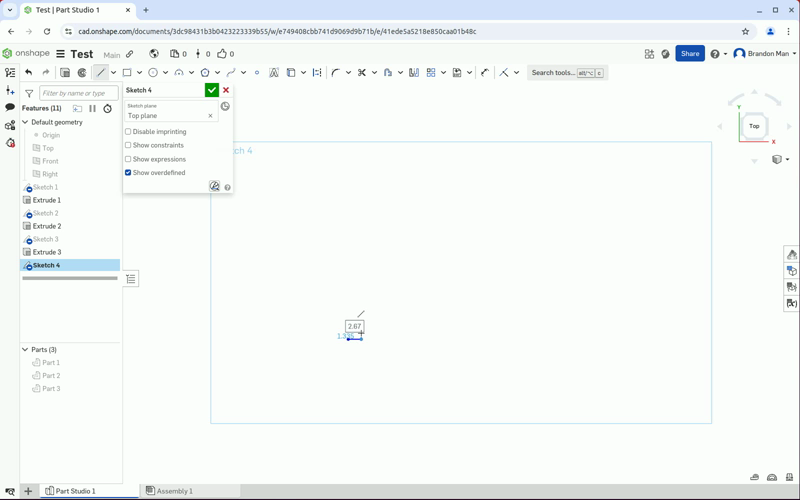
scroll(6)
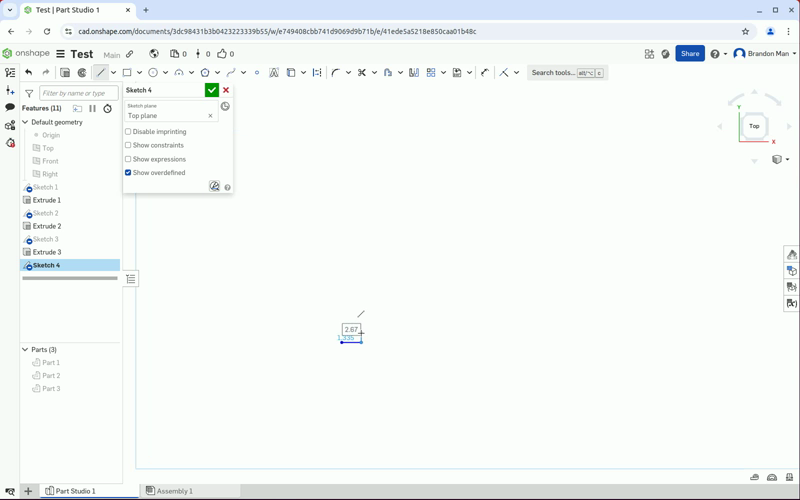
scroll(6)
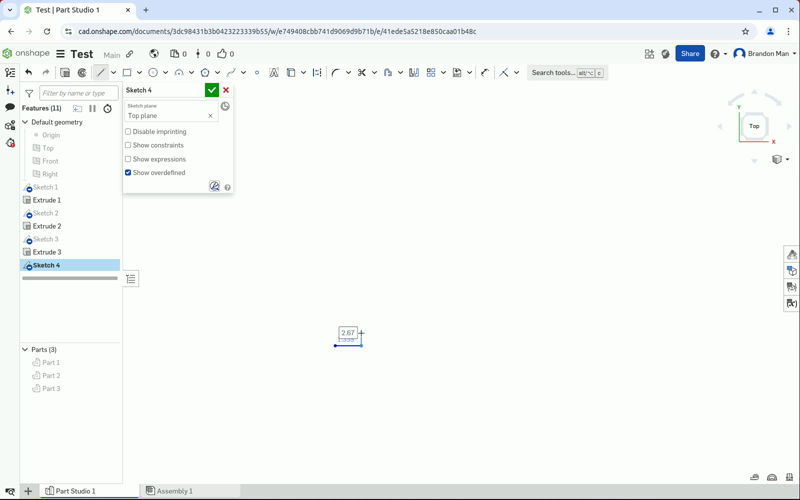
scroll(6)
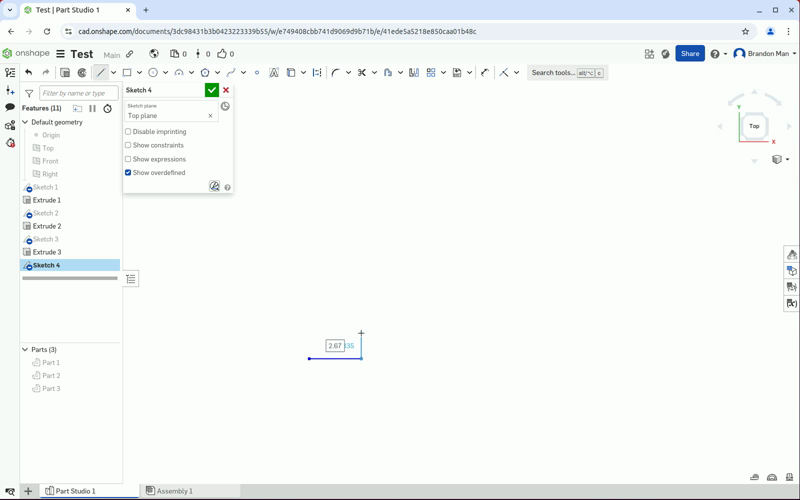
scroll(6)
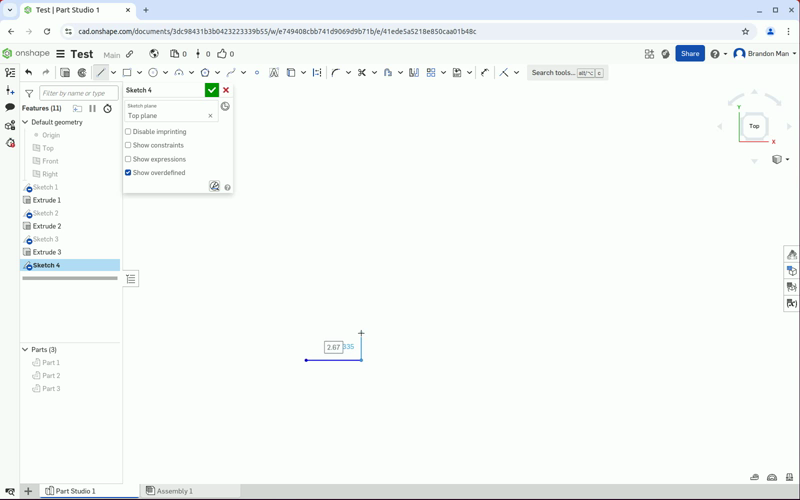
scroll(6)
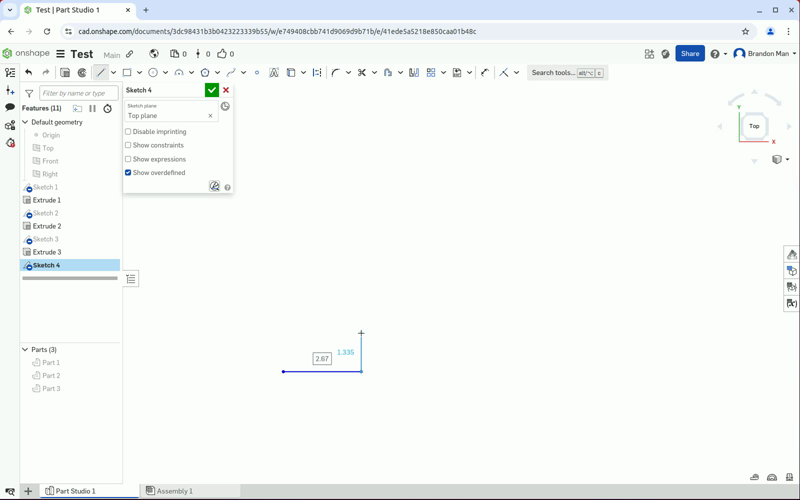
scroll(6)
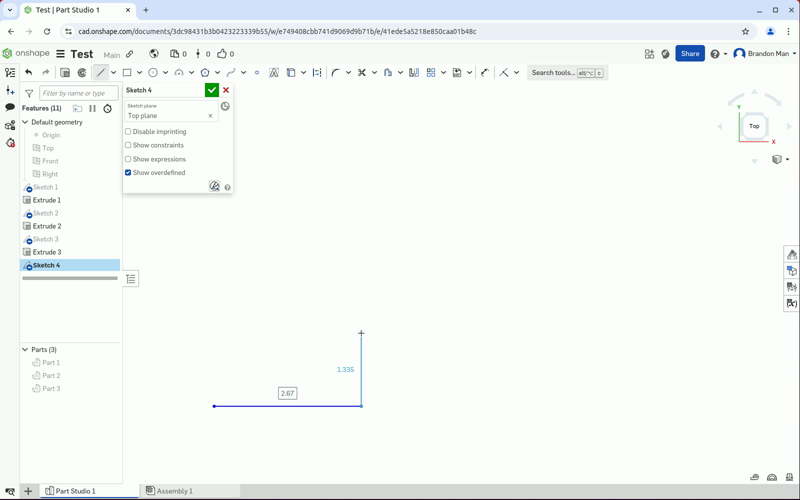
click(361, 332)
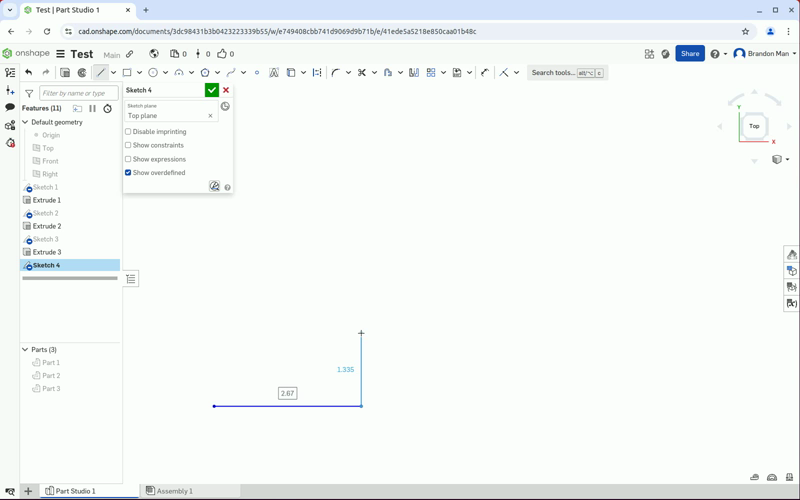
scroll(-6)
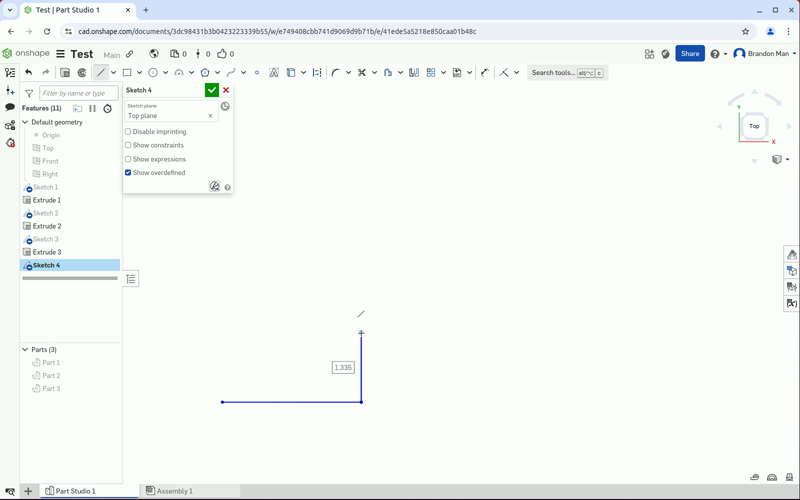
scroll(-6)
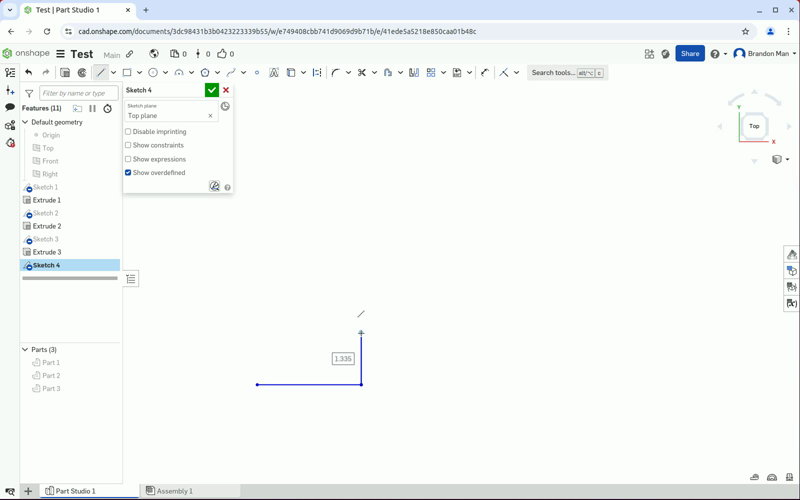
scroll(-6)
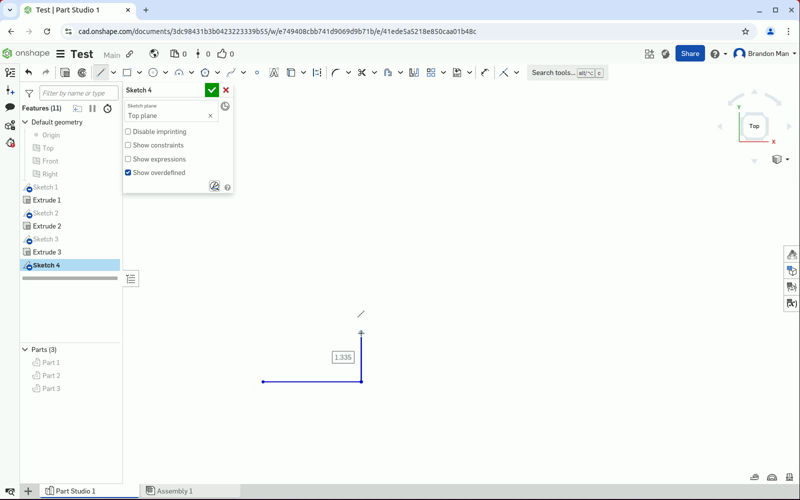
scroll(-6)
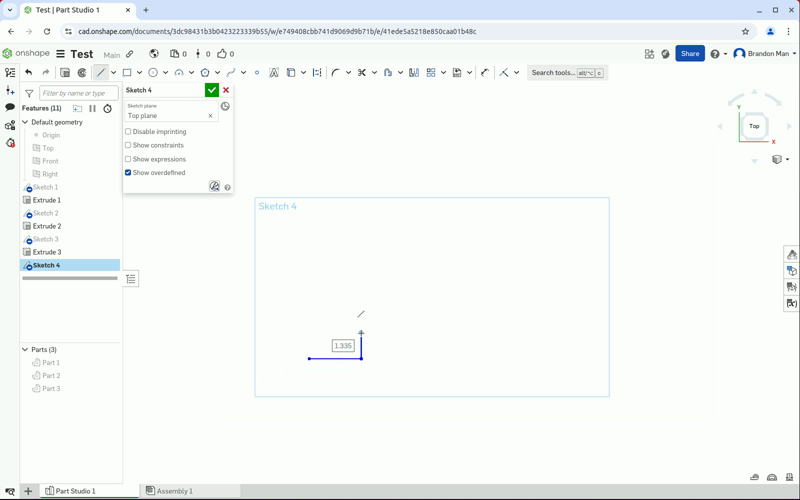
scroll(-6)
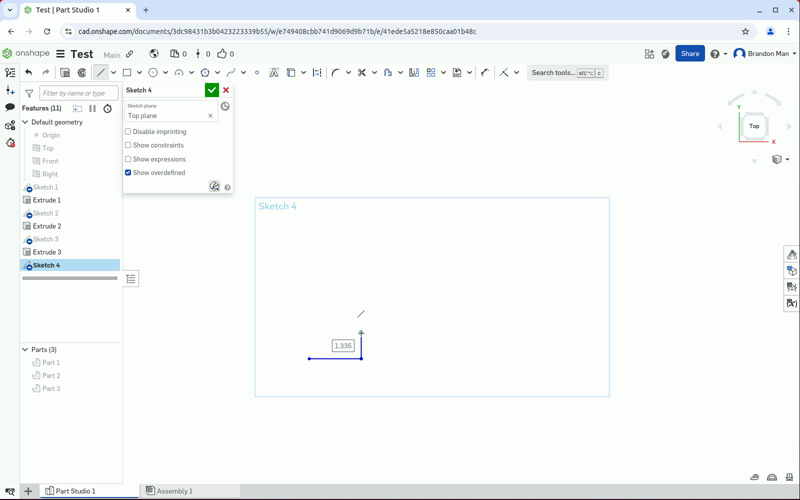
scroll(-6)
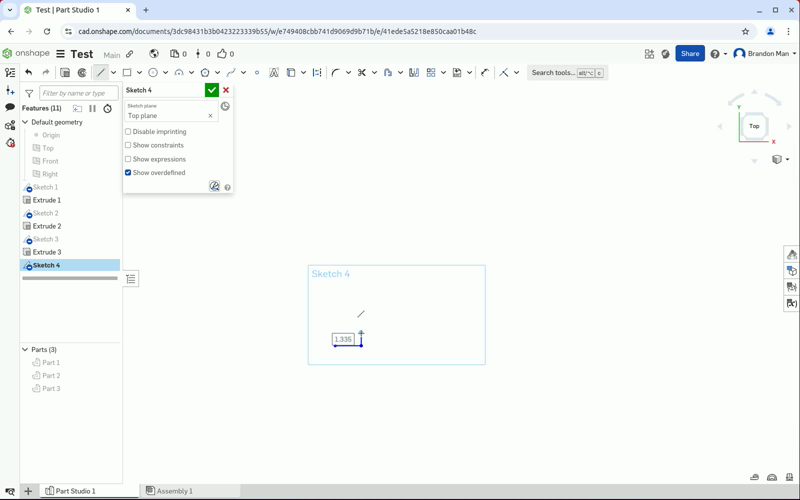
scroll(-6)
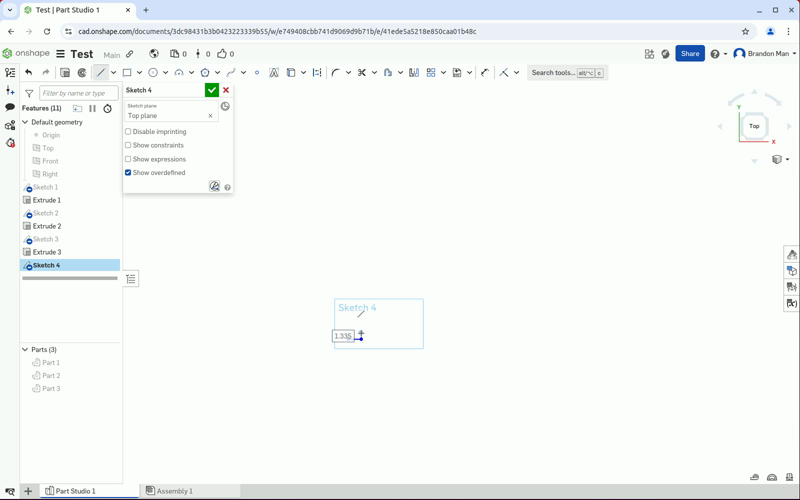
key_up(shift)
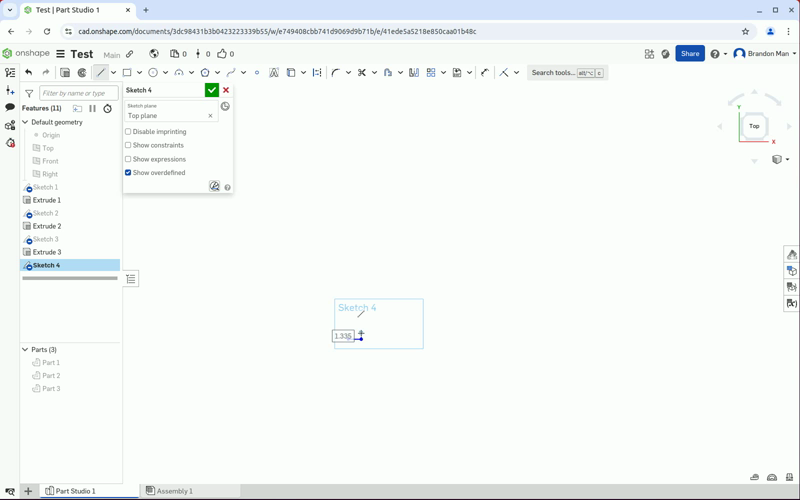
key_down(shift)
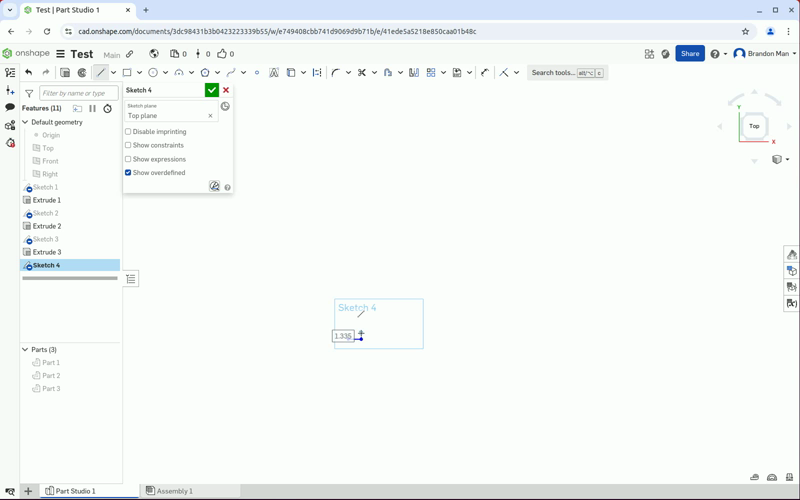
mouse_move(391, 332)
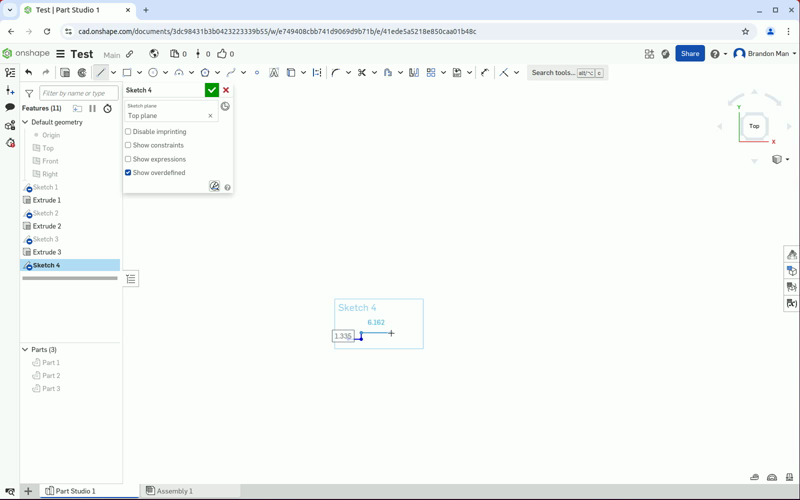
mouse_move(348, 332)
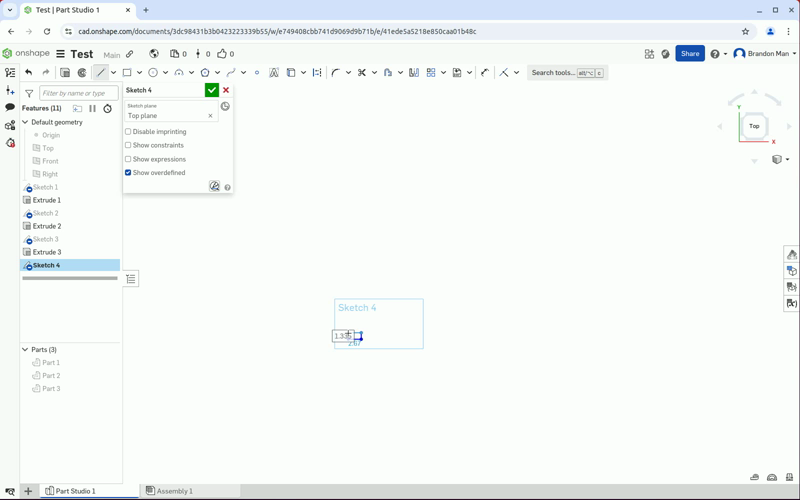
click(348, 332)
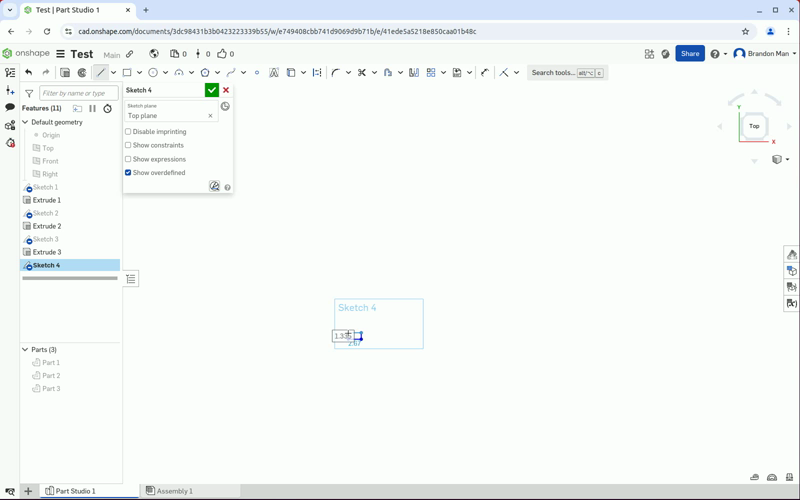
key_up(shift)
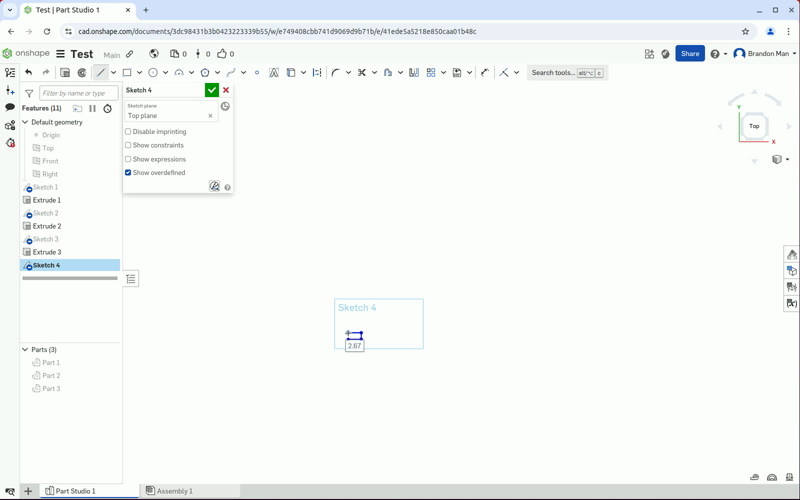
mouse_move(378, 332)
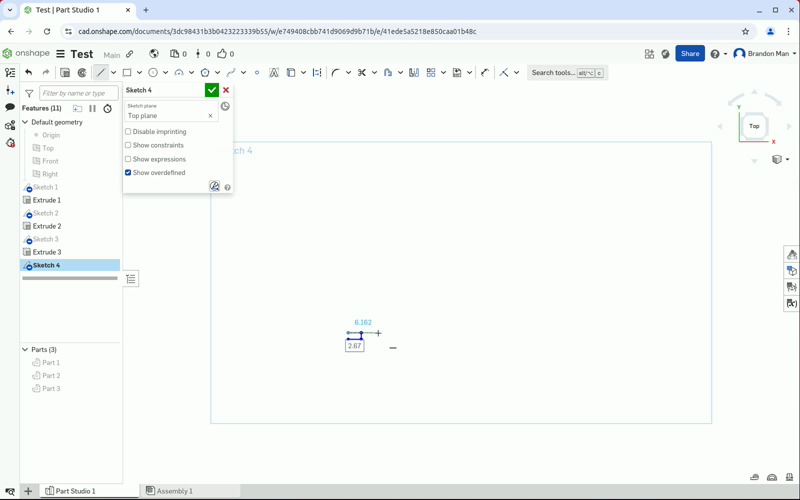
key_down(shift)
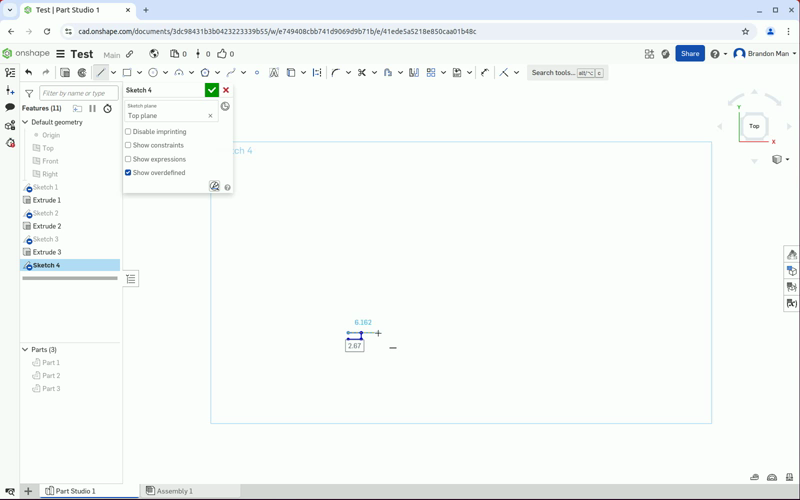
mouse_move(348, 339)
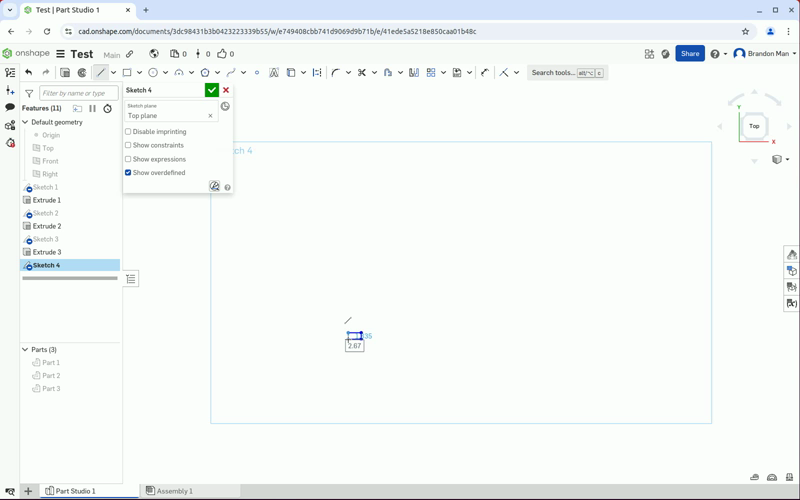
scroll(6)
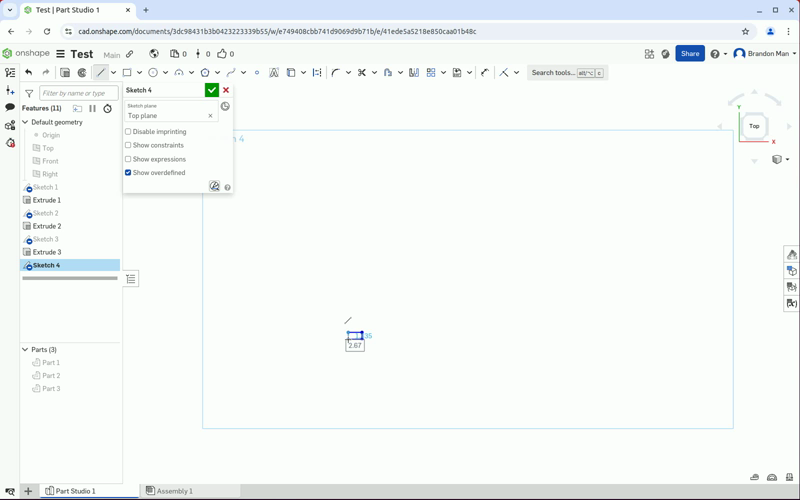
scroll(6)
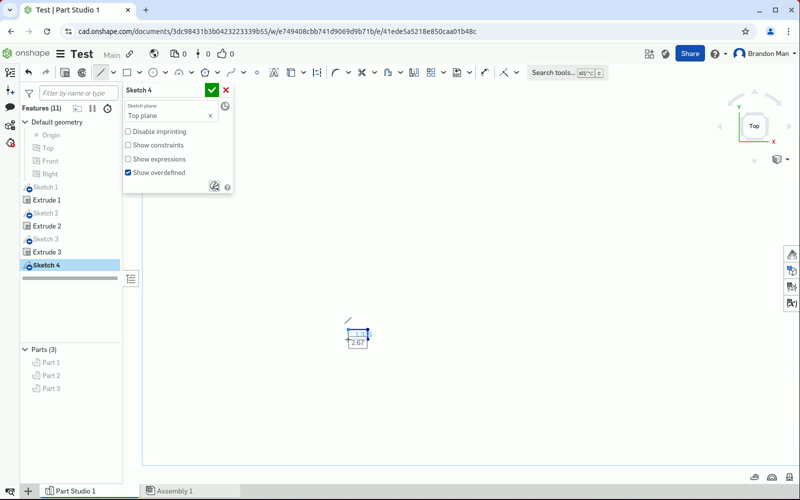
scroll(6)
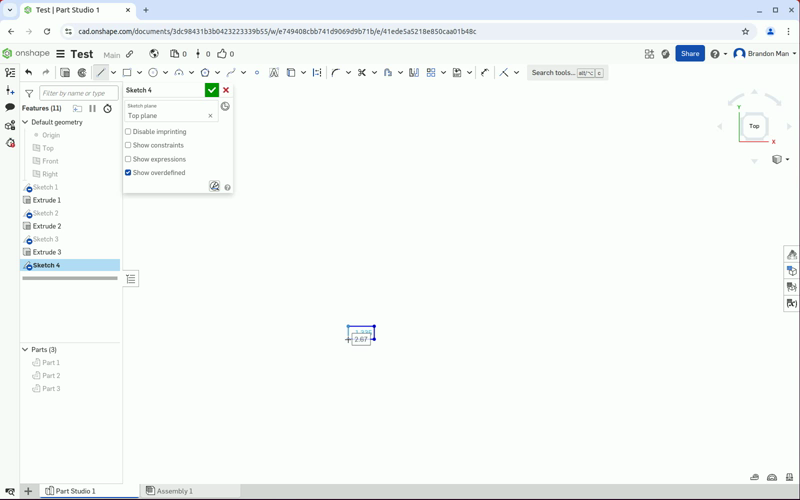
scroll(6)
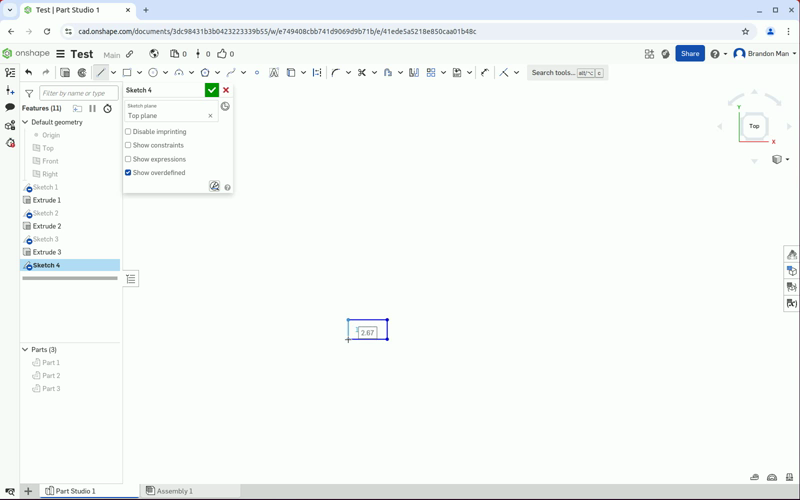
scroll(6)
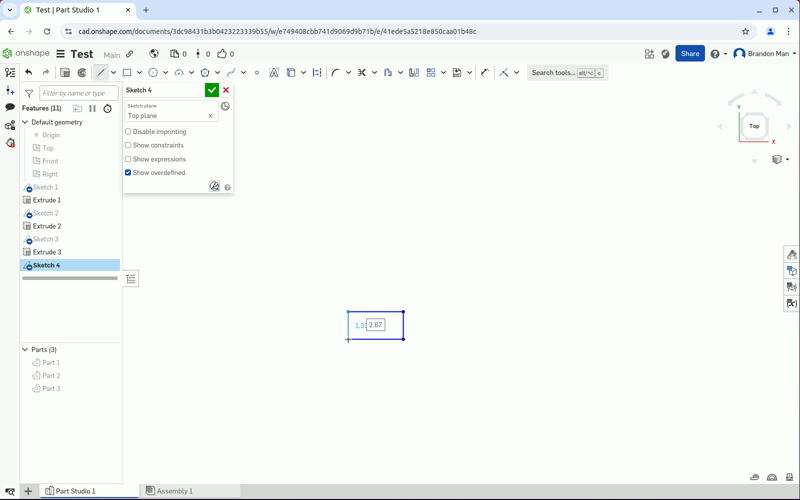
scroll(6)
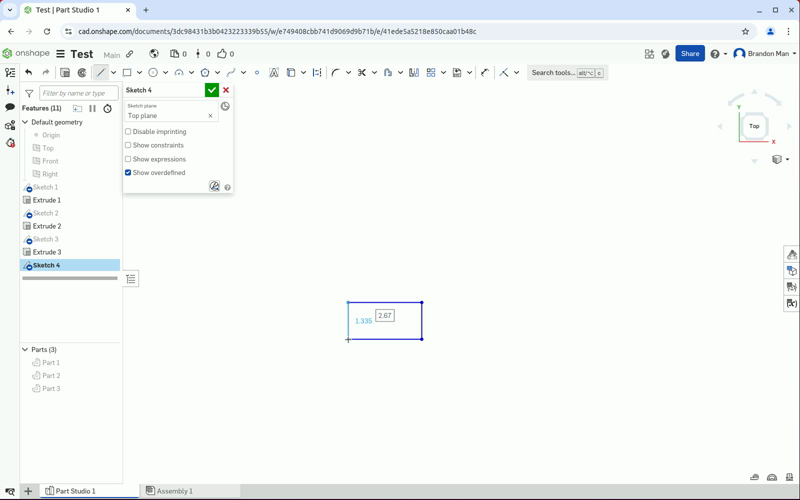
scroll(6)
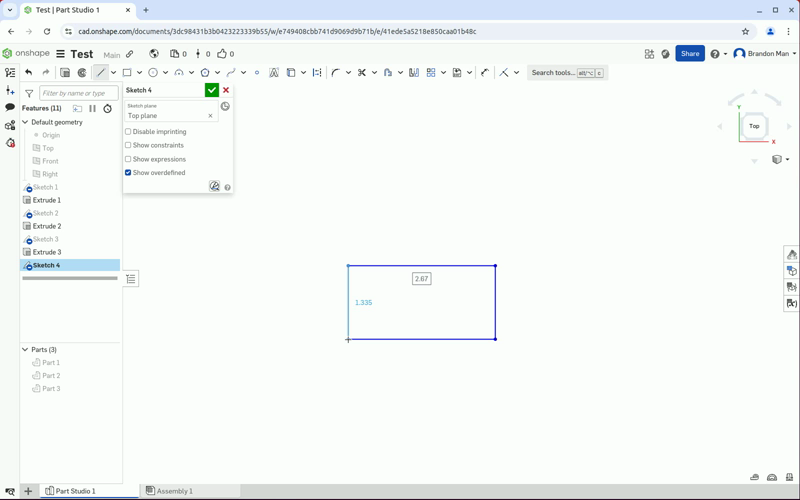
key_up(shift)
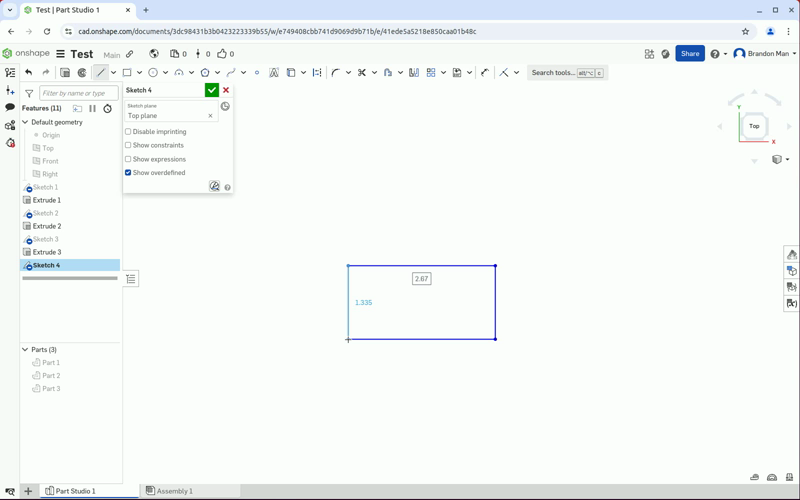
click(348, 339)
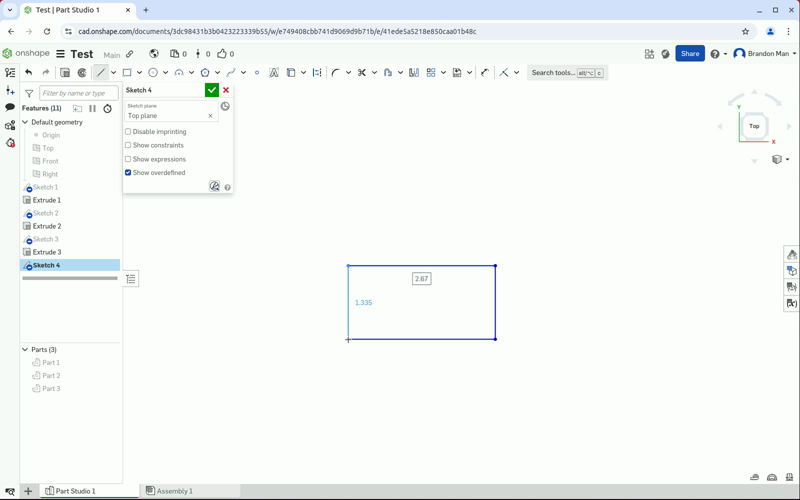
scroll(-6)
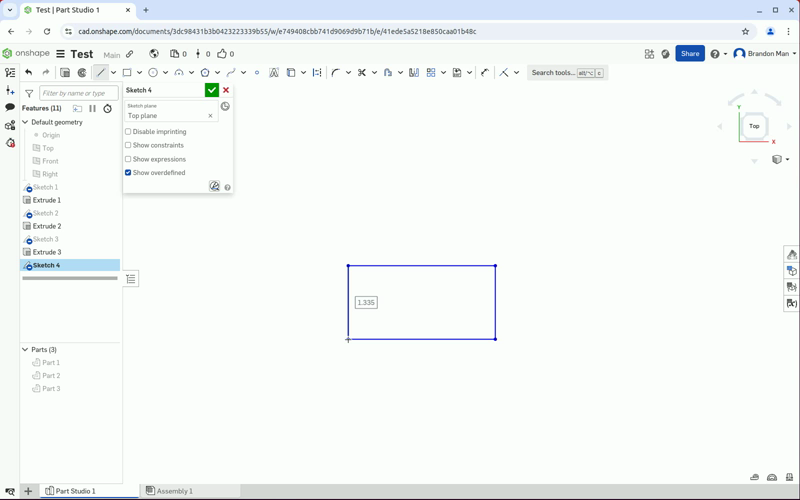
scroll(-6)
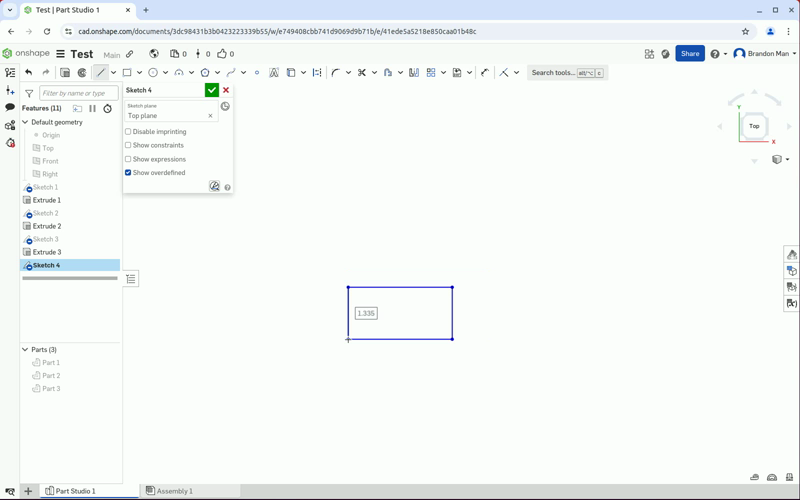
scroll(-6)
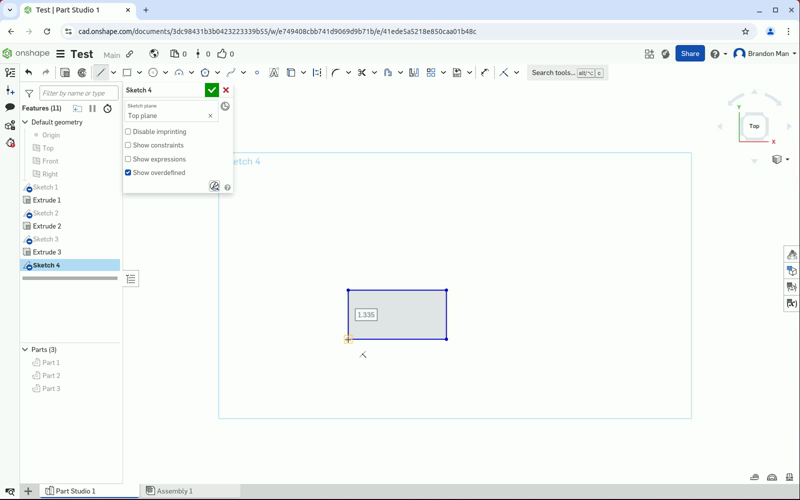
scroll(-6)
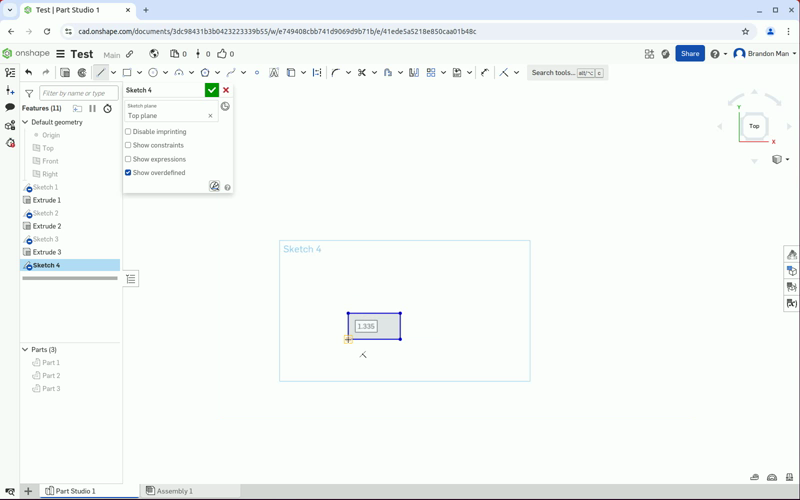
scroll(-6)
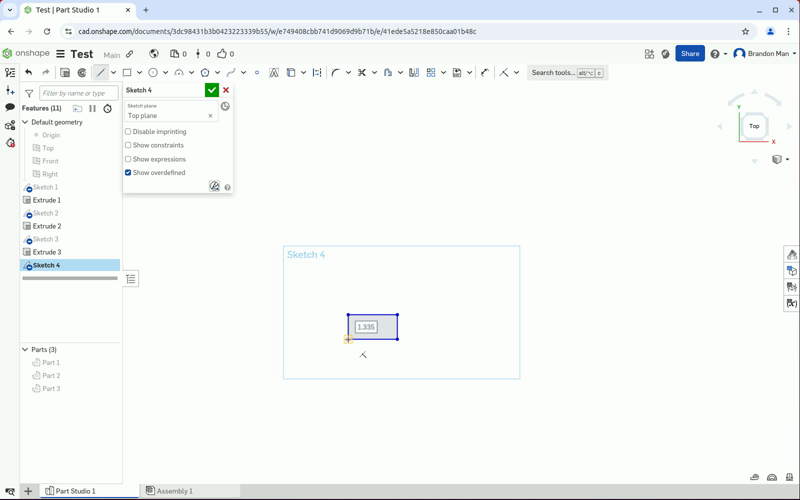
scroll(-6)
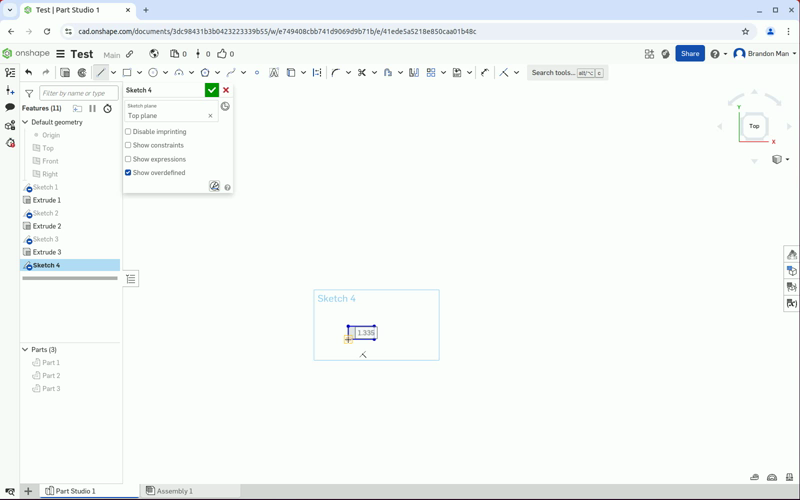
scroll(-6)
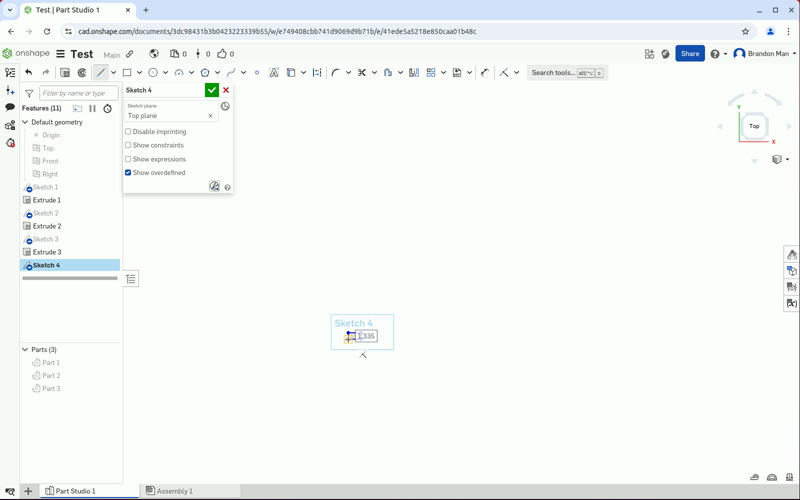
key(esc)
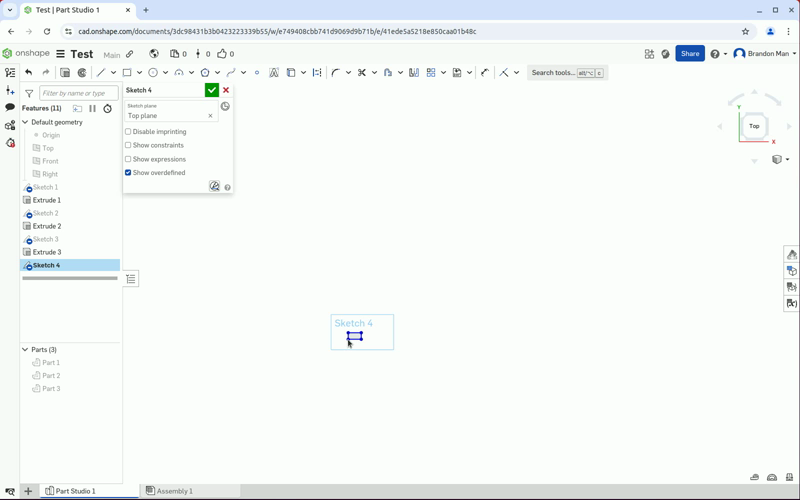
mouse_move(353, 333)
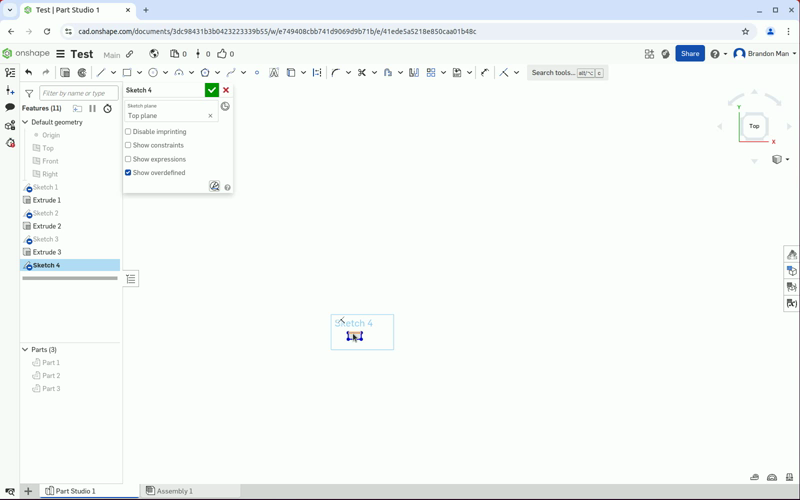
scroll(6)
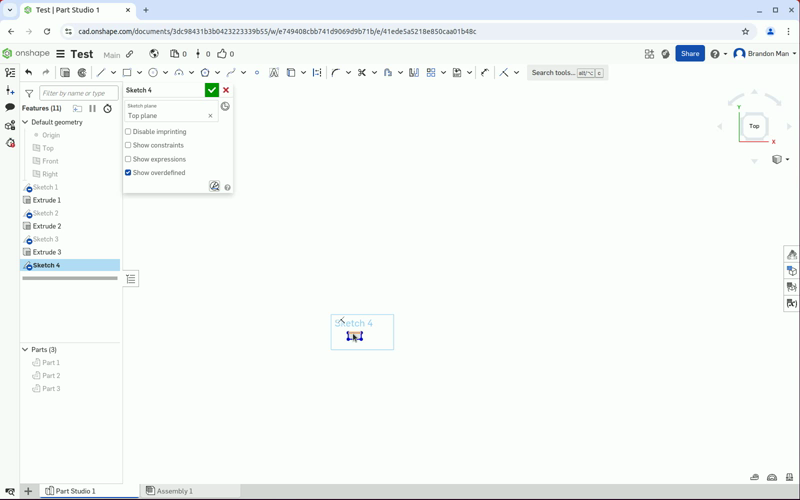
scroll(6)
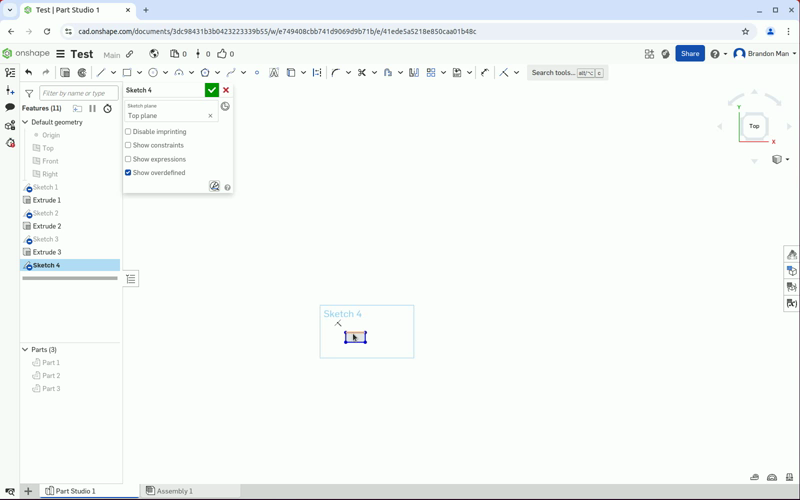
scroll(6)
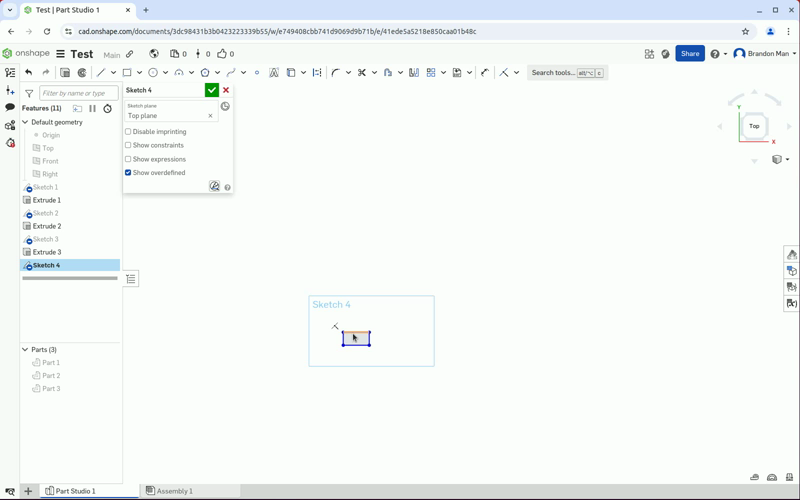
scroll(6)
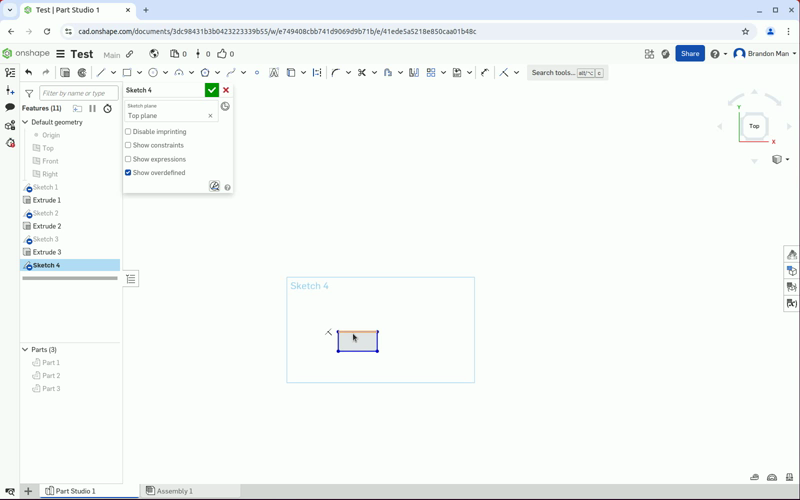
scroll(6)
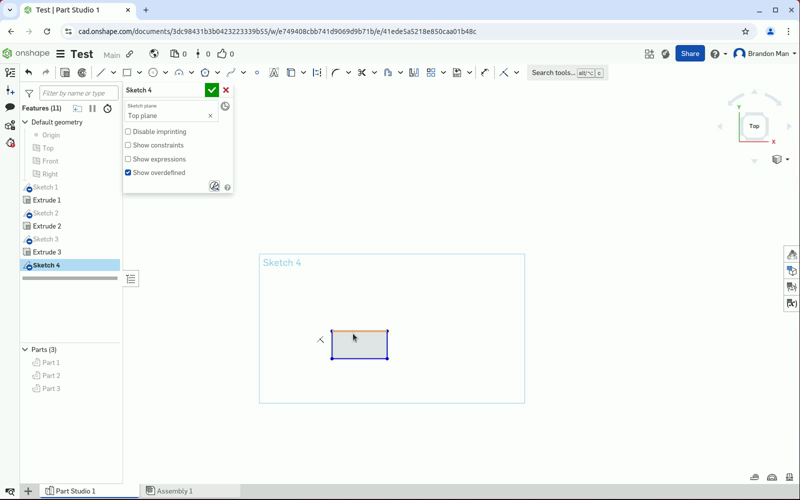
scroll(6)
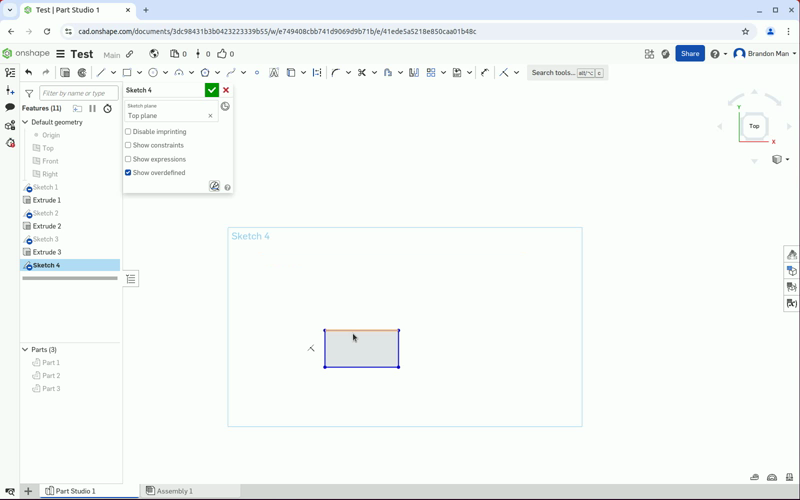
scroll(6)
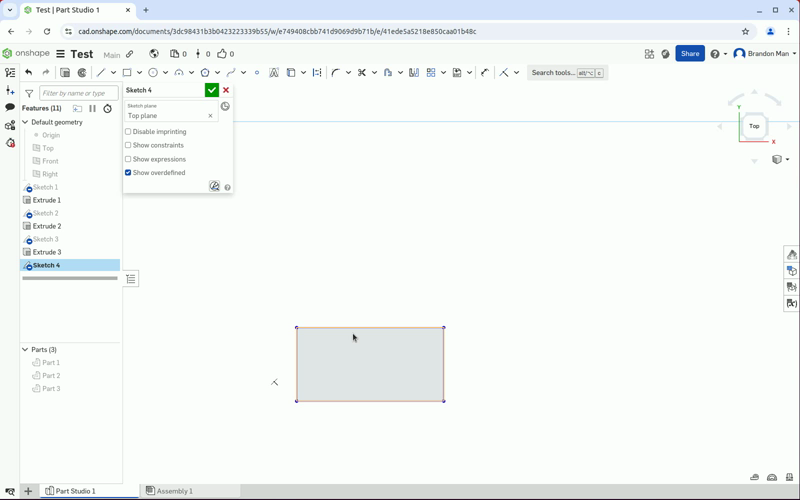
click(353, 333)
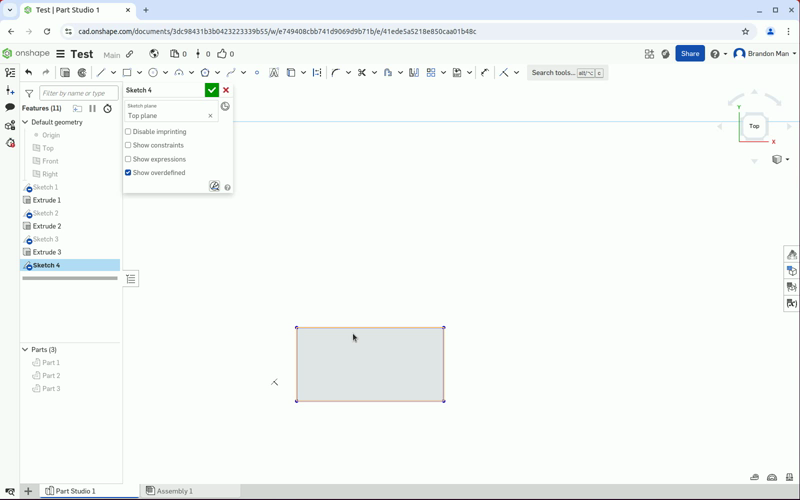
scroll(-6)
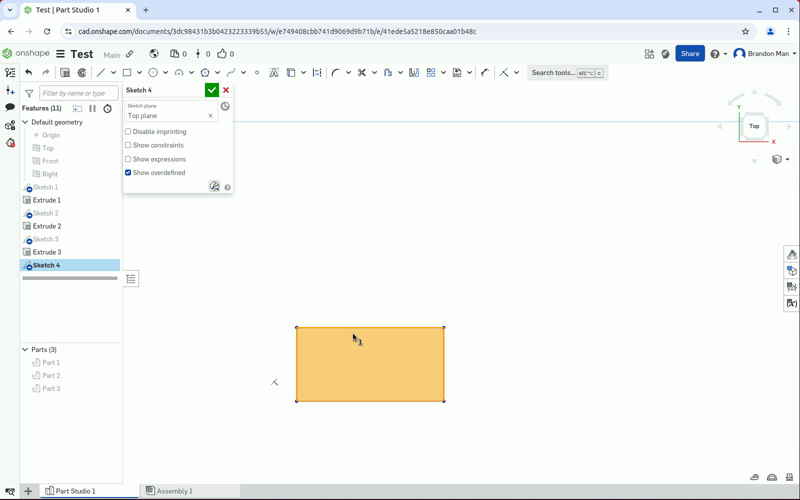
scroll(-6)
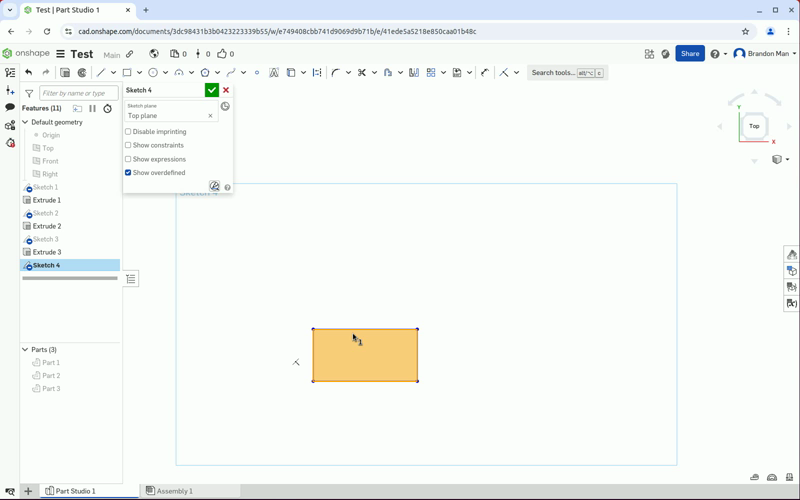
scroll(-6)
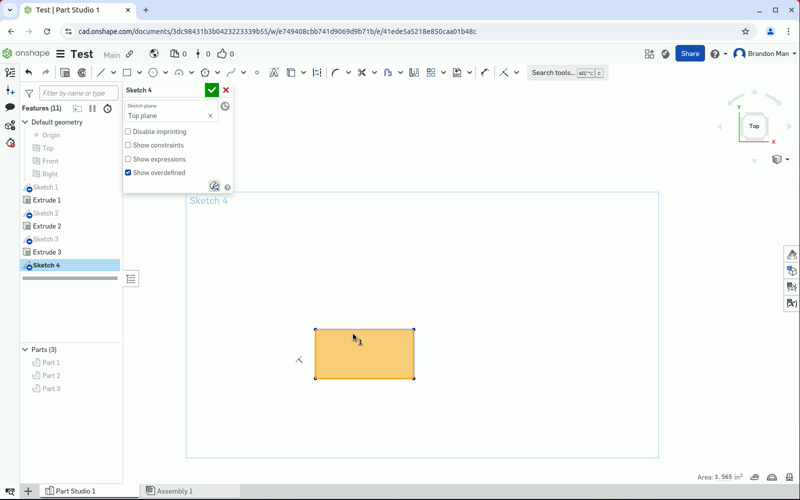
scroll(-6)
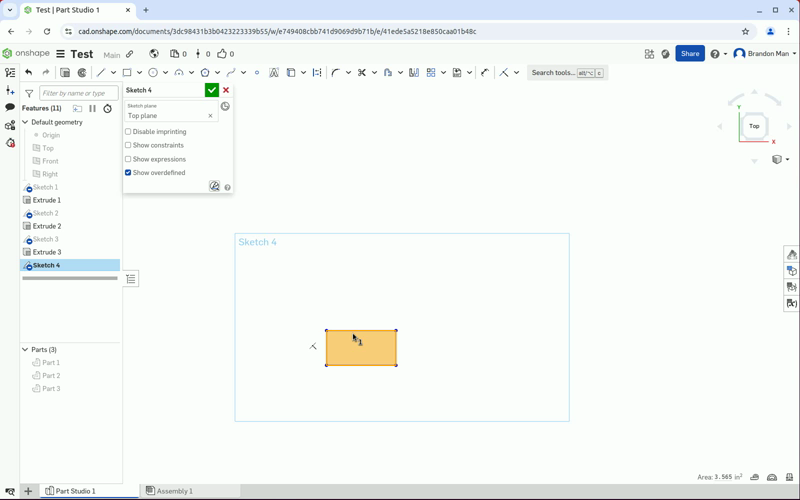
scroll(-6)
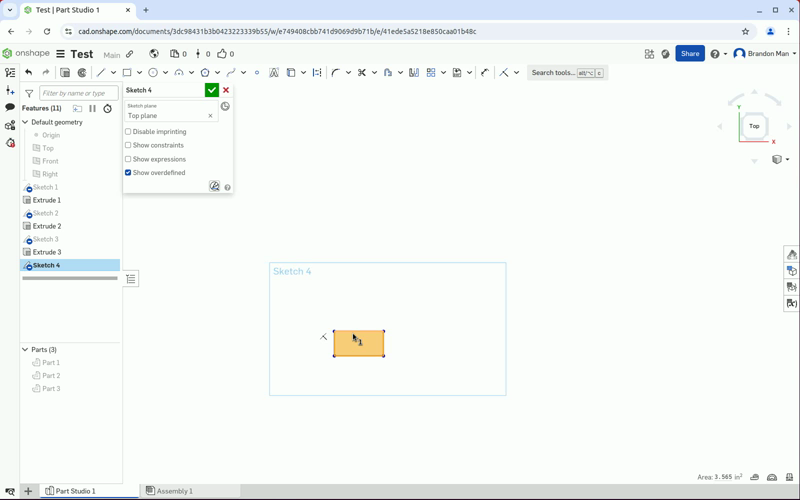
scroll(-6)
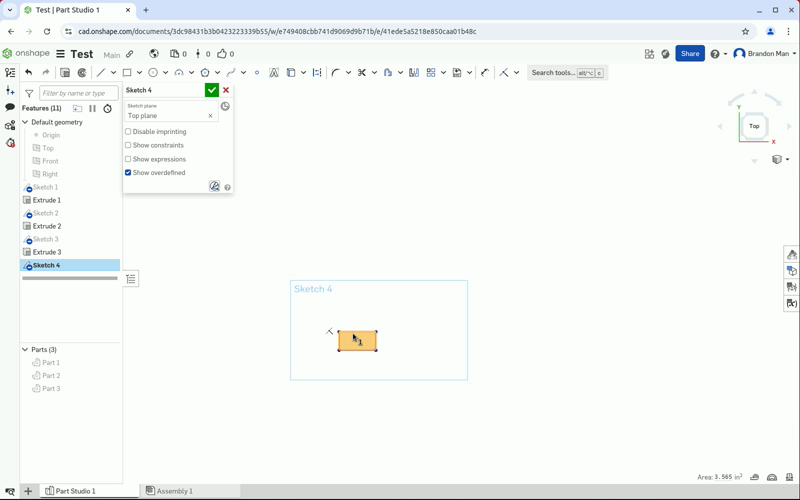
scroll(-6)
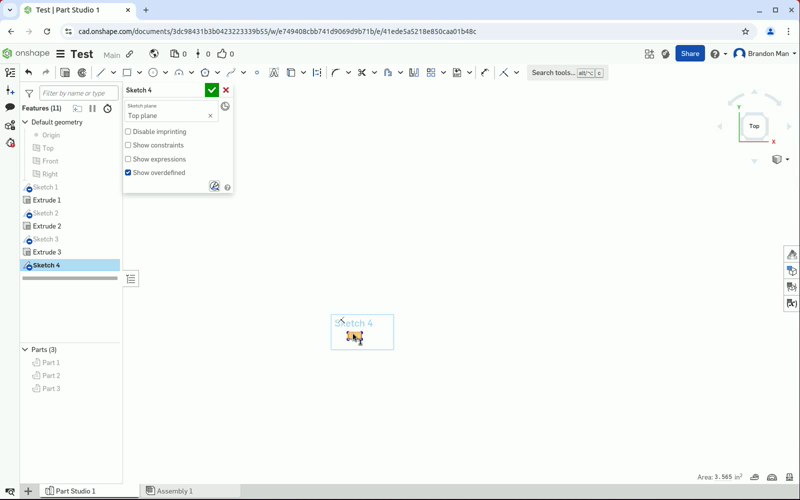
mouse_move(73, 352)
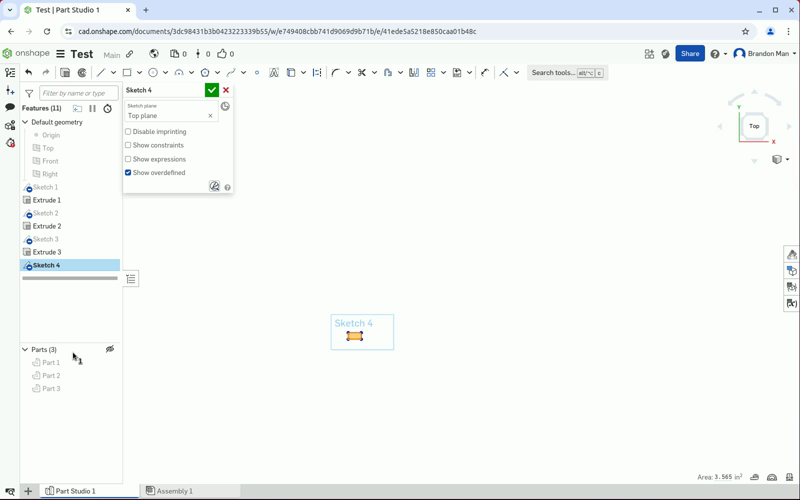
key(shift+y)
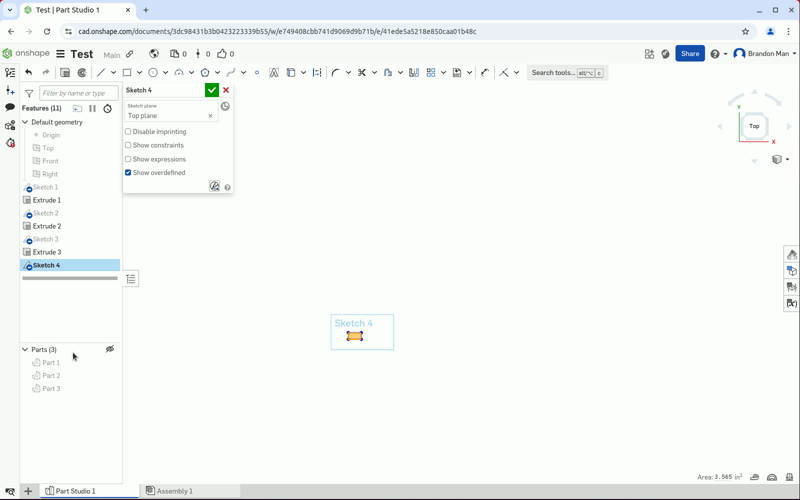
key(shift+e)
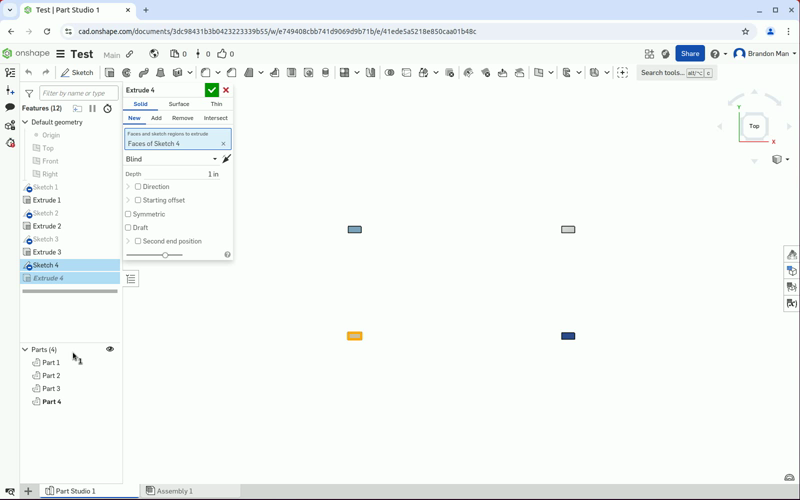
mouse_move(143, 106)
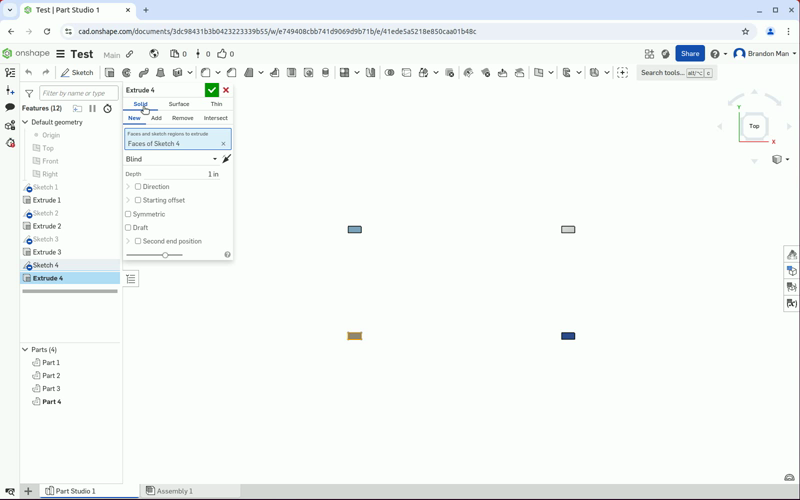
click(143, 106)
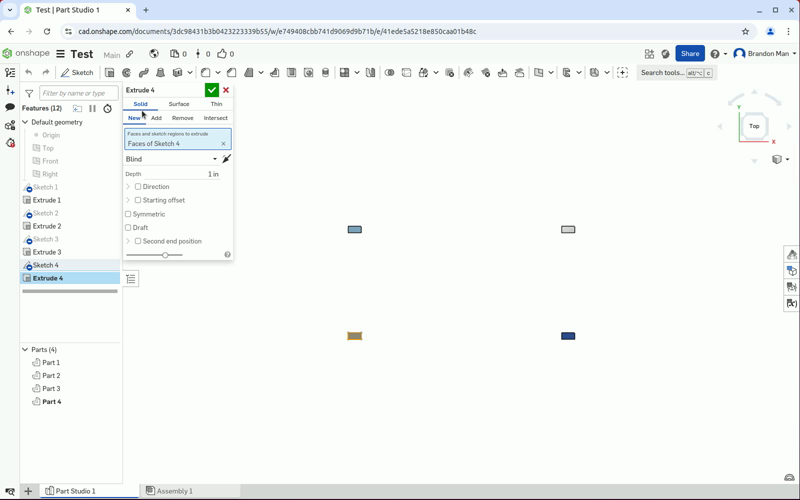
mouse_move(137, 120)
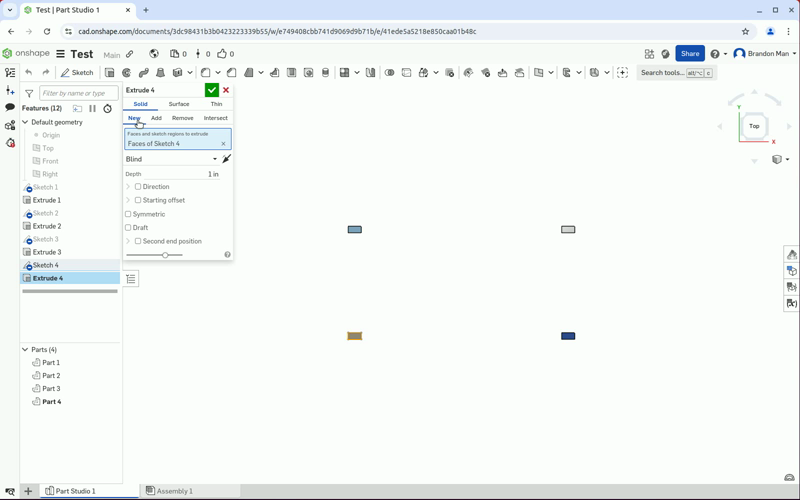
click(137, 120)
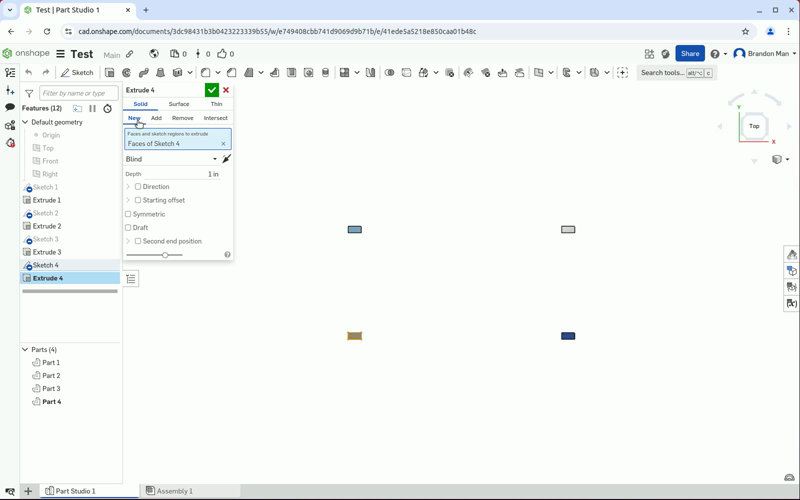
key(tab, 4)
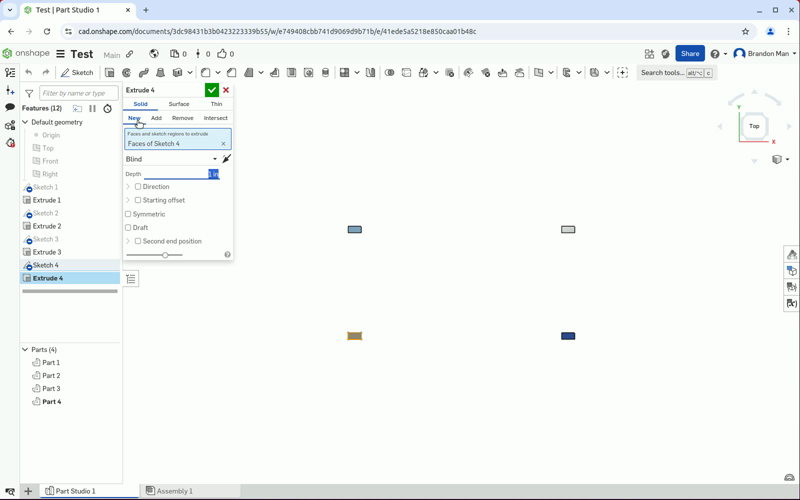
text(16.368)
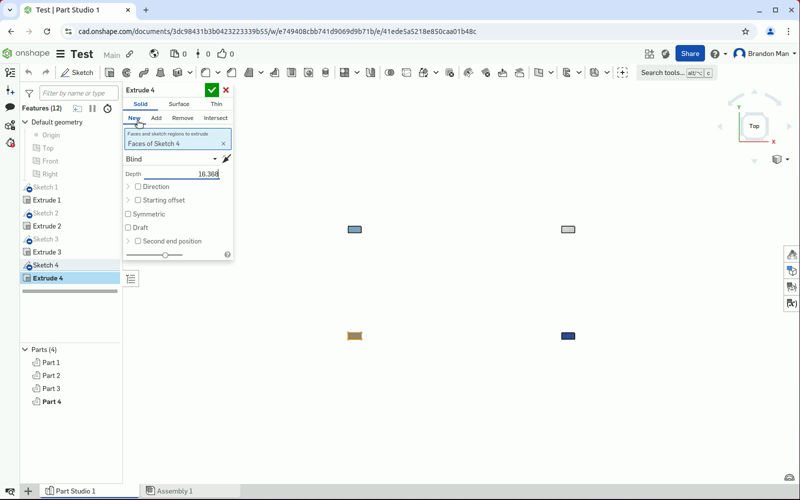
key(enter)
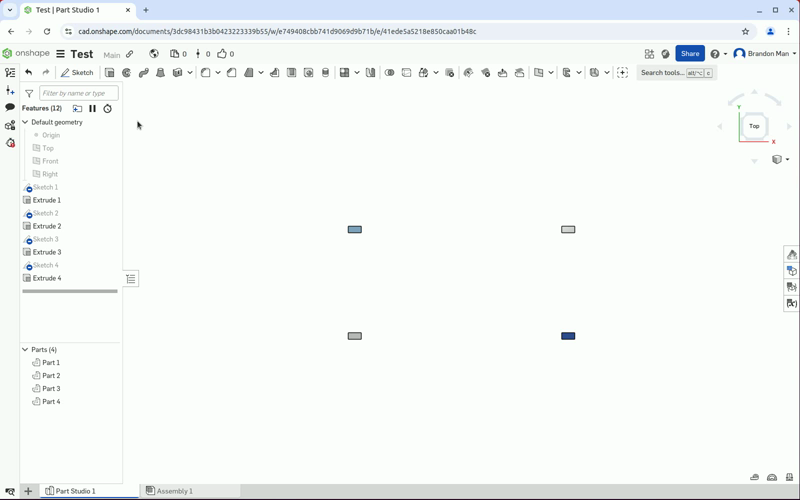
key(shift+h)
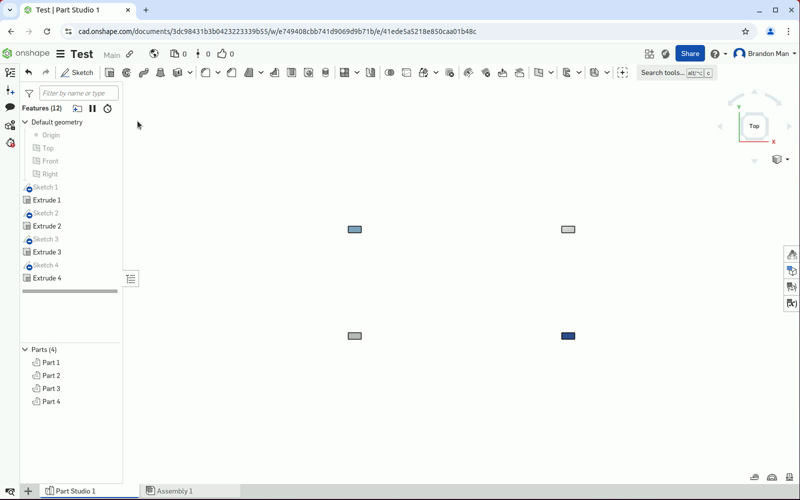
key(shift+h)
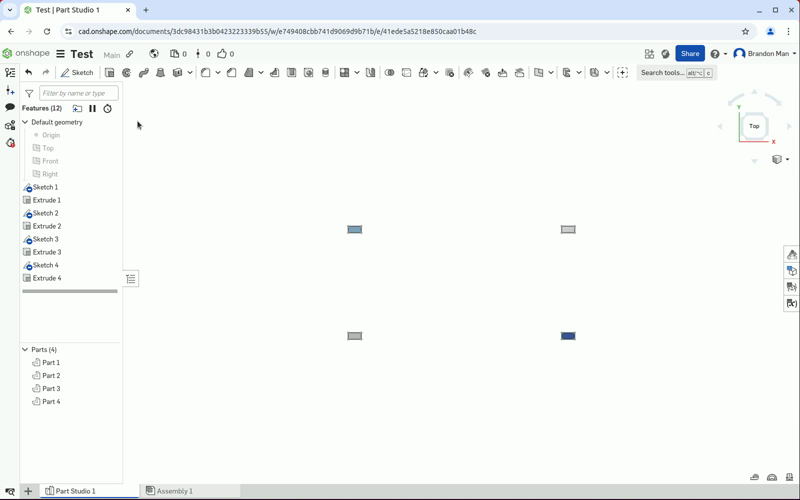
key(shift+7)
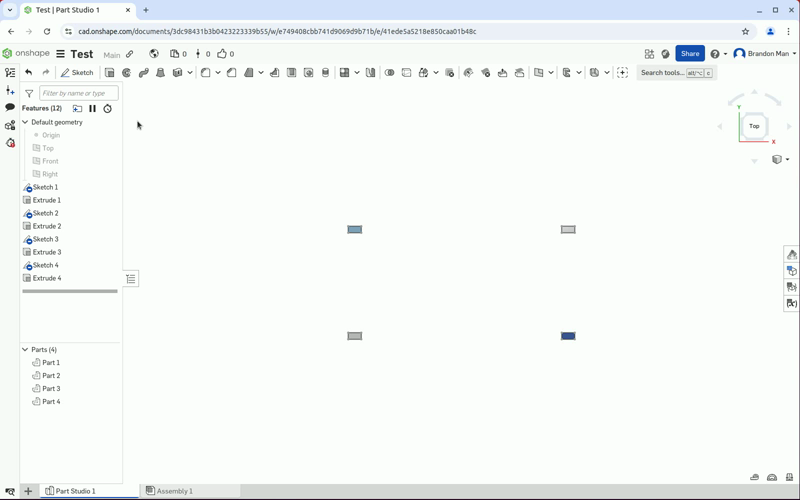
key(up, 3)
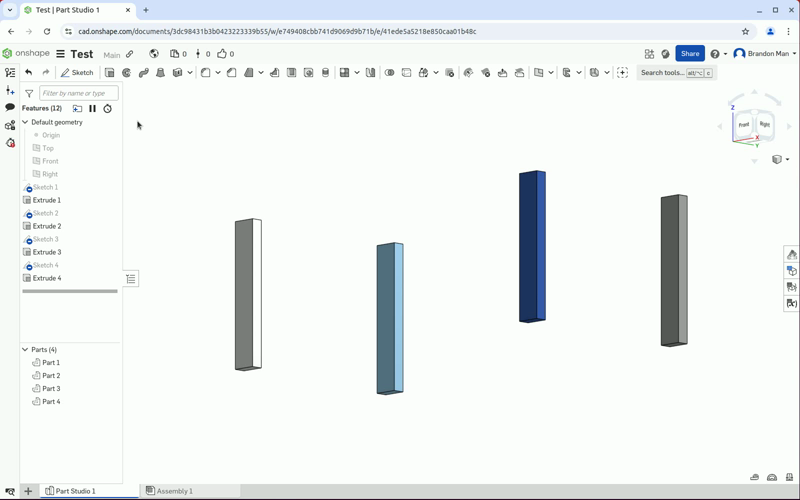
key(left, 3)
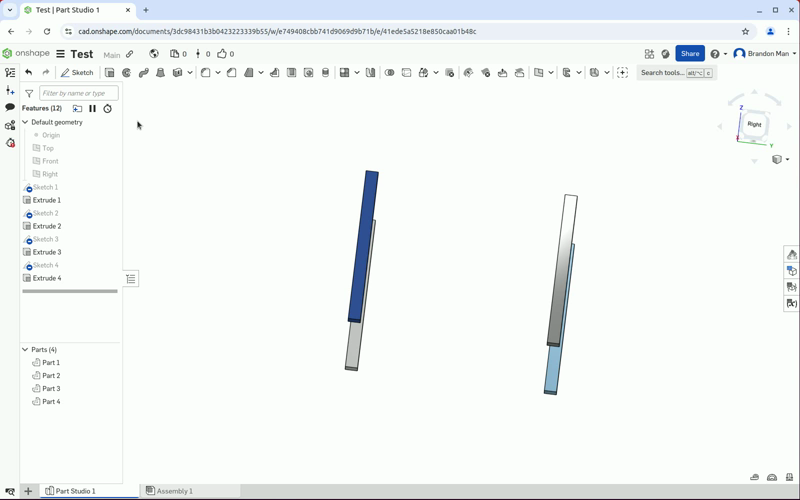
key(right, 3)
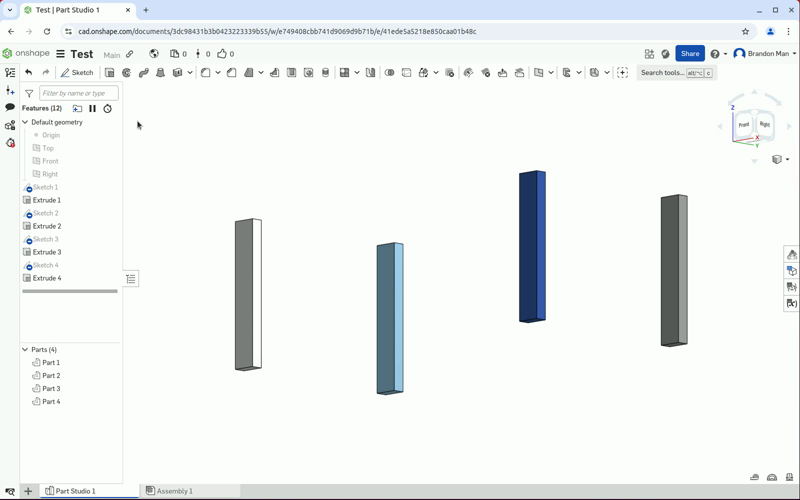
key(down, 3)
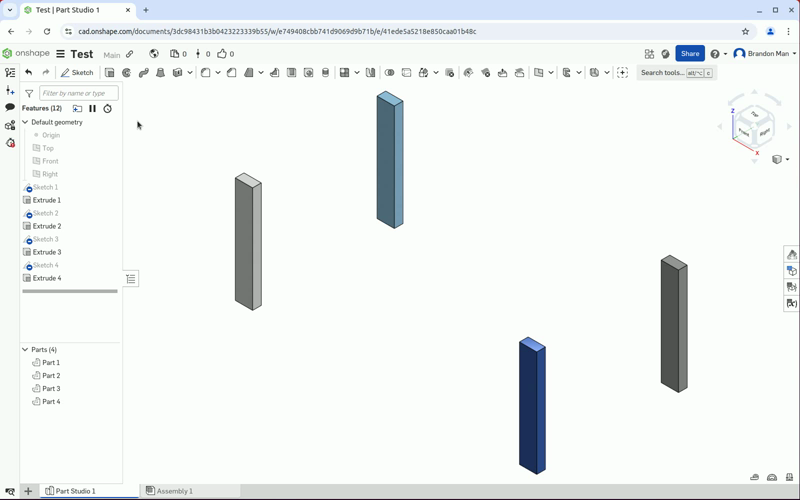
mouse_move(73, 189)
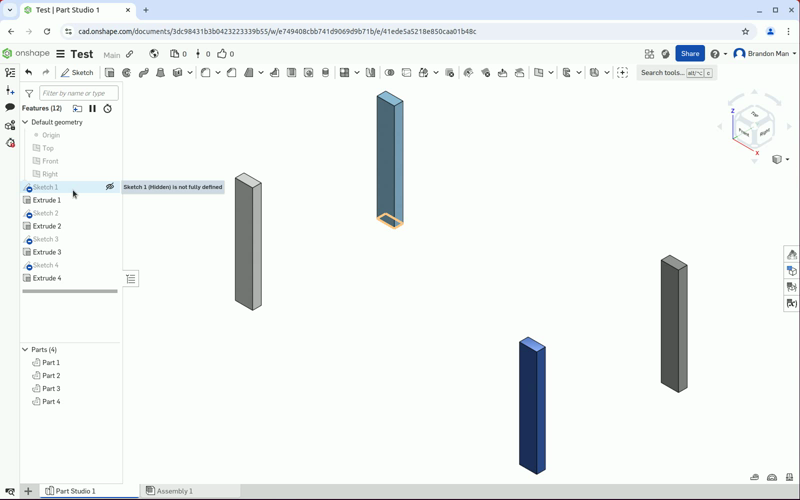
click(73, 189)